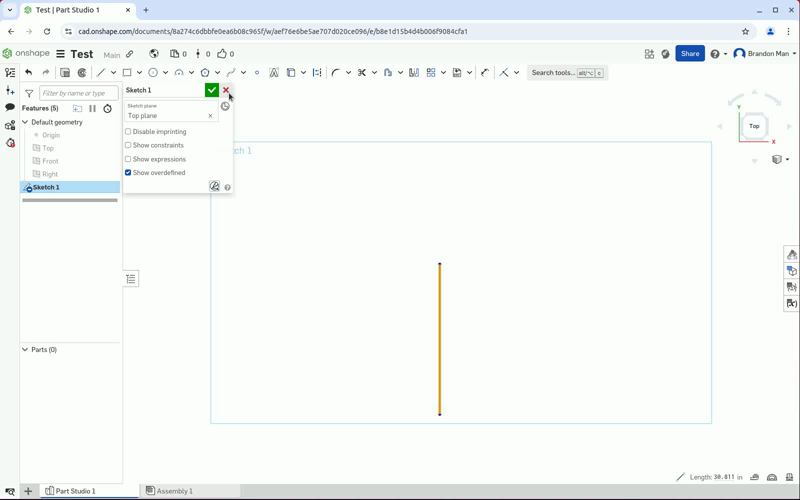
key(shift+h)
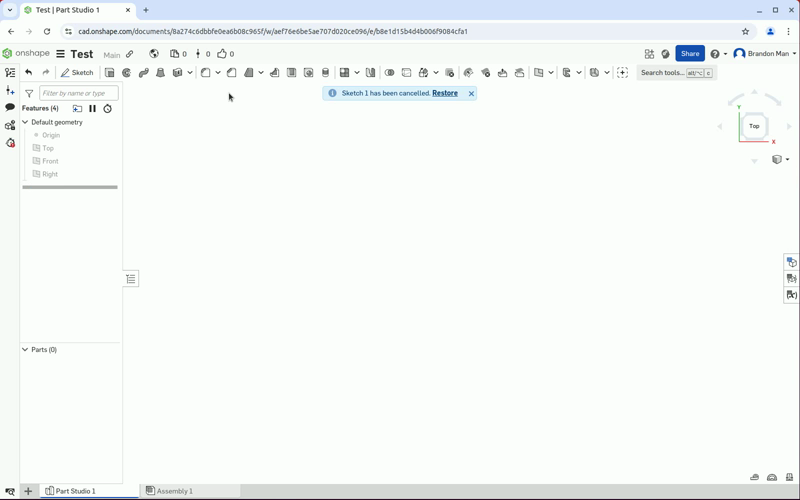
mouse_move(73, 352)
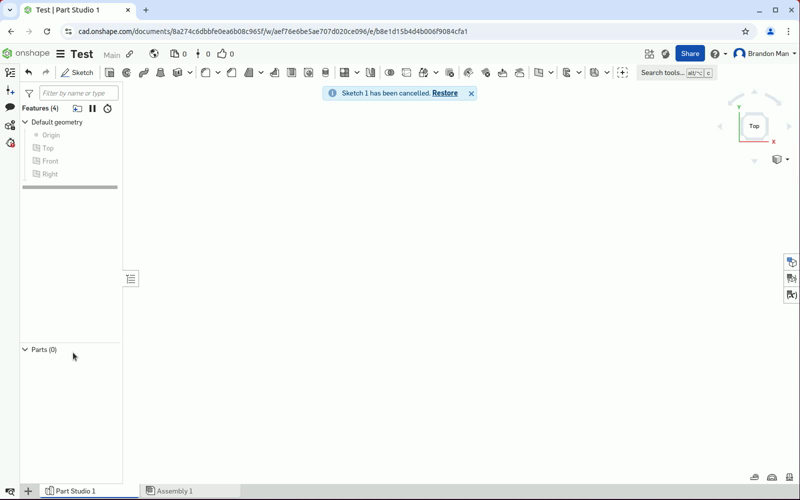
key(y)
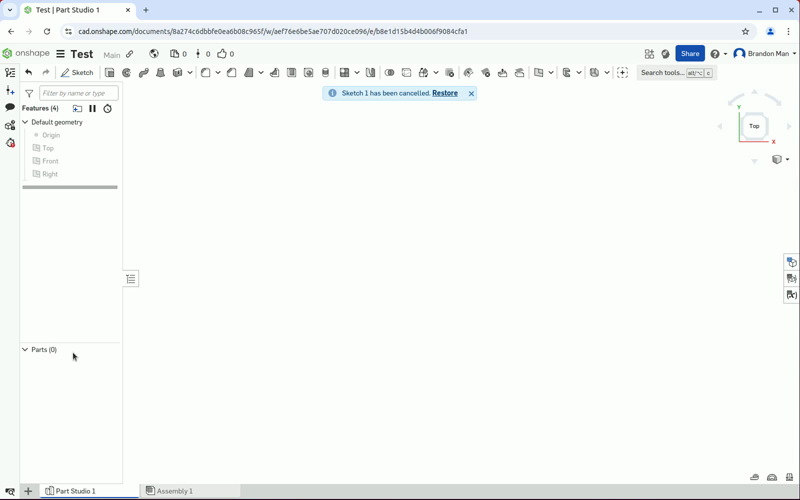
key(shift+p)
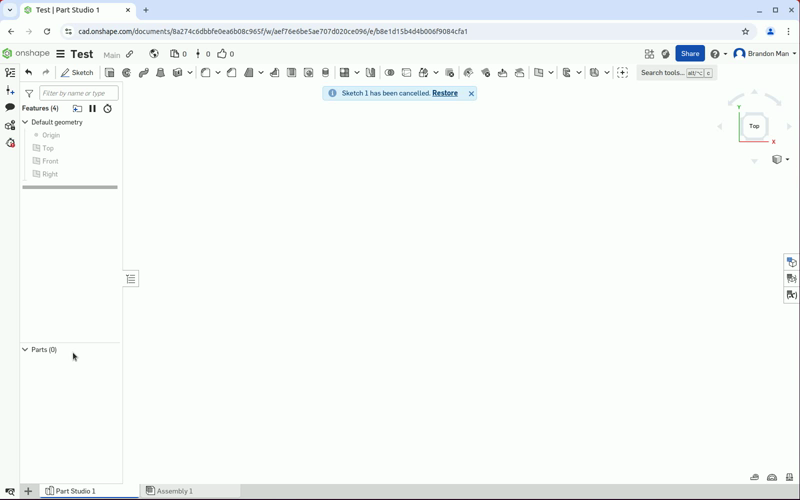
key(space)
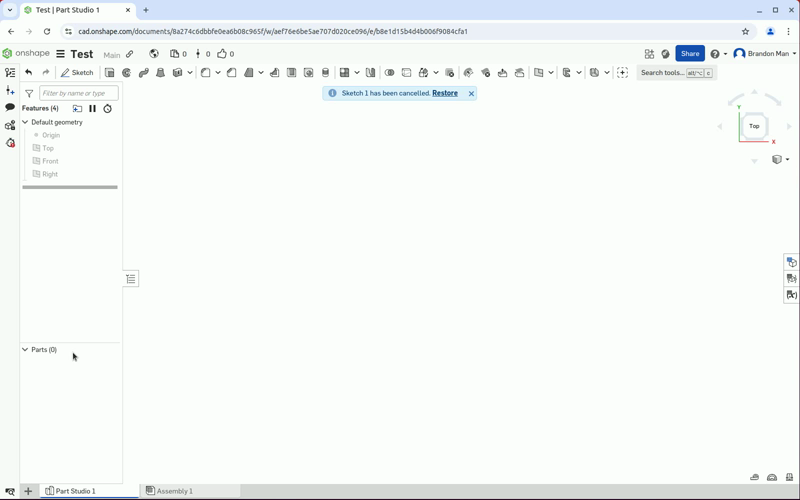
key_down(shift)
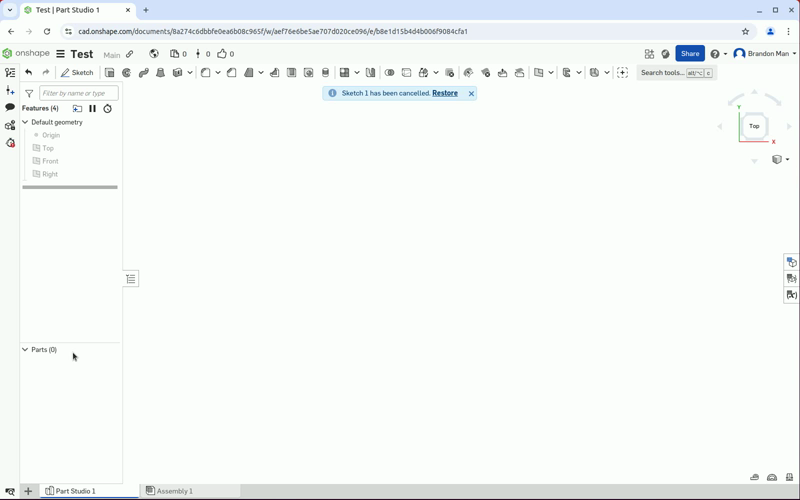
key(up)
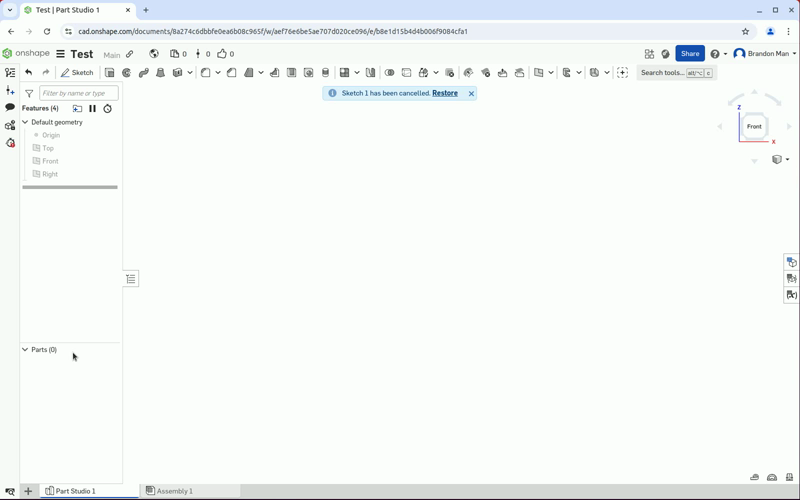
key_up(shift)
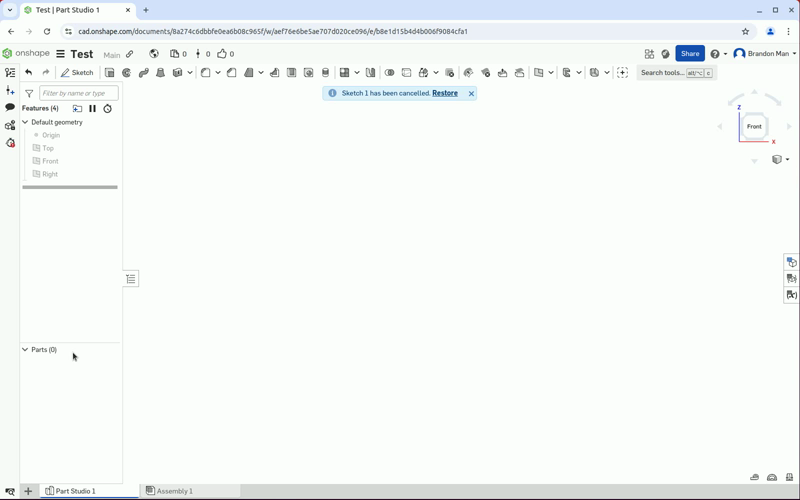
mouse_move(73, 352)
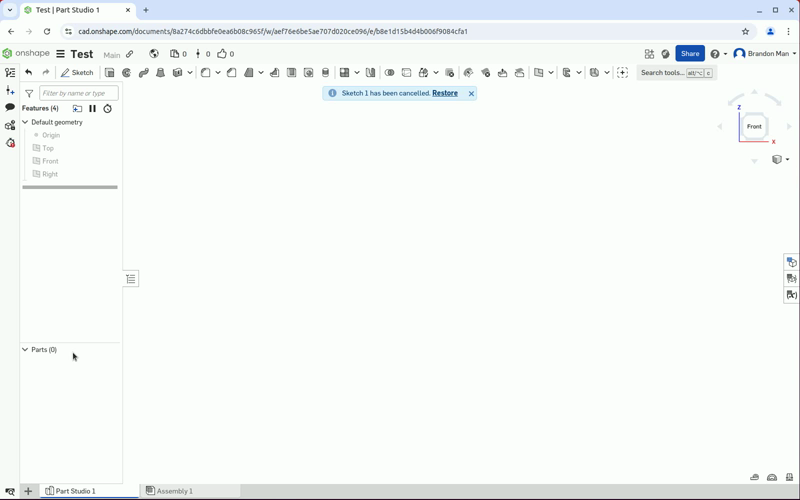
key(shift+y)
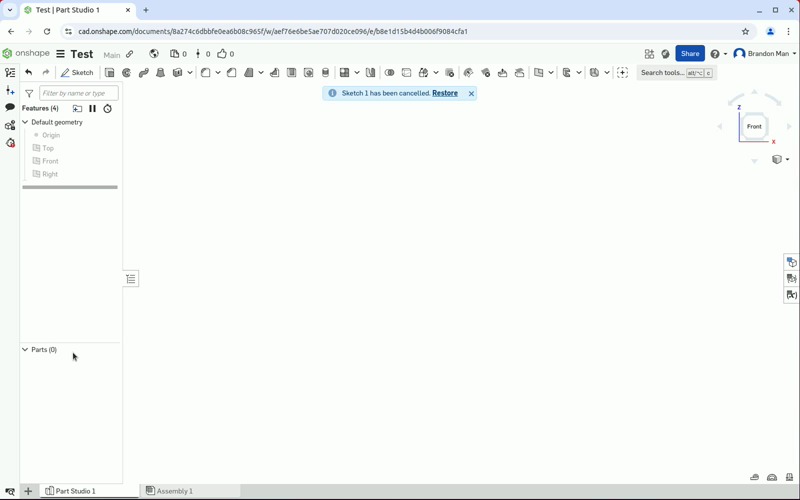
key(shift+s)
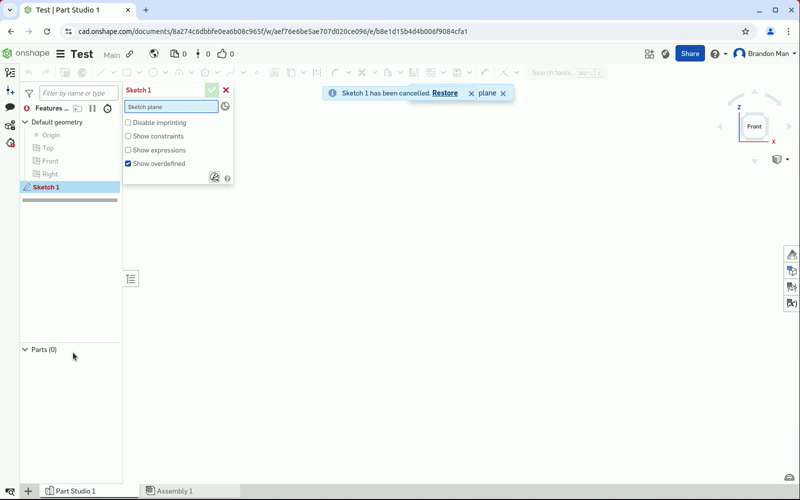
mouse_move(73, 163)
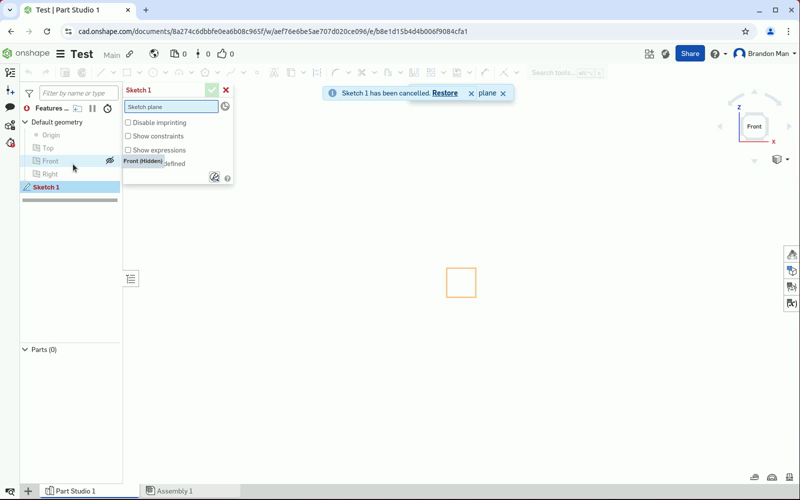
click(73, 163)
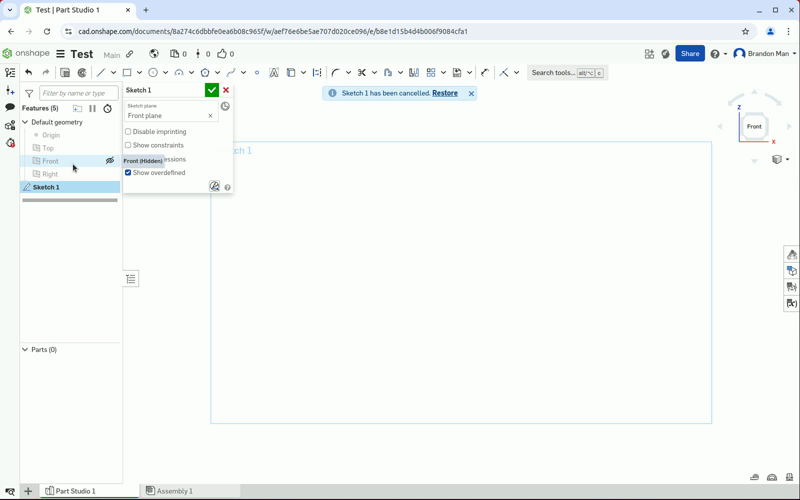
mouse_move(73, 352)
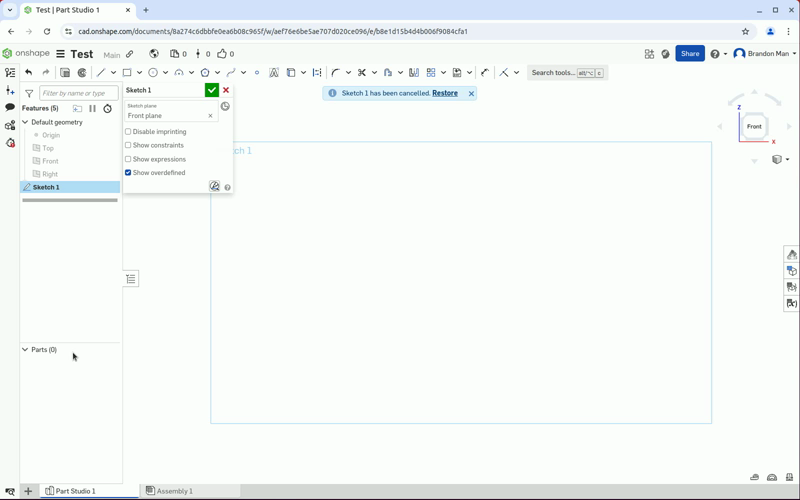
key(y)
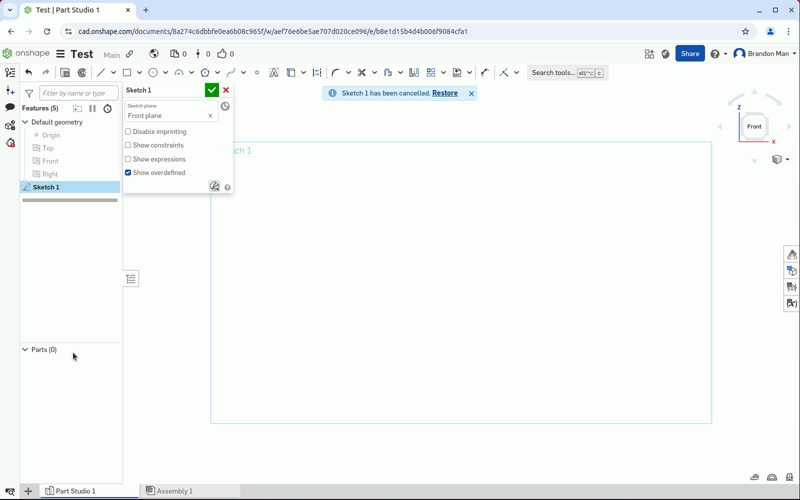
key(a)
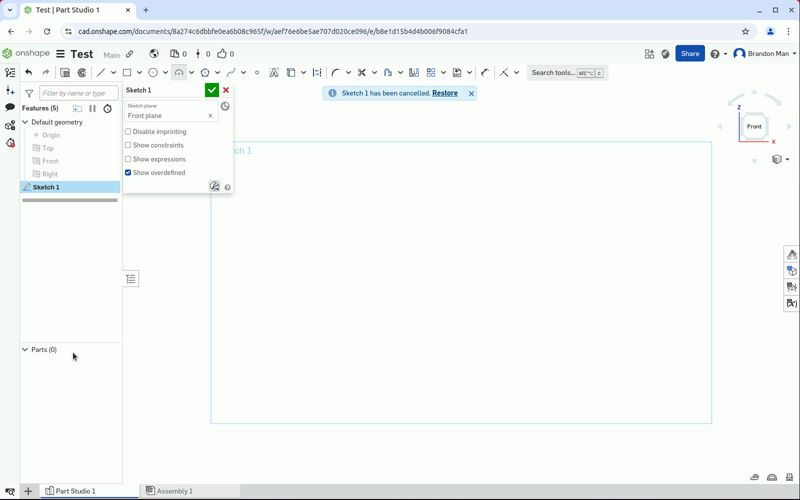
key_down(shift)
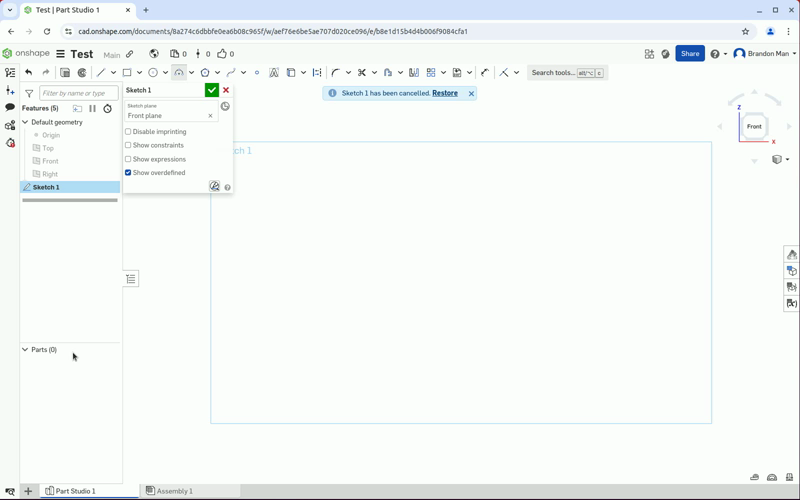
mouse_move(424, 251)
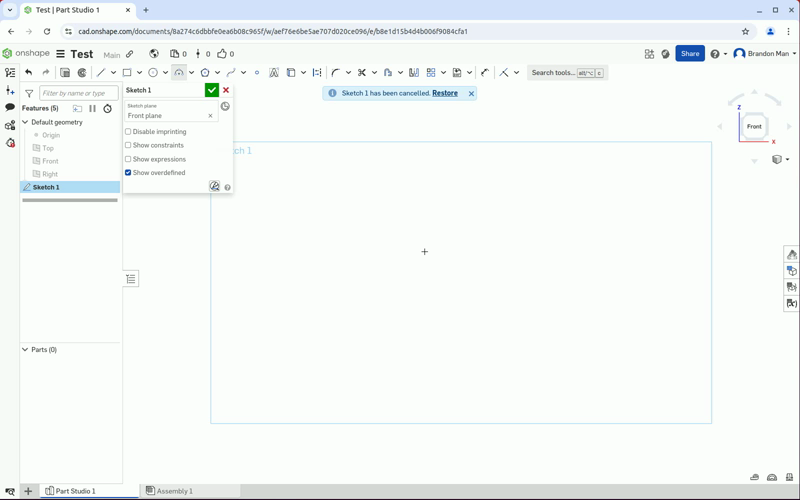
click(424, 251)
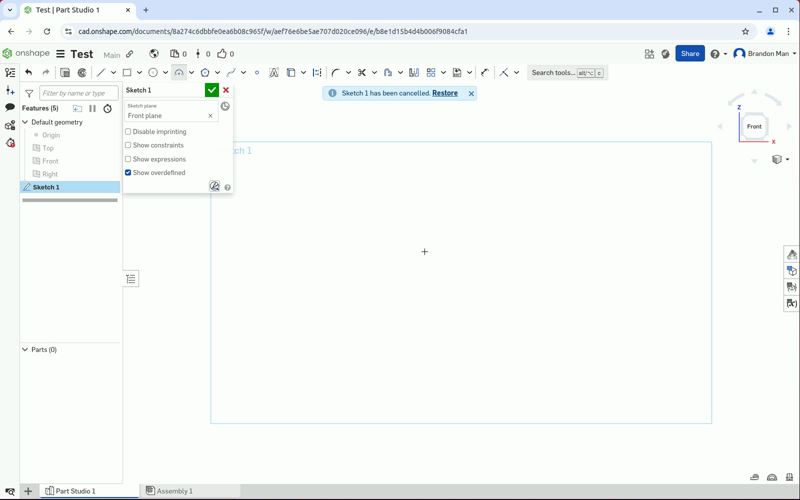
key_up(shift)
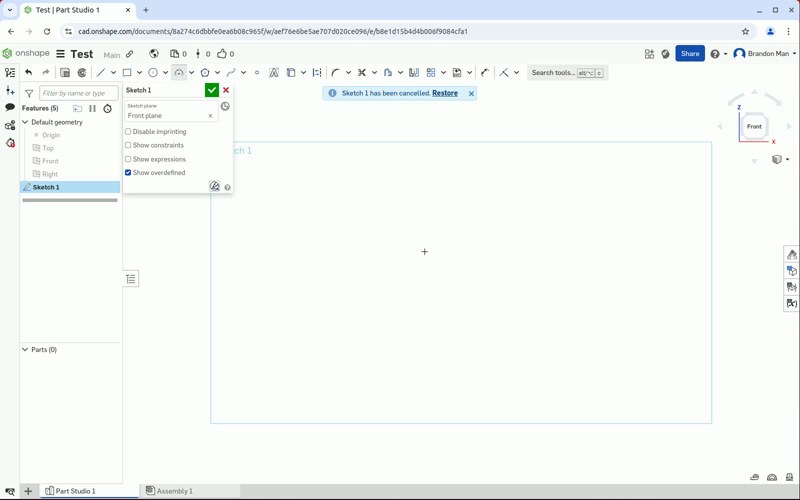
key_down(shift)
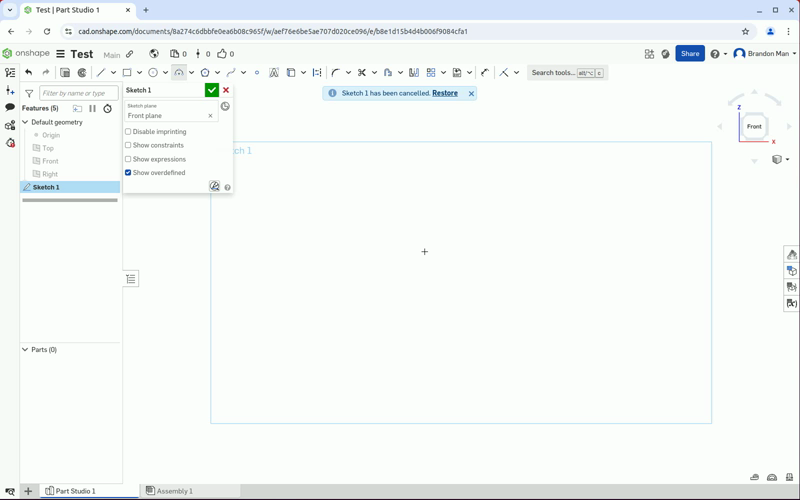
mouse_move(444, 237)
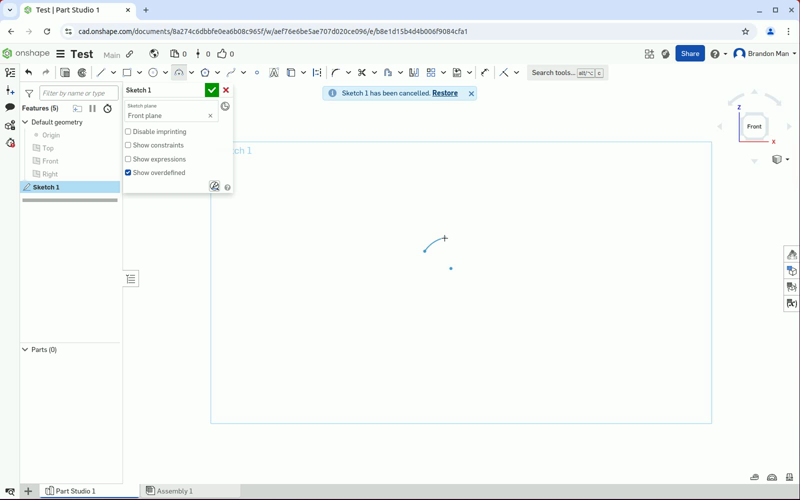
click(444, 237)
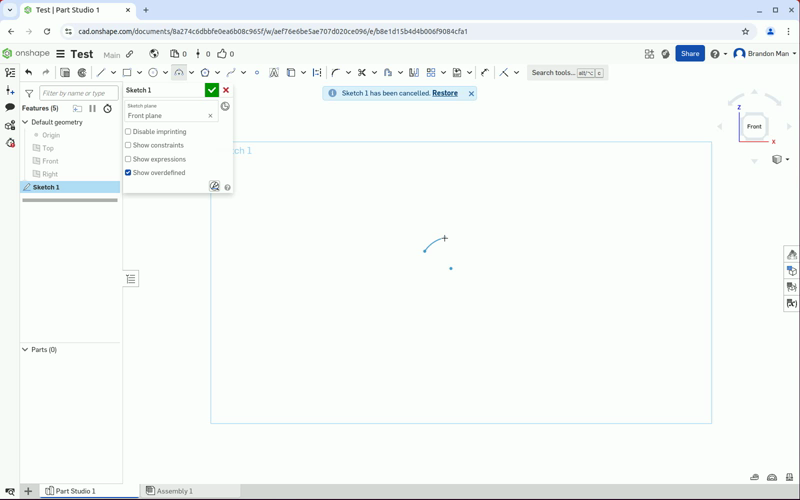
mouse_move(433, 243)
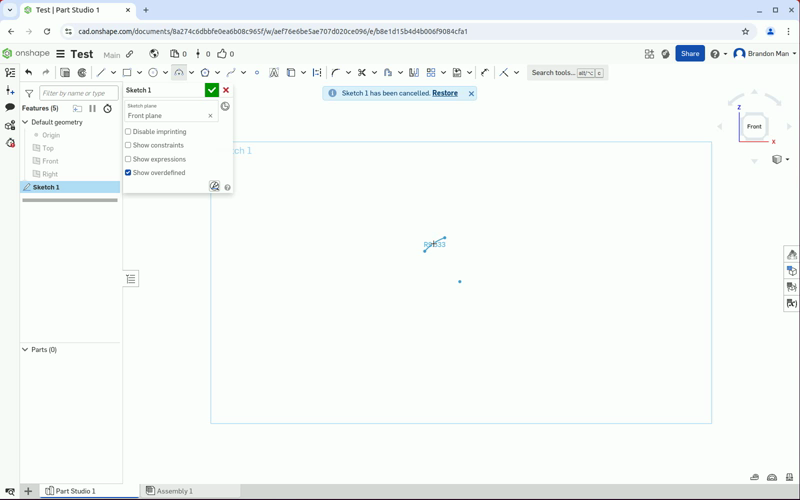
click(433, 243)
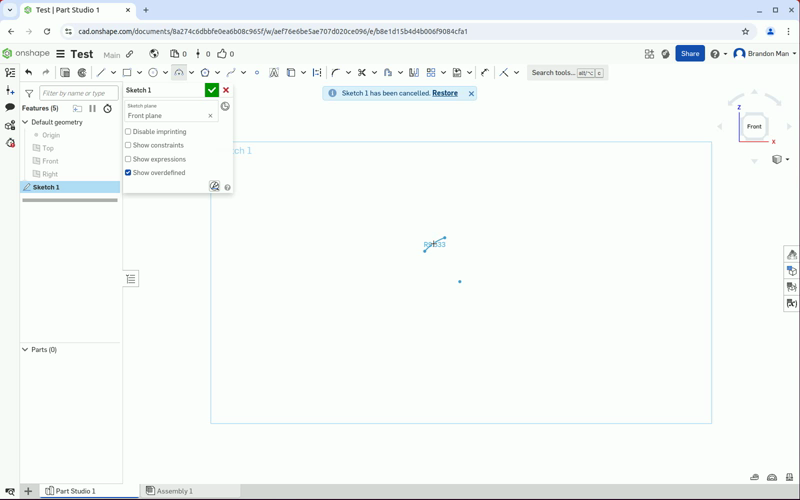
key_up(shift)
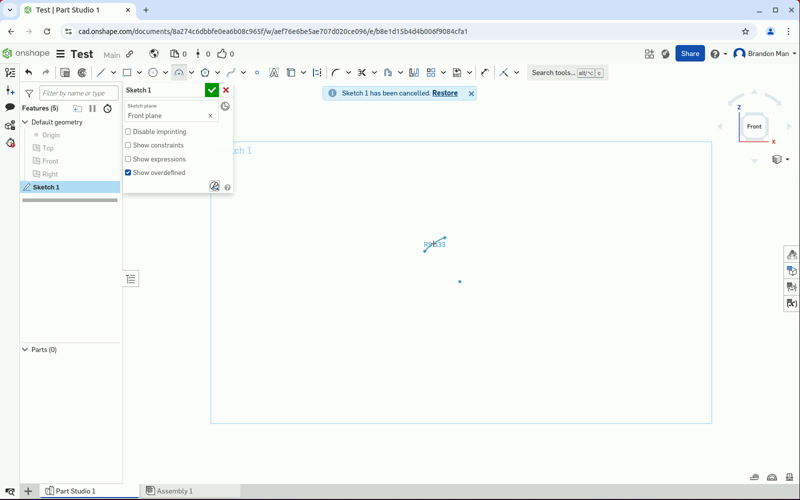
mouse_move(444, 237)
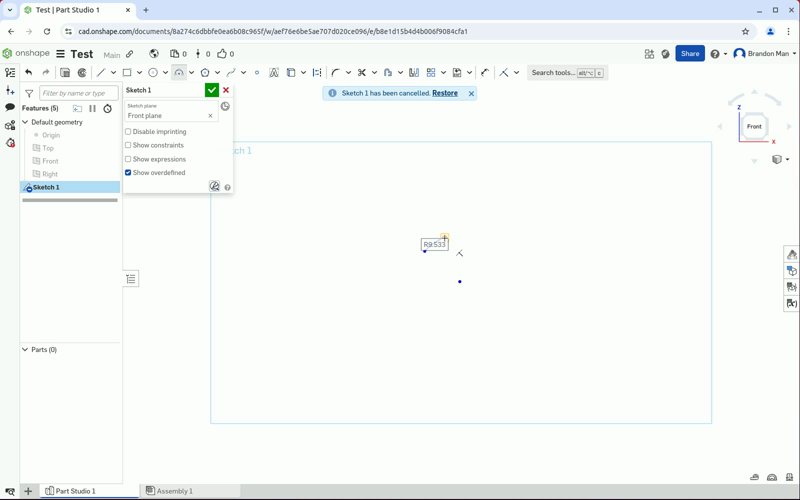
click(444, 237)
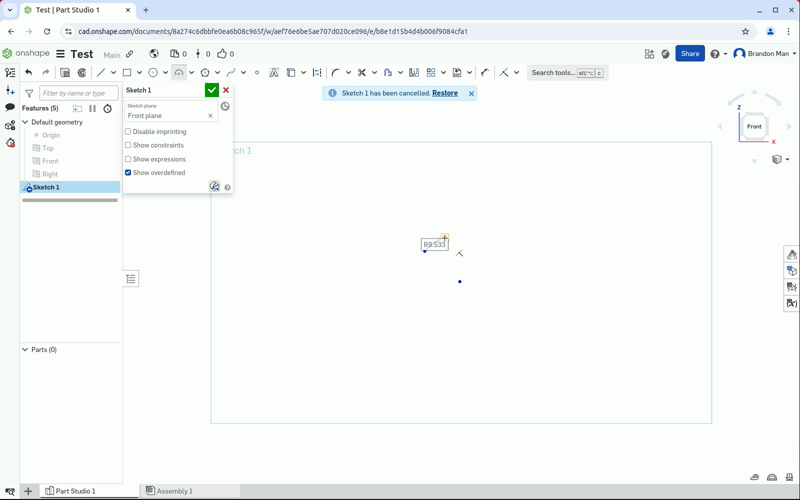
key_down(shift)
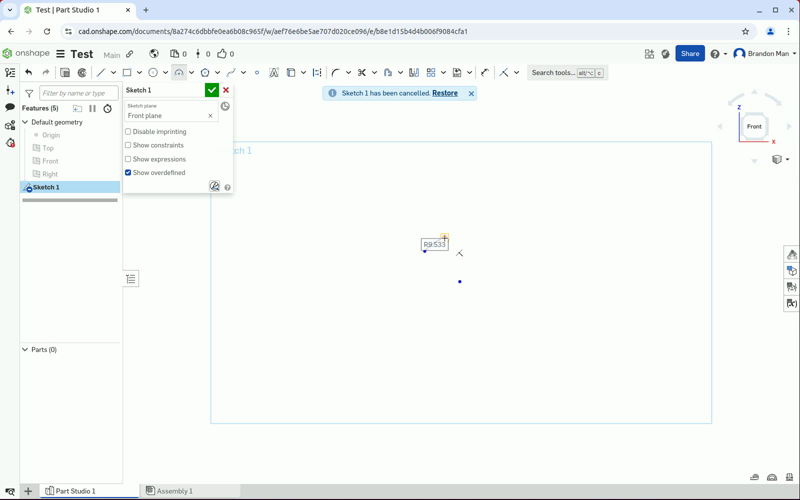
mouse_move(476, 237)
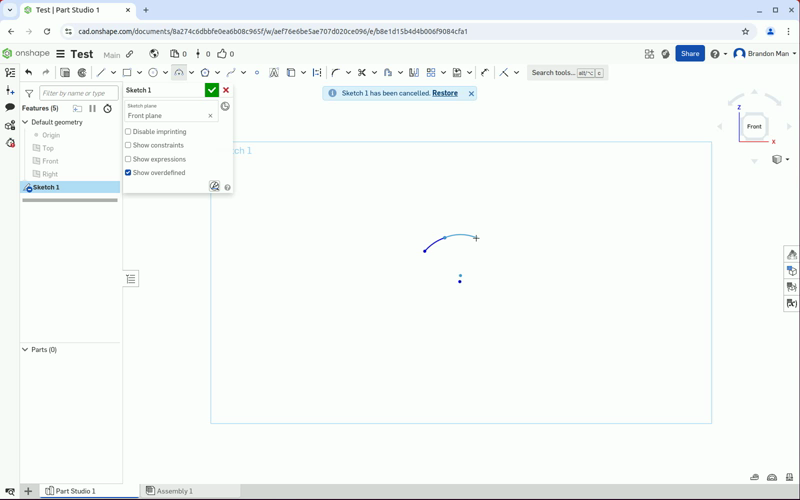
click(476, 237)
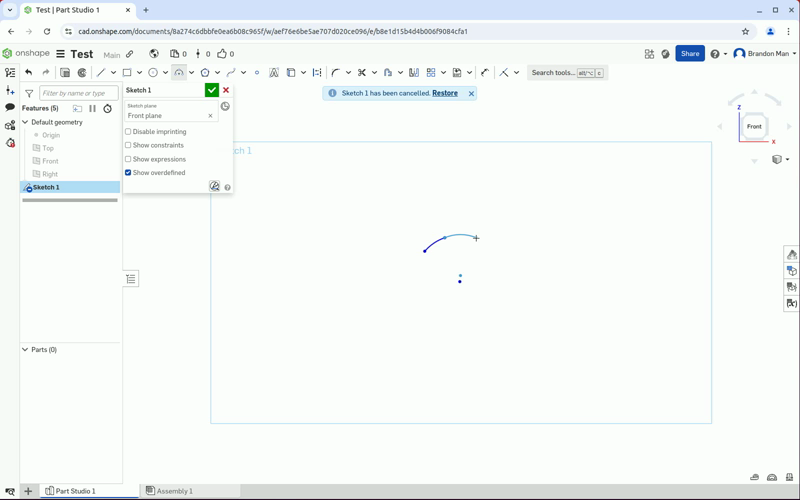
mouse_move(460, 194)
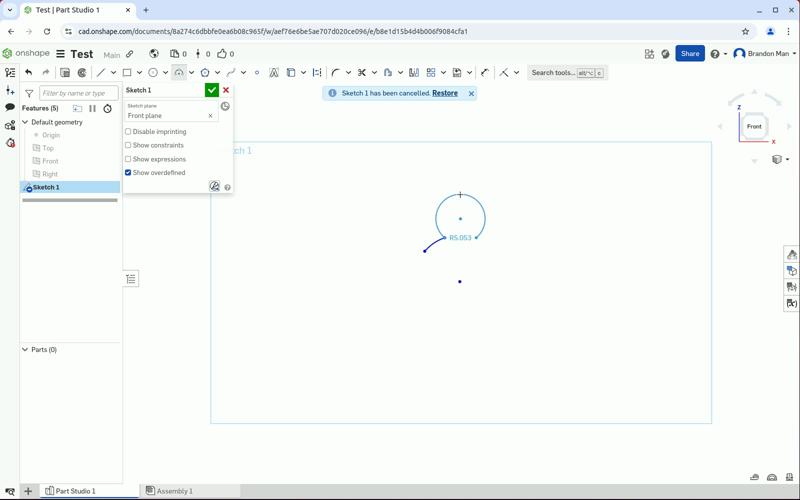
click(460, 194)
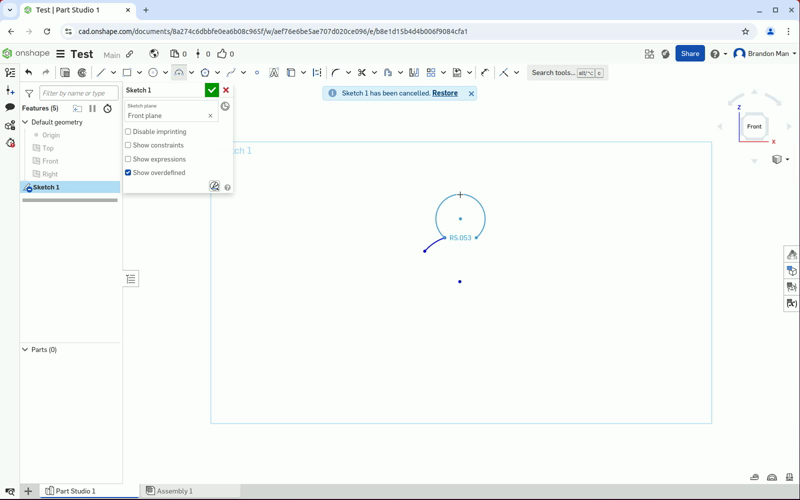
key_up(shift)
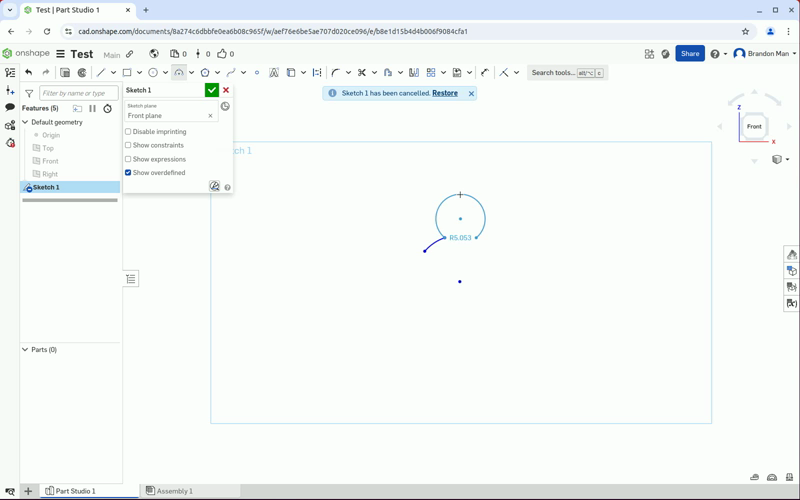
mouse_move(476, 237)
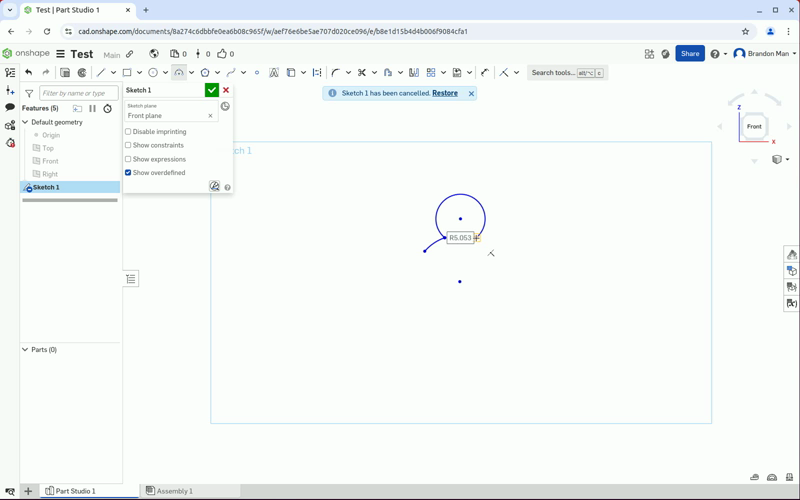
click(476, 237)
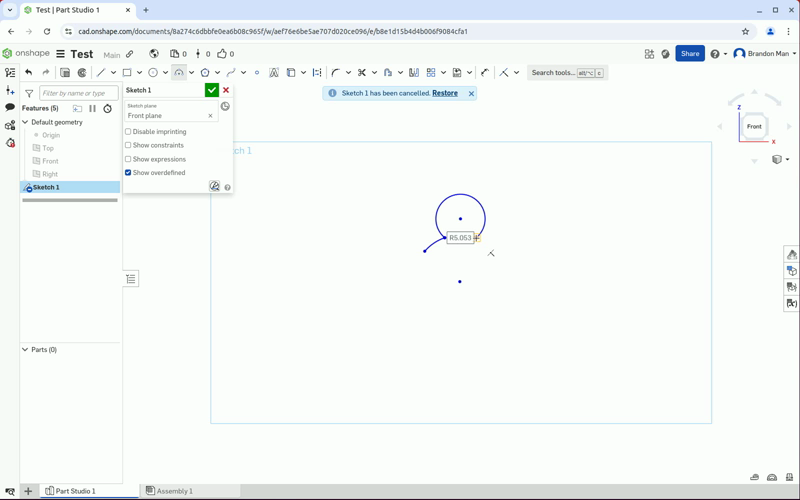
key_down(shift)
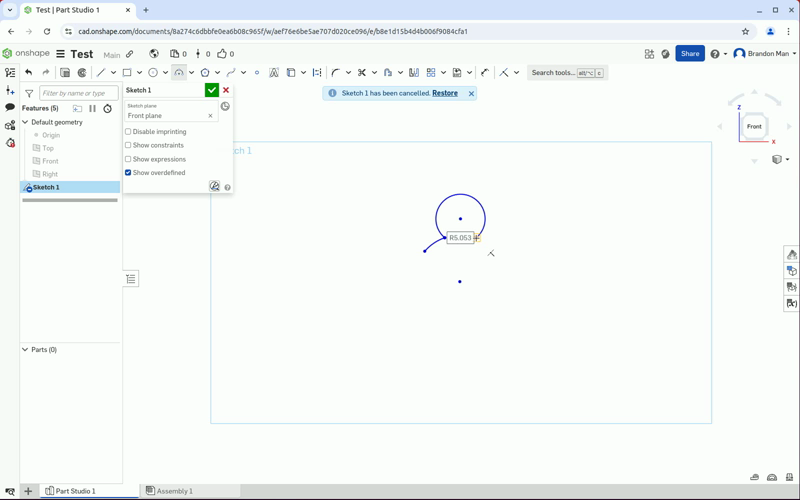
mouse_move(496, 251)
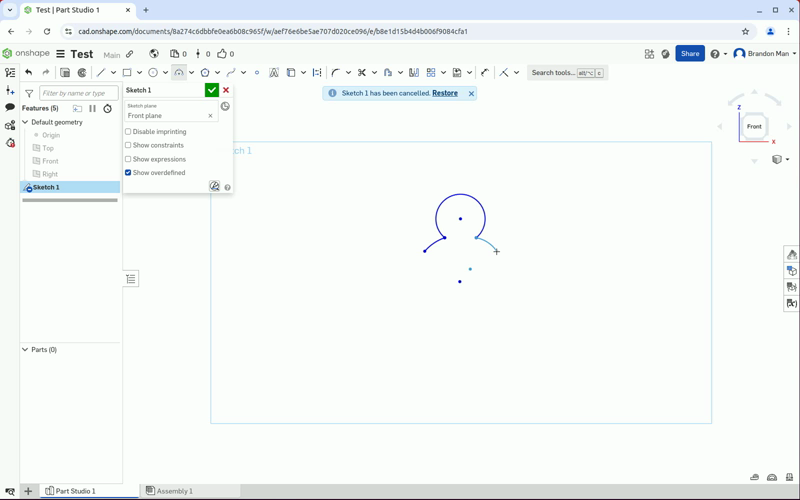
click(496, 251)
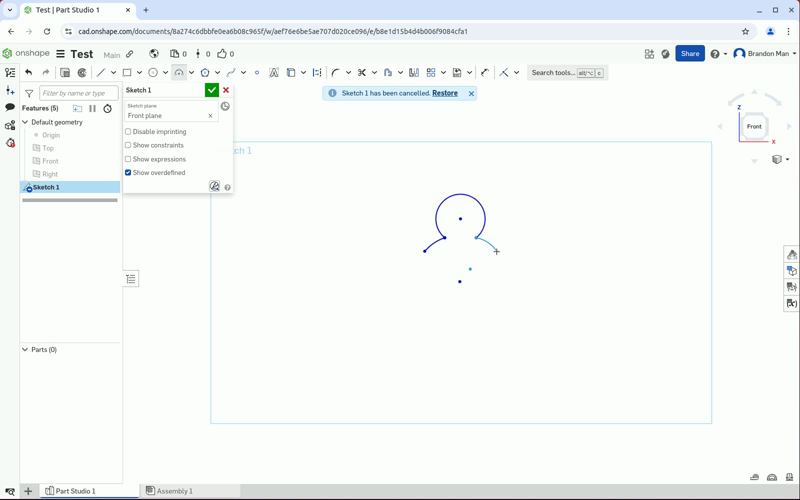
mouse_move(487, 243)
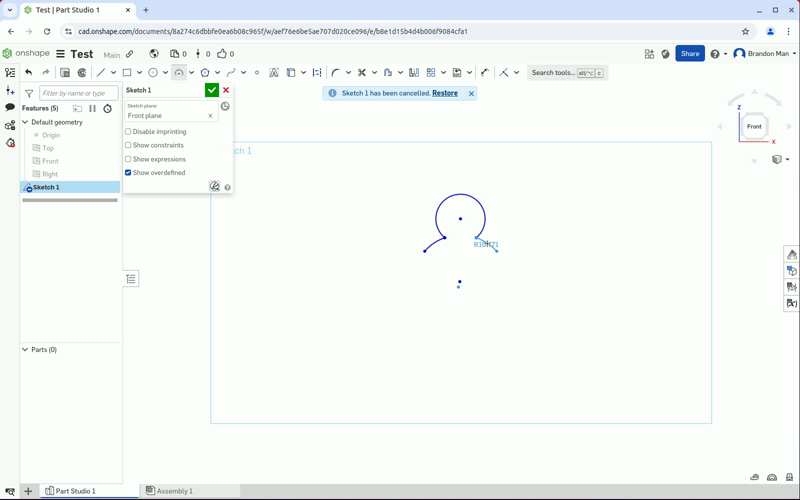
click(487, 243)
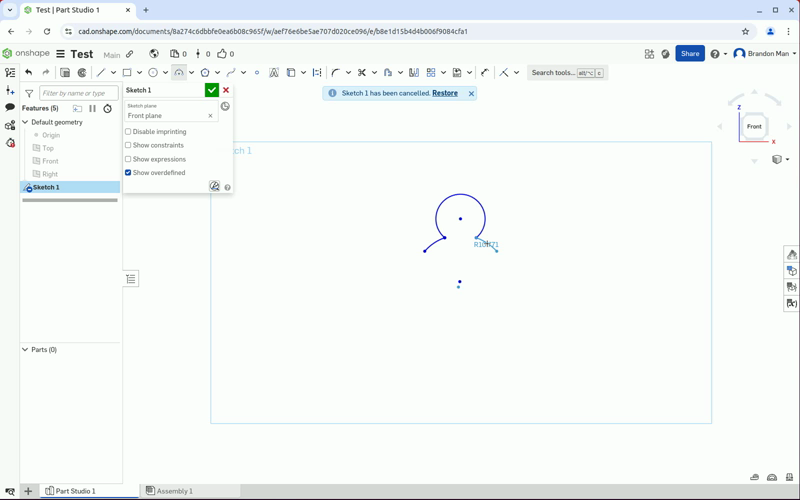
key_up(shift)
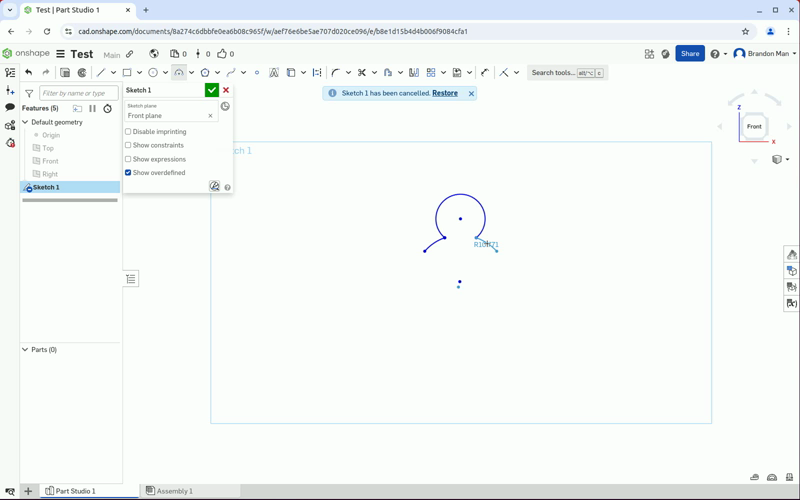
mouse_move(496, 251)
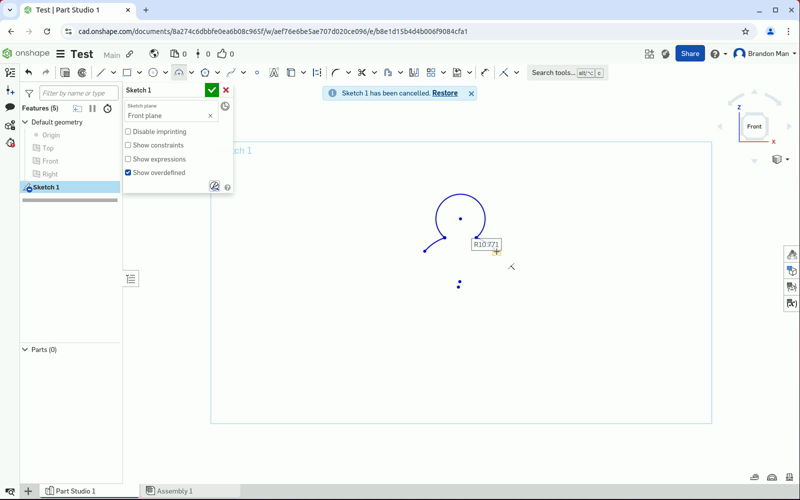
click(496, 251)
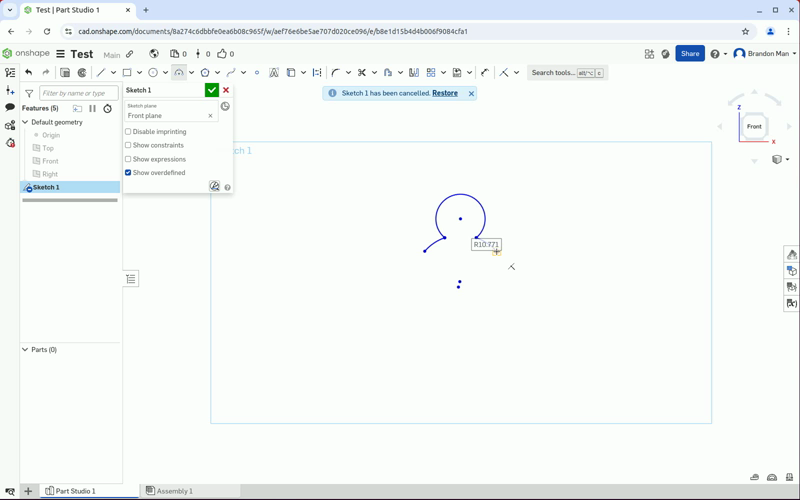
mouse_move(424, 251)
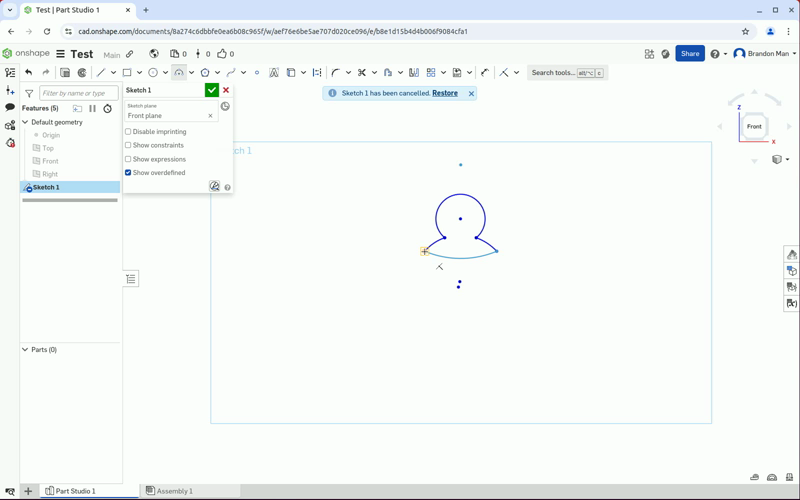
click(424, 251)
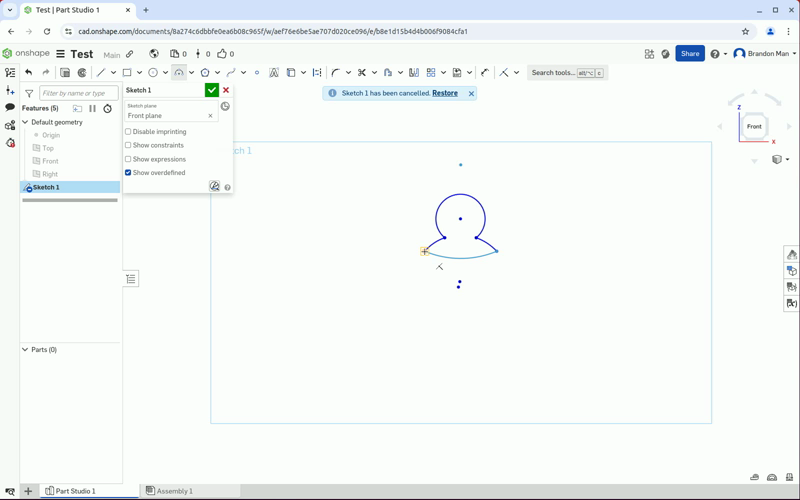
key_down(shift)
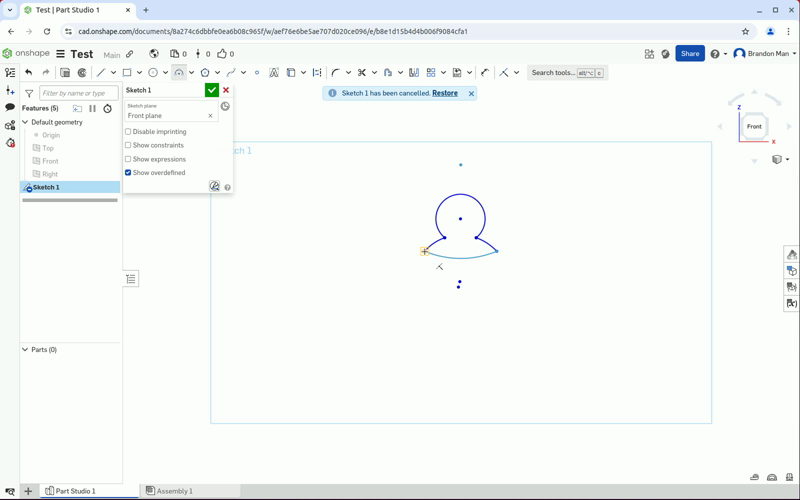
mouse_move(460, 171)
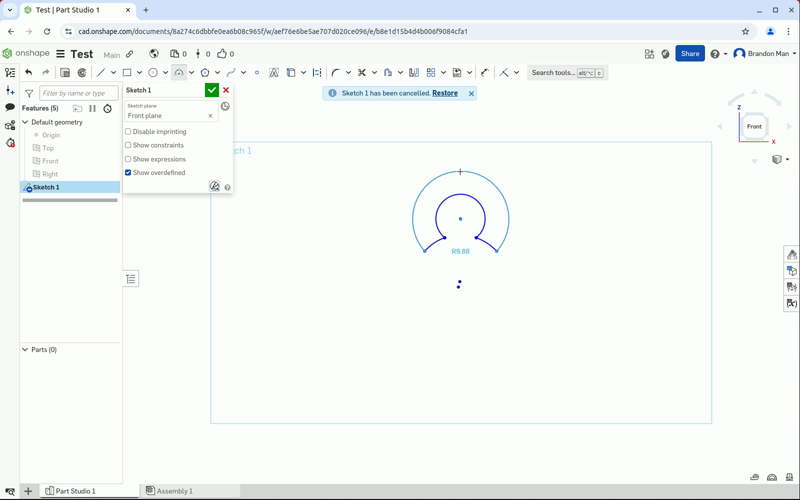
click(460, 171)
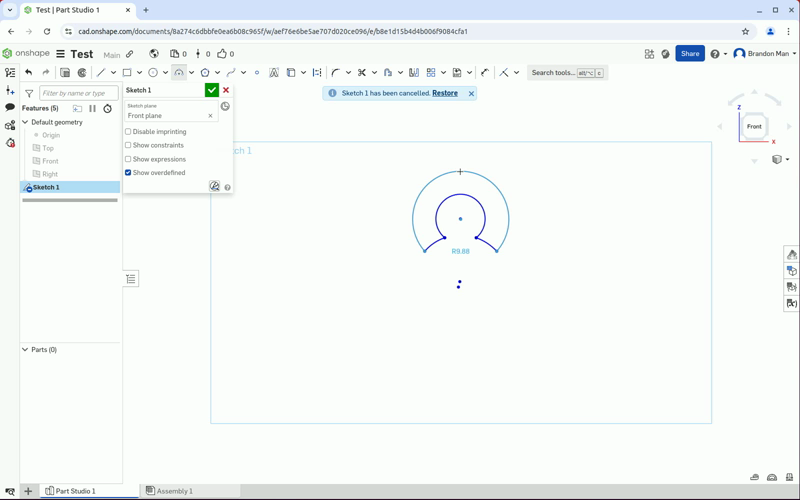
key_up(shift)
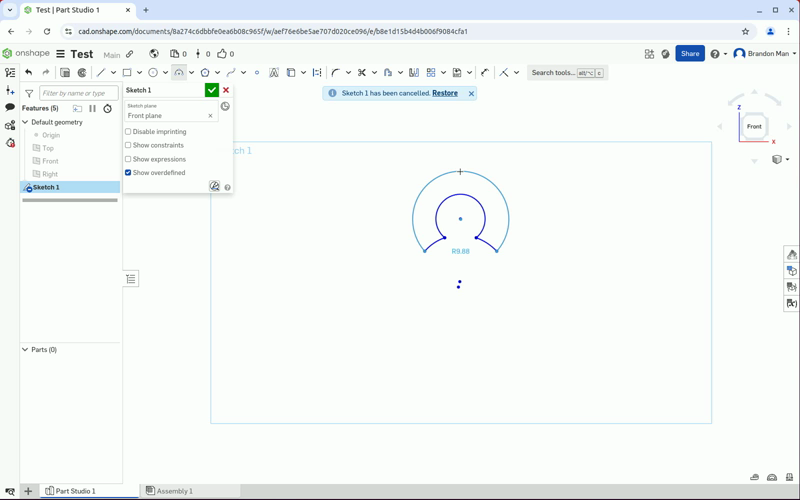
key(esc)
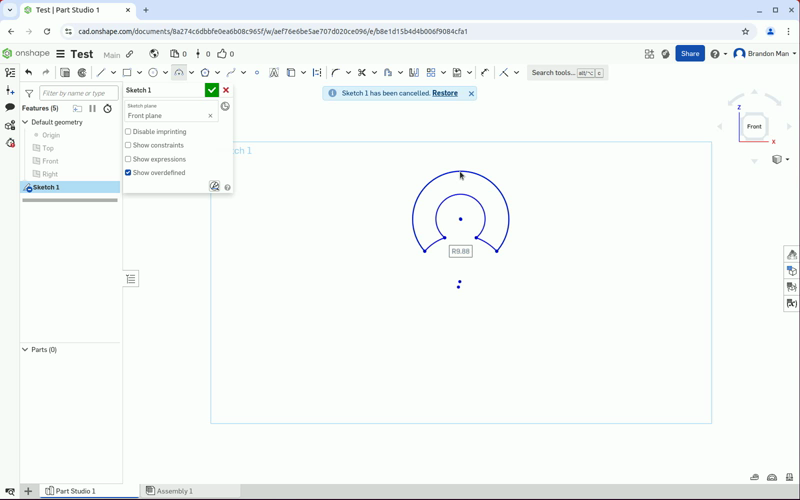
mouse_move(459, 186)
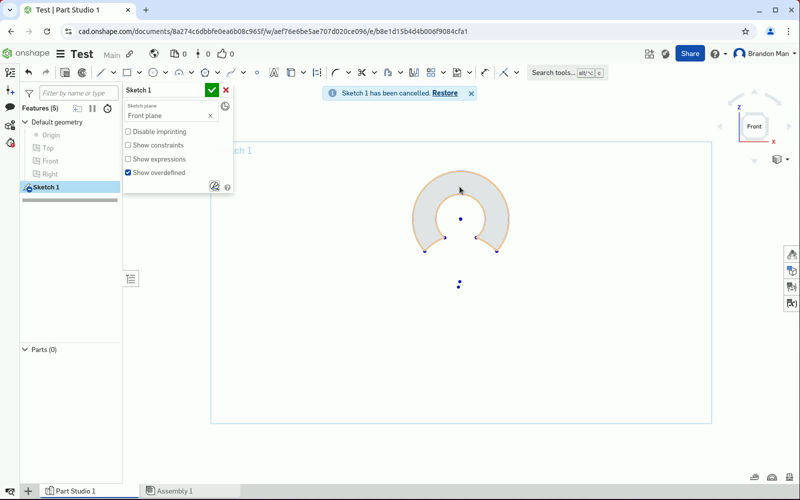
click(459, 186)
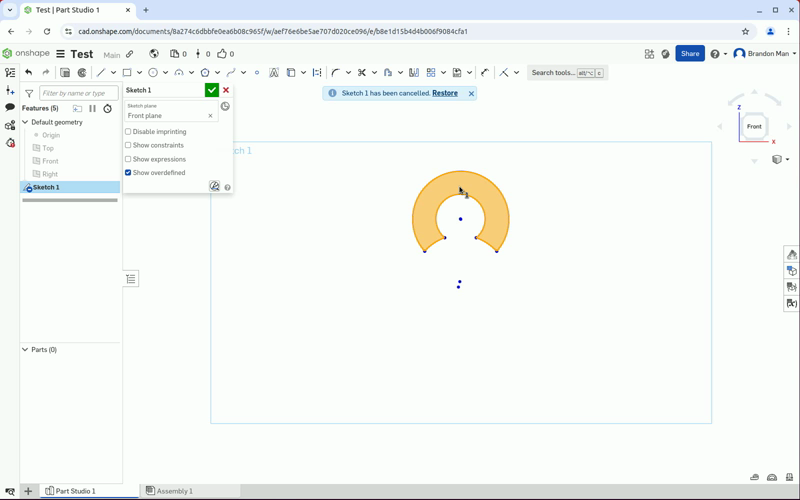
mouse_move(73, 352)
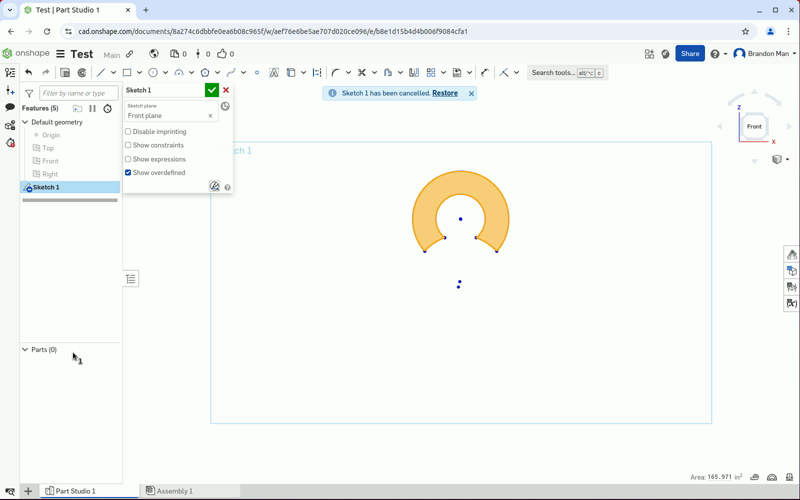
key(shift+y)
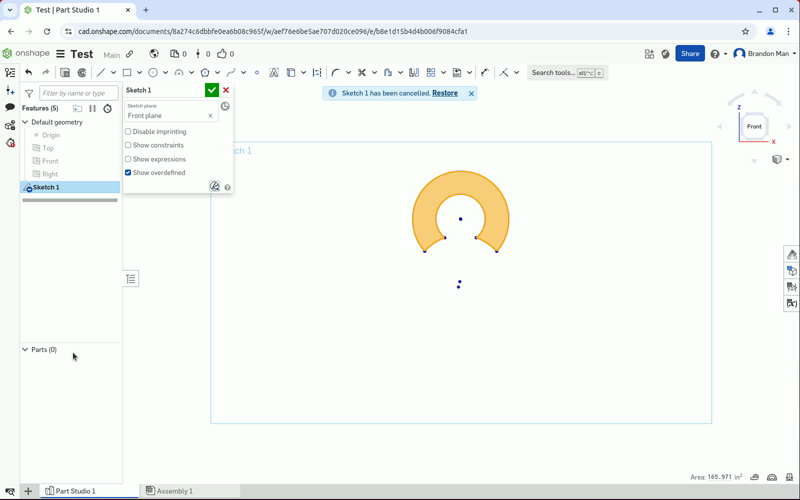
key(shift+e)
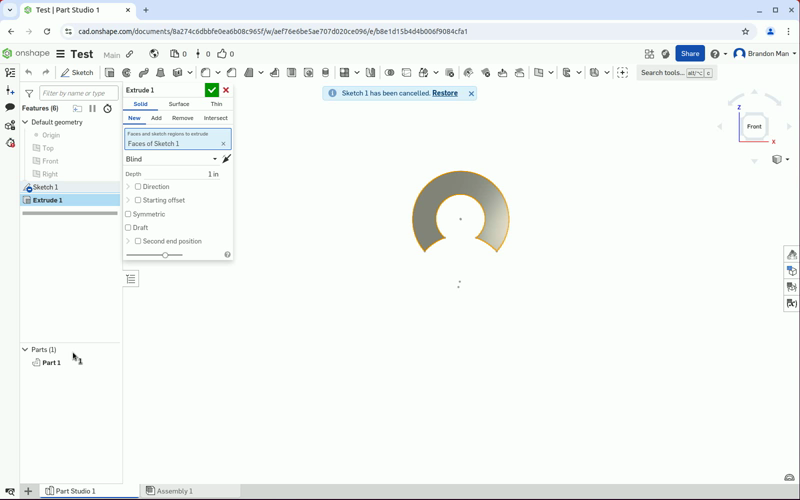
mouse_move(143, 106)
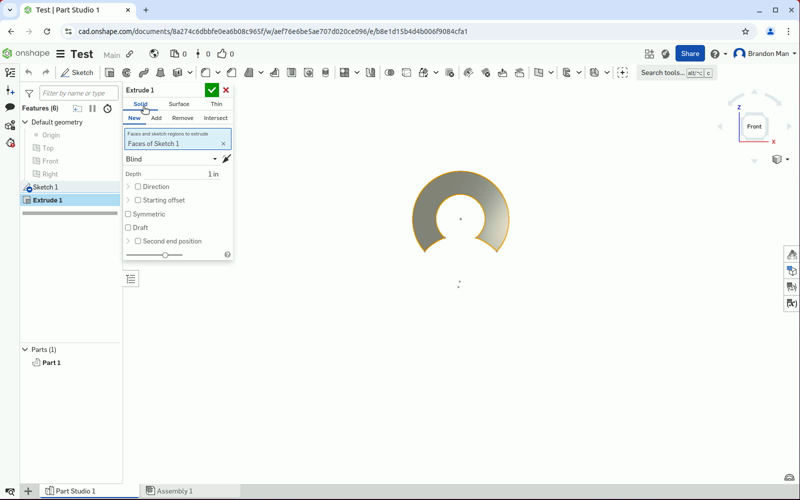
click(143, 106)
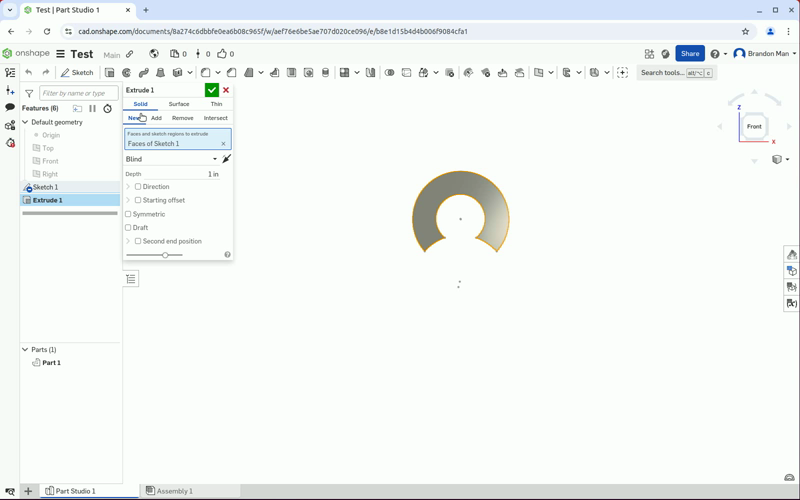
mouse_move(137, 120)
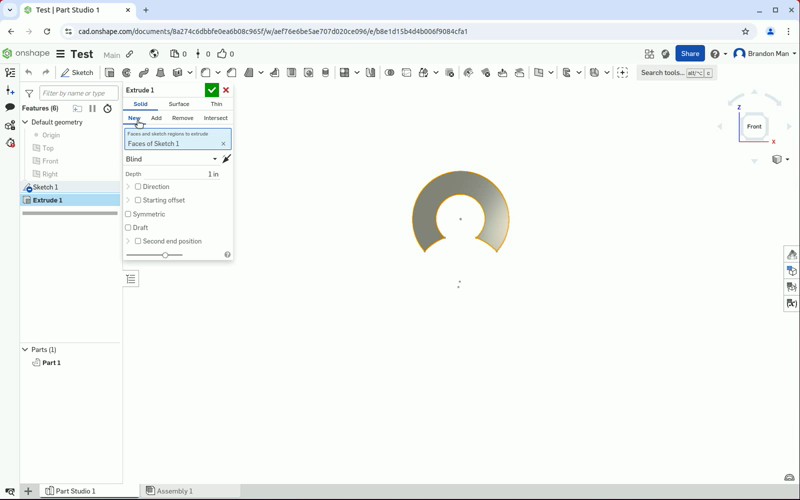
click(137, 120)
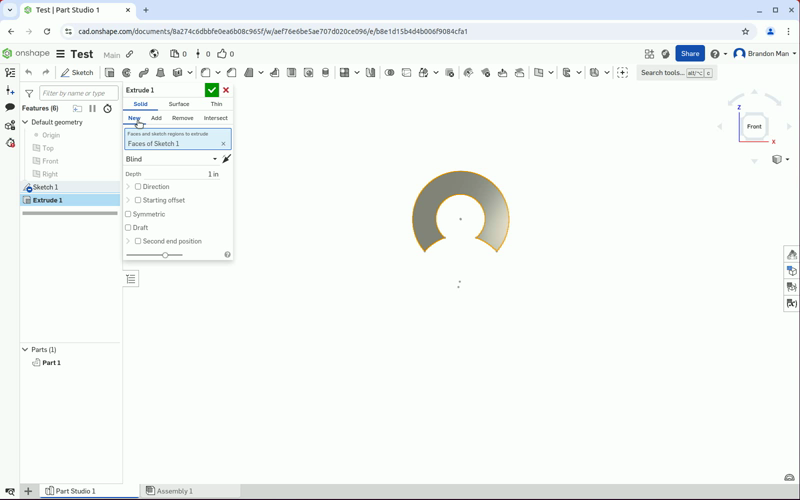
key(tab, 4)
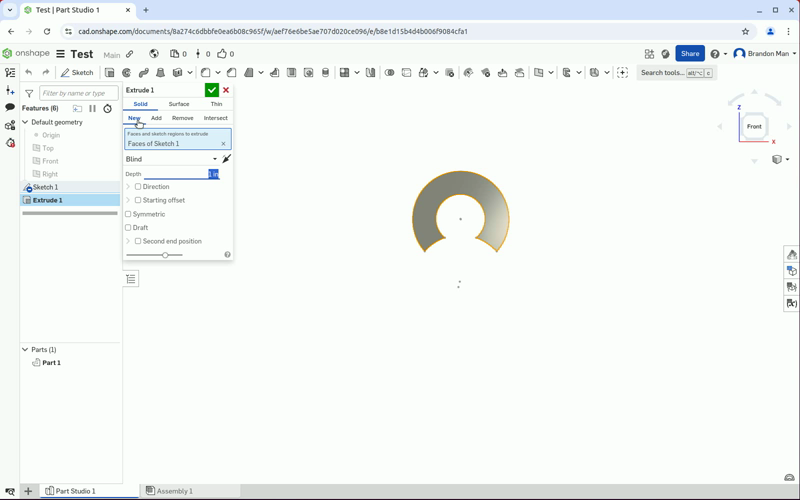
text(10.11)
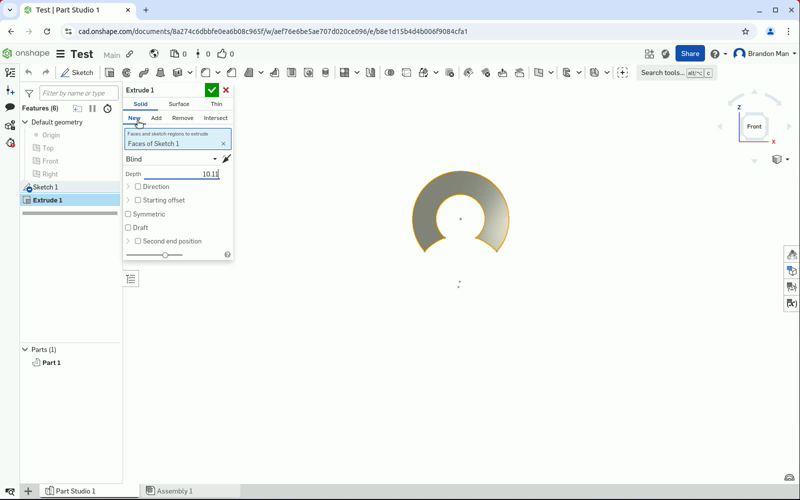
key(enter)
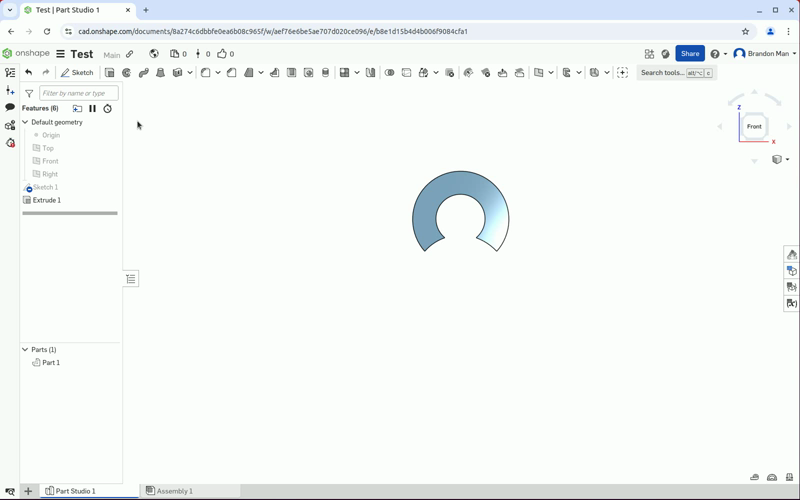
key(shift+h)
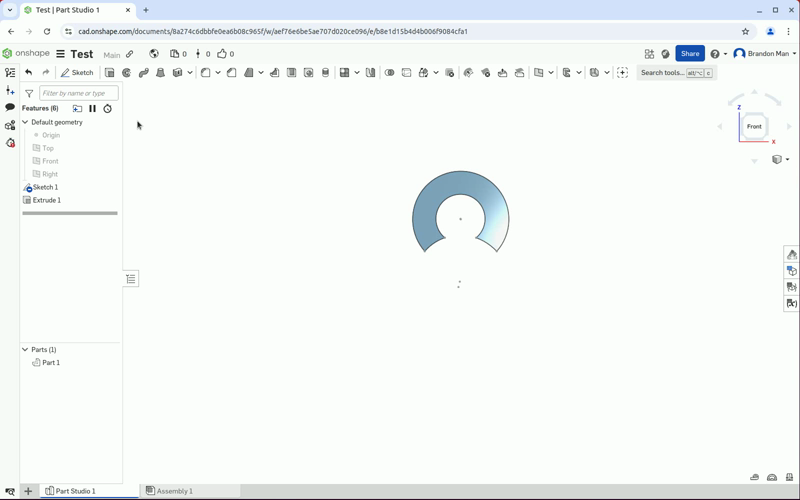
key(shift+h)
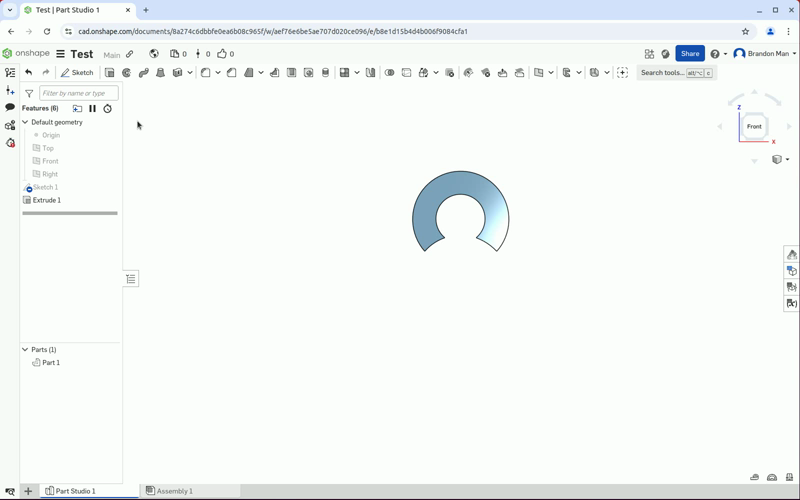
mouse_move(73, 189)
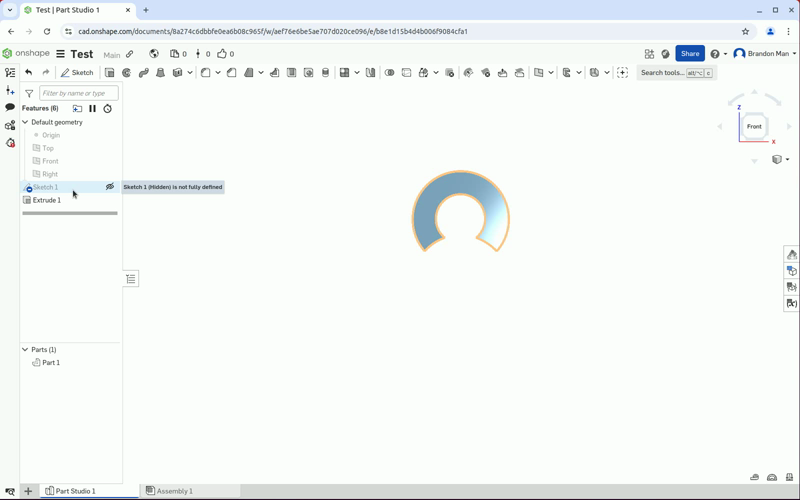
click(73, 189)
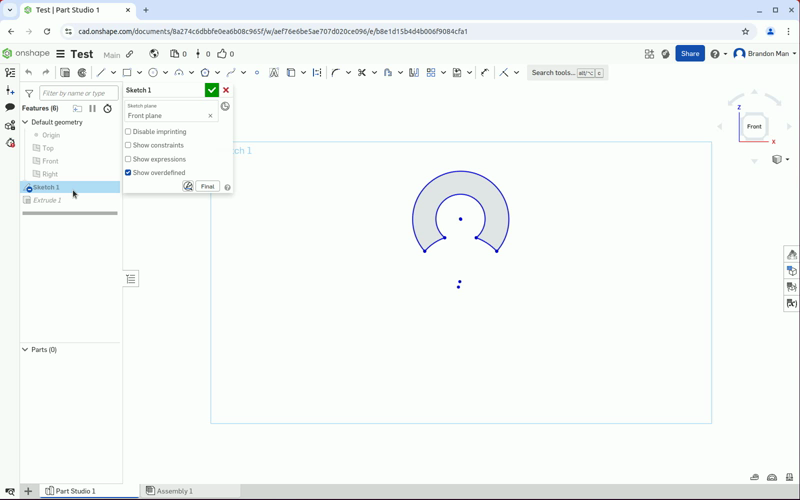
mouse_move(229, 92)
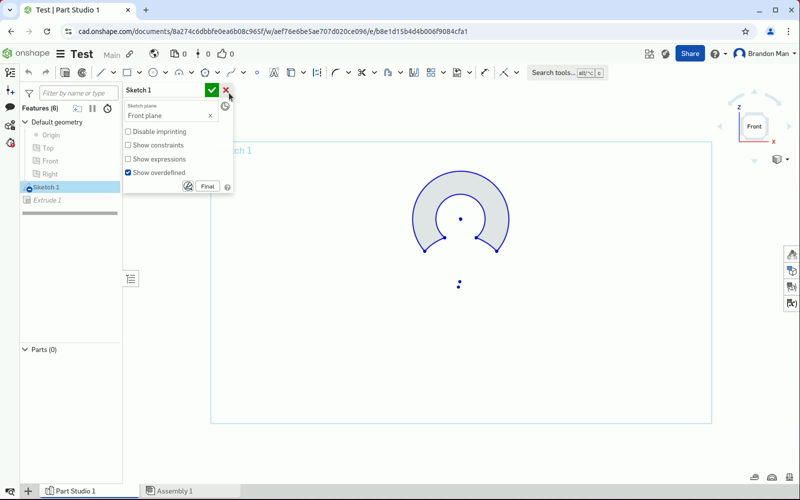
click(229, 92)
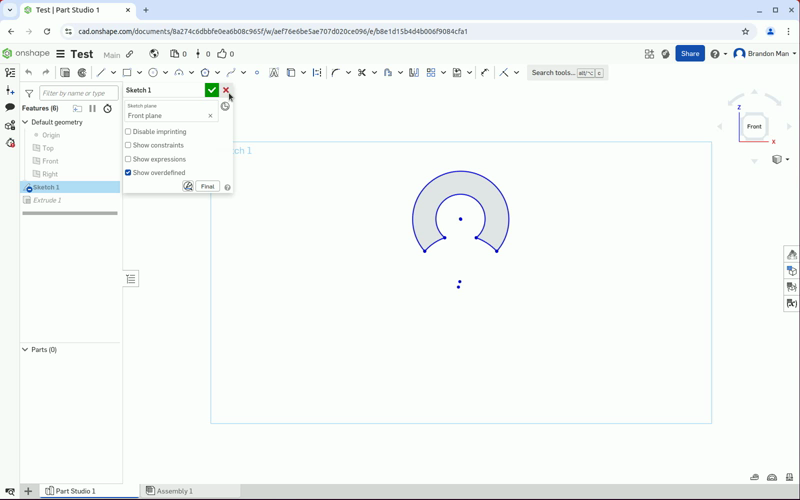
key(shift+s)
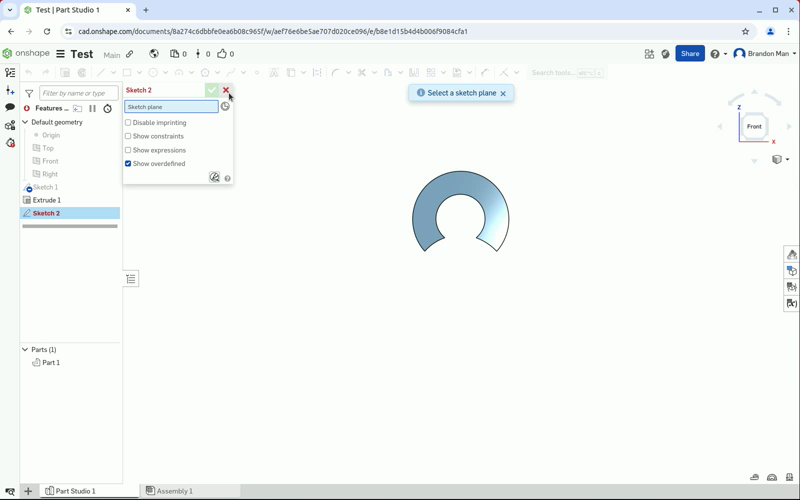
mouse_move(73, 163)
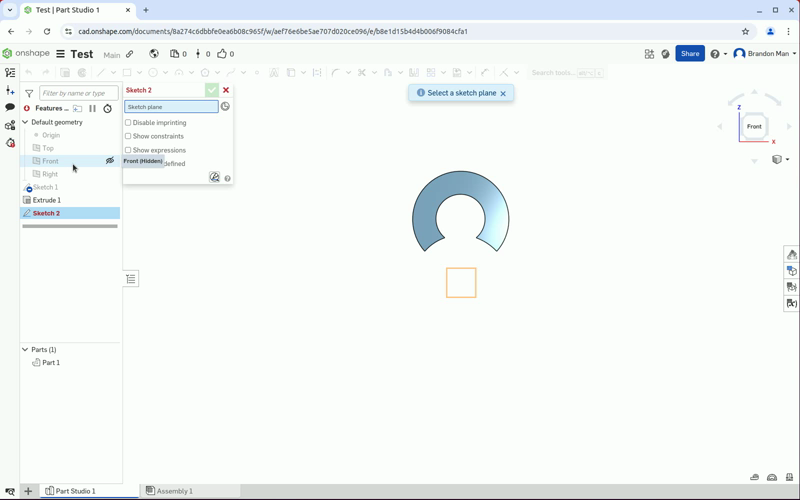
click(73, 163)
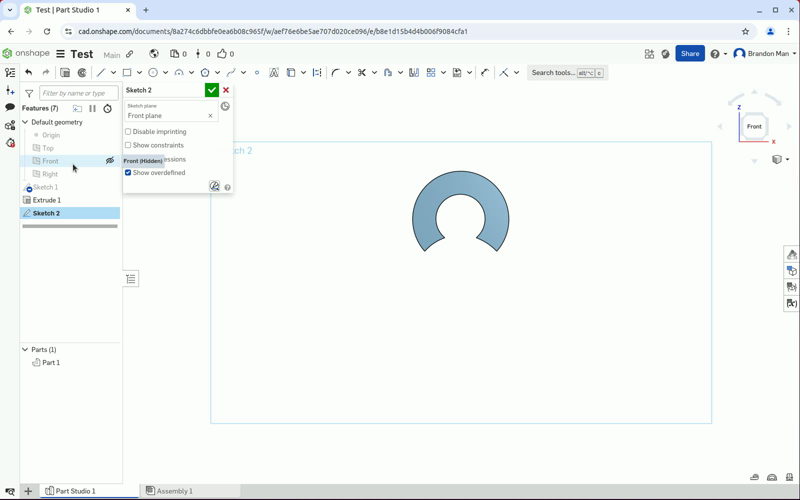
mouse_move(73, 352)
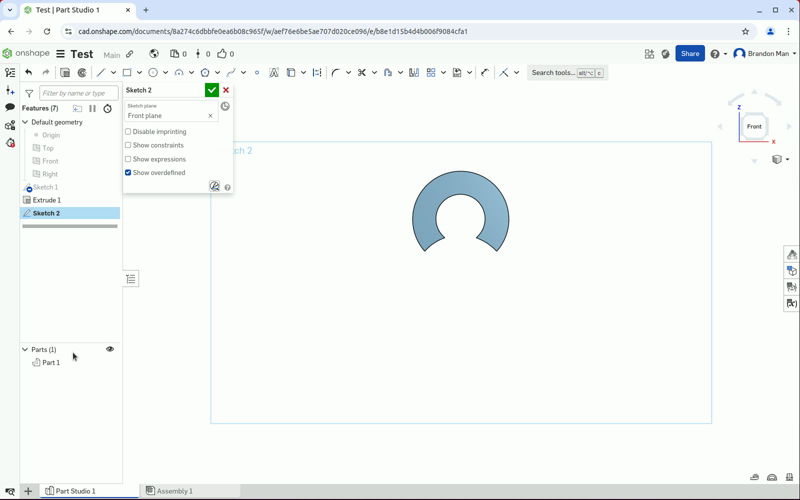
key(y)
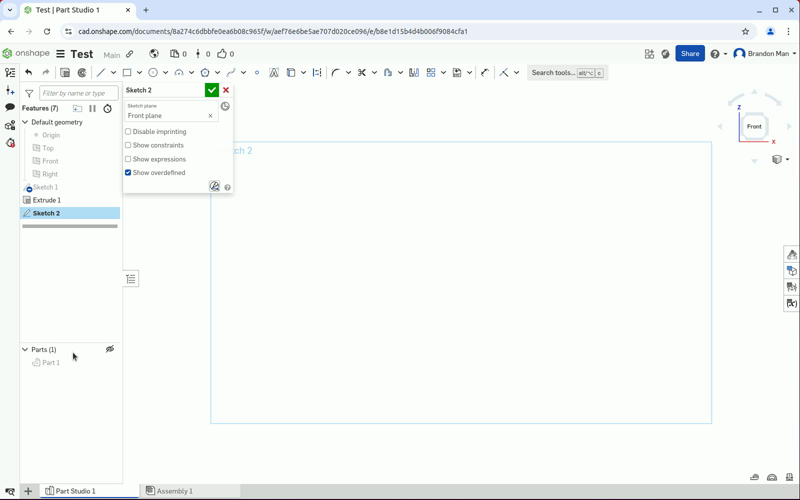
key(a)
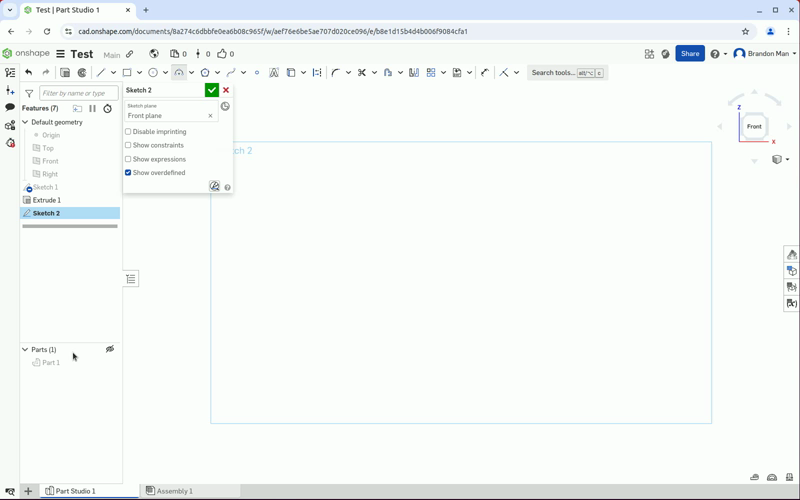
key_down(shift)
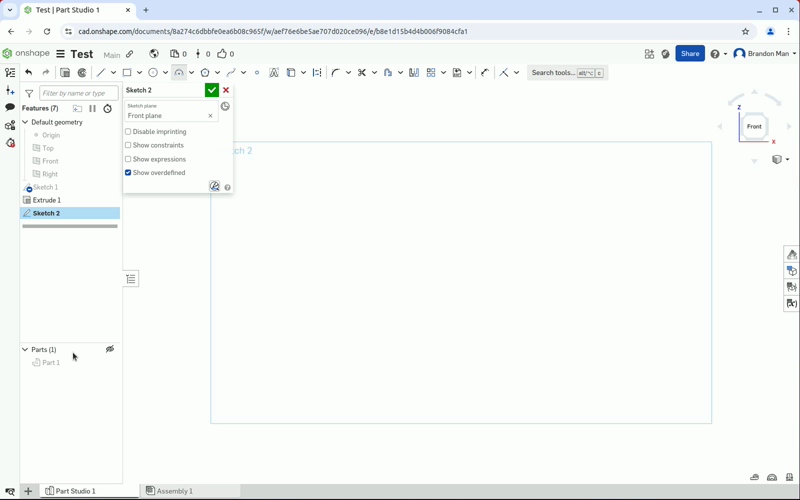
mouse_move(424, 251)
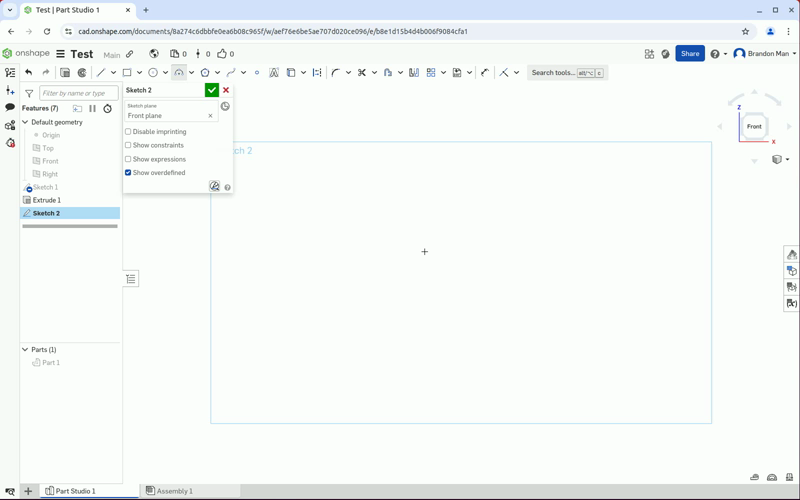
click(424, 251)
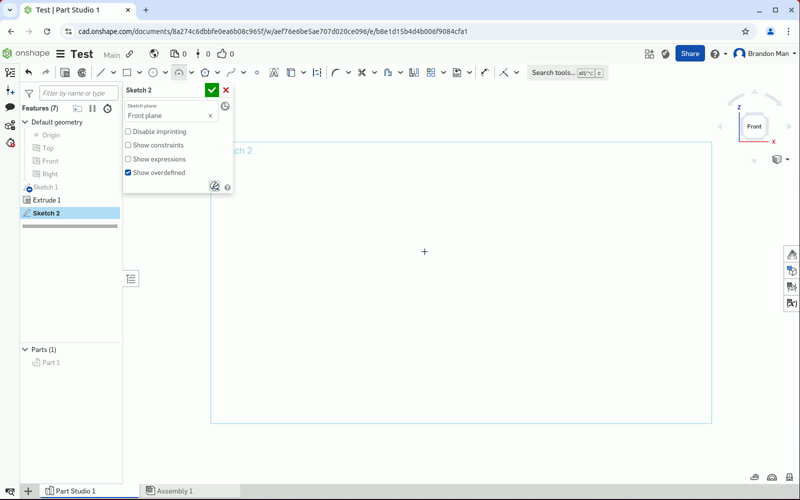
key_up(shift)
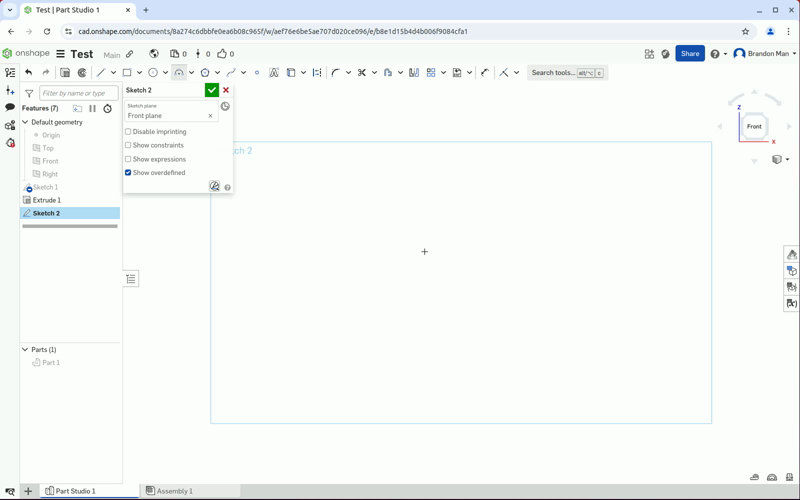
key_down(shift)
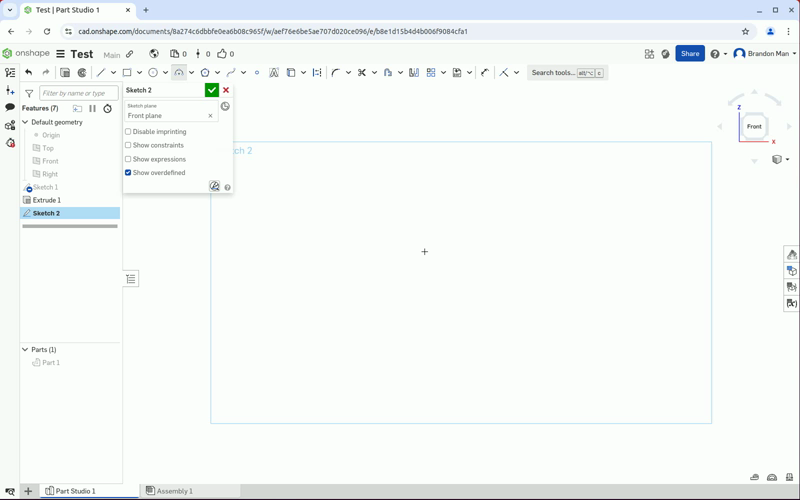
mouse_move(444, 264)
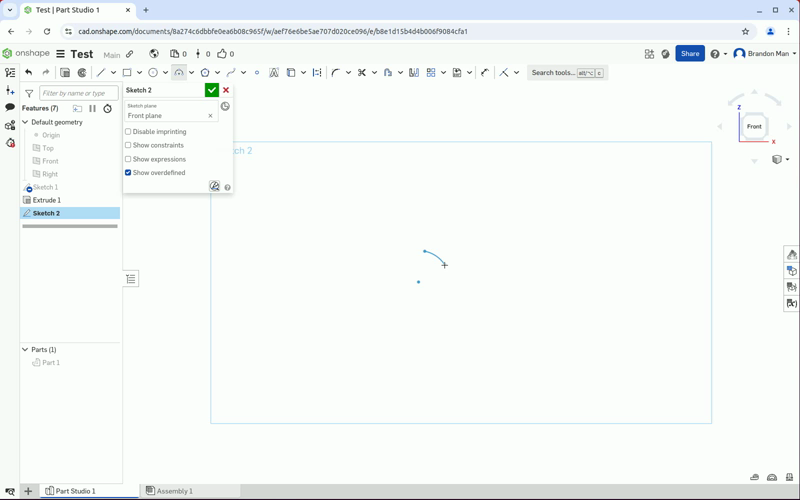
click(444, 264)
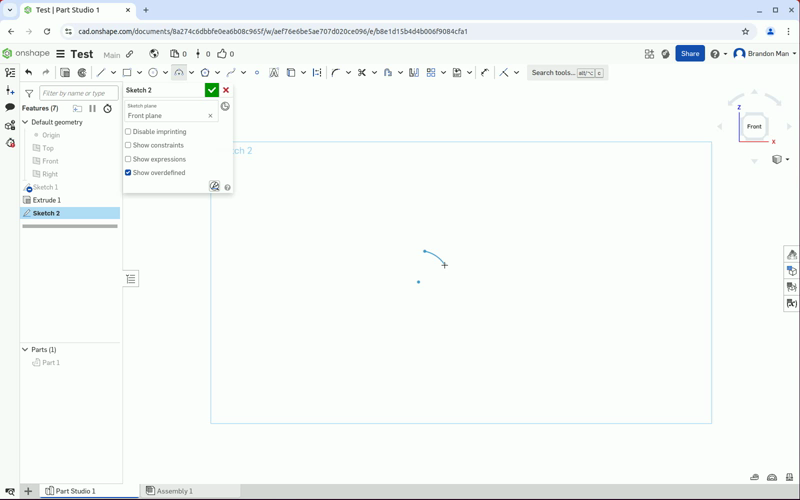
mouse_move(433, 259)
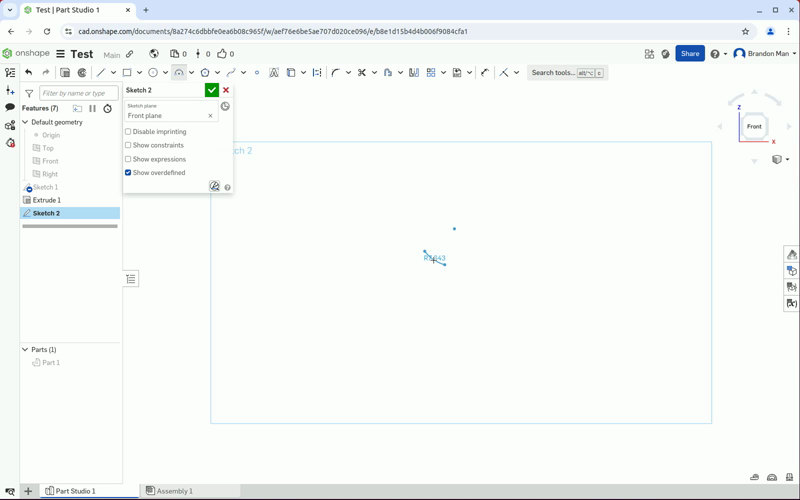
click(433, 259)
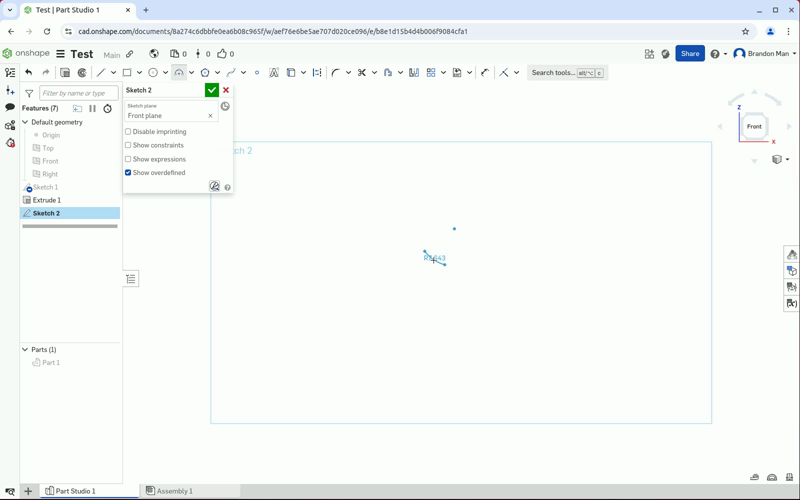
key_up(shift)
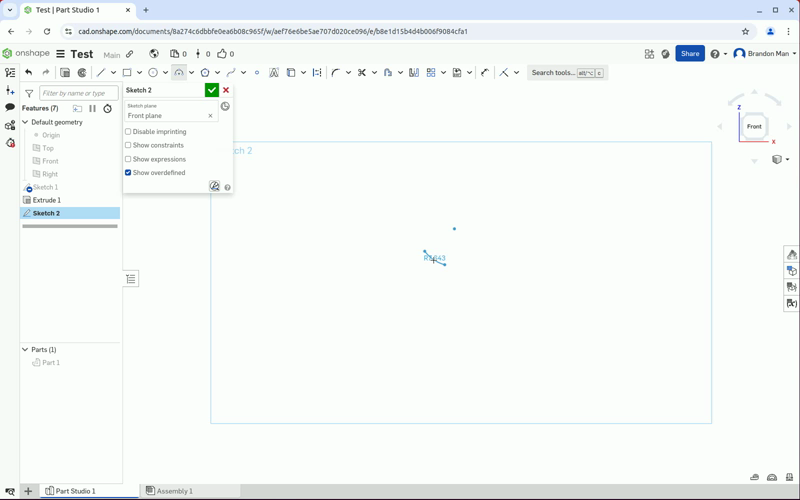
mouse_move(444, 264)
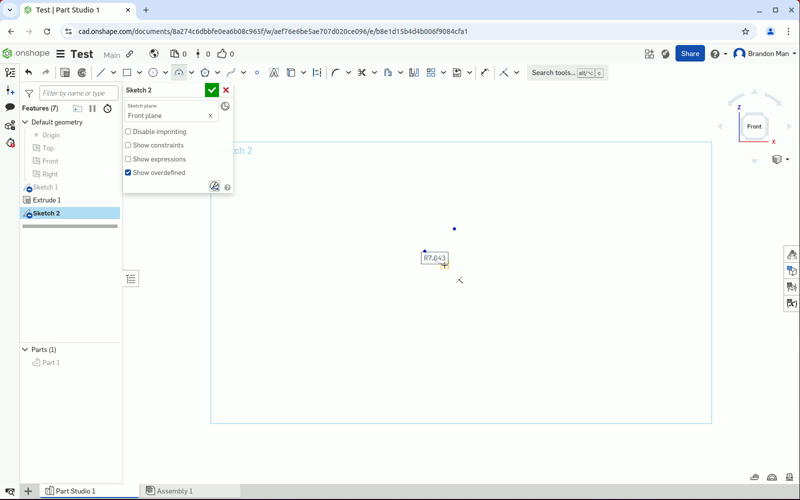
click(444, 264)
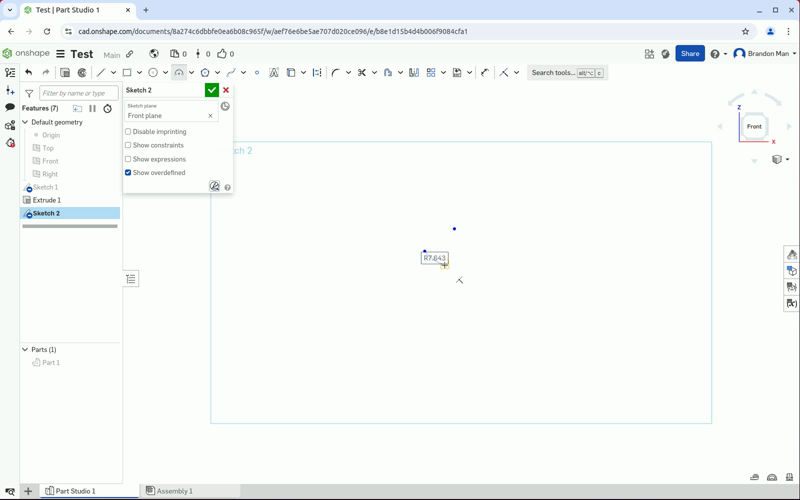
key_down(shift)
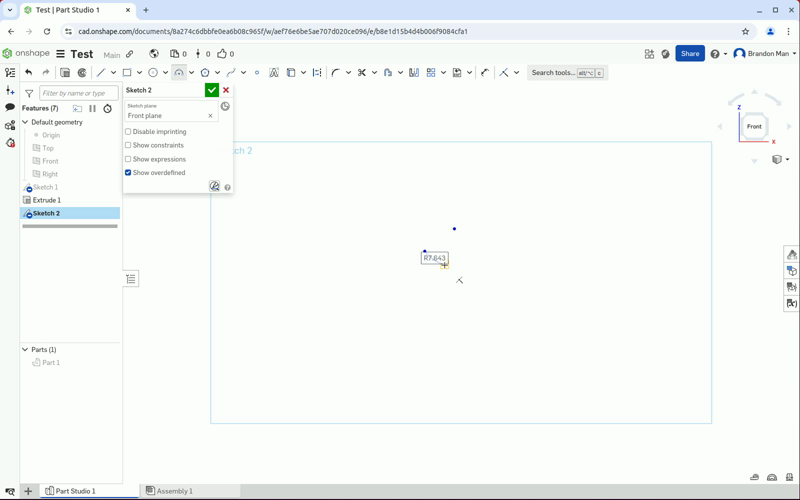
mouse_move(476, 264)
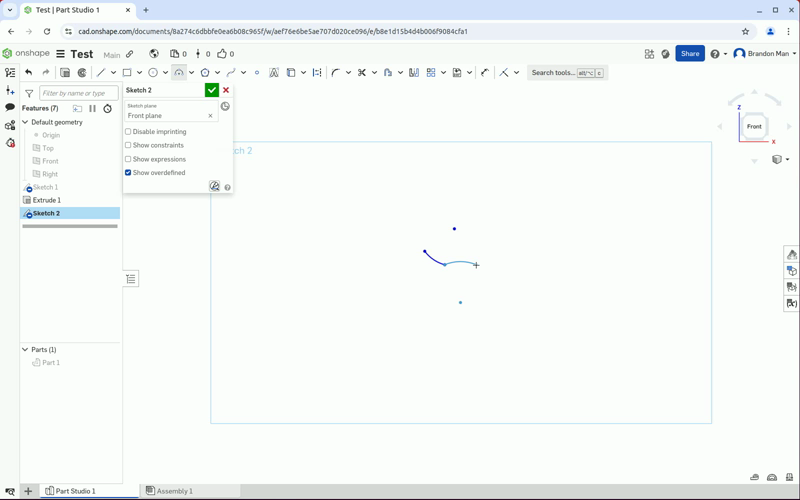
click(476, 264)
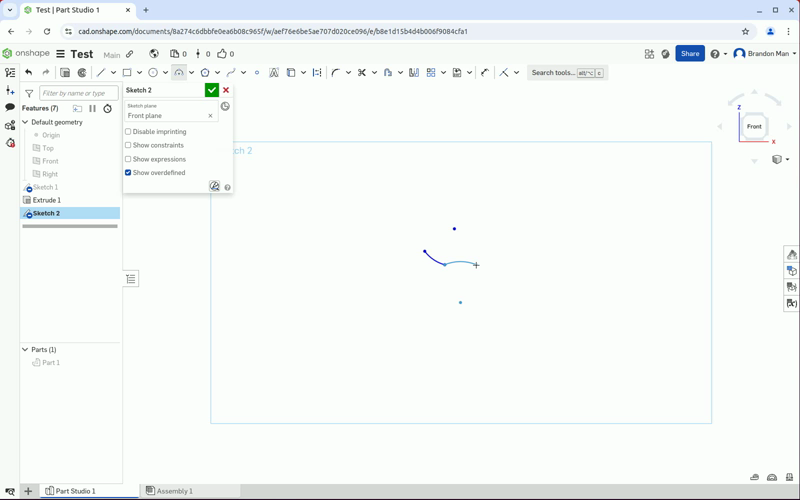
mouse_move(460, 259)
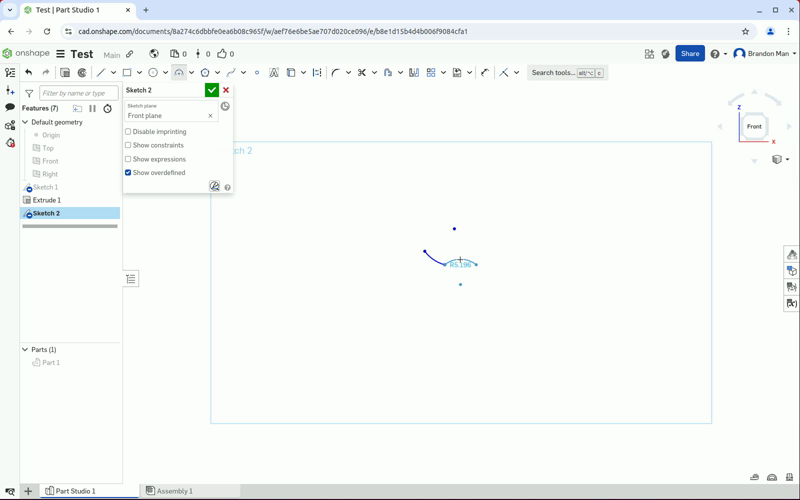
click(460, 259)
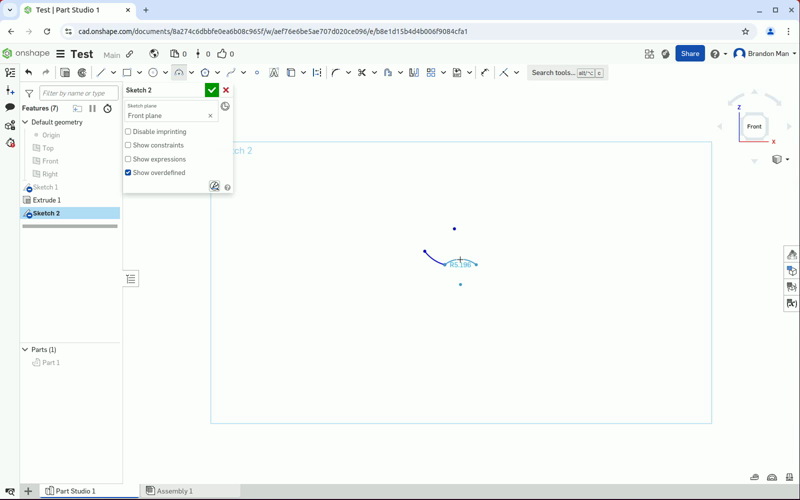
key_up(shift)
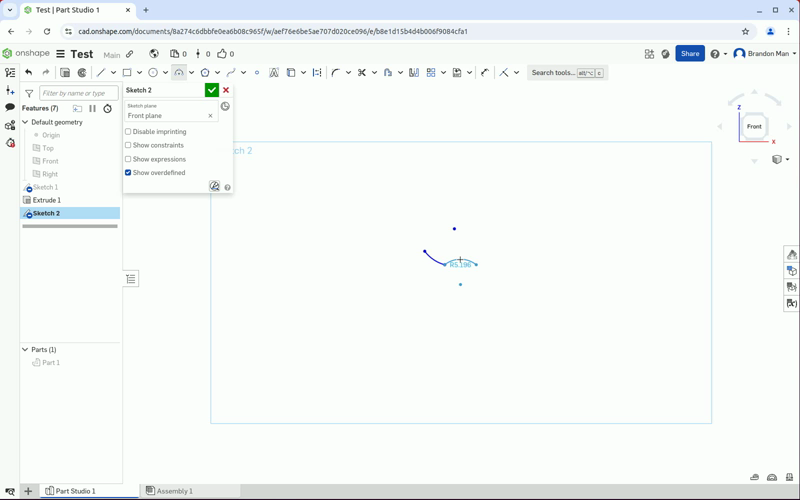
mouse_move(476, 264)
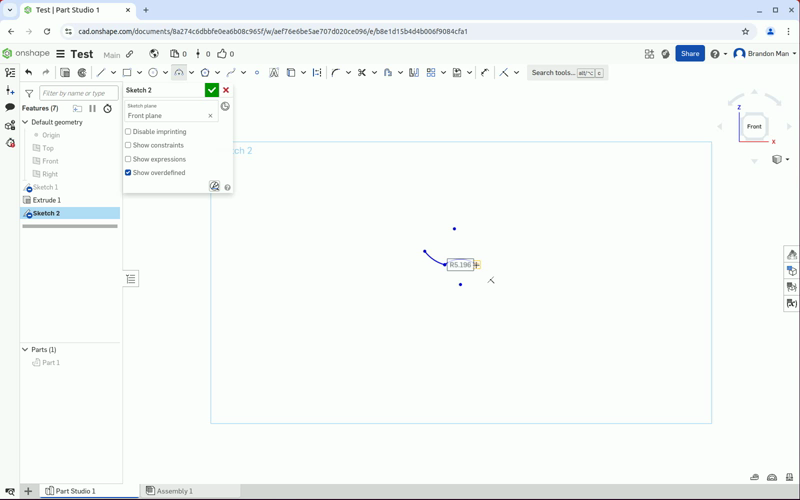
click(476, 264)
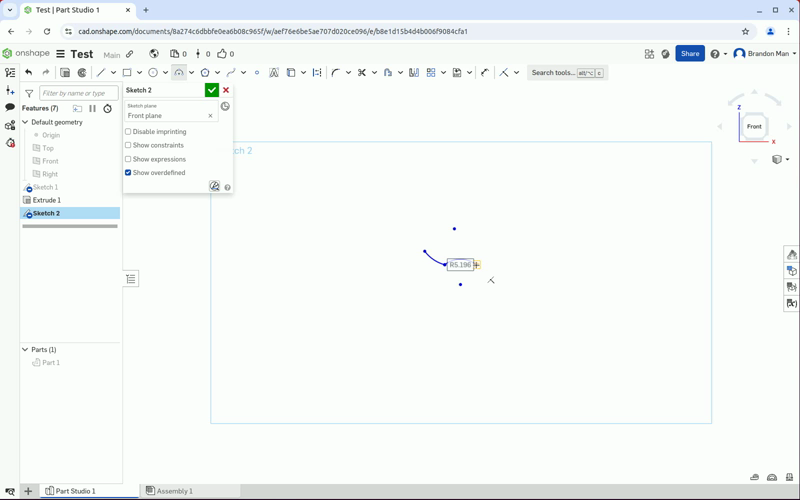
key_down(shift)
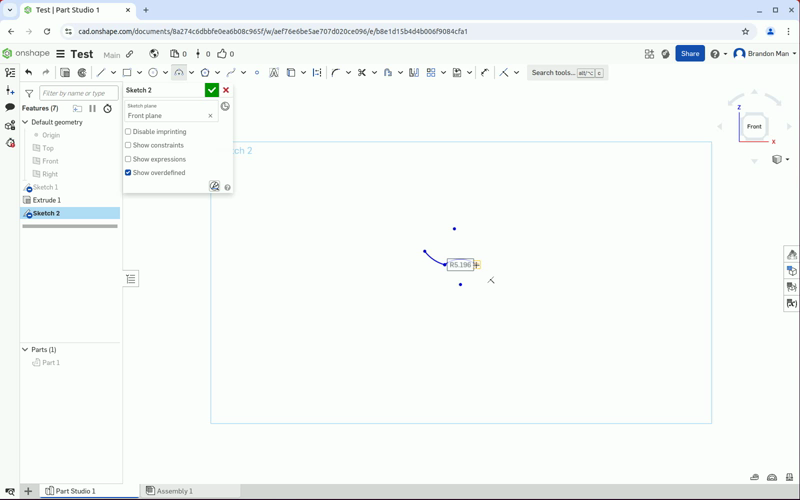
mouse_move(496, 251)
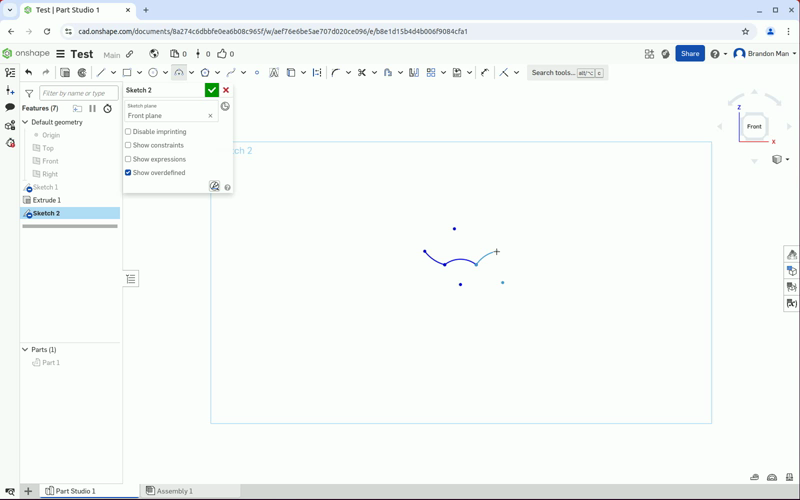
click(496, 251)
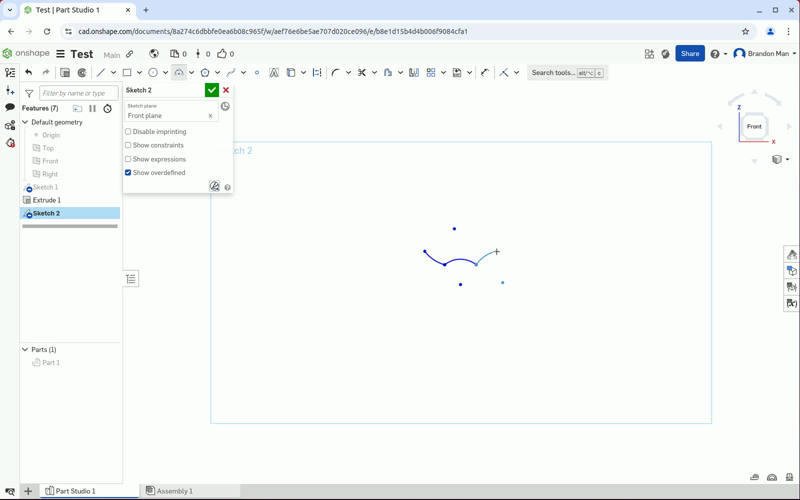
mouse_move(487, 259)
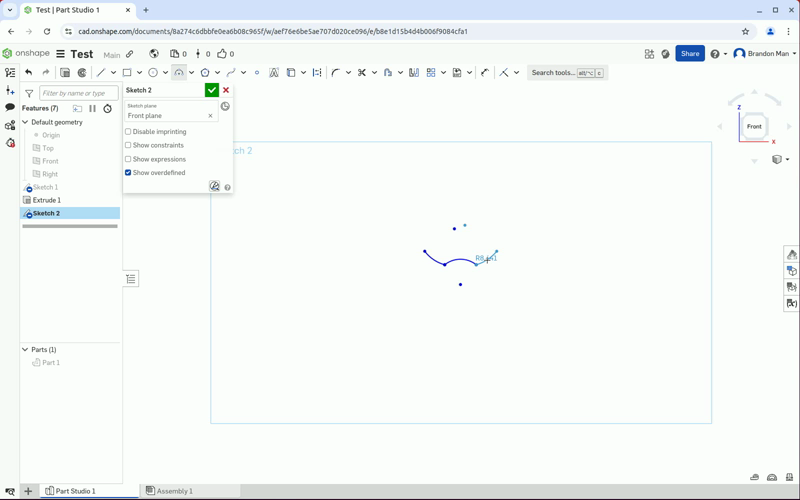
click(487, 259)
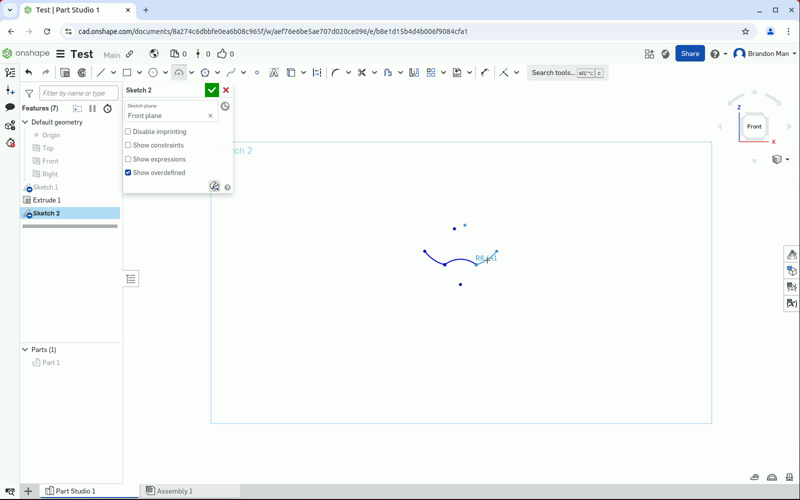
key_up(shift)
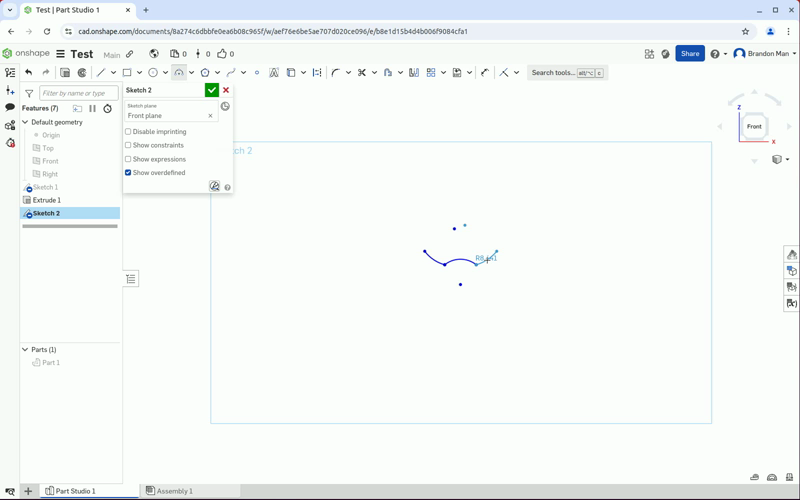
mouse_move(496, 251)
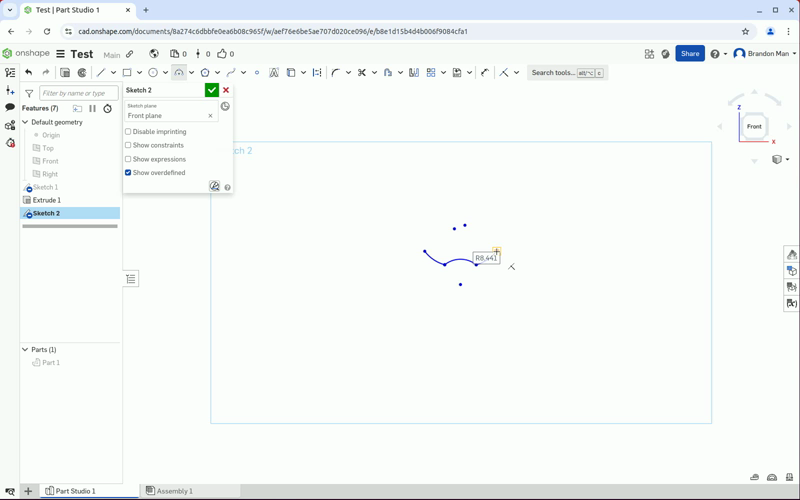
click(496, 251)
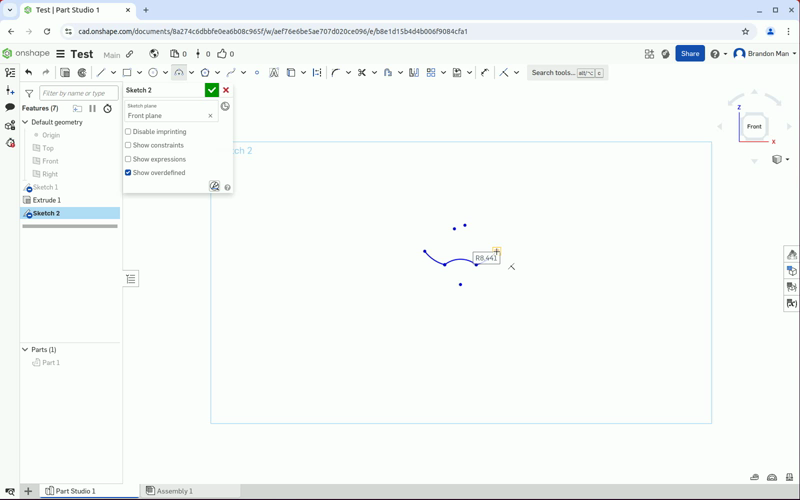
key_down(shift)
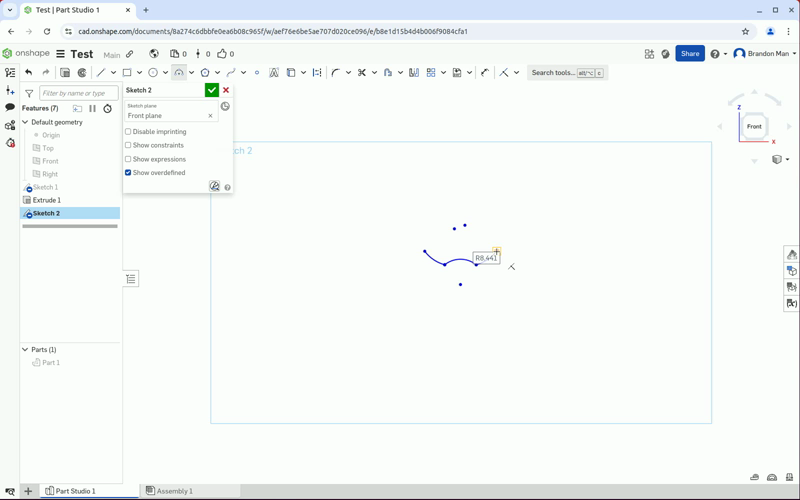
mouse_move(476, 237)
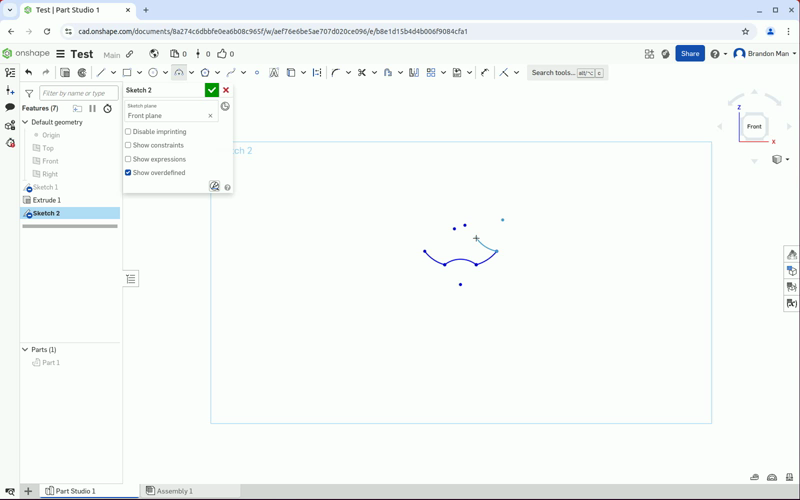
click(476, 237)
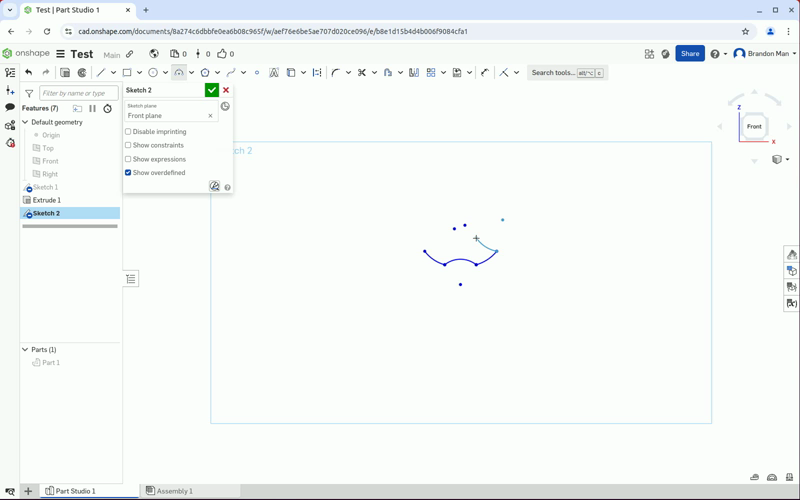
mouse_move(487, 243)
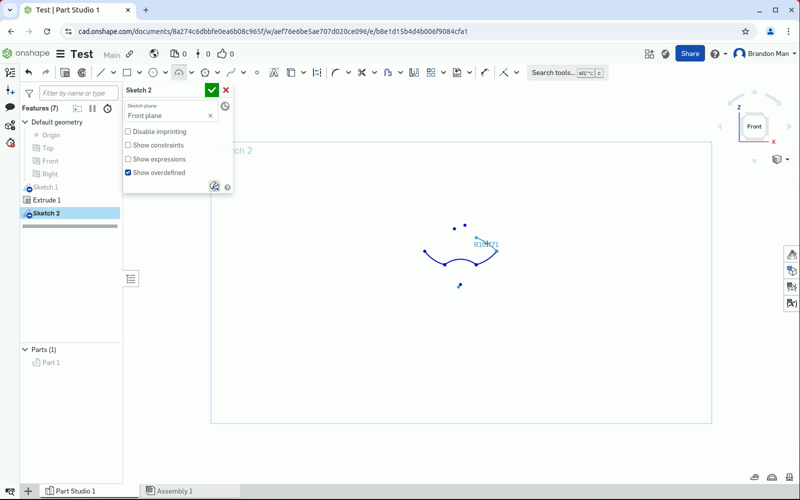
click(487, 243)
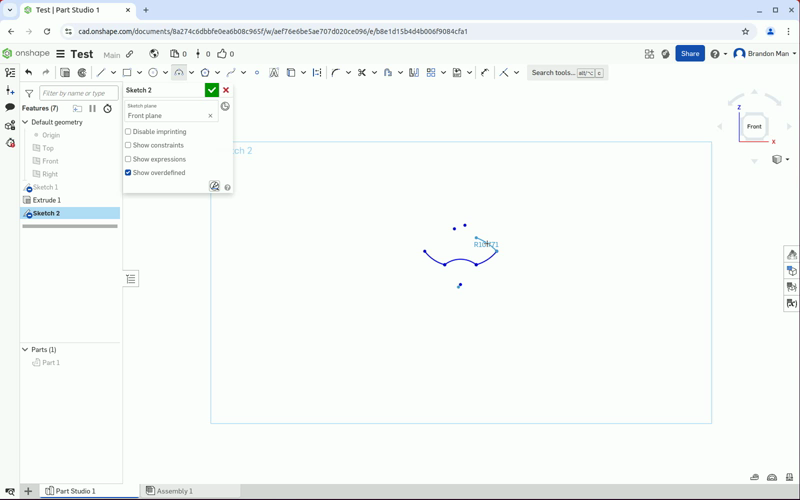
key_up(shift)
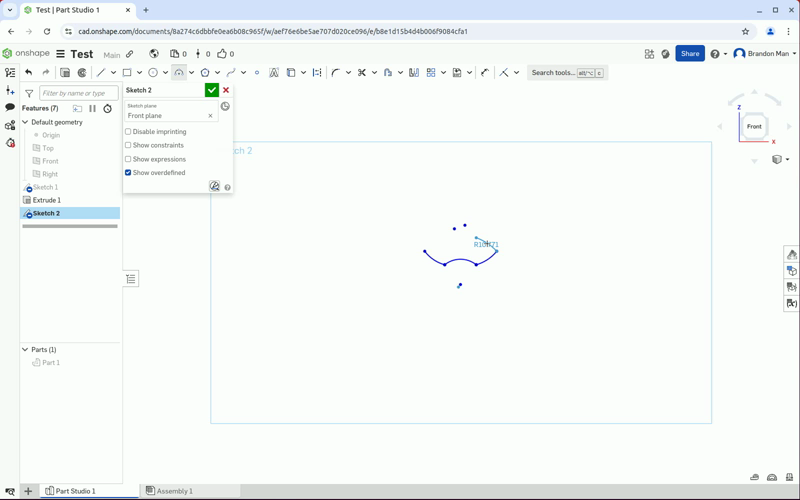
mouse_move(476, 237)
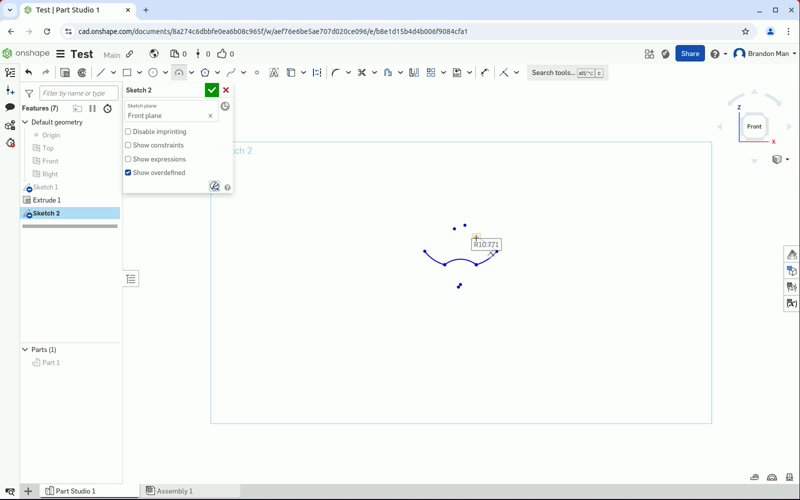
click(476, 237)
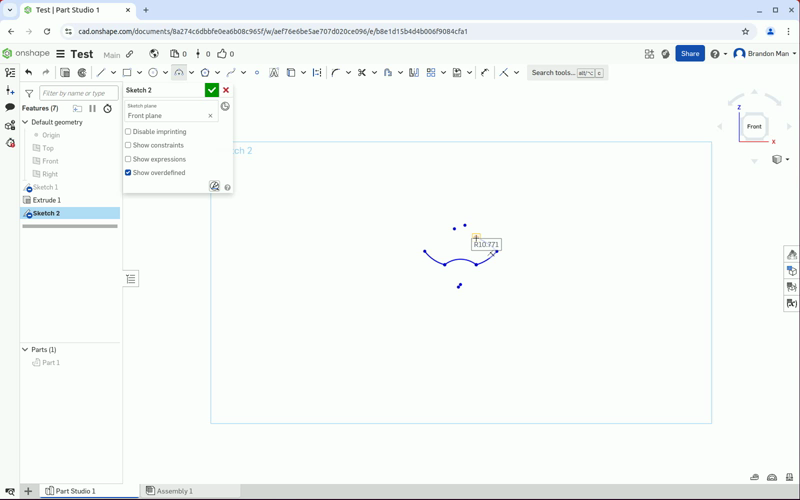
key_down(shift)
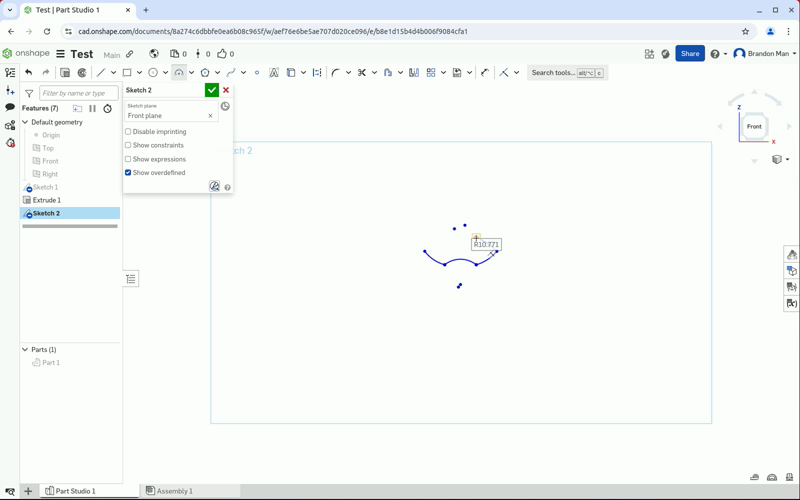
mouse_move(444, 237)
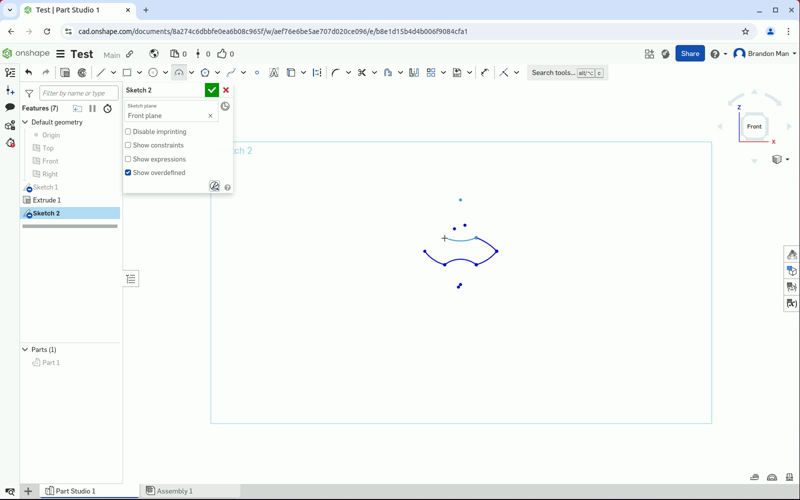
click(444, 237)
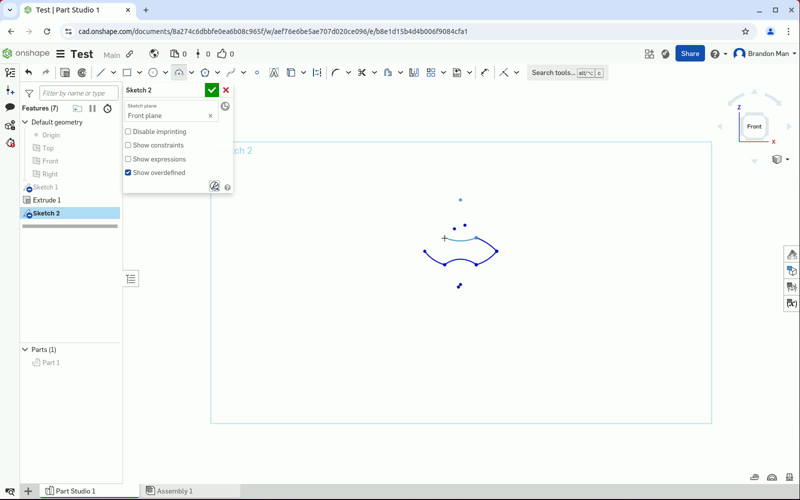
mouse_move(460, 243)
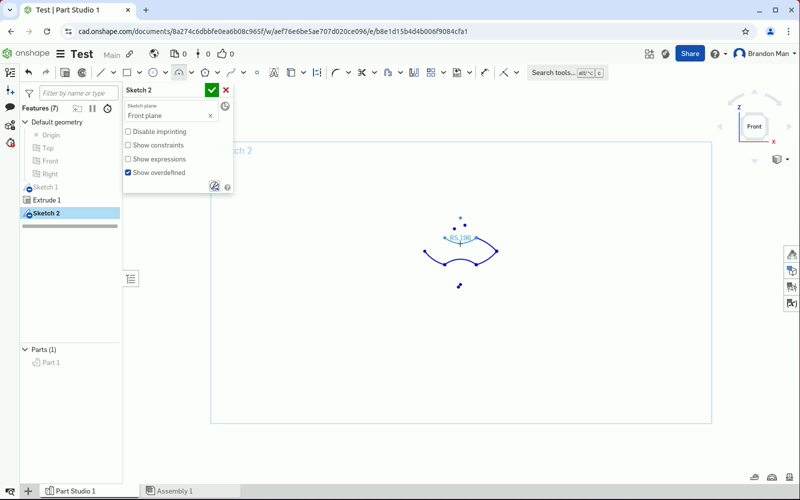
click(460, 243)
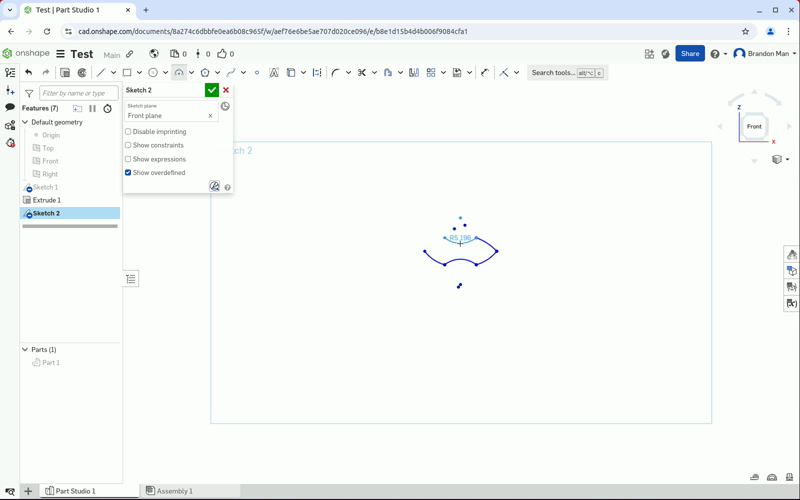
key_up(shift)
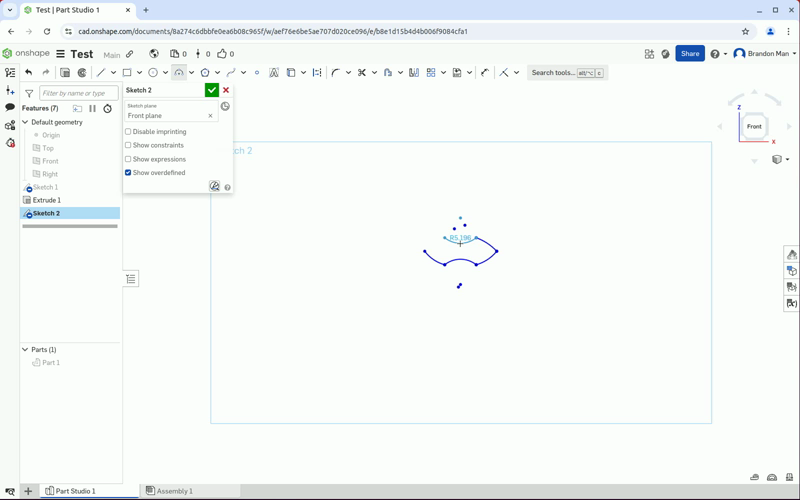
mouse_move(444, 237)
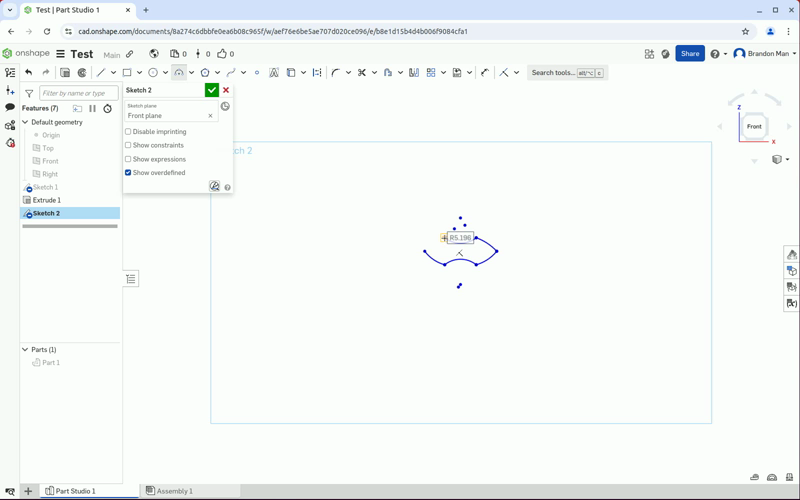
click(444, 237)
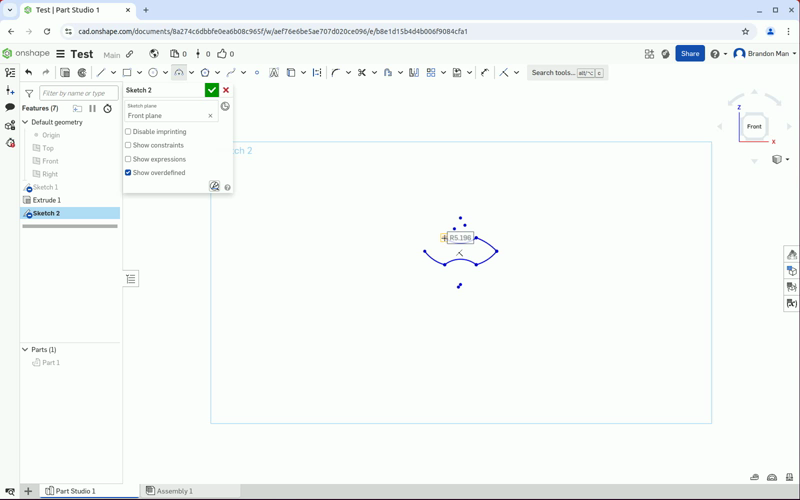
mouse_move(424, 251)
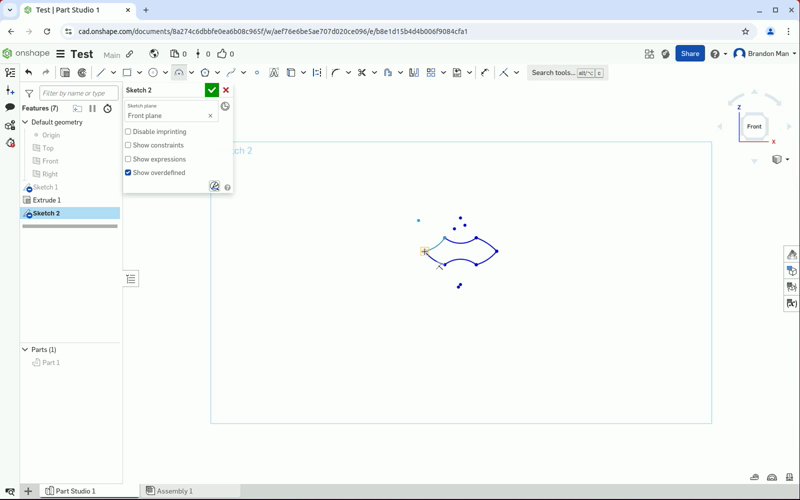
click(424, 251)
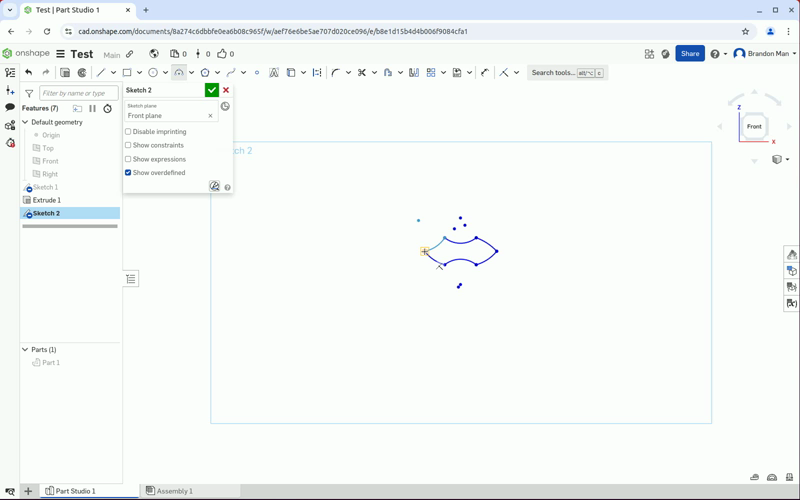
key_down(shift)
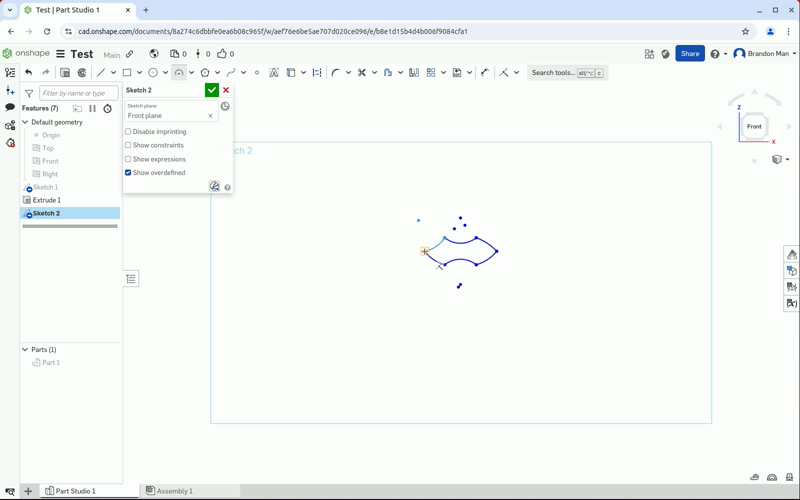
mouse_move(433, 243)
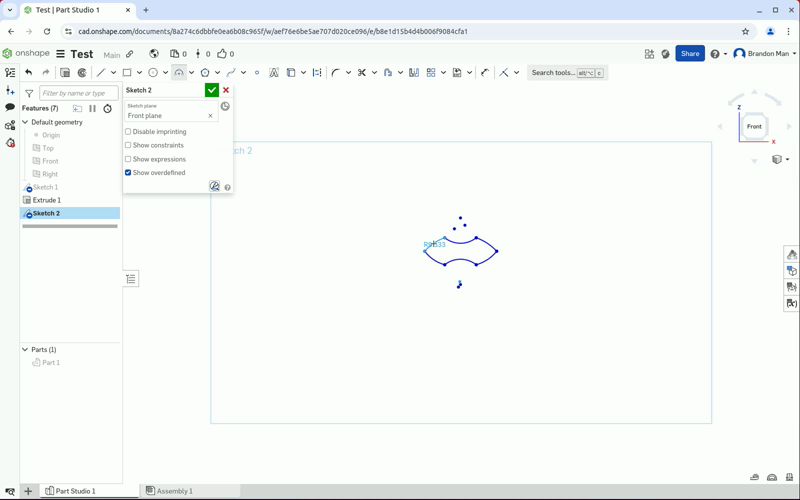
click(433, 243)
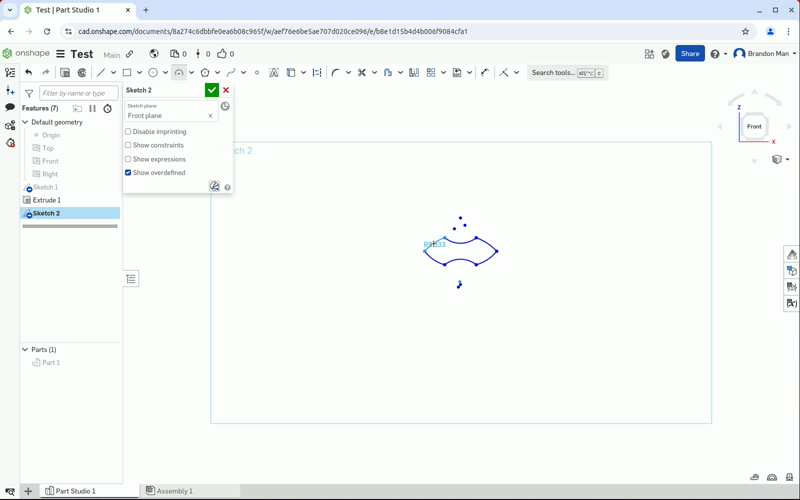
key_up(shift)
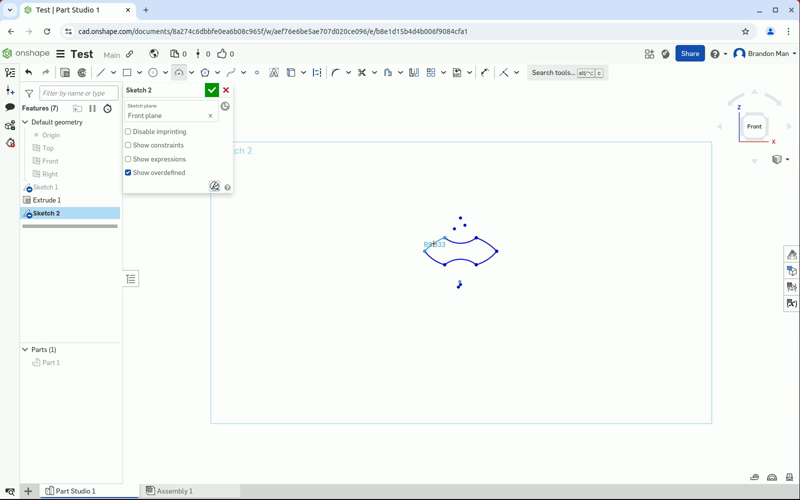
key(esc)
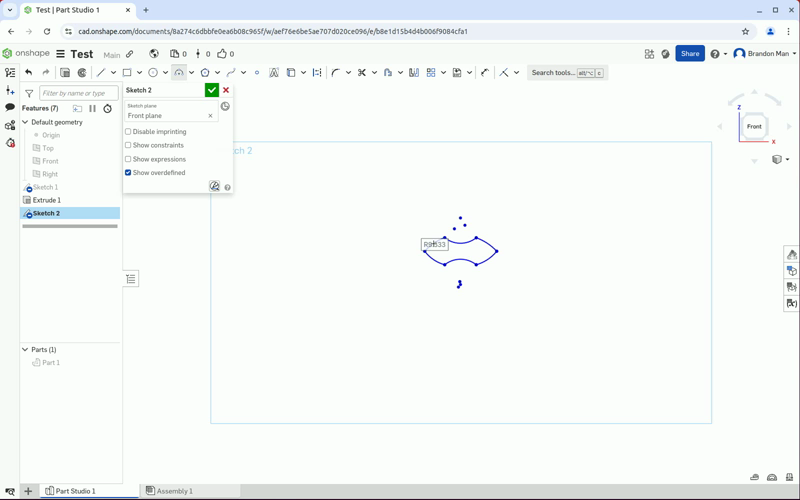
mouse_move(478, 255)
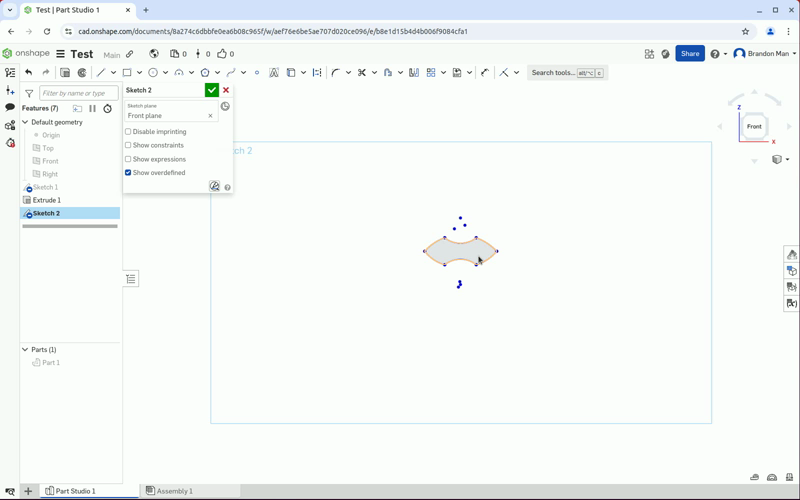
scroll(6)
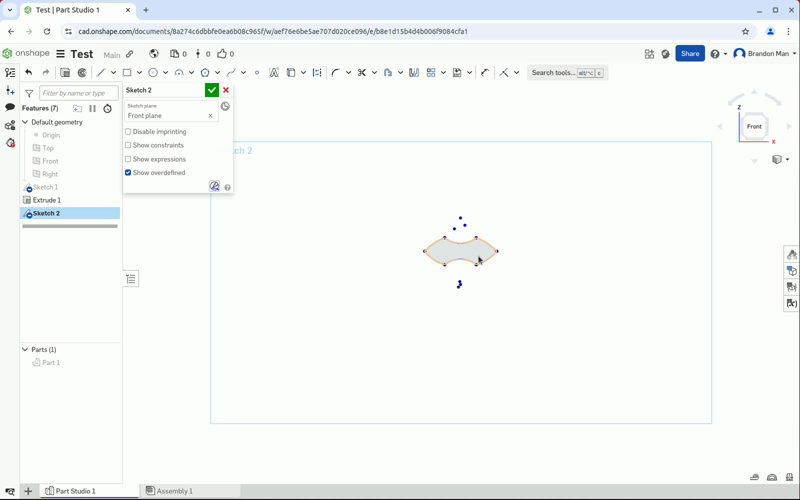
scroll(6)
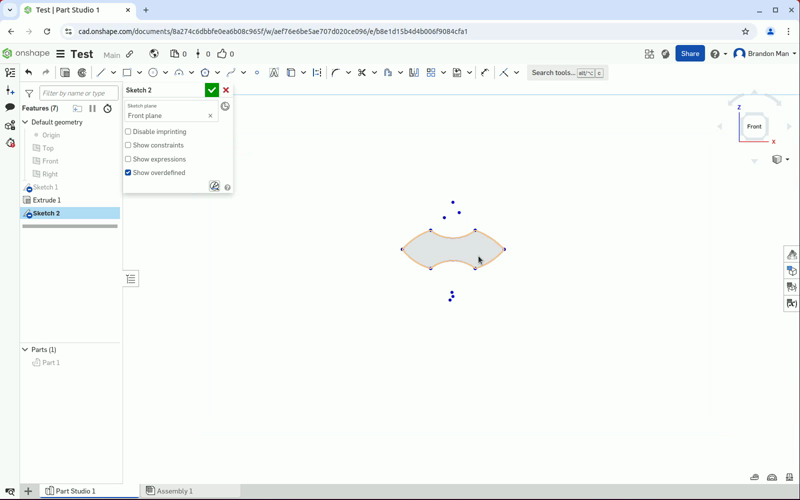
scroll(6)
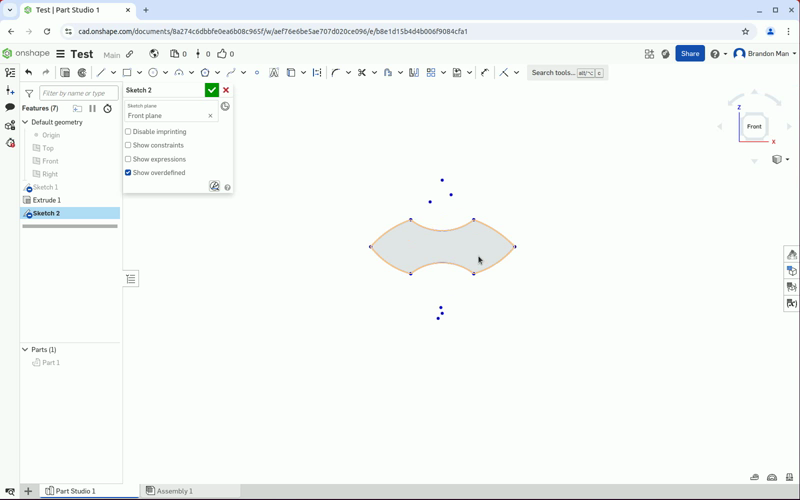
scroll(6)
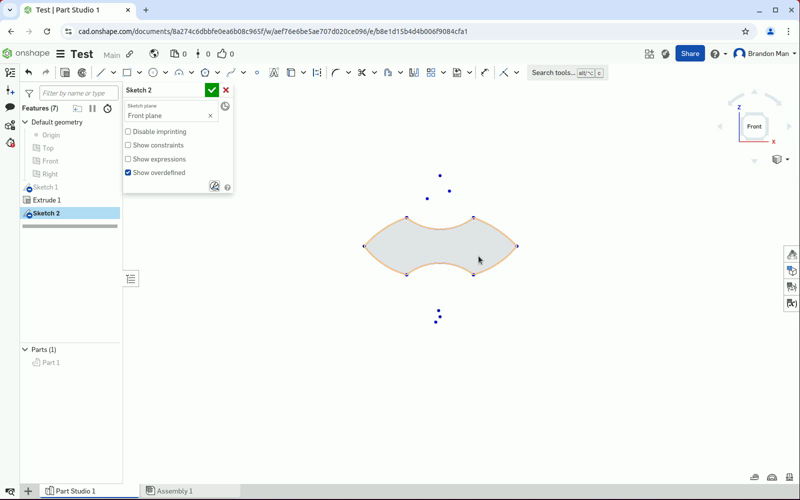
scroll(6)
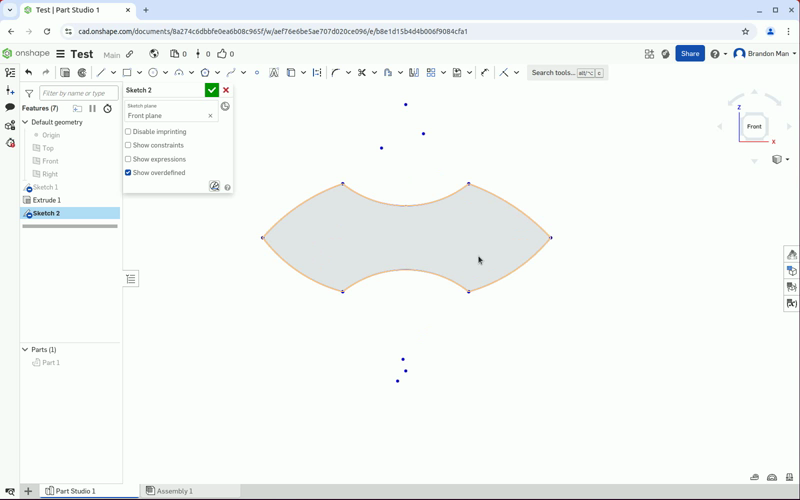
scroll(6)
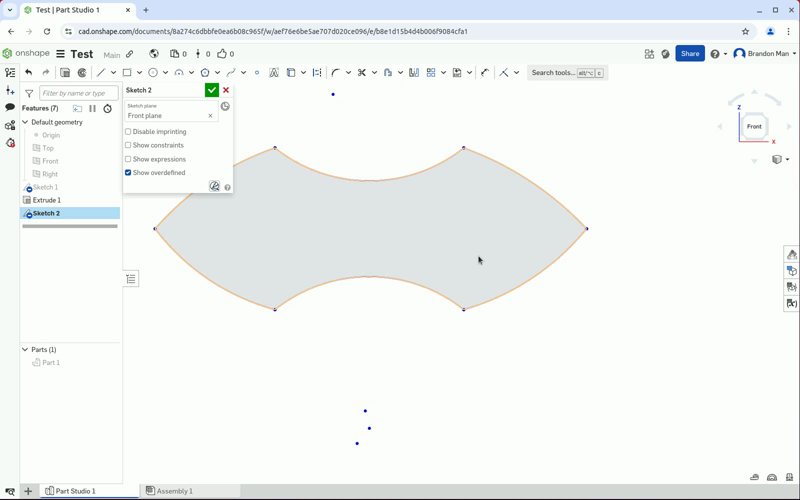
scroll(6)
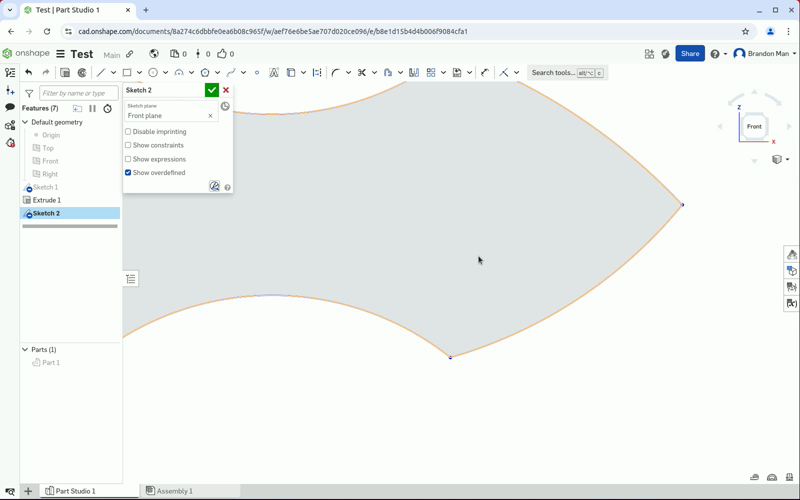
click(478, 255)
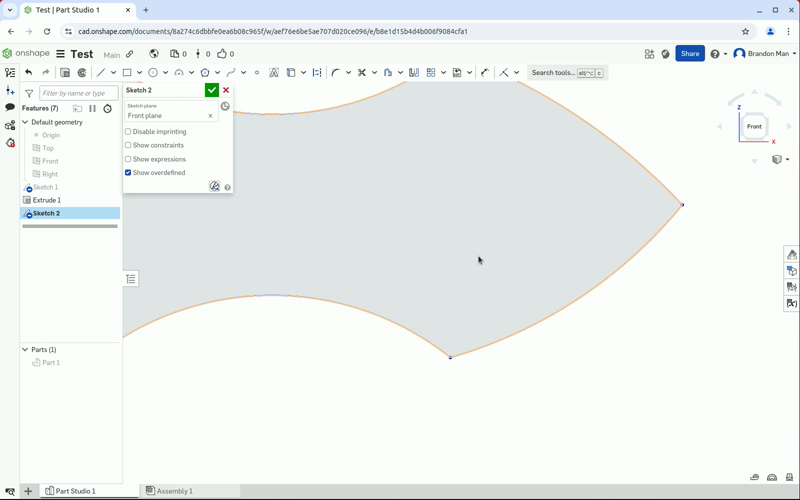
scroll(-6)
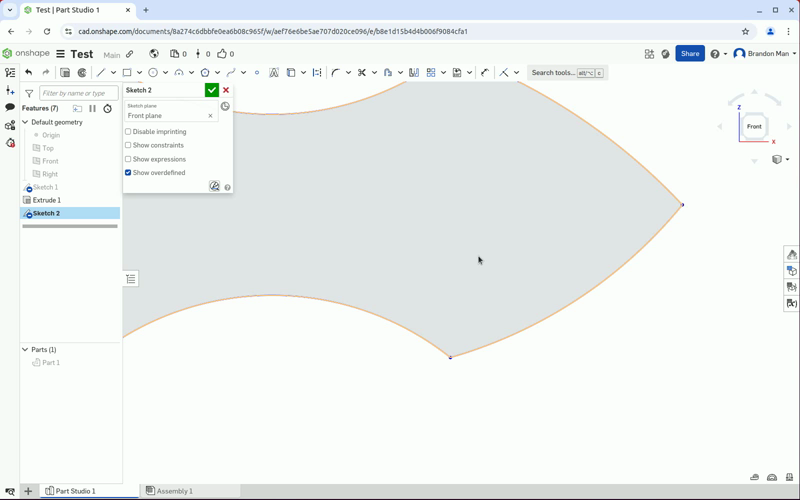
scroll(-6)
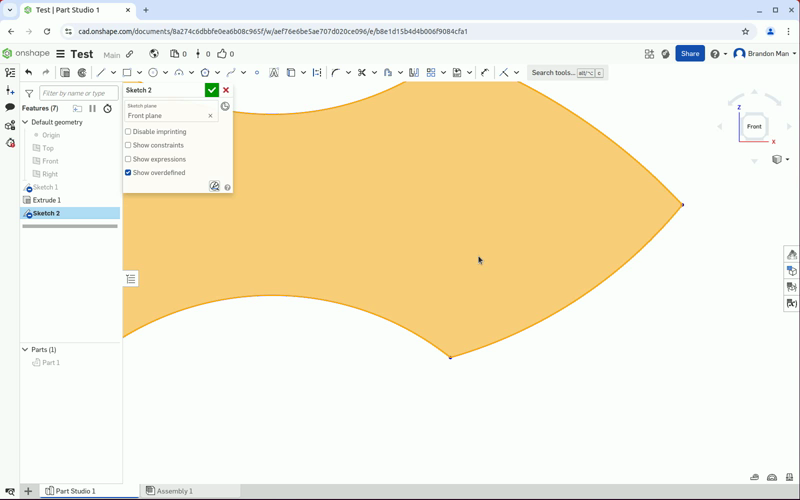
scroll(-6)
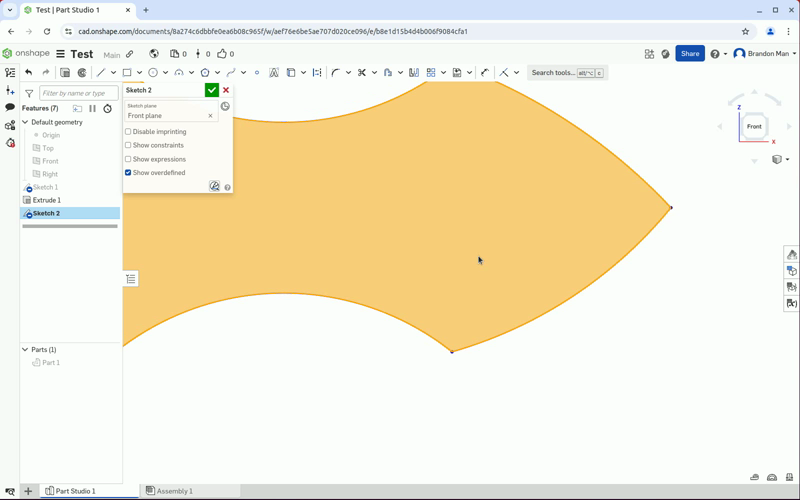
scroll(-6)
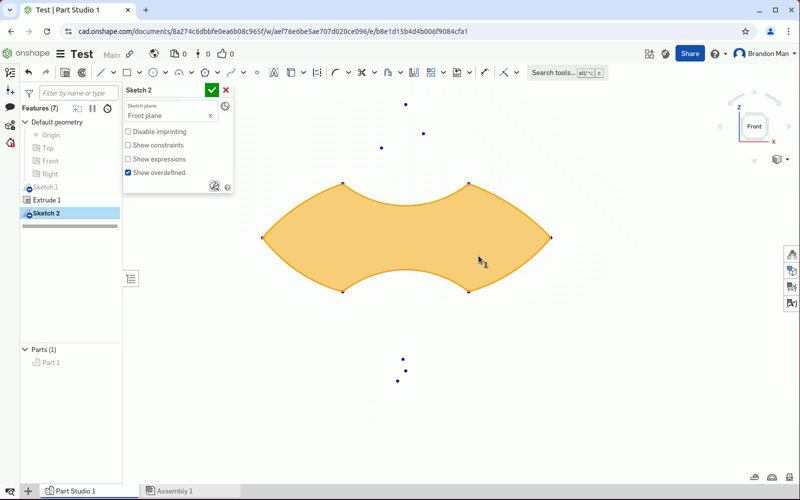
scroll(-6)
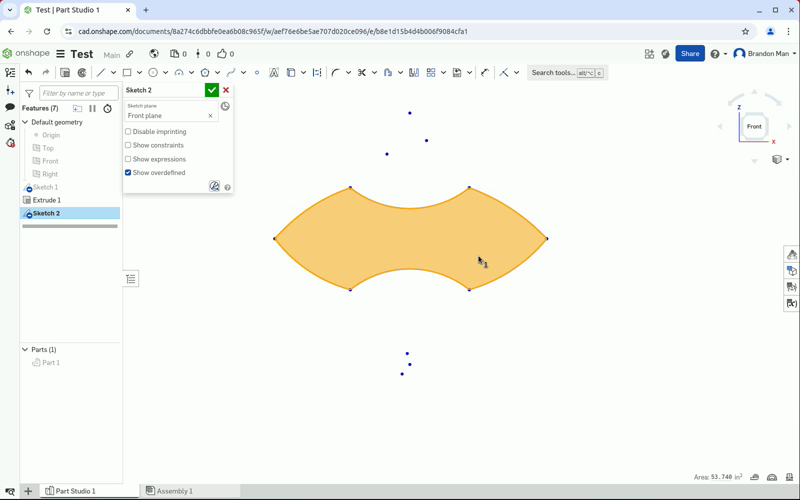
scroll(-6)
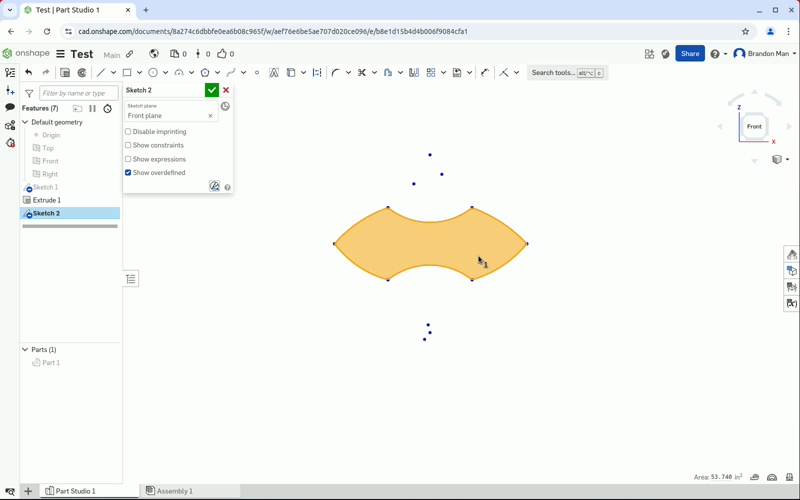
scroll(-6)
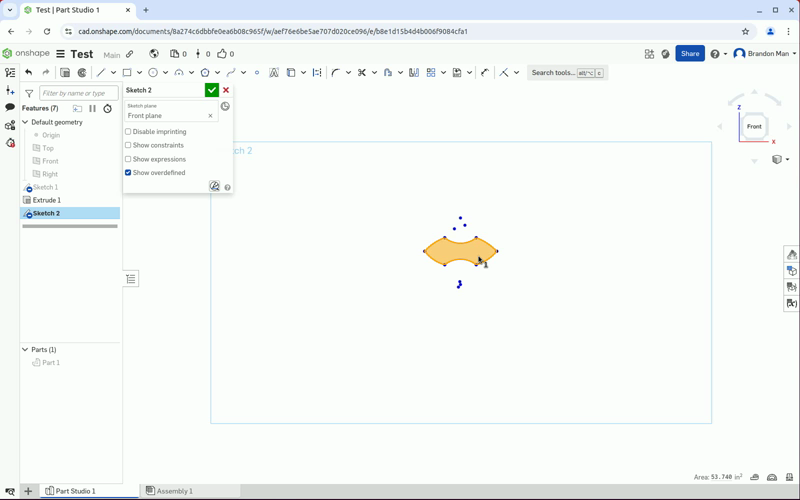
mouse_move(73, 352)
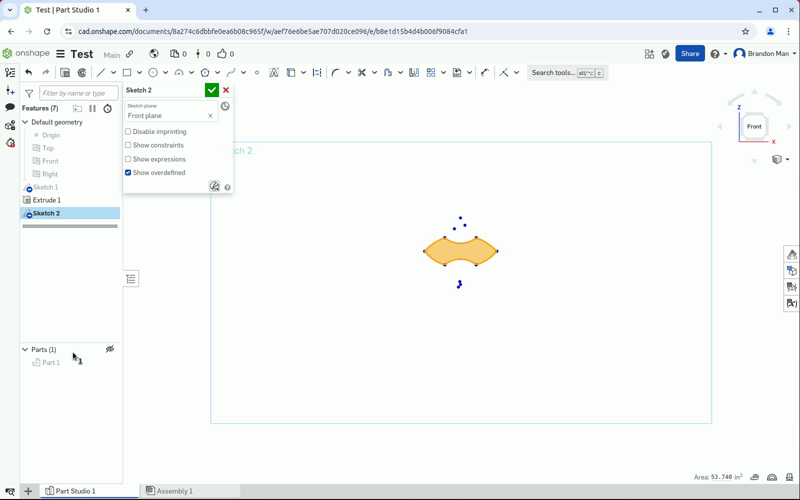
key(shift+y)
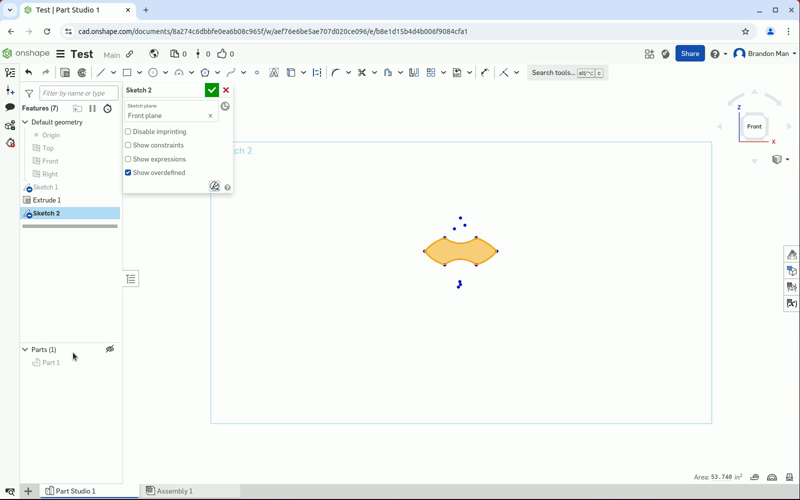
key(shift+e)
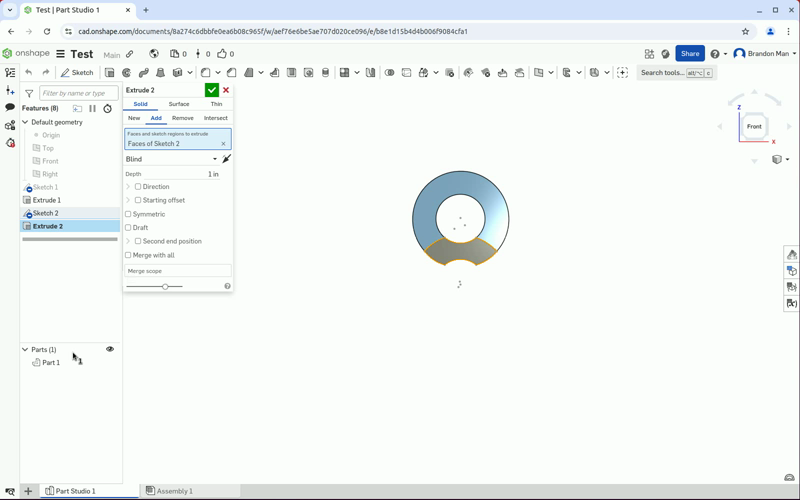
mouse_move(143, 106)
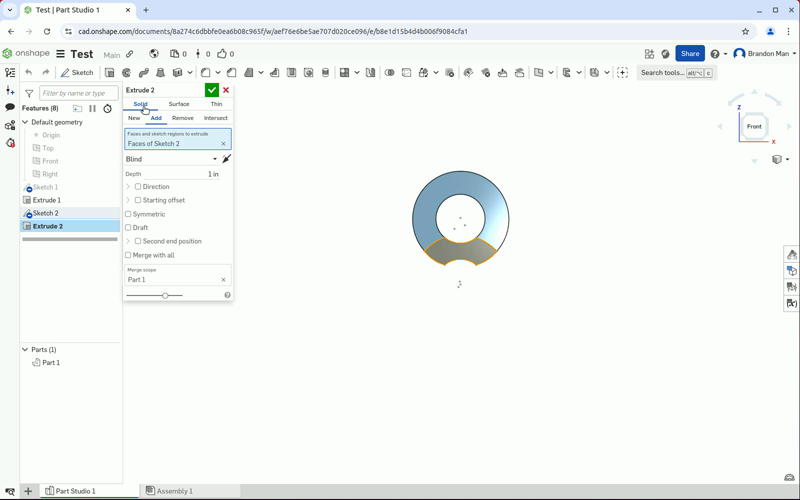
click(143, 106)
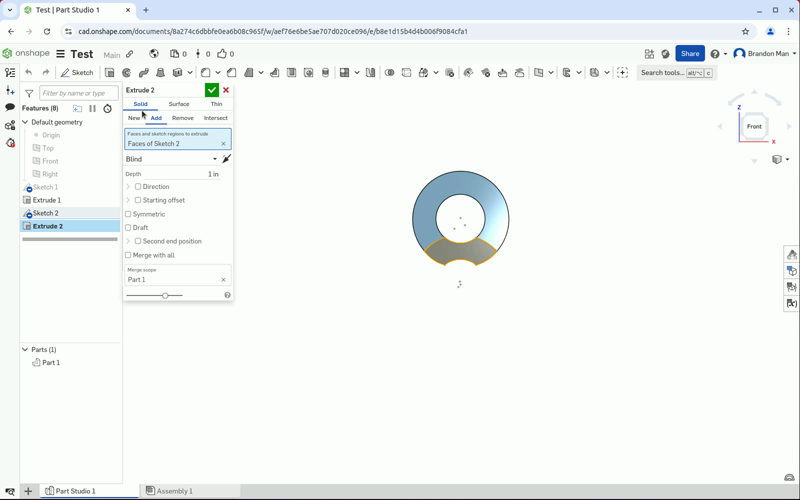
mouse_move(137, 120)
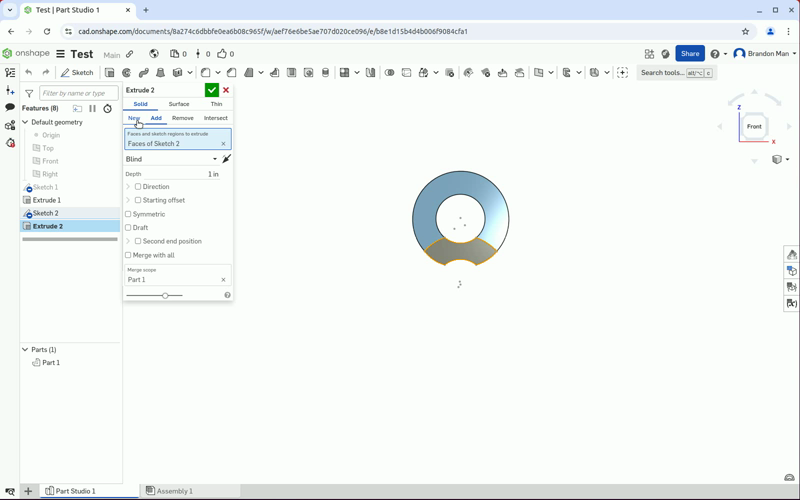
click(137, 120)
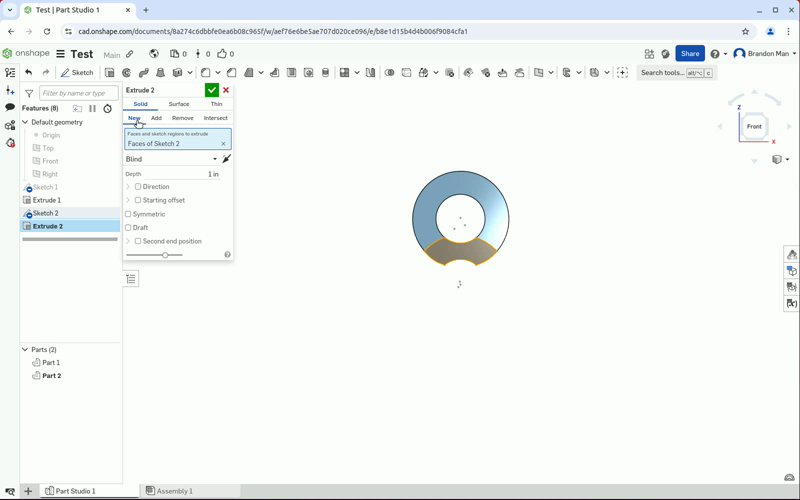
key(tab, 4)
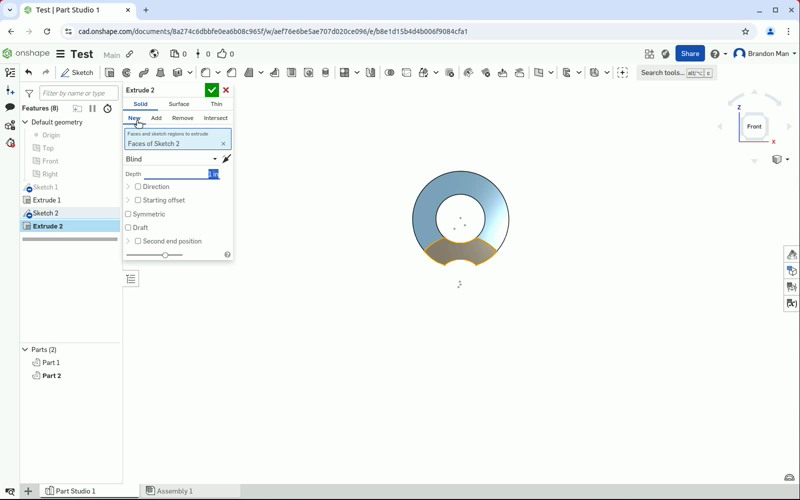
text(10.11)
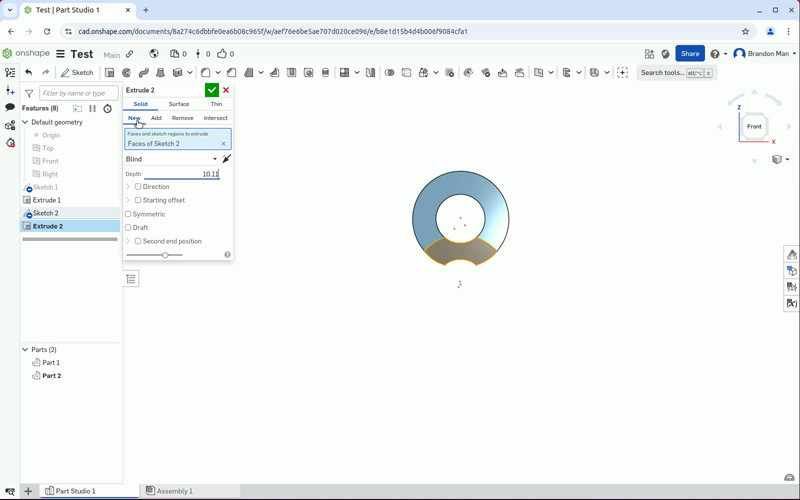
key(enter)
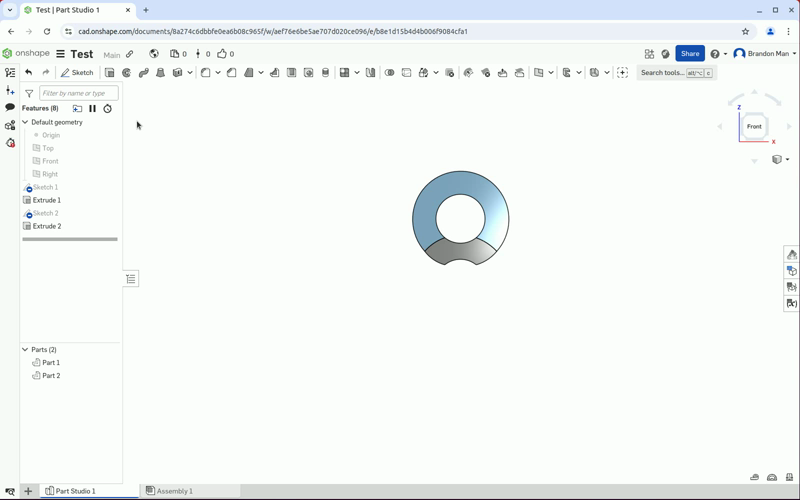
key(shift+h)
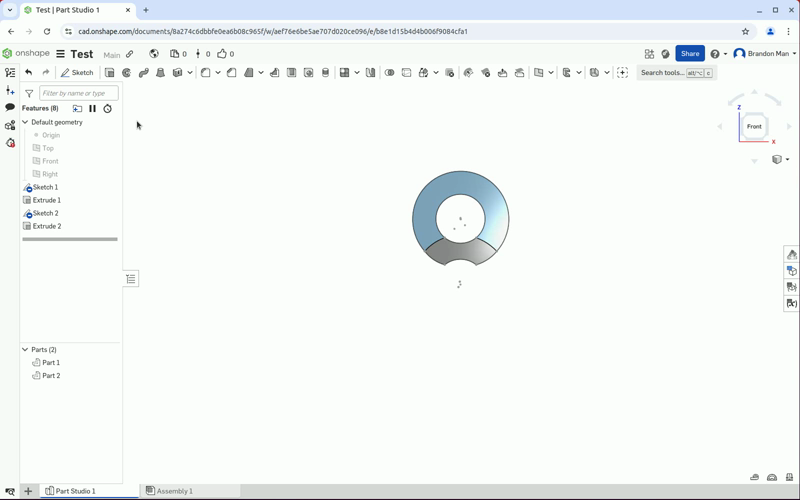
key(shift+h)
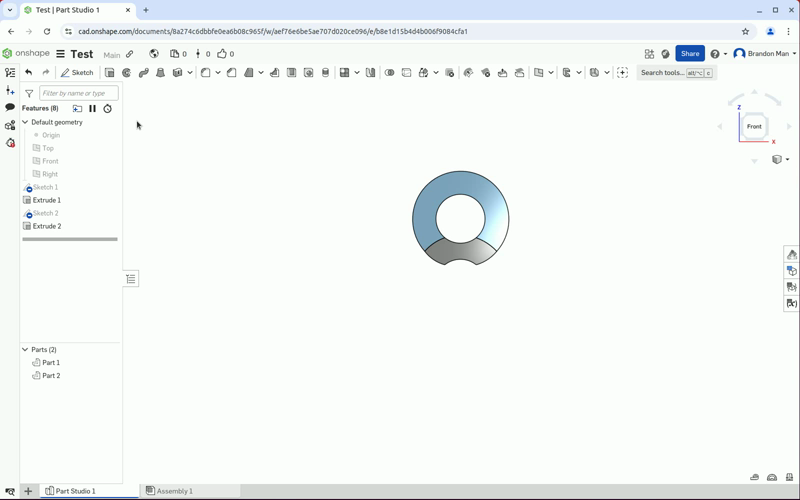
mouse_move(73, 189)
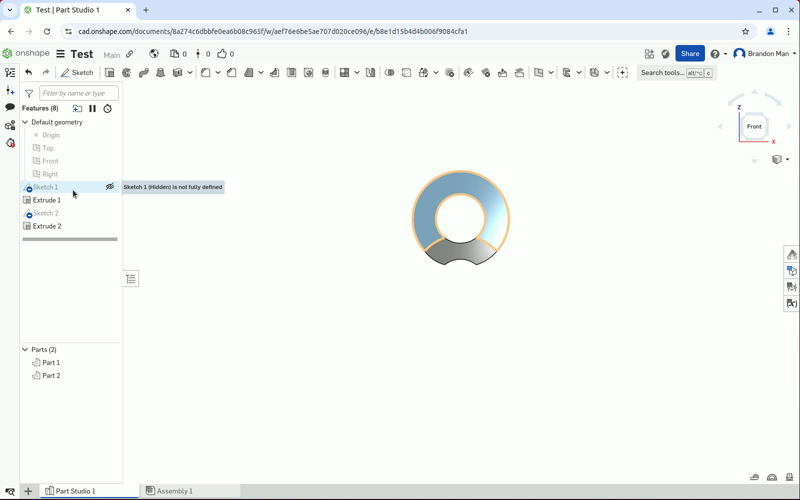
click(73, 189)
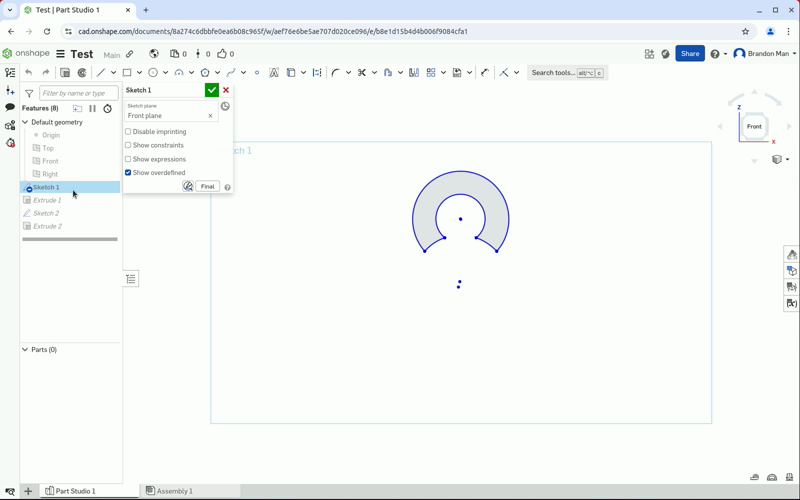
mouse_move(229, 92)
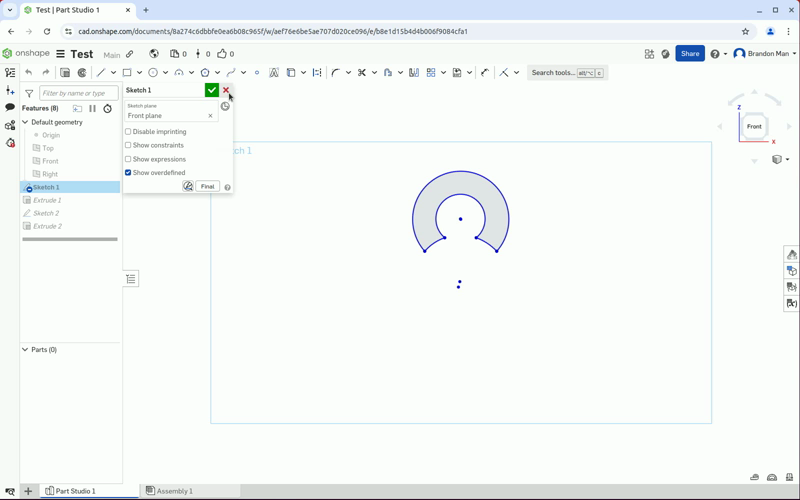
click(229, 92)
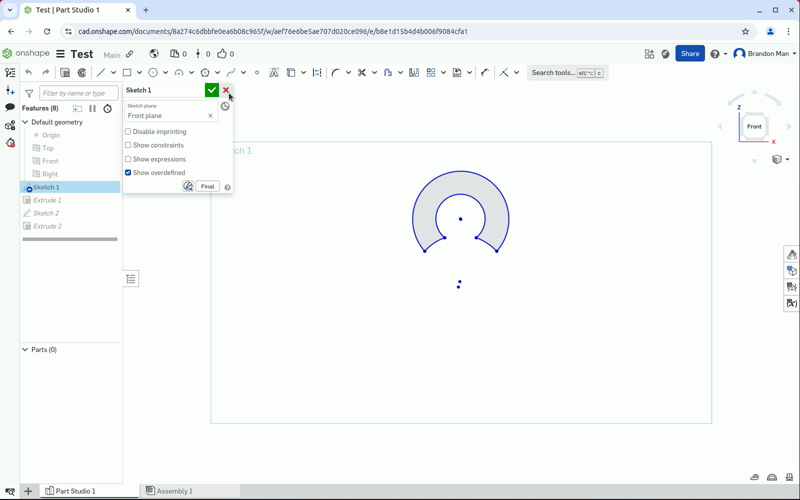
key(shift+s)
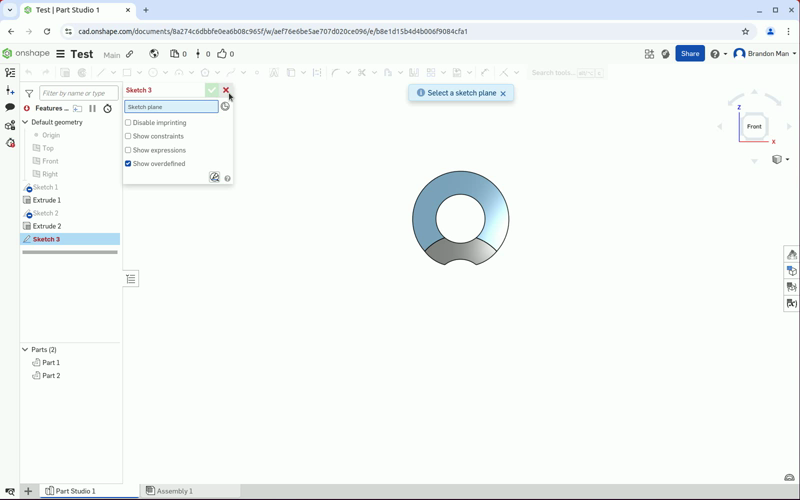
mouse_move(73, 163)
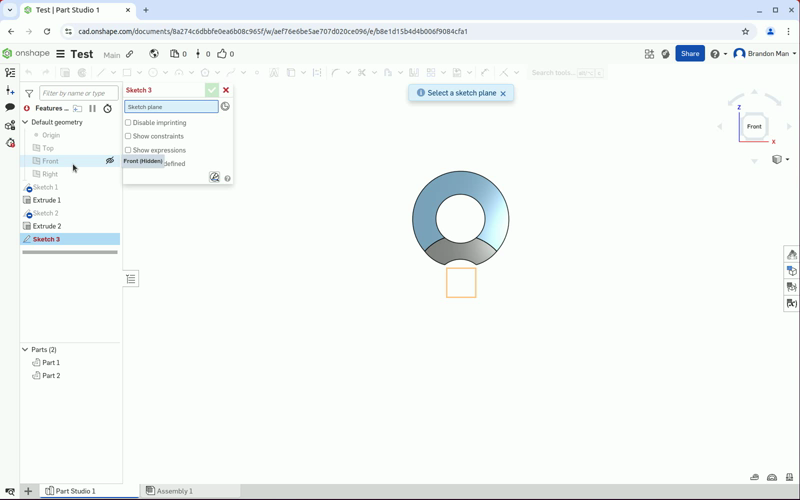
click(73, 163)
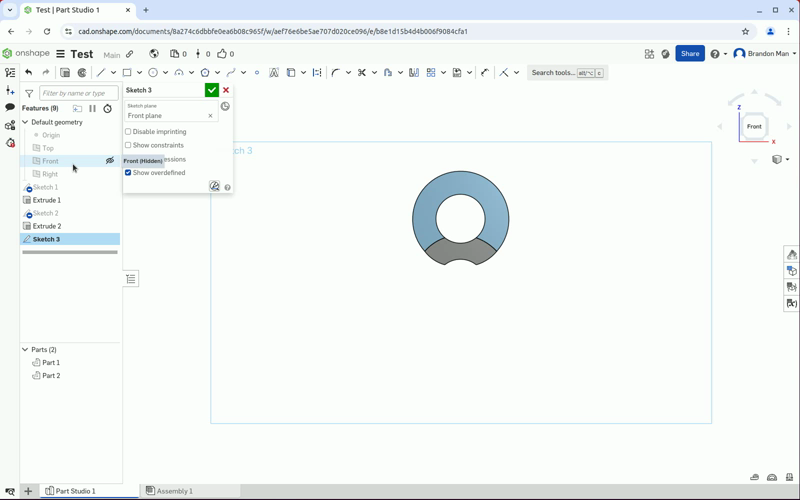
mouse_move(73, 352)
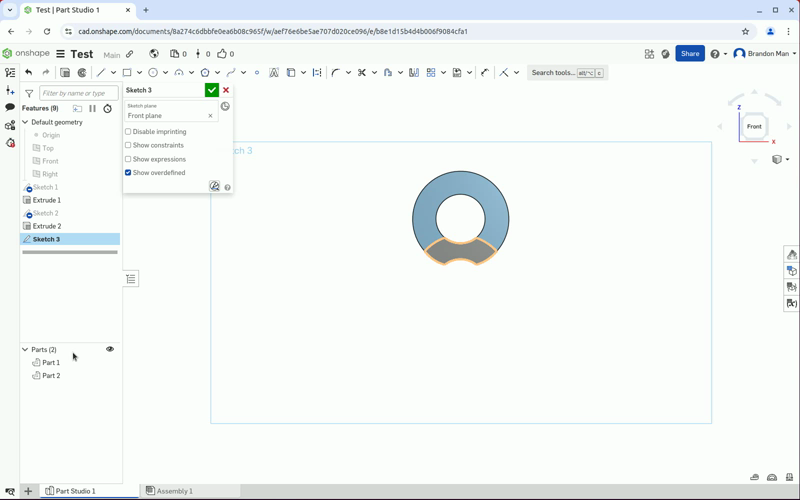
key(y)
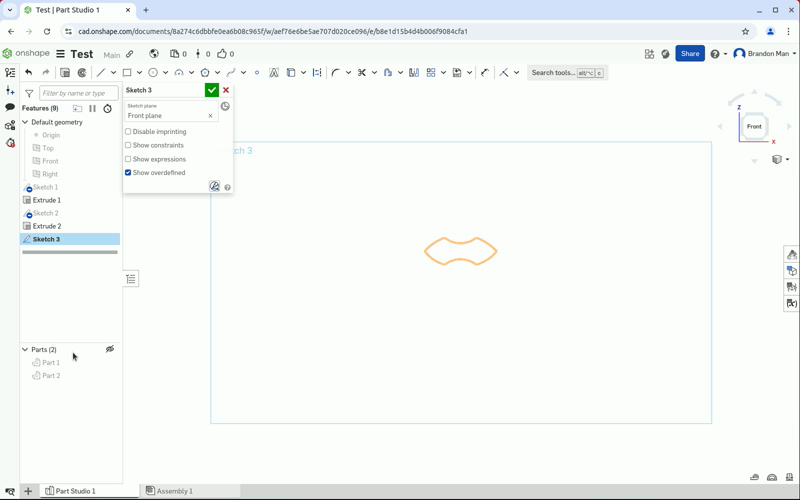
key(a)
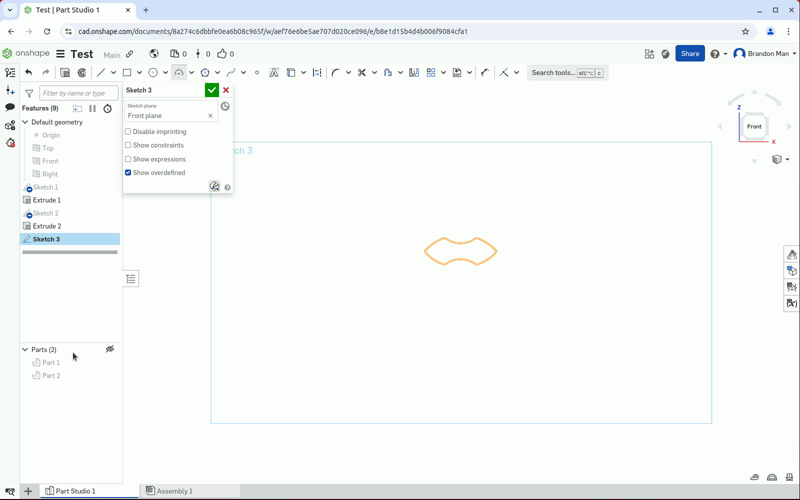
key_down(shift)
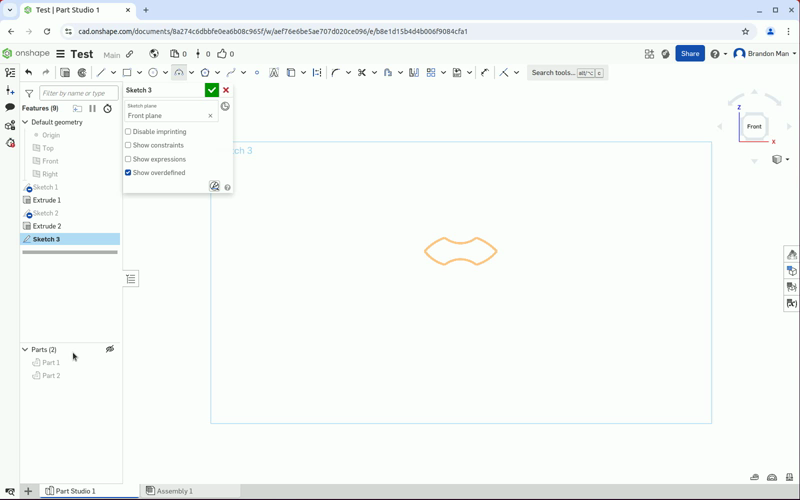
mouse_move(424, 251)
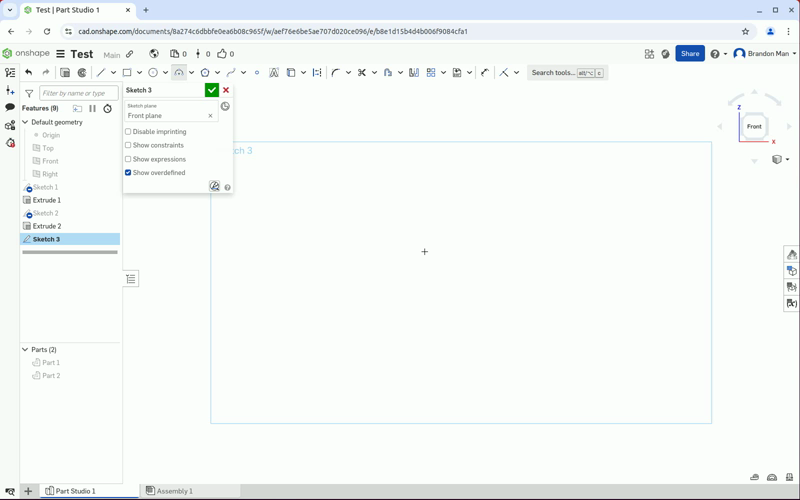
click(424, 251)
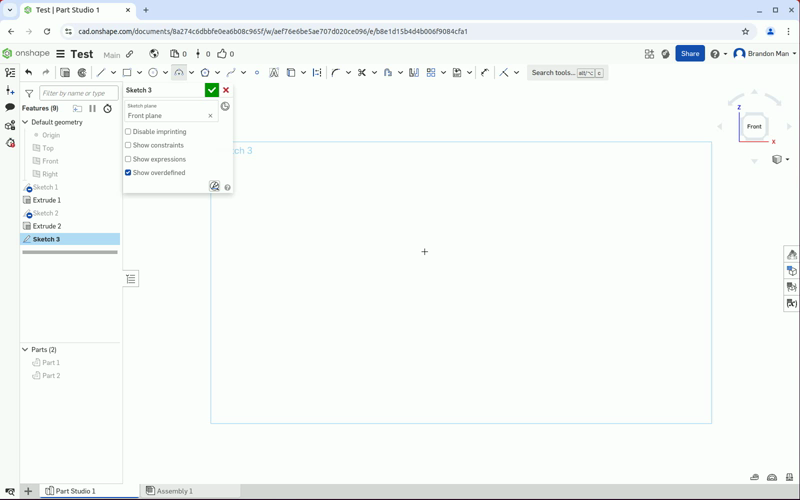
key_up(shift)
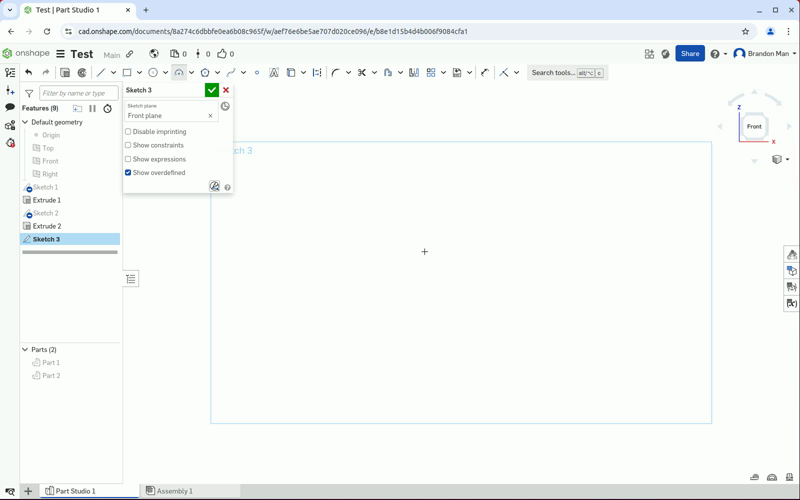
key_down(shift)
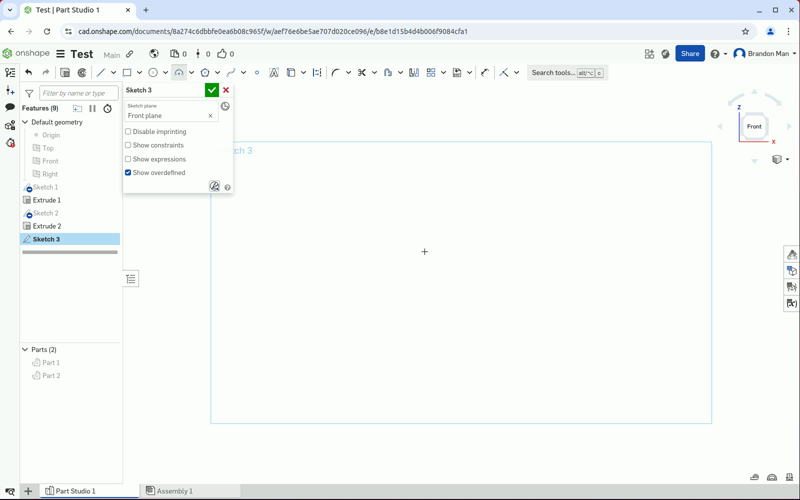
mouse_move(496, 251)
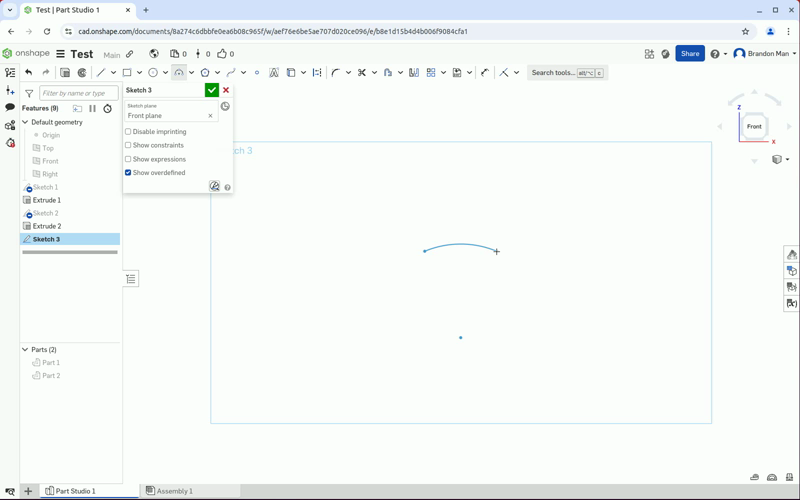
click(496, 251)
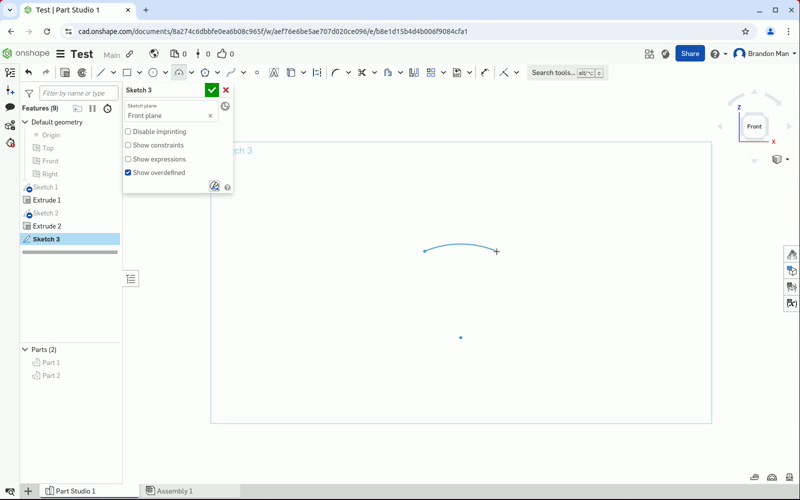
mouse_move(460, 331)
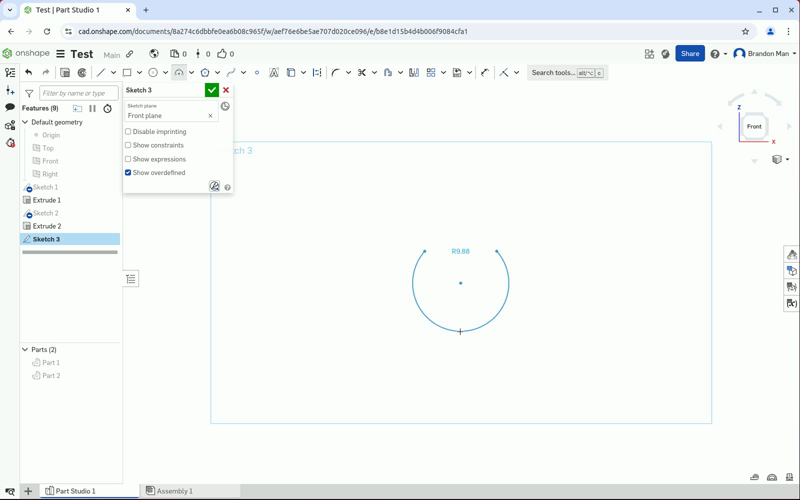
click(460, 331)
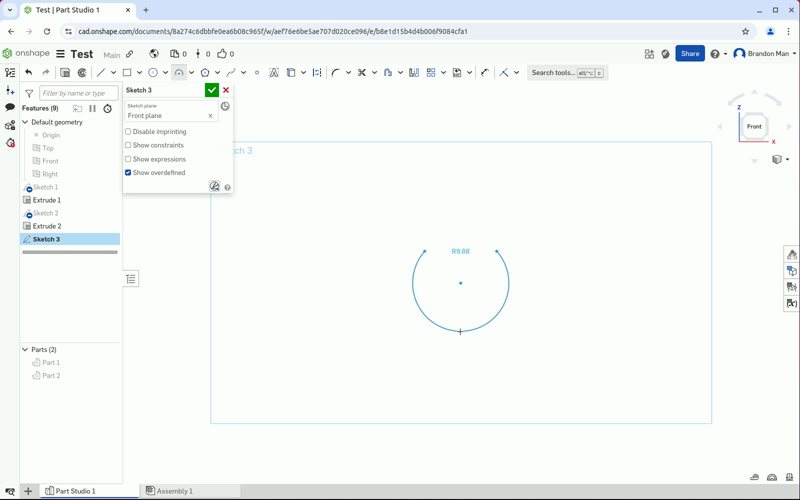
key_up(shift)
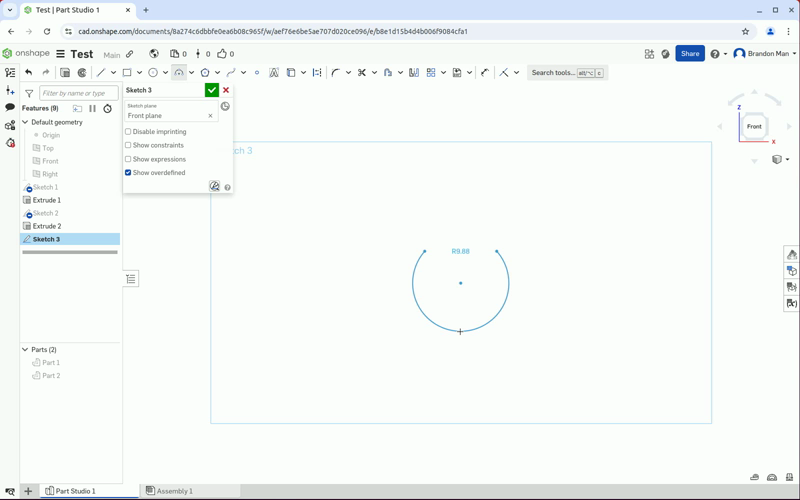
mouse_move(496, 251)
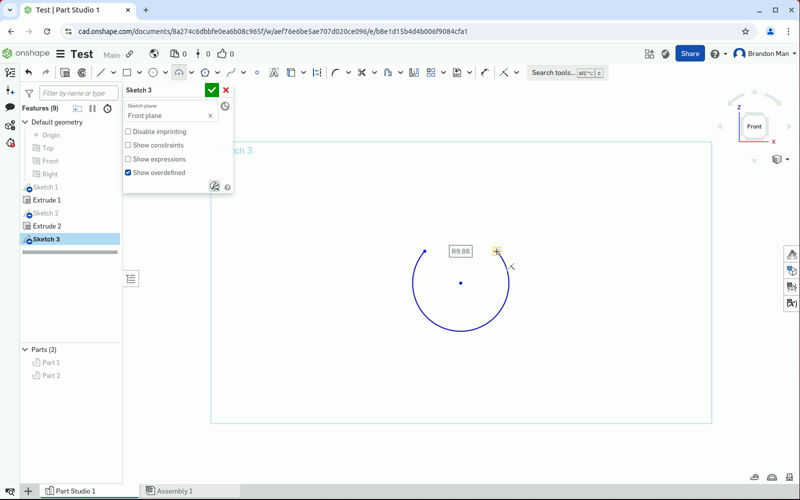
click(496, 251)
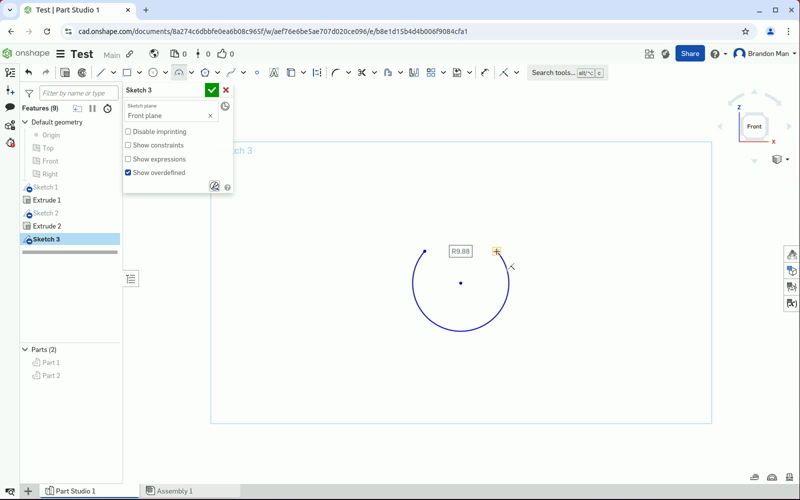
key_down(shift)
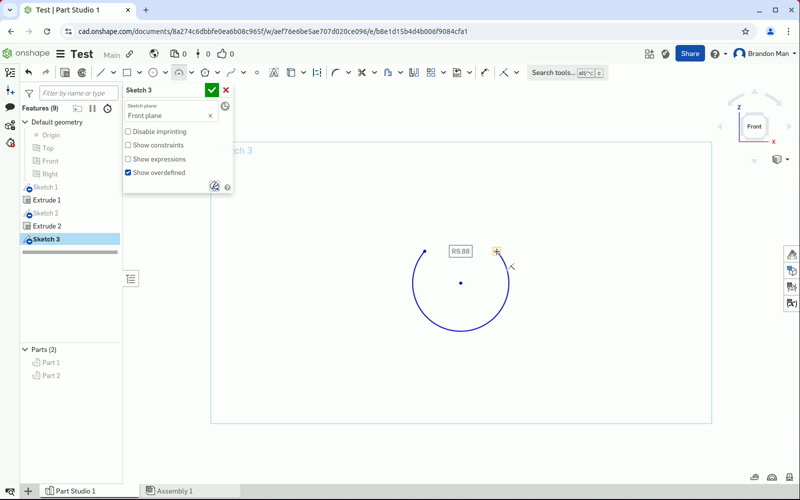
mouse_move(476, 264)
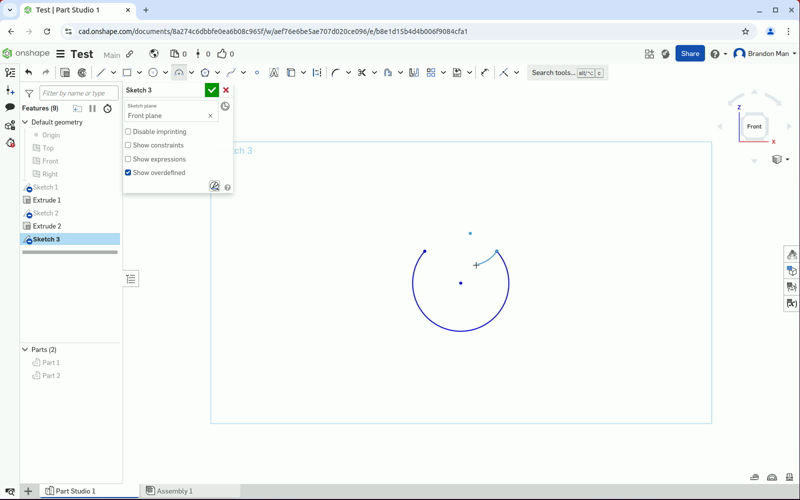
click(476, 264)
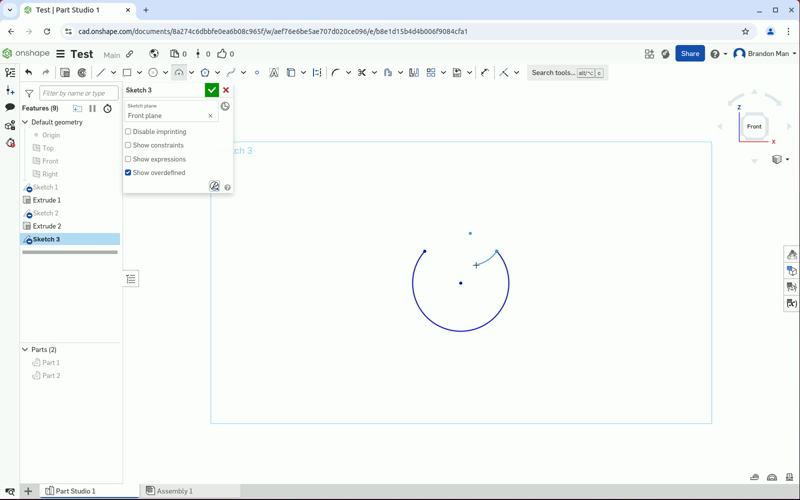
mouse_move(487, 259)
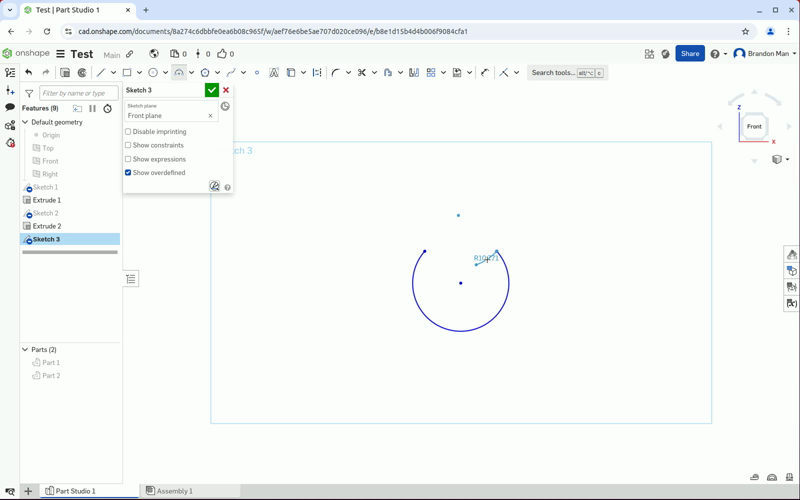
click(487, 259)
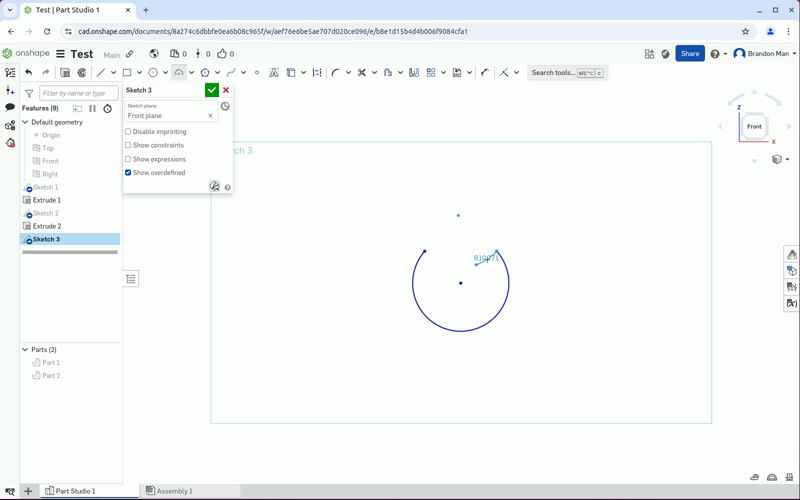
key_up(shift)
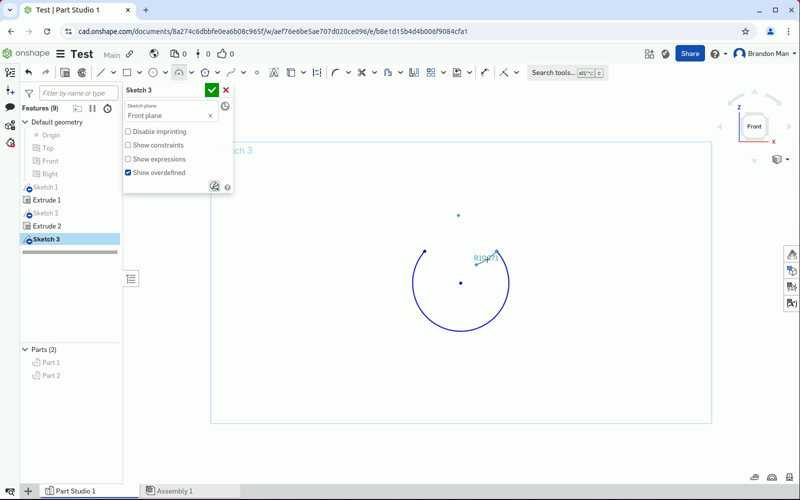
mouse_move(476, 264)
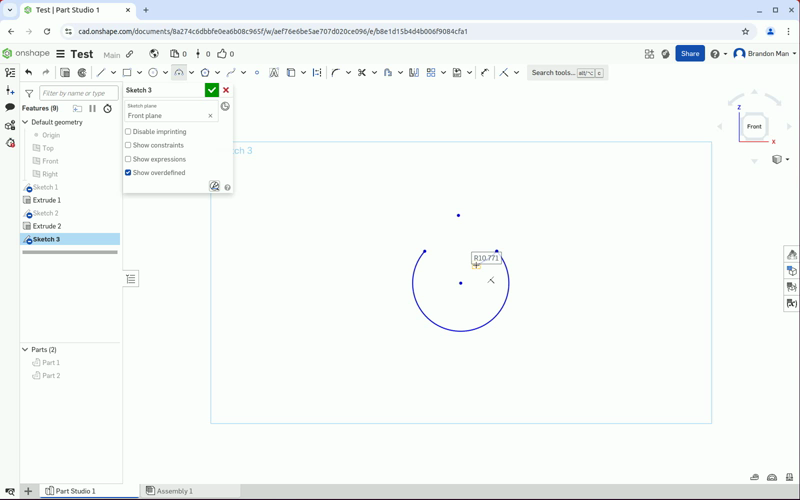
click(476, 264)
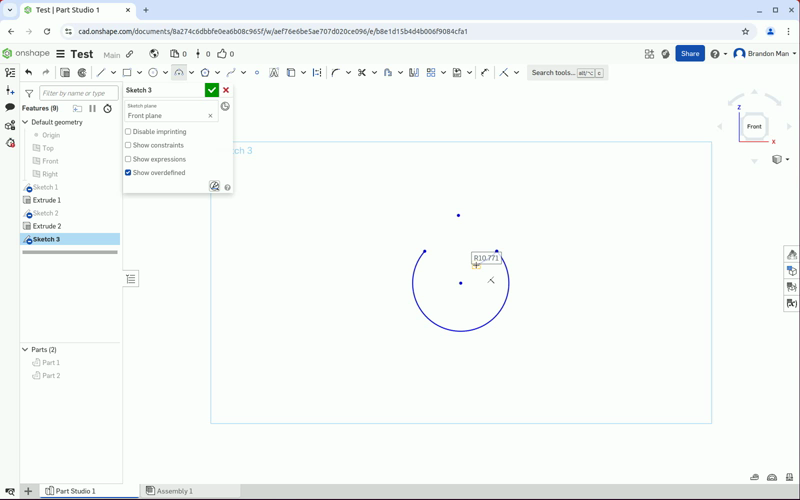
key_down(shift)
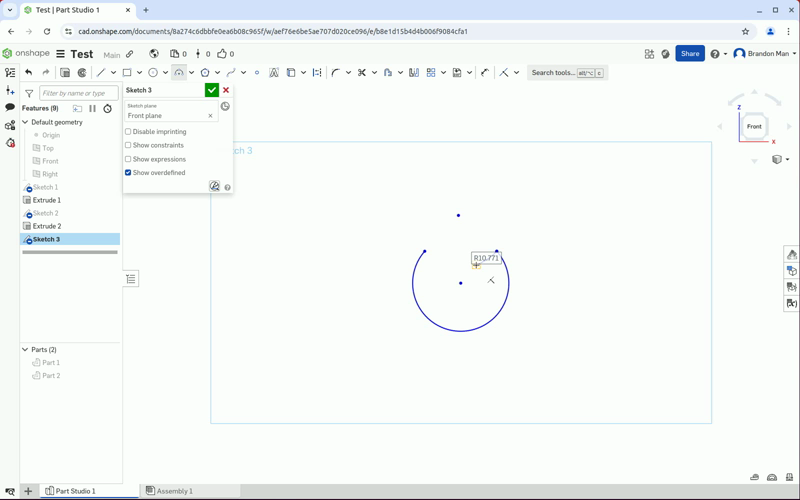
mouse_move(444, 264)
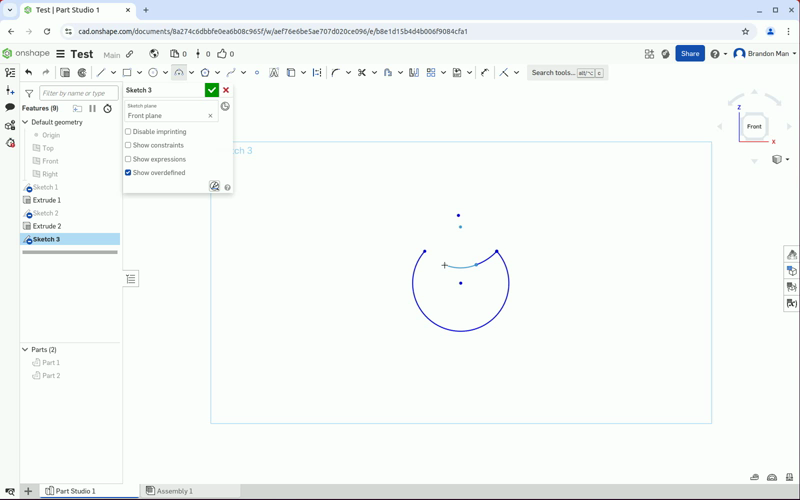
click(444, 264)
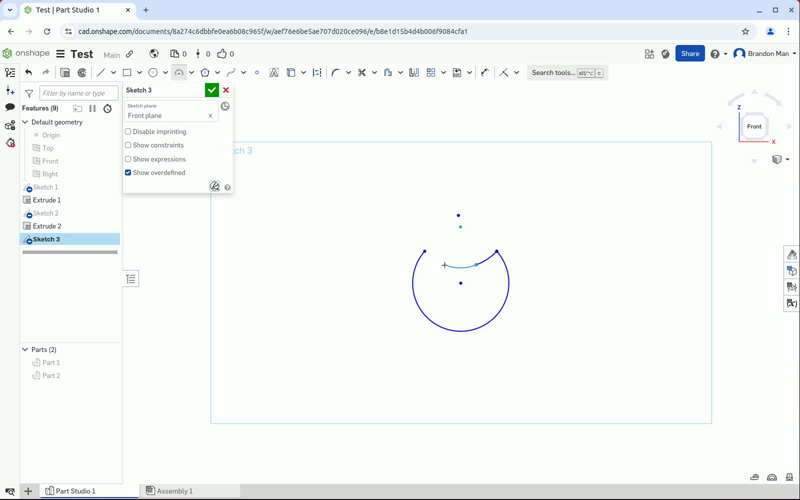
mouse_move(460, 308)
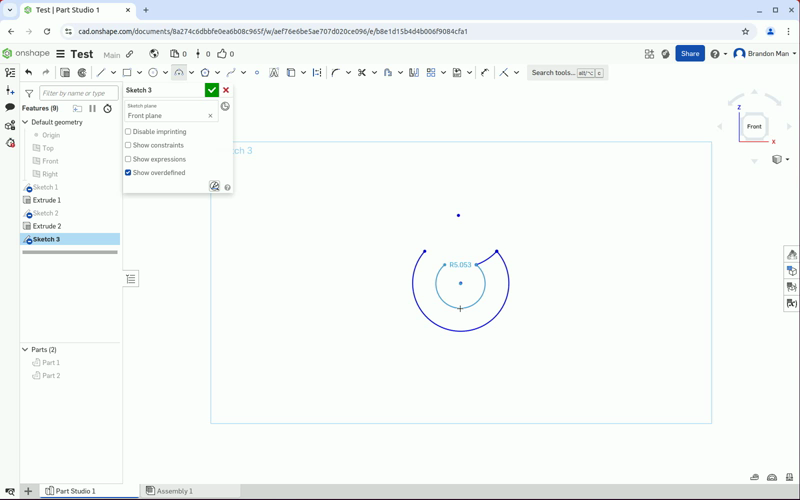
click(460, 308)
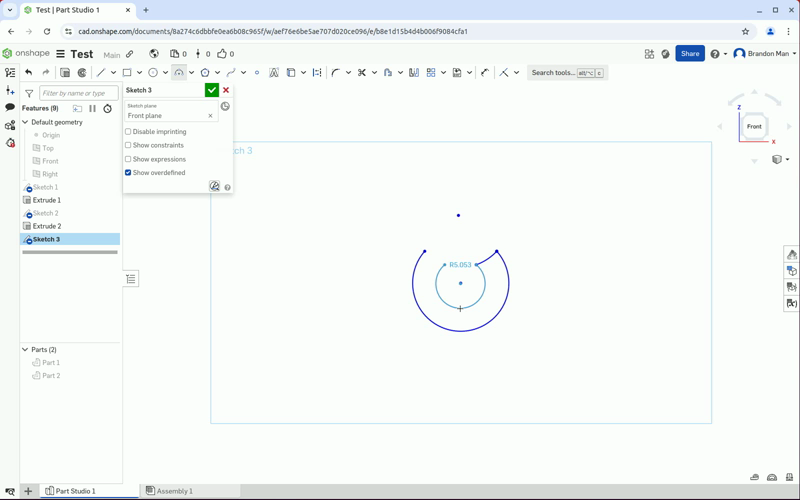
key_up(shift)
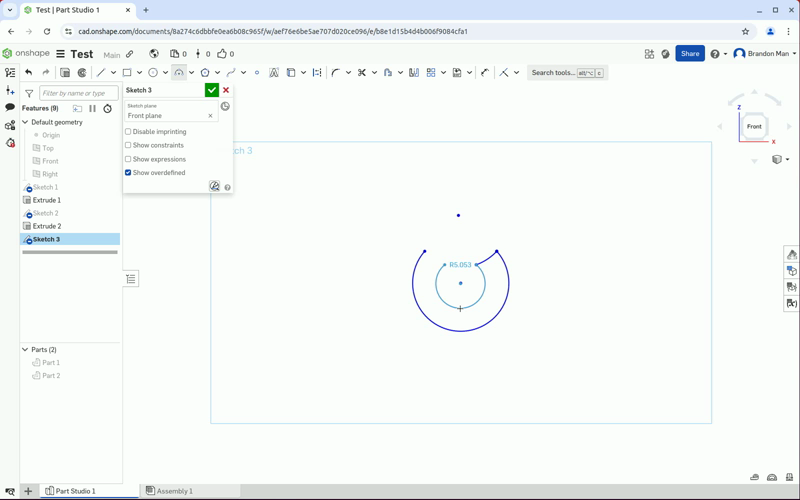
mouse_move(444, 264)
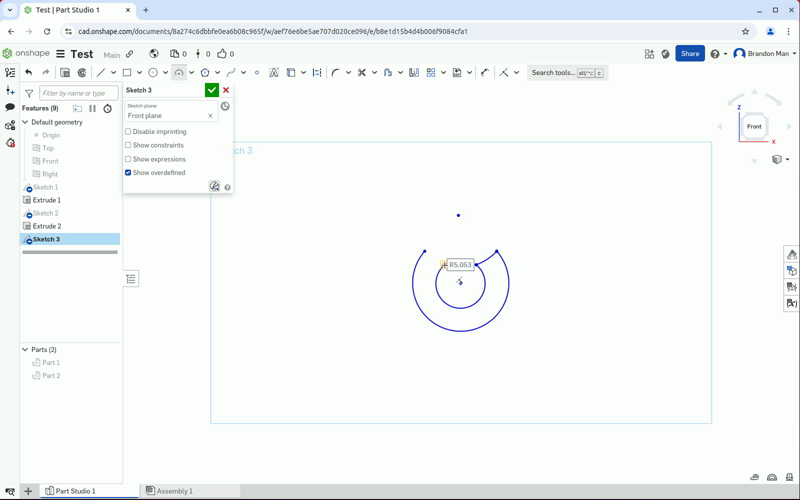
click(444, 264)
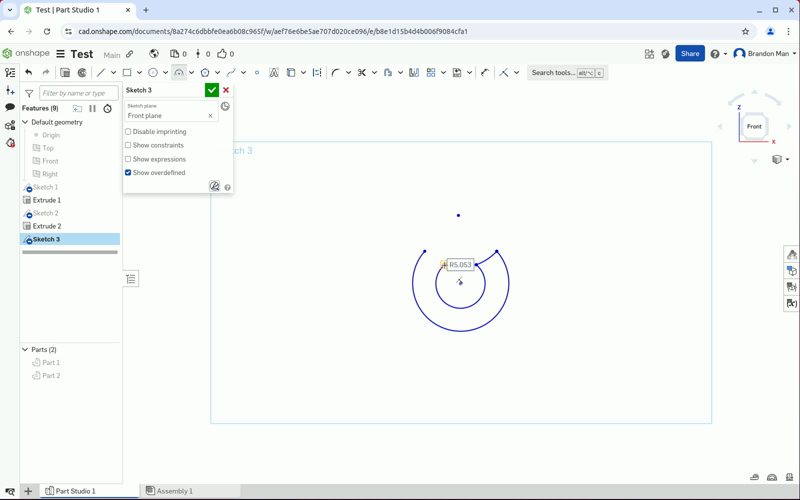
mouse_move(424, 251)
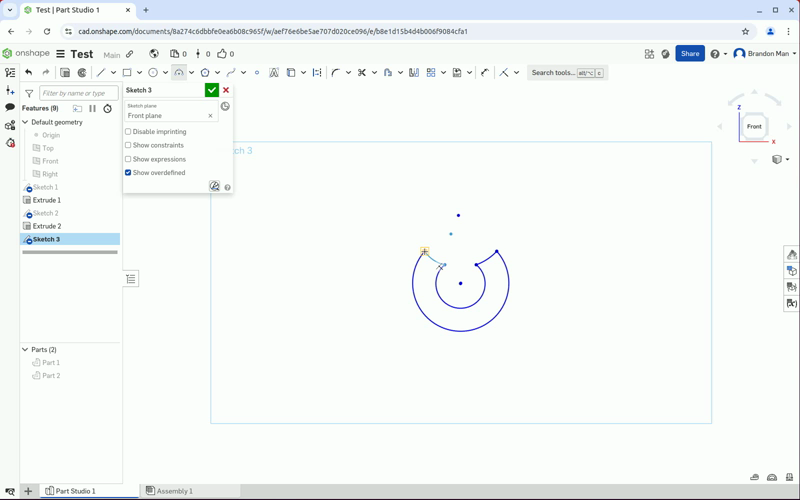
click(424, 251)
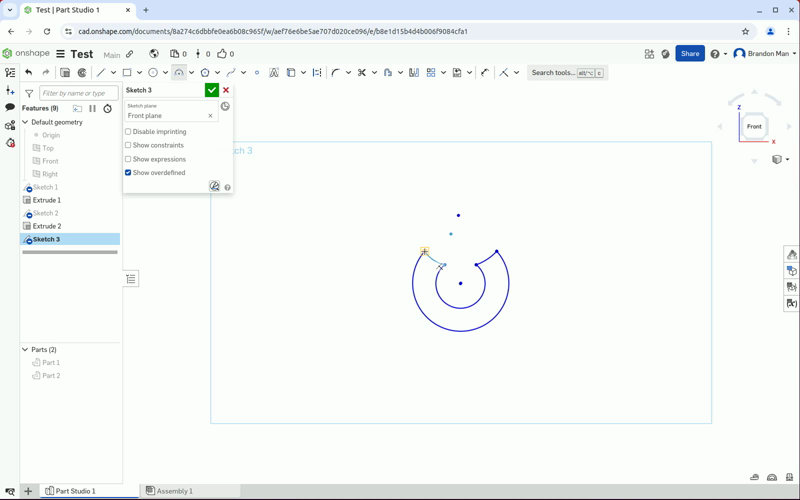
key_down(shift)
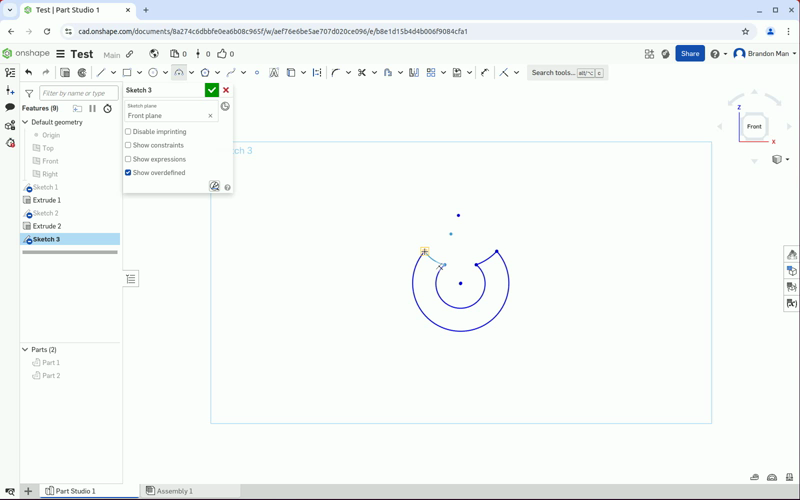
mouse_move(433, 259)
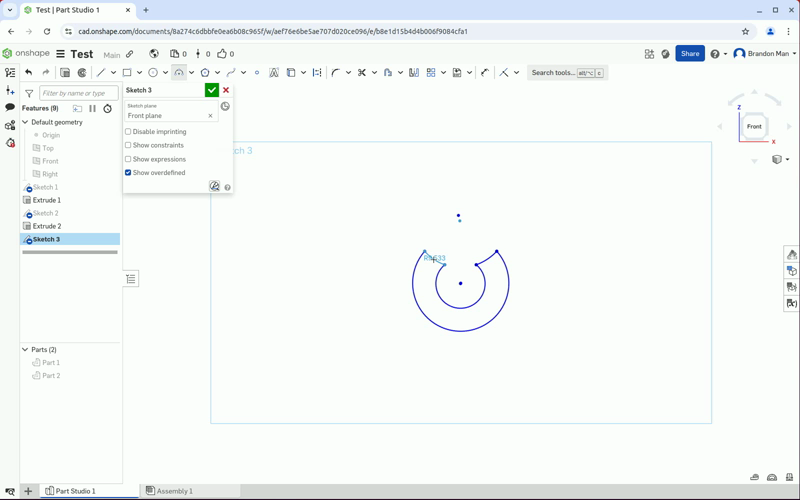
click(433, 259)
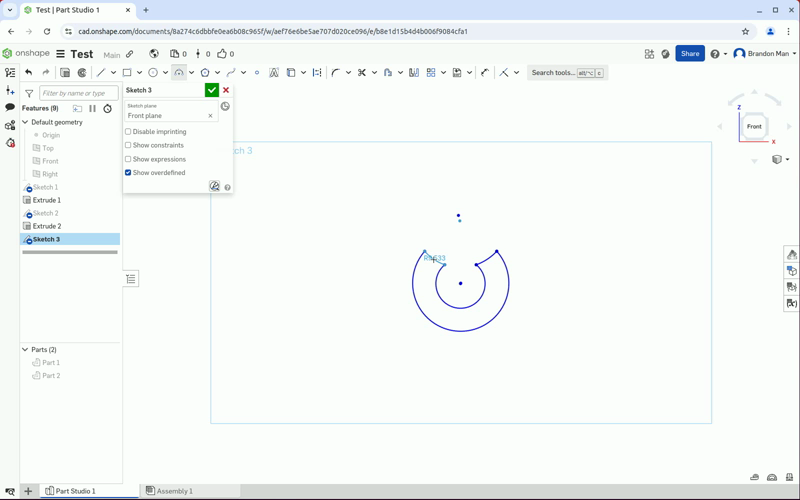
key_up(shift)
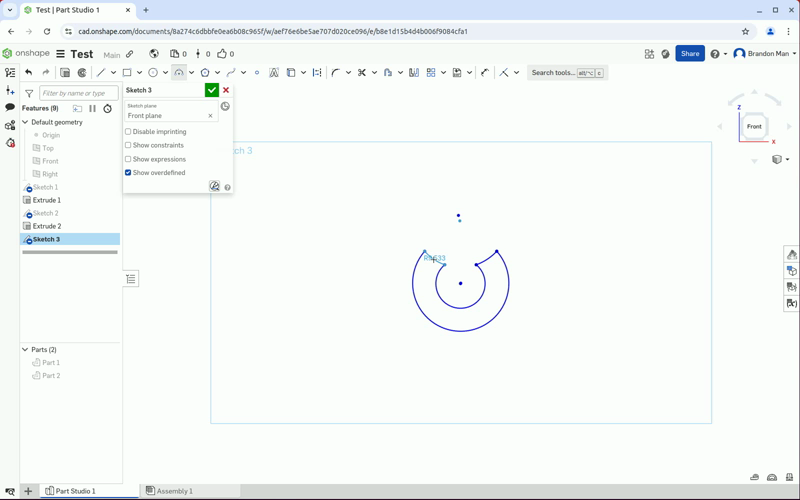
key(esc)
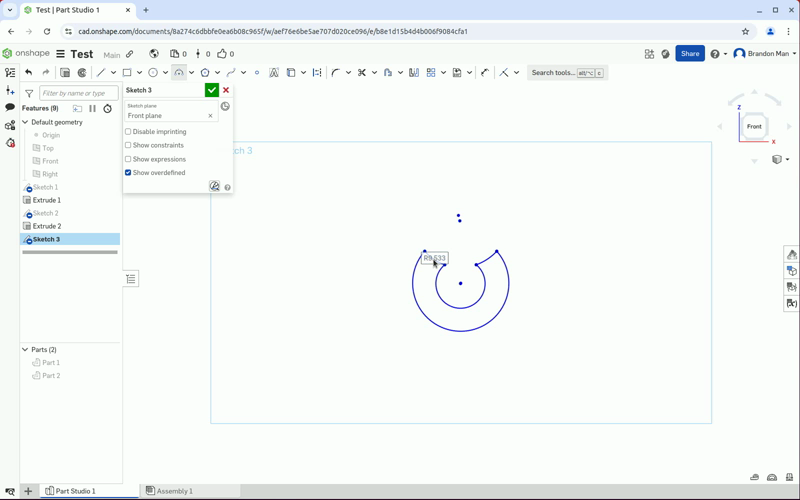
mouse_move(486, 266)
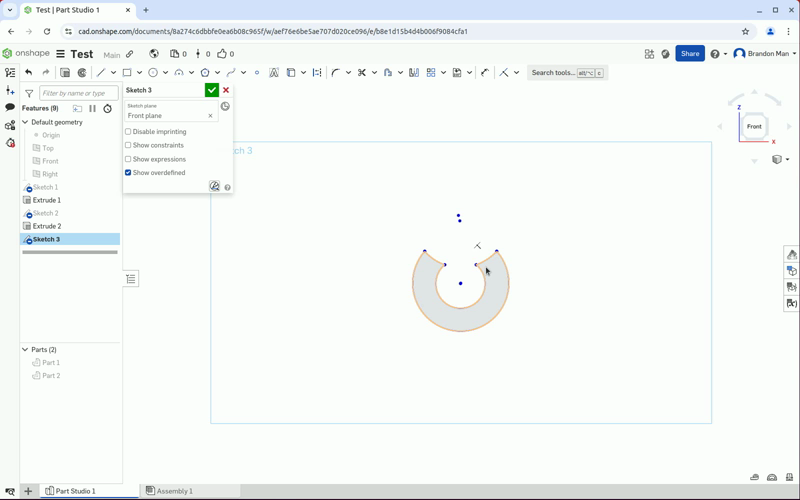
click(486, 266)
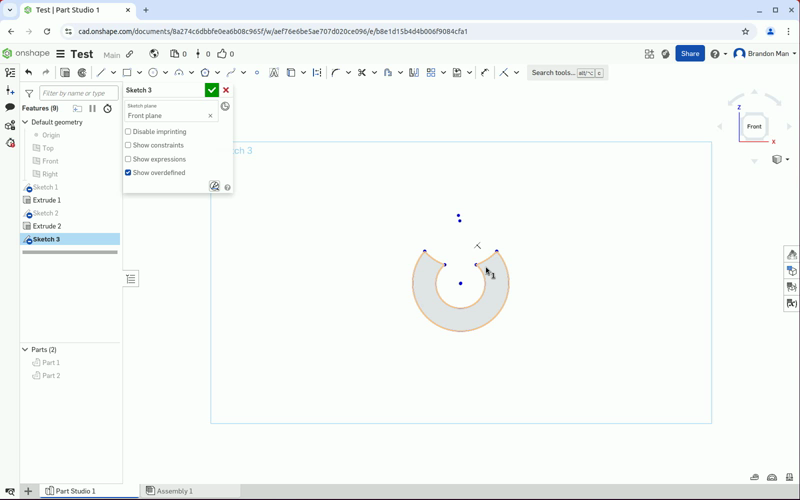
mouse_move(73, 352)
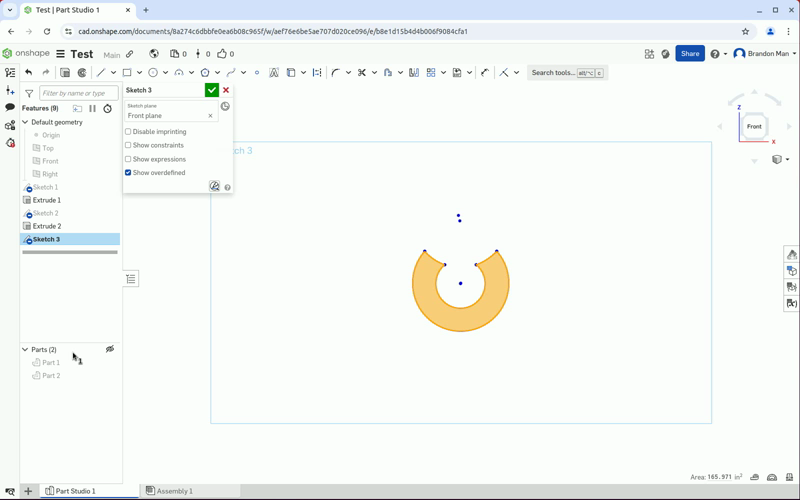
key(shift+y)
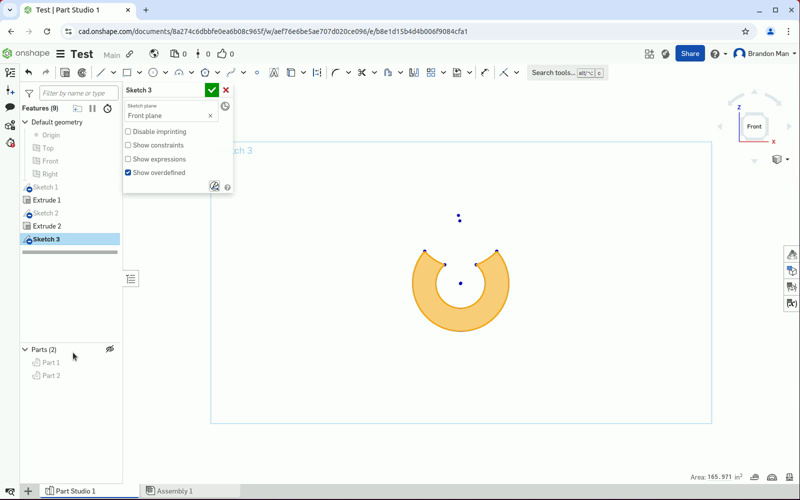
key(shift+e)
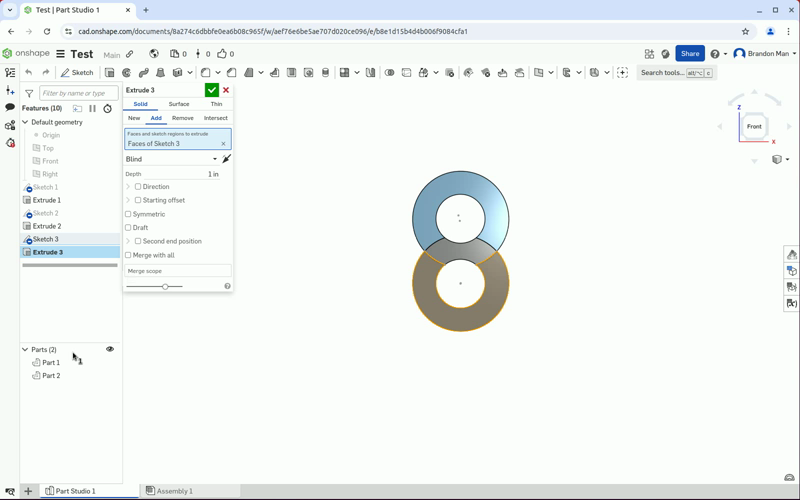
mouse_move(143, 106)
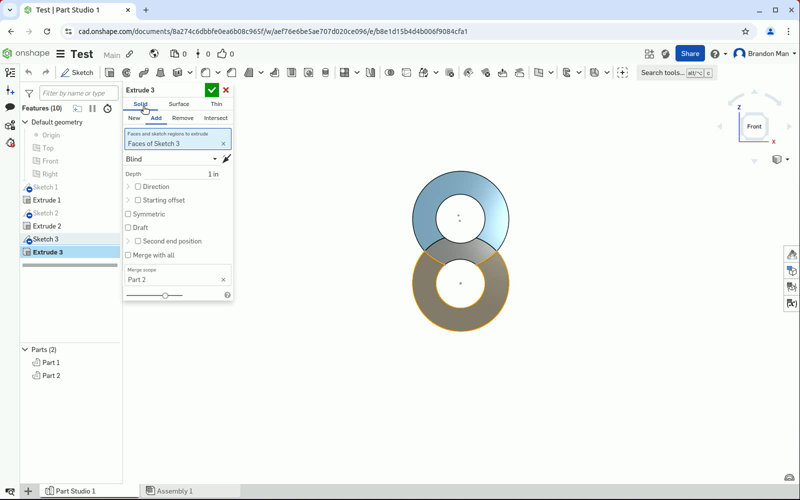
click(143, 106)
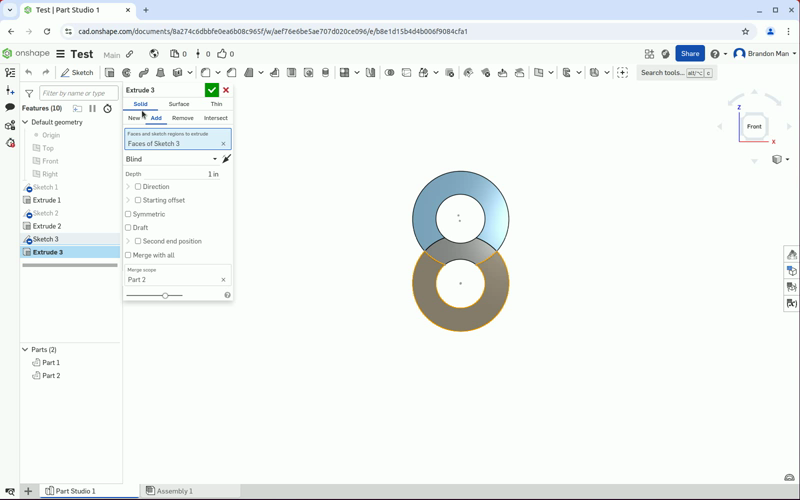
mouse_move(137, 120)
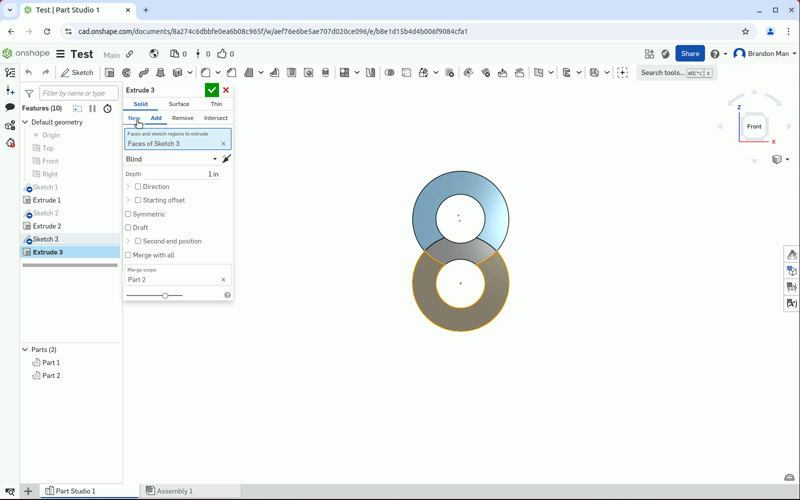
click(137, 120)
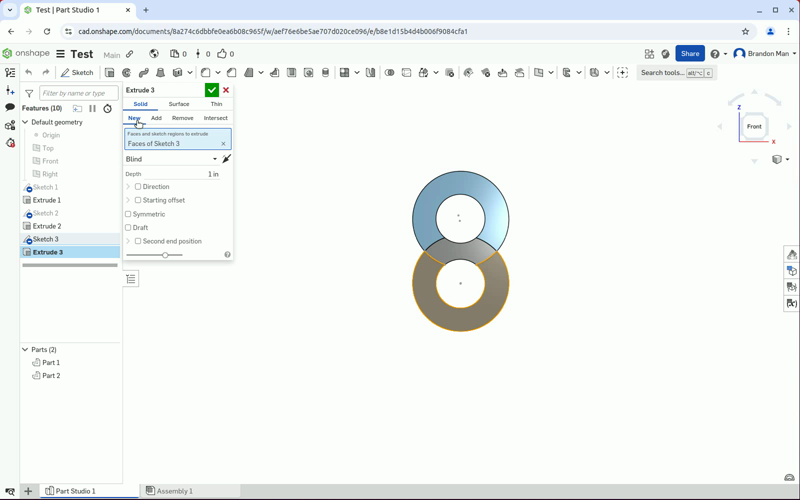
key(tab, 4)
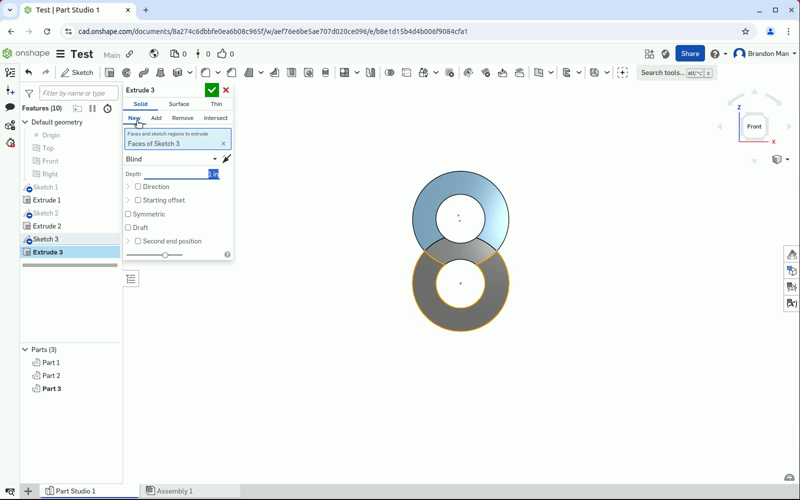
text(10.11)
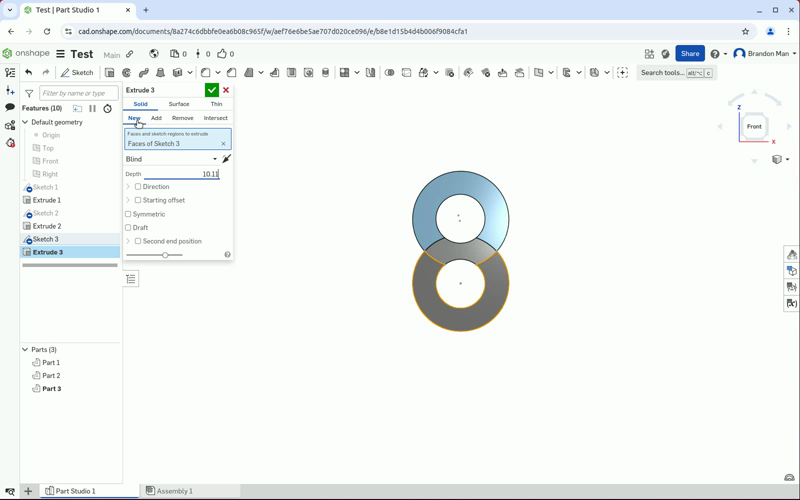
key(enter)
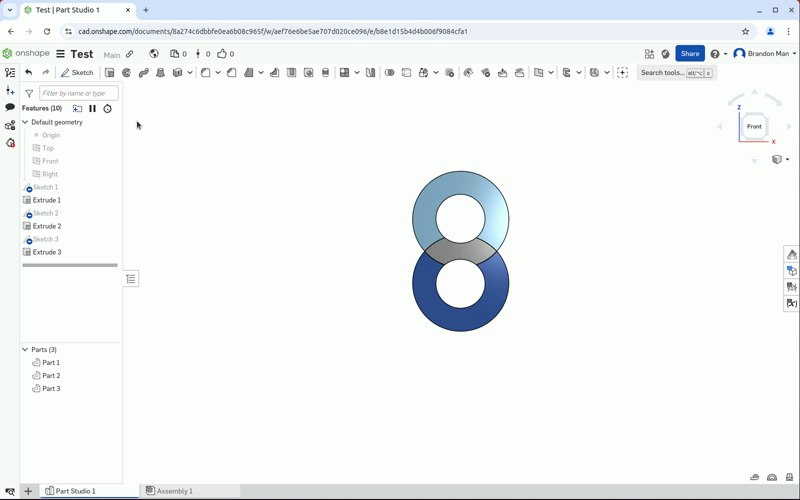
key(shift+h)
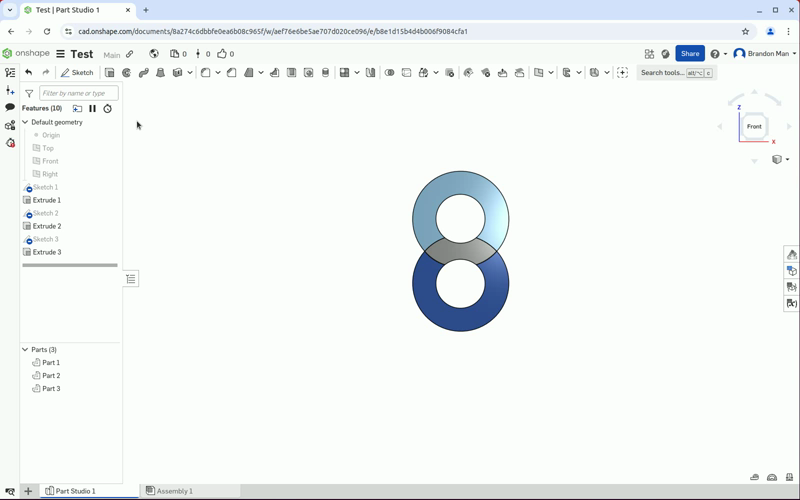
key(shift+h)
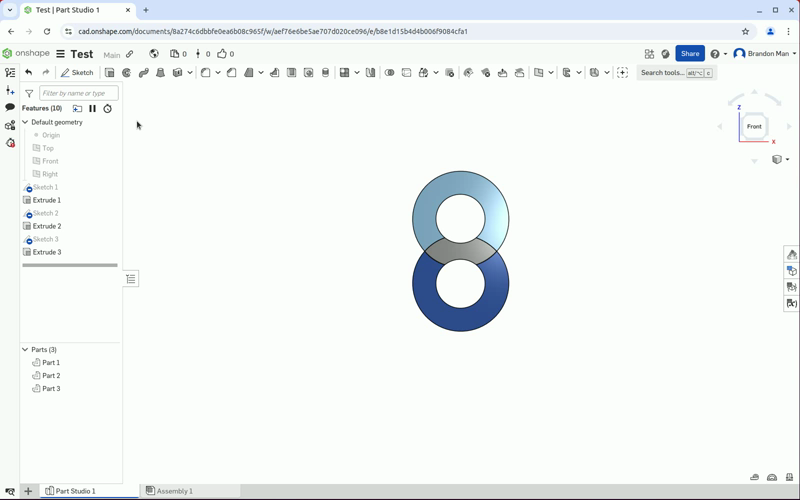
mouse_move(73, 189)
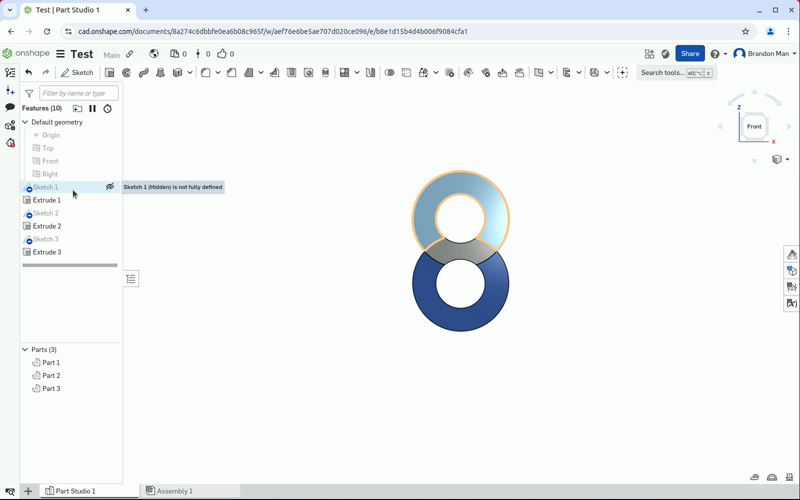
click(73, 189)
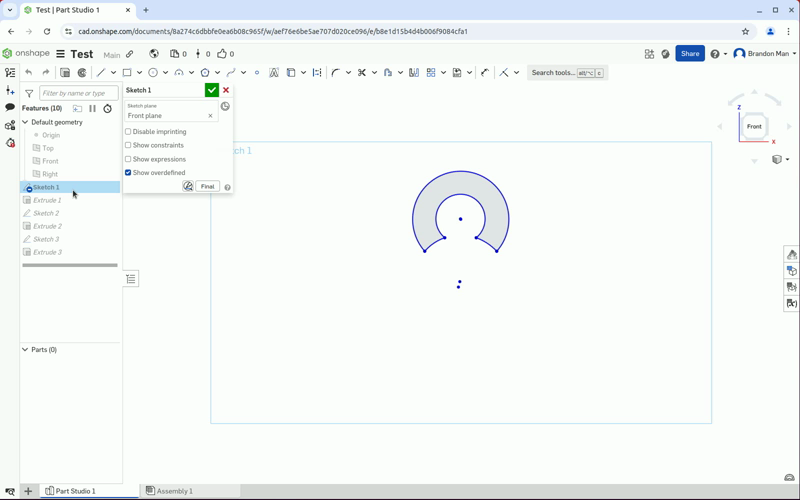
mouse_move(229, 92)
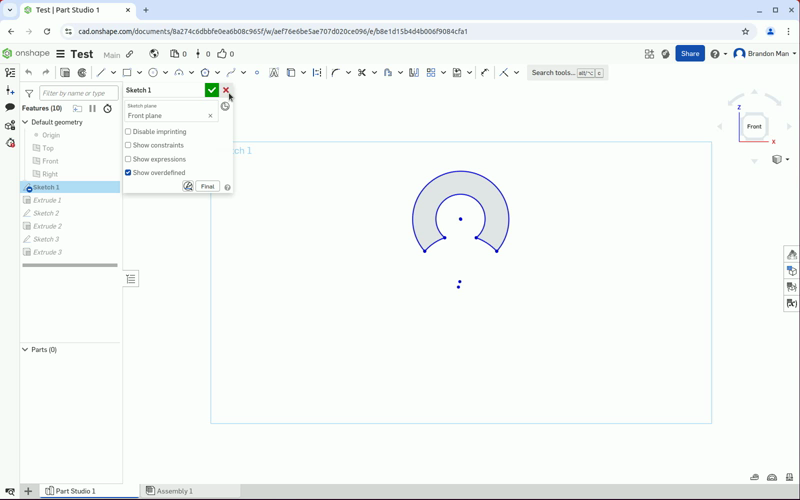
click(229, 92)
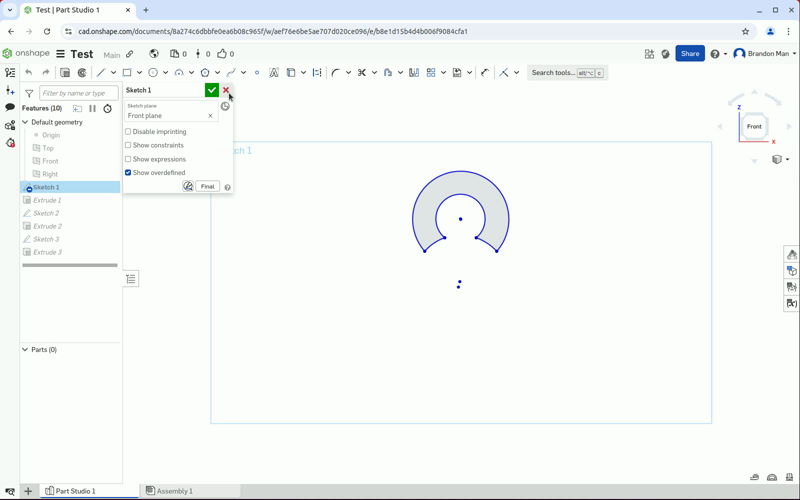
key(shift+s)
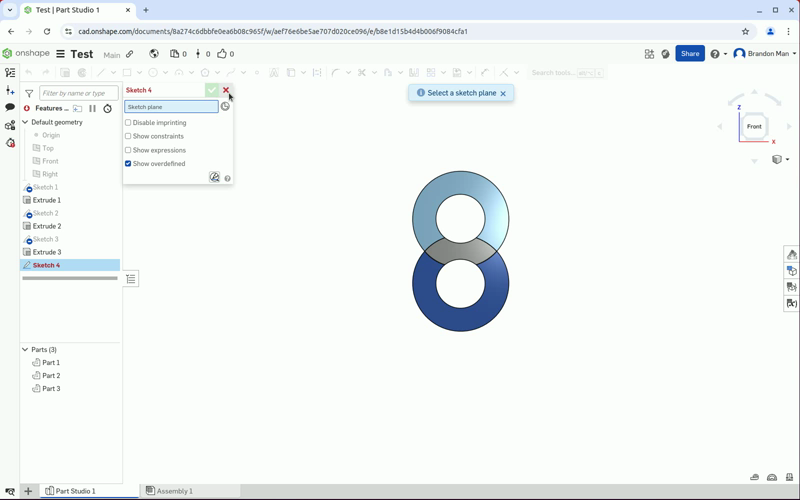
mouse_move(73, 163)
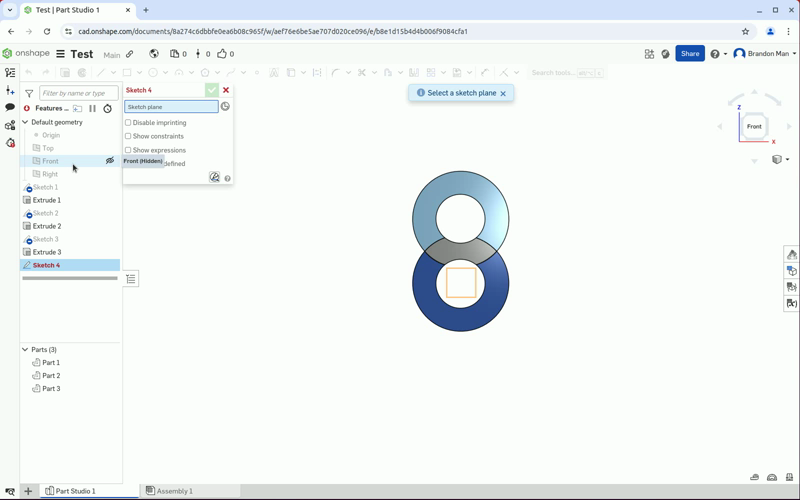
click(73, 163)
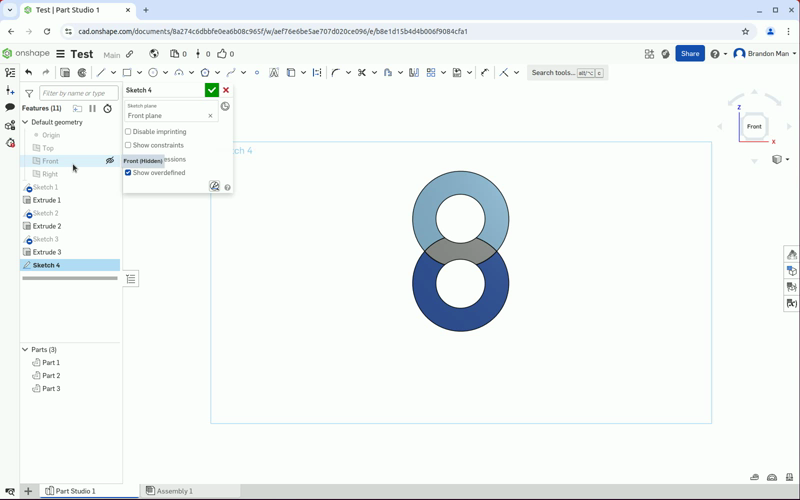
mouse_move(73, 352)
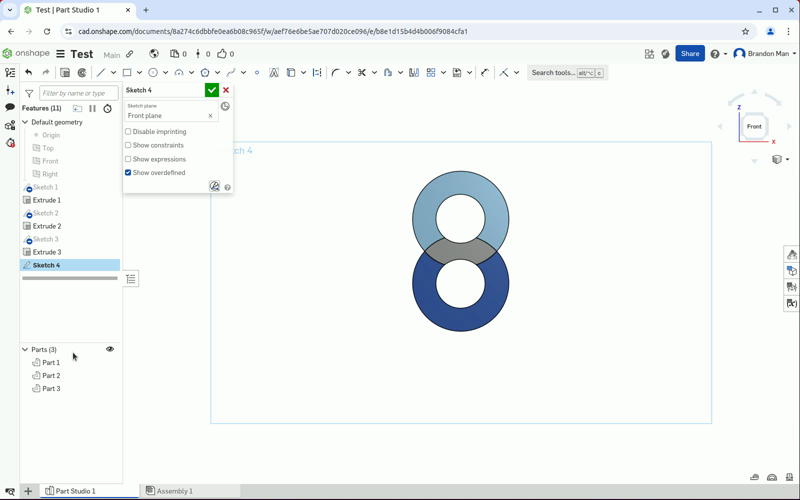
key(y)
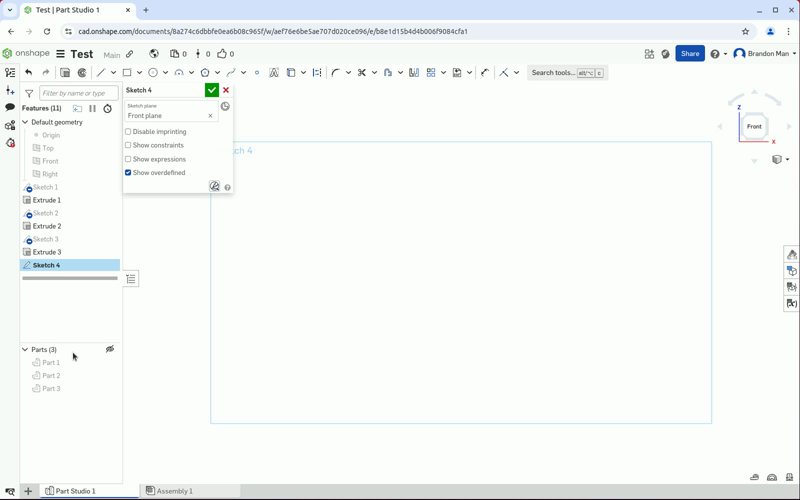
key(a)
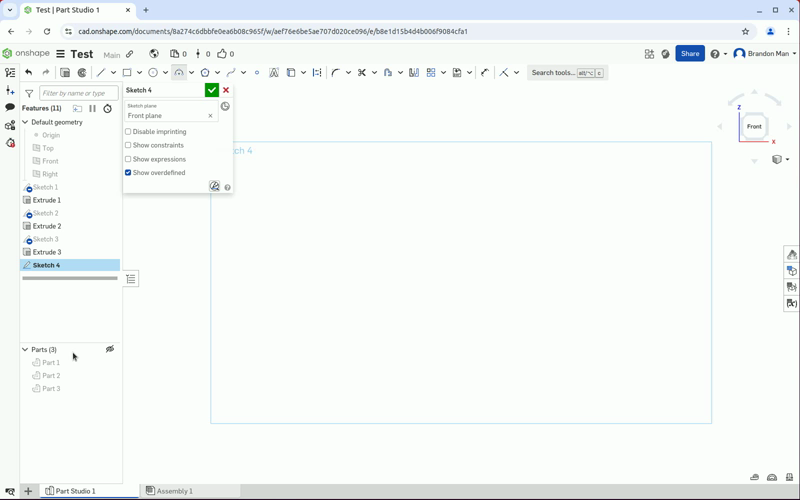
key_down(shift)
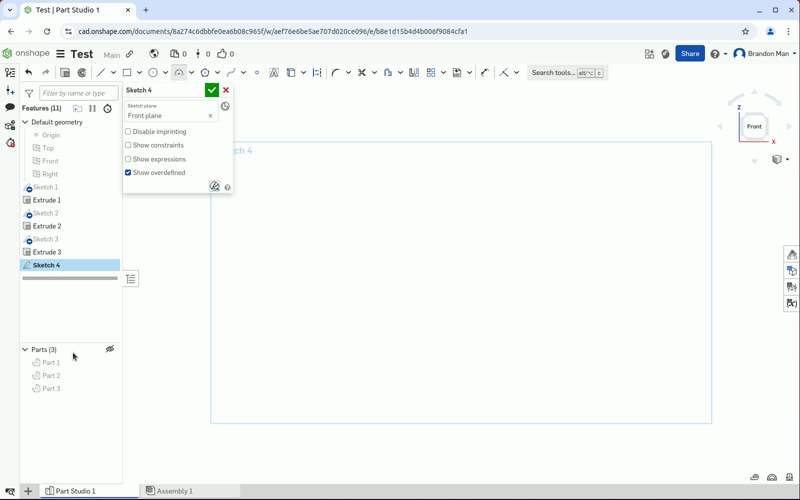
mouse_move(497, 251)
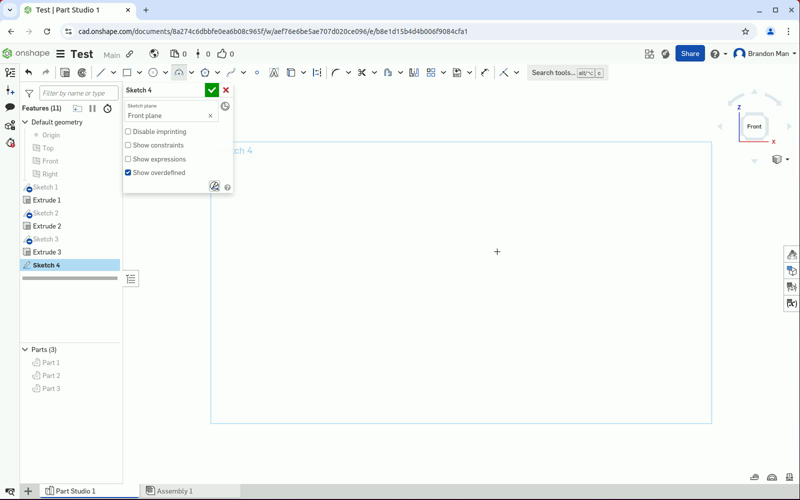
click(497, 251)
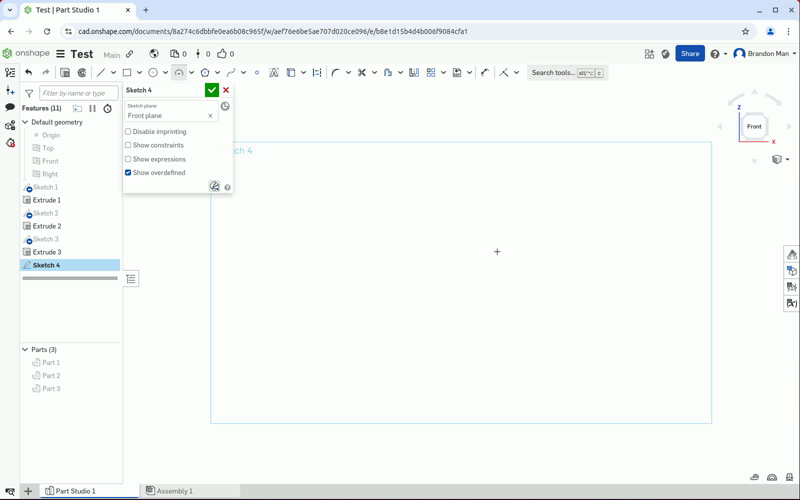
key_up(shift)
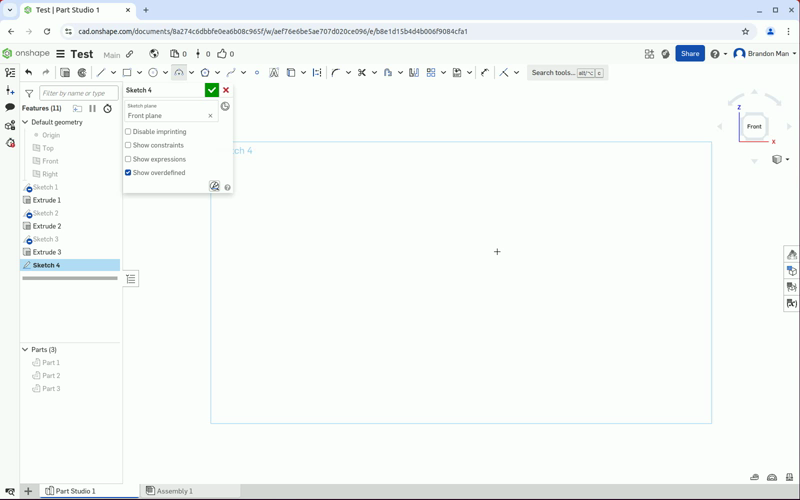
key_down(shift)
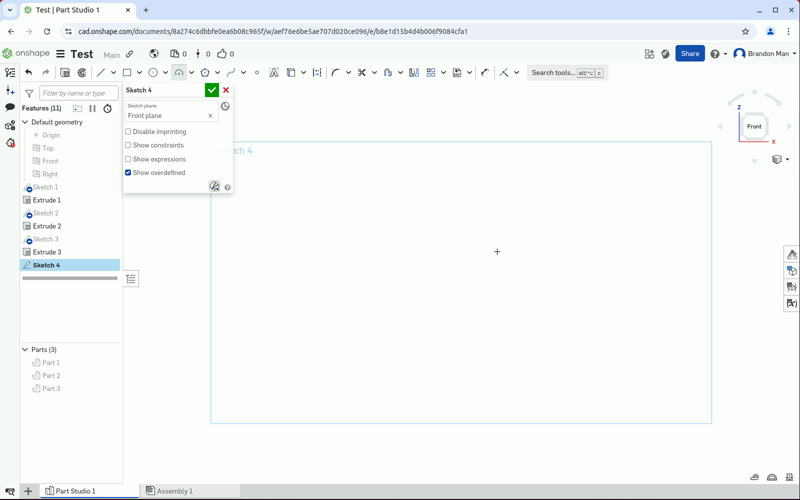
mouse_move(509, 283)
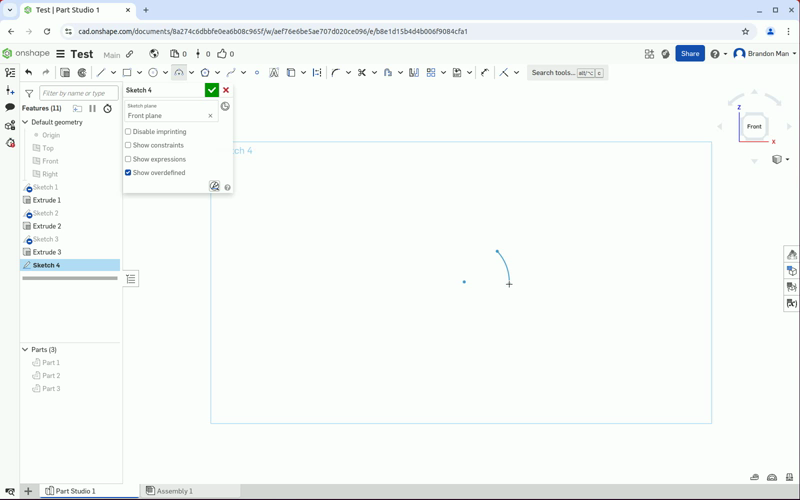
click(509, 283)
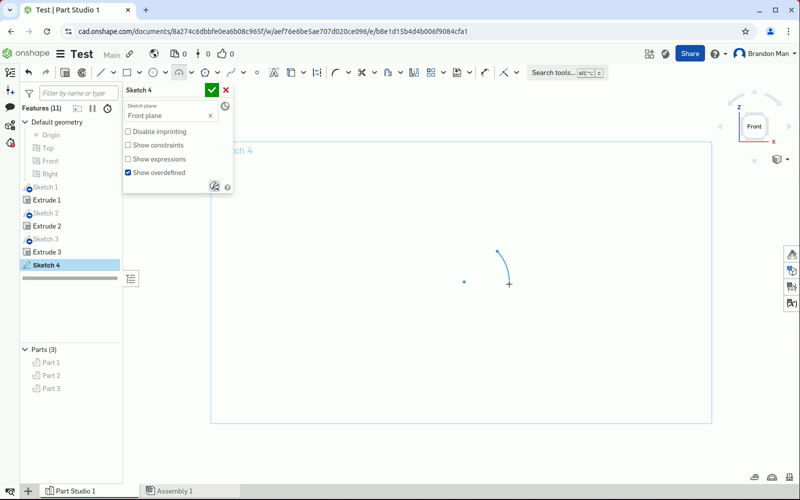
mouse_move(506, 266)
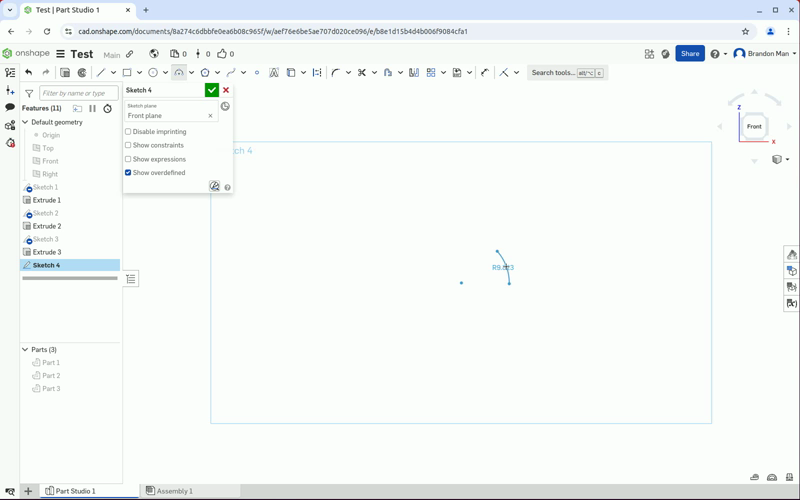
click(506, 266)
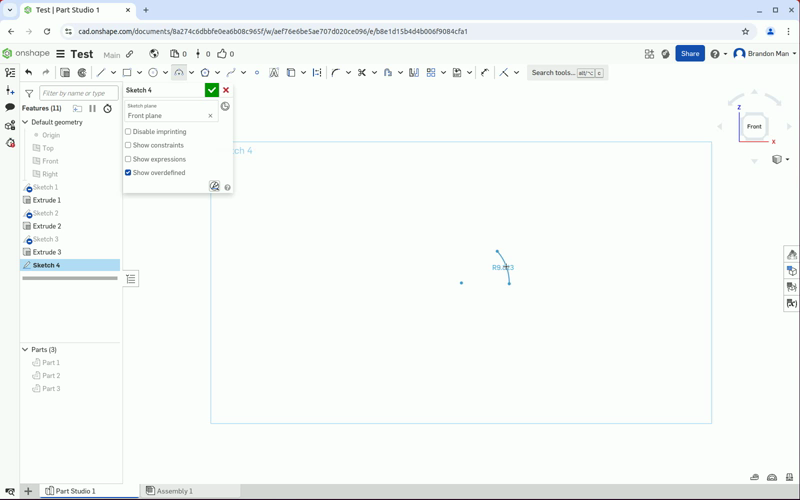
key_up(shift)
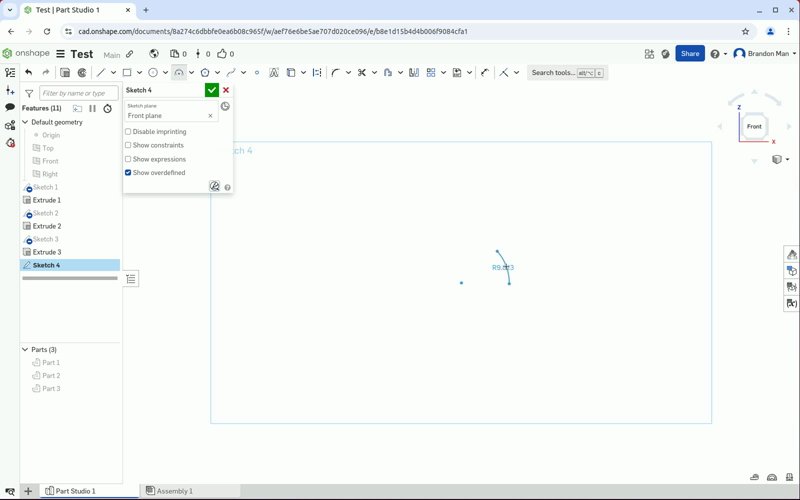
key(esc)
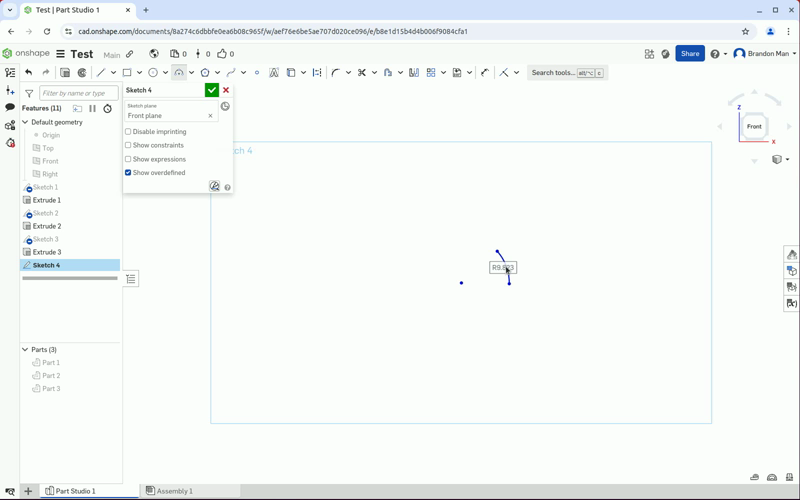
key(l)
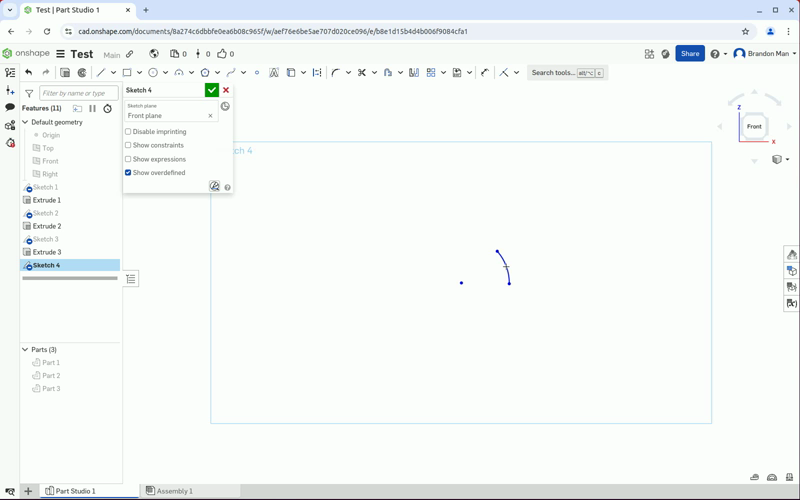
mouse_move(509, 283)
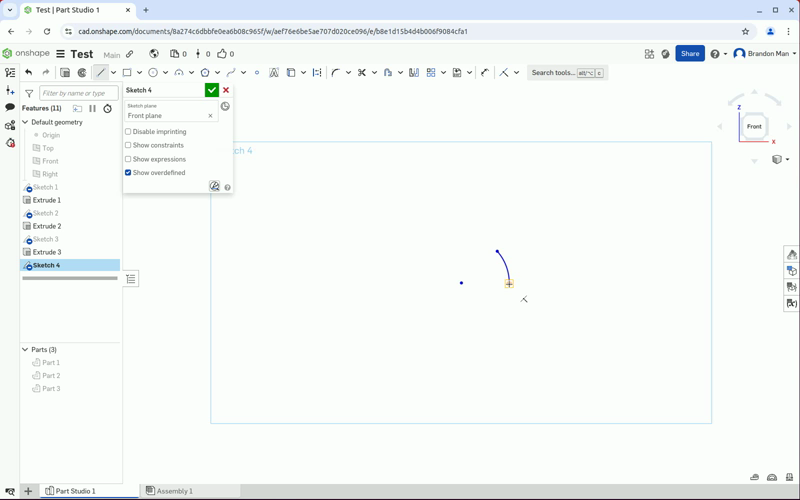
click(509, 283)
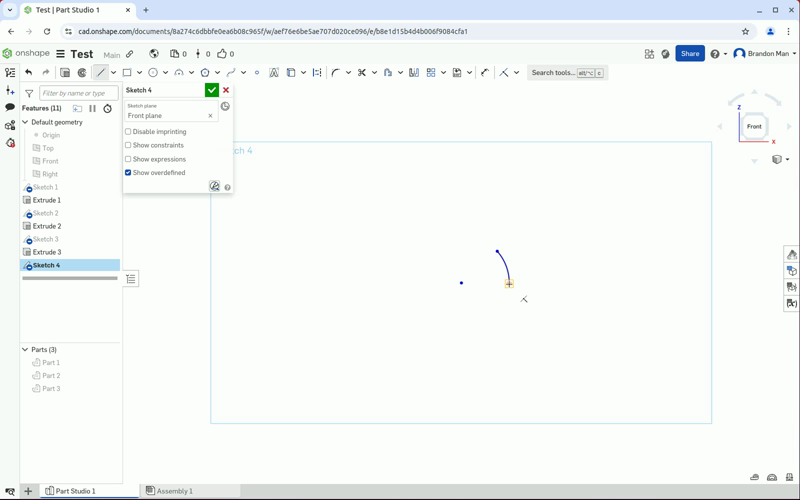
key_down(shift)
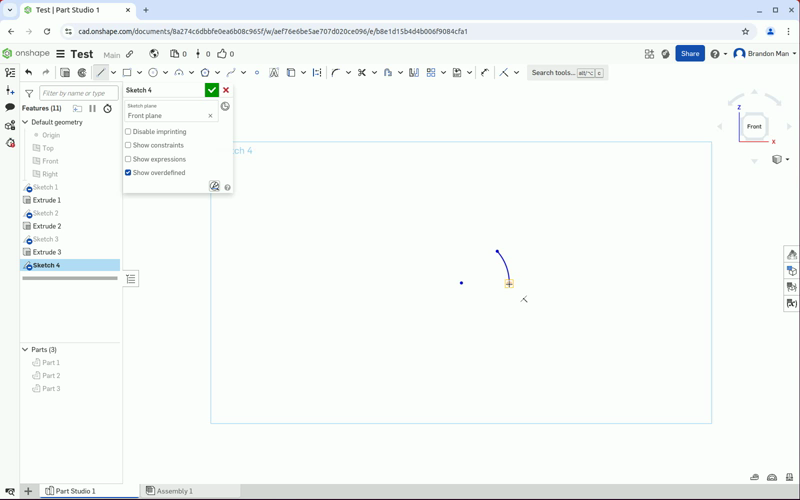
mouse_move(509, 218)
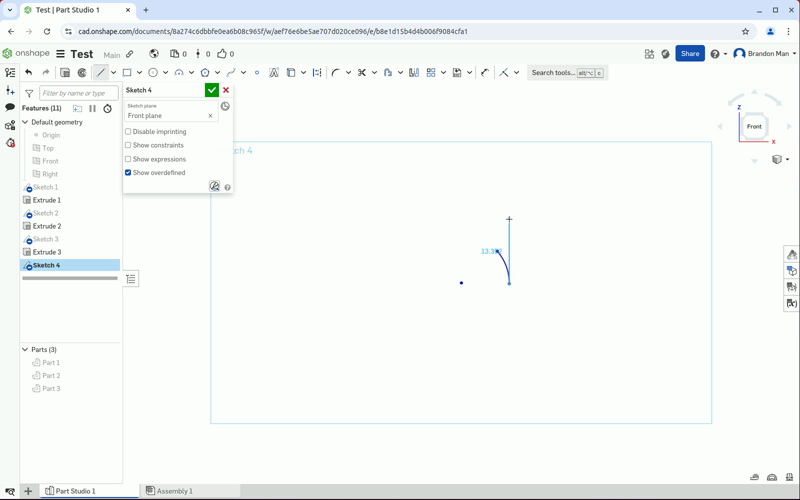
click(509, 218)
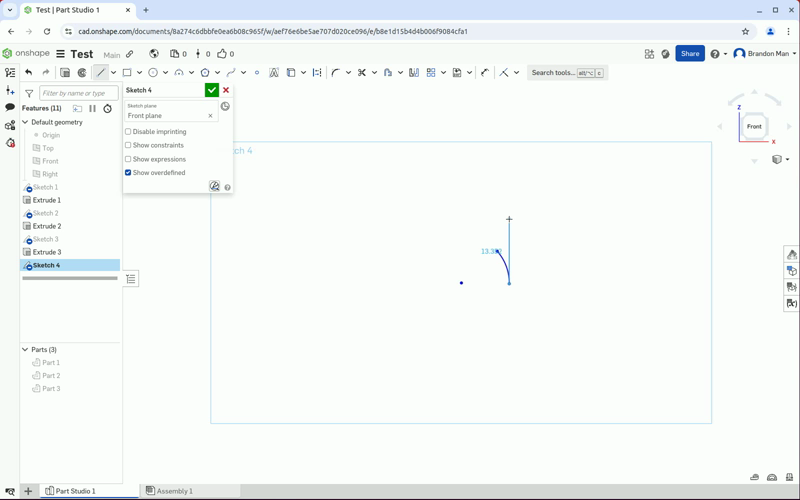
key_up(shift)
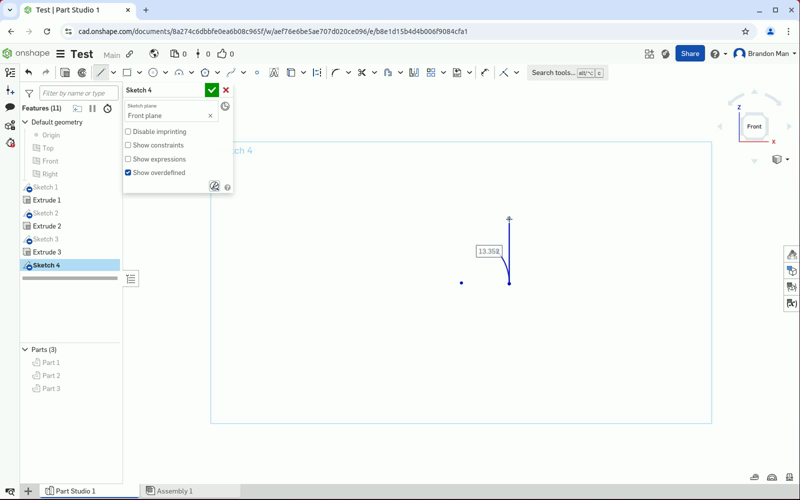
key(esc)
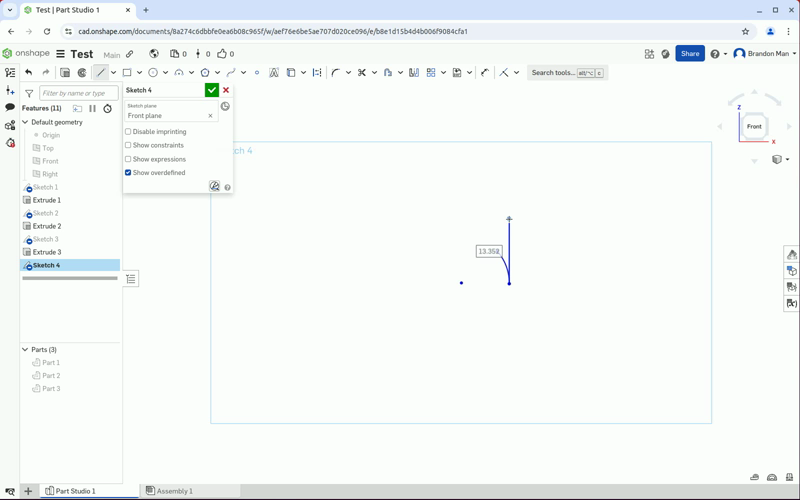
key(a)
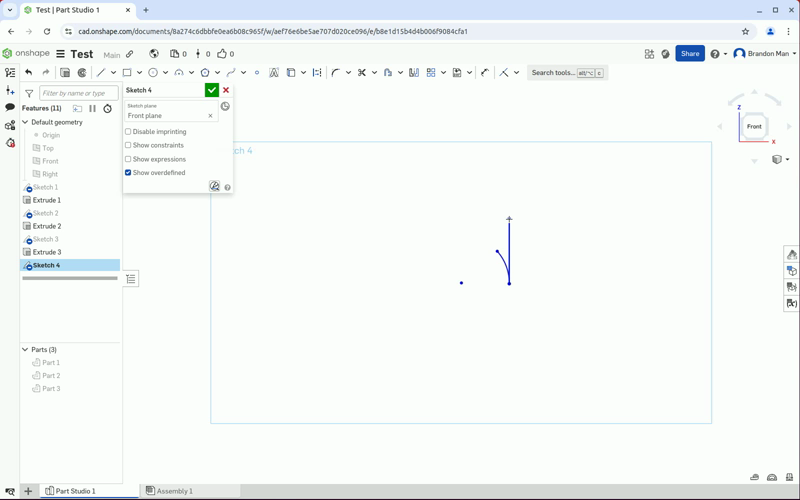
mouse_move(509, 218)
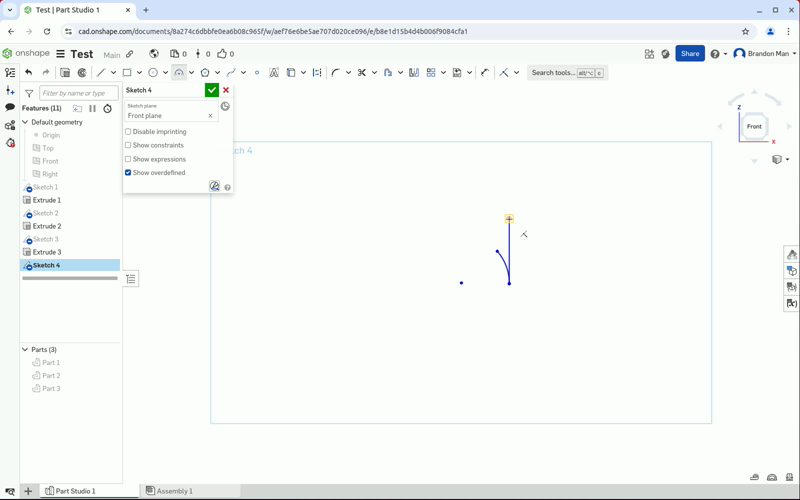
click(509, 218)
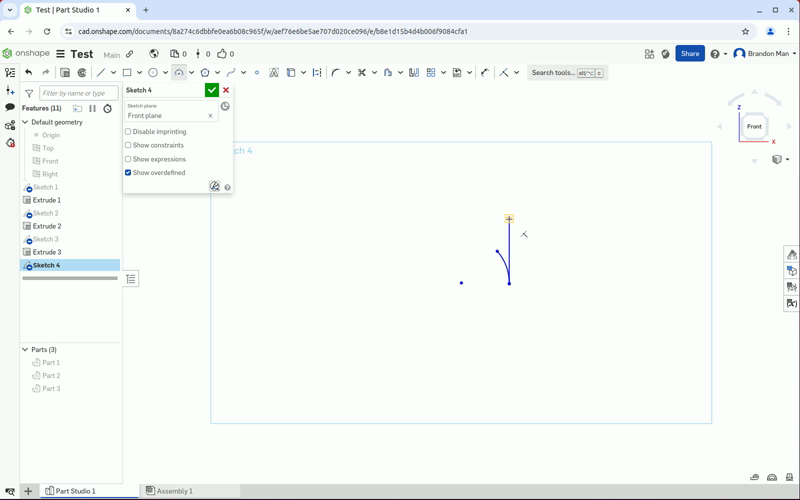
mouse_move(497, 251)
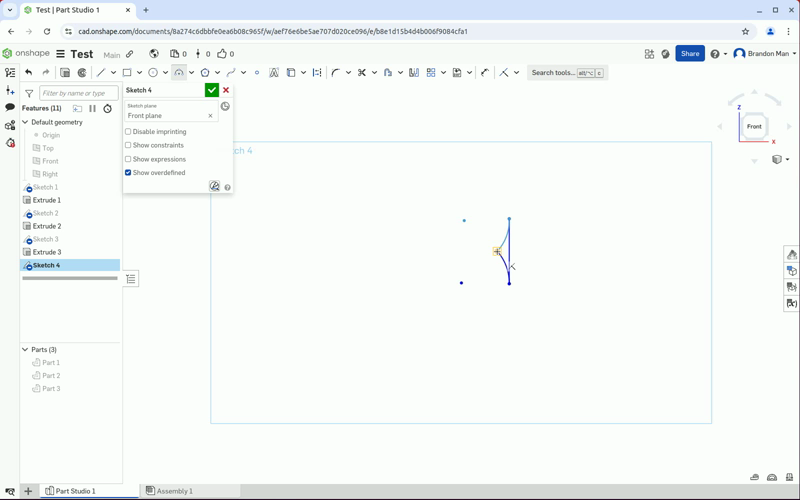
click(497, 251)
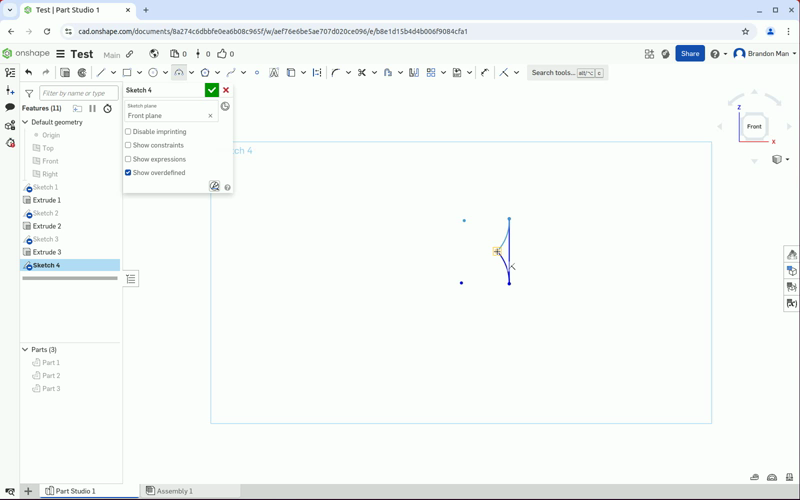
key_down(shift)
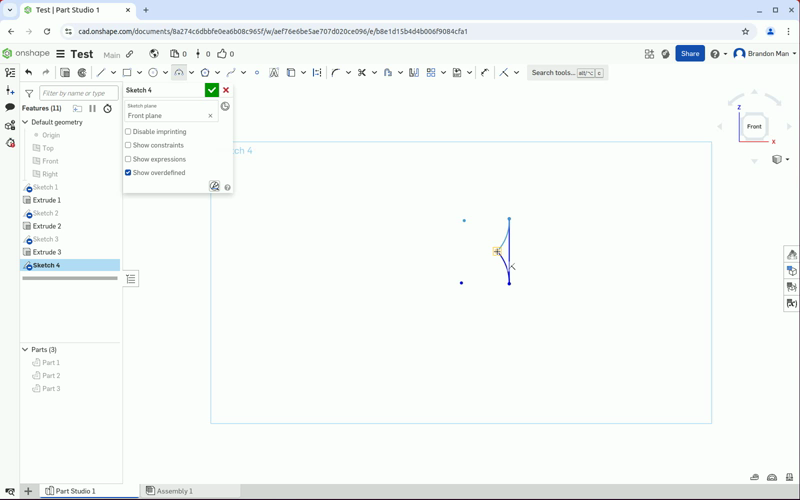
mouse_move(506, 236)
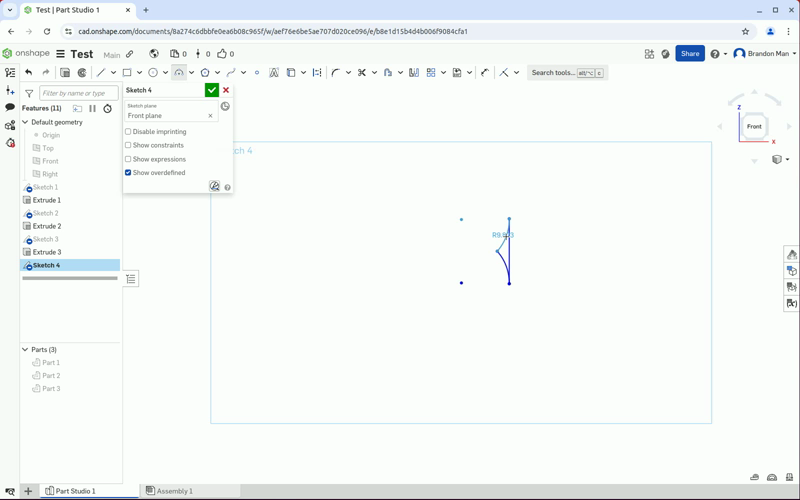
click(506, 236)
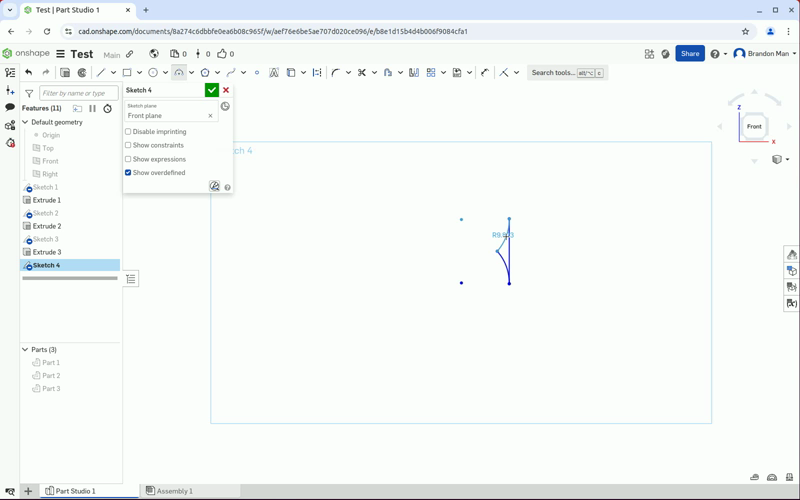
key_up(shift)
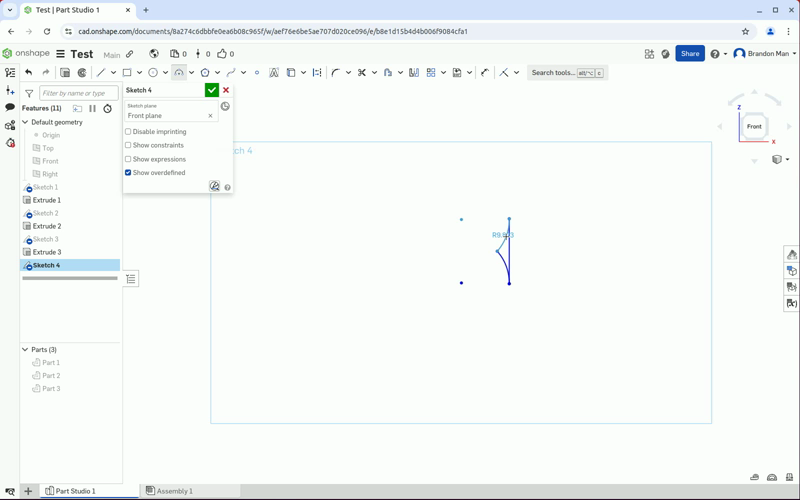
key(esc)
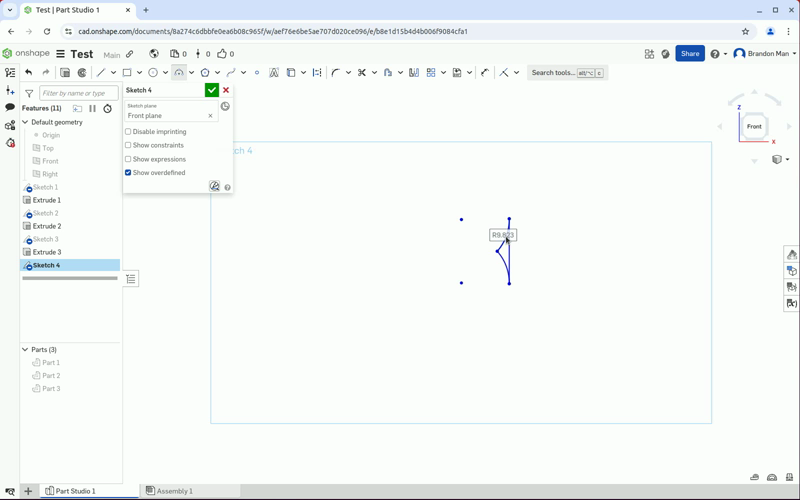
mouse_move(508, 274)
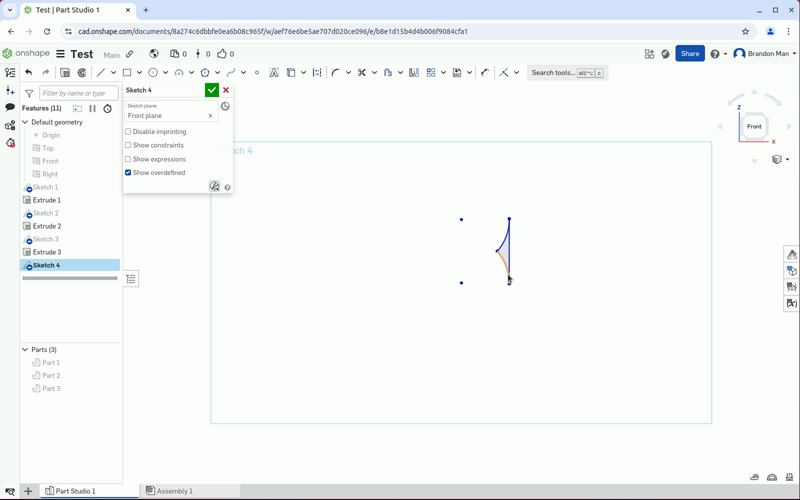
scroll(6)
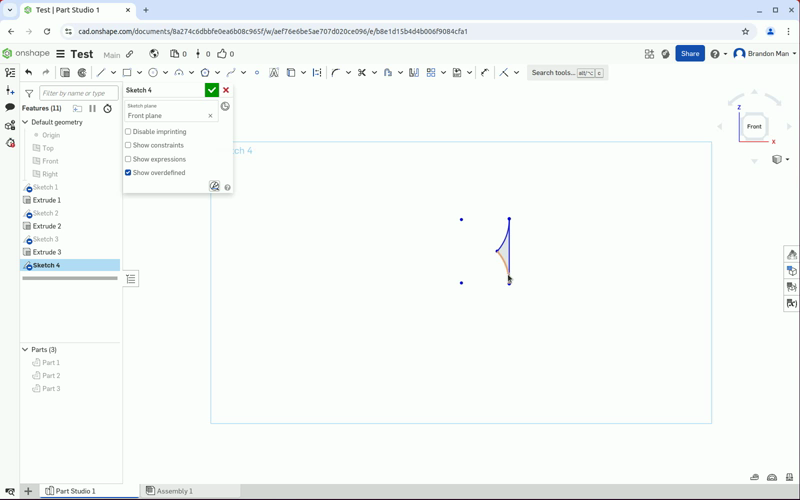
scroll(6)
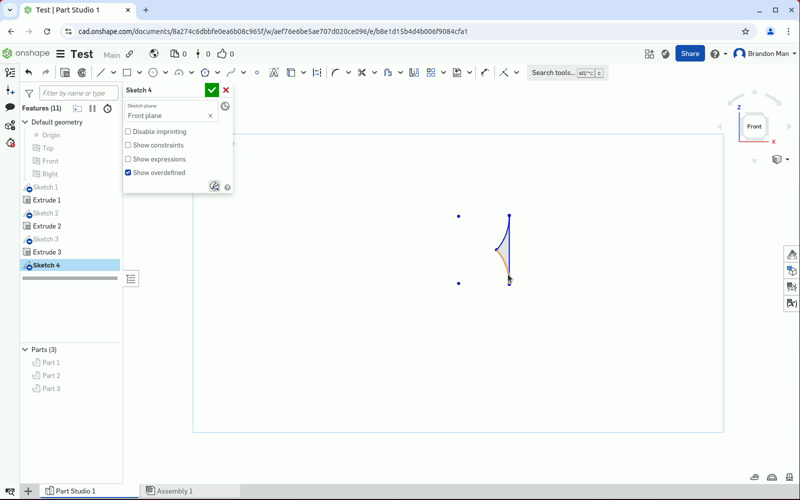
scroll(6)
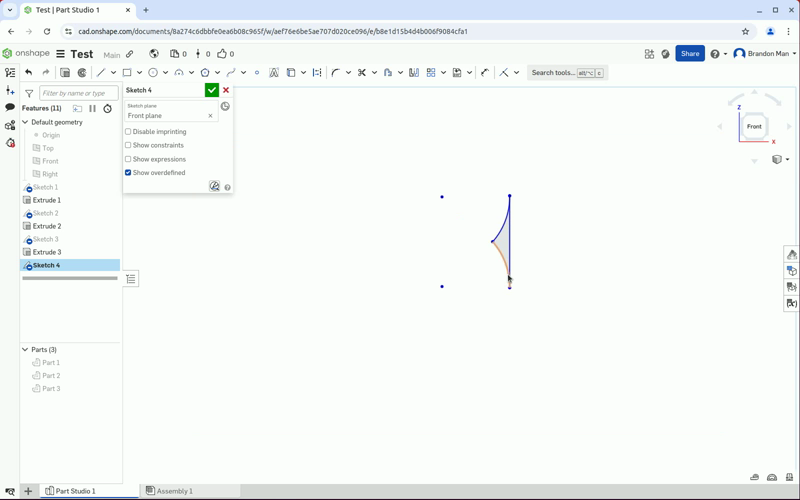
scroll(6)
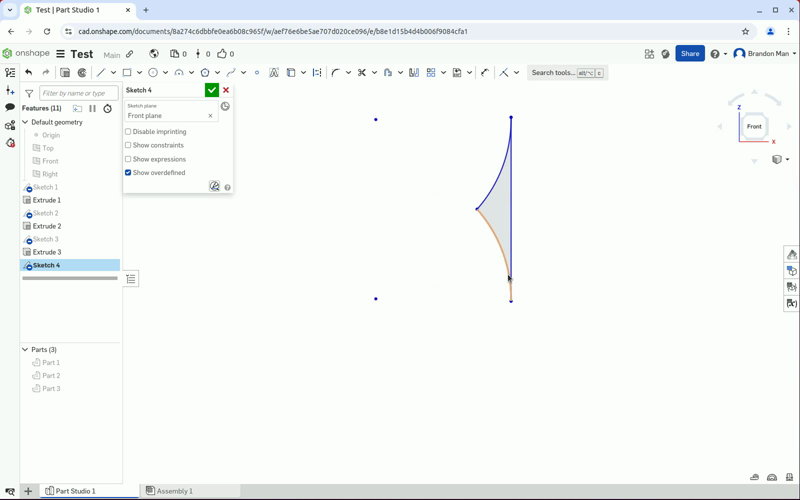
scroll(6)
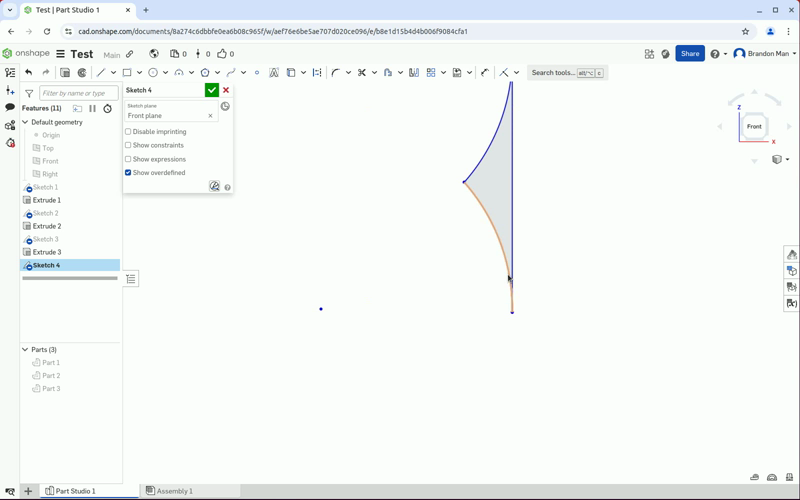
scroll(6)
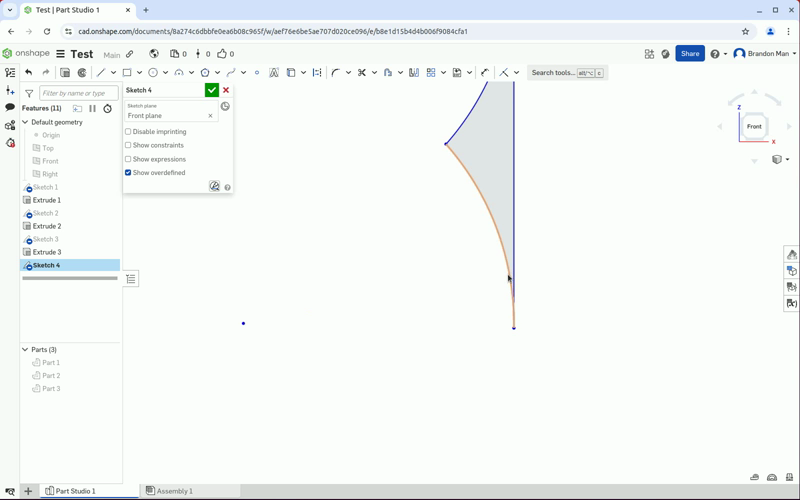
scroll(6)
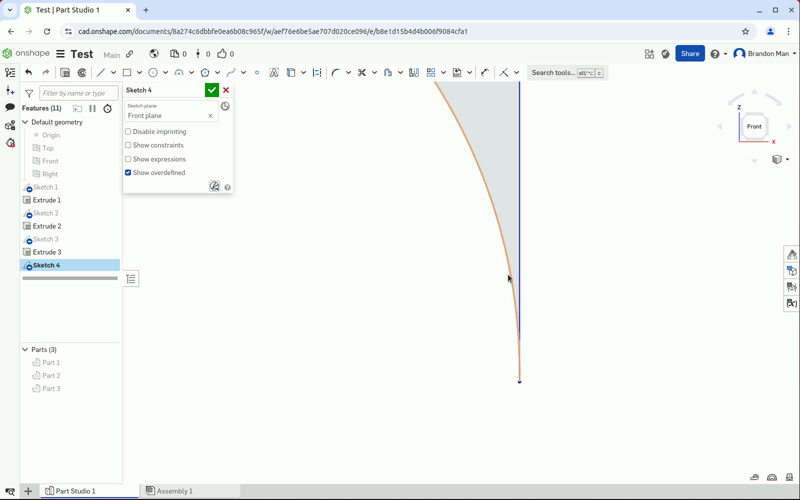
click(508, 274)
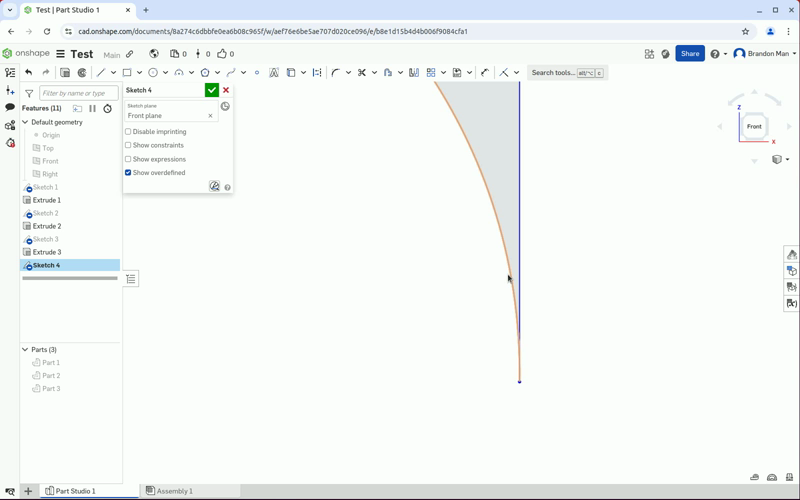
scroll(-6)
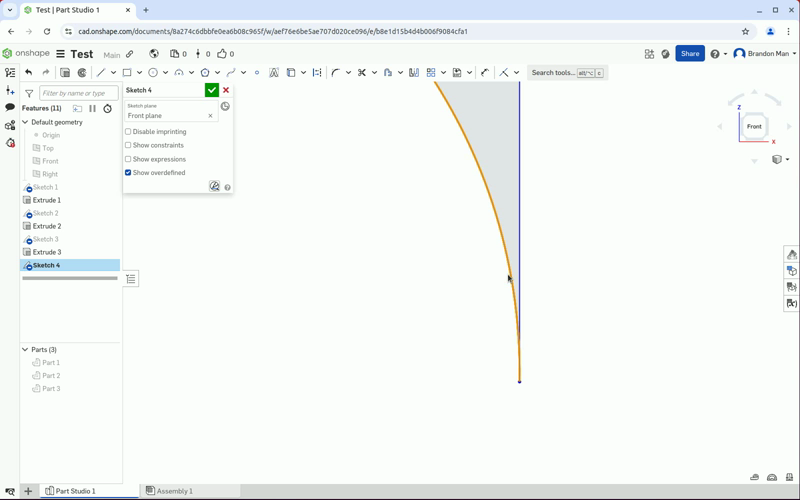
scroll(-6)
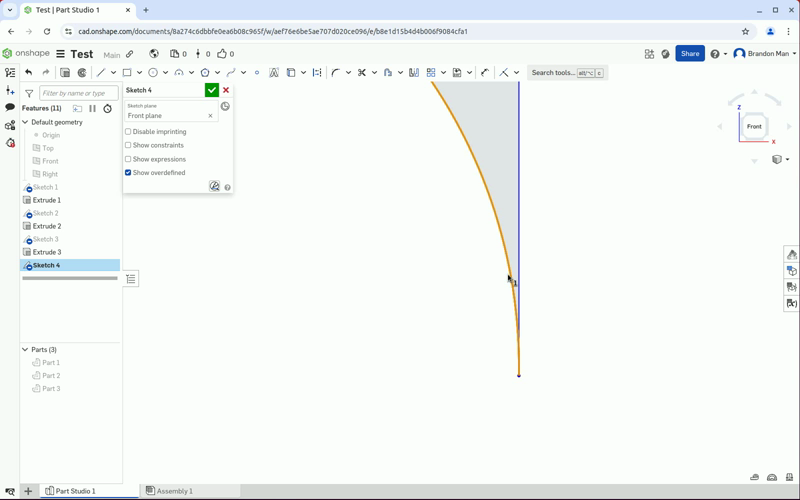
scroll(-6)
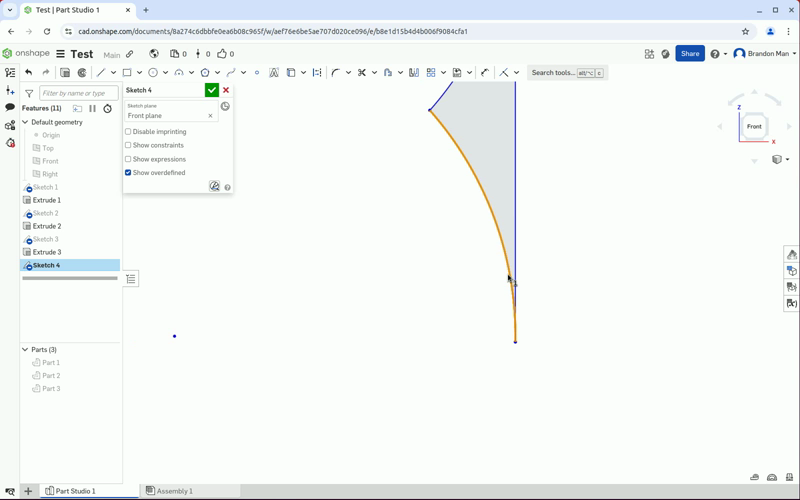
scroll(-6)
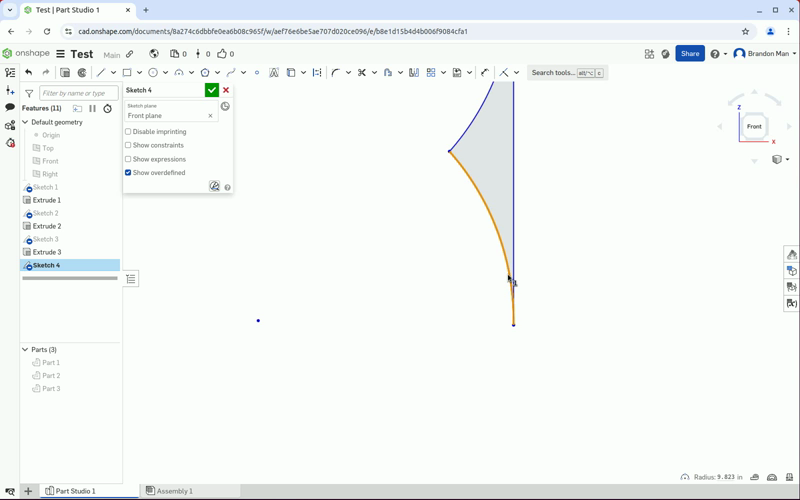
scroll(-6)
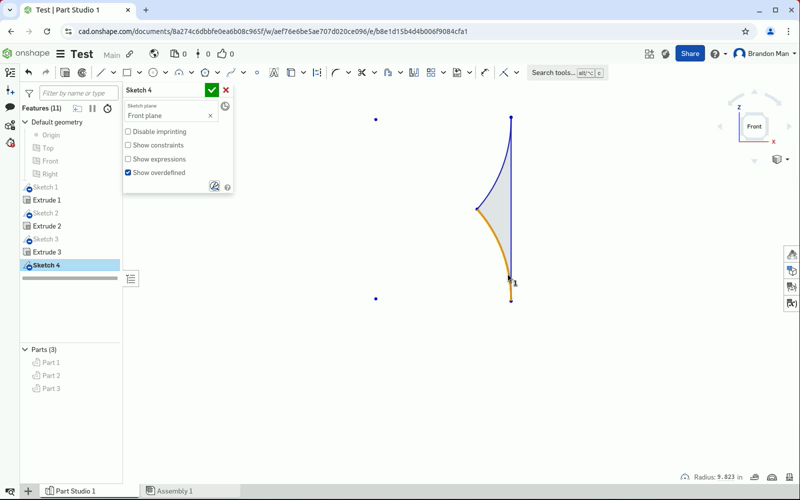
scroll(-6)
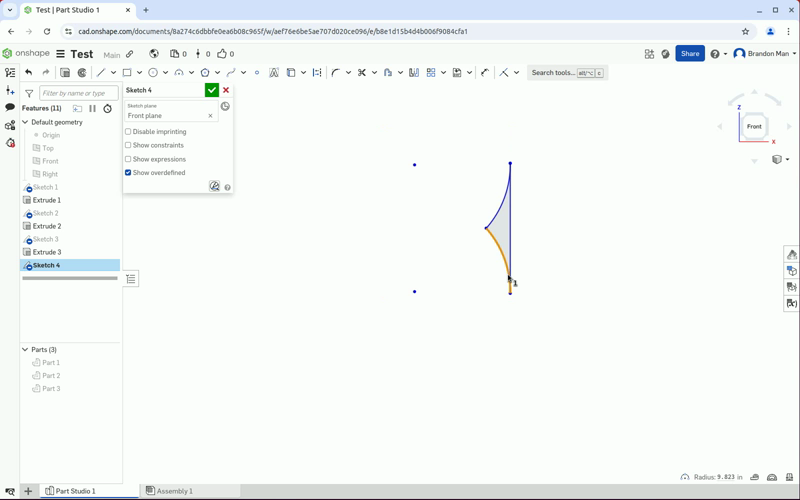
scroll(-6)
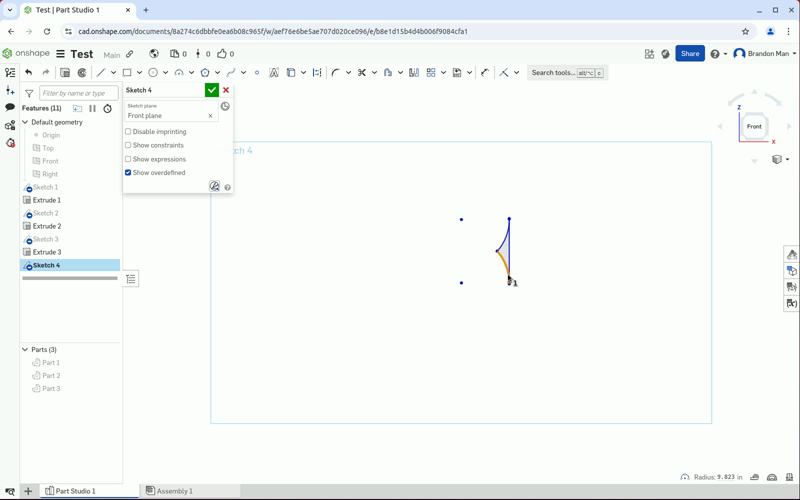
mouse_move(73, 352)
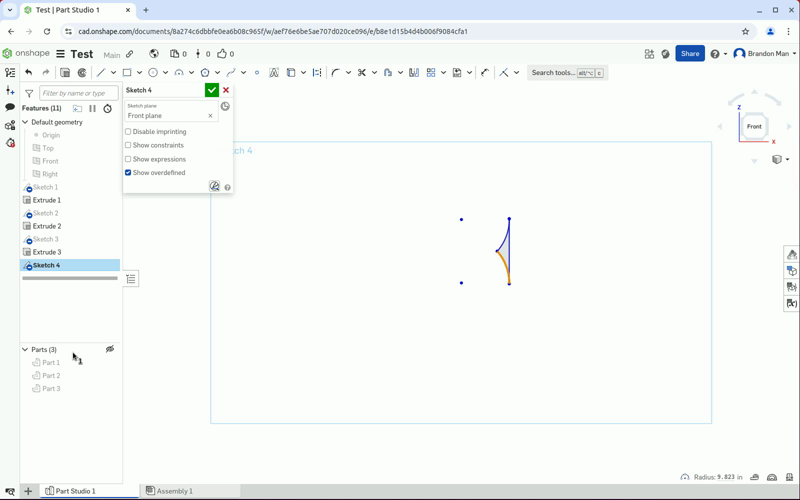
key(shift+y)
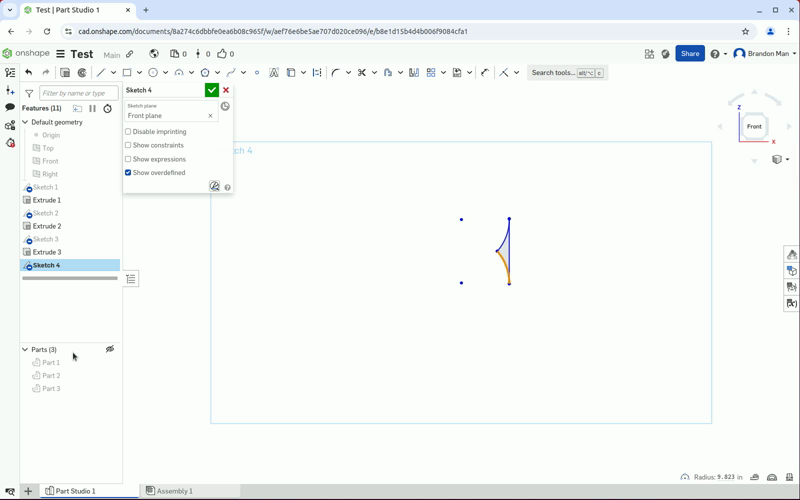
key(shift+e)
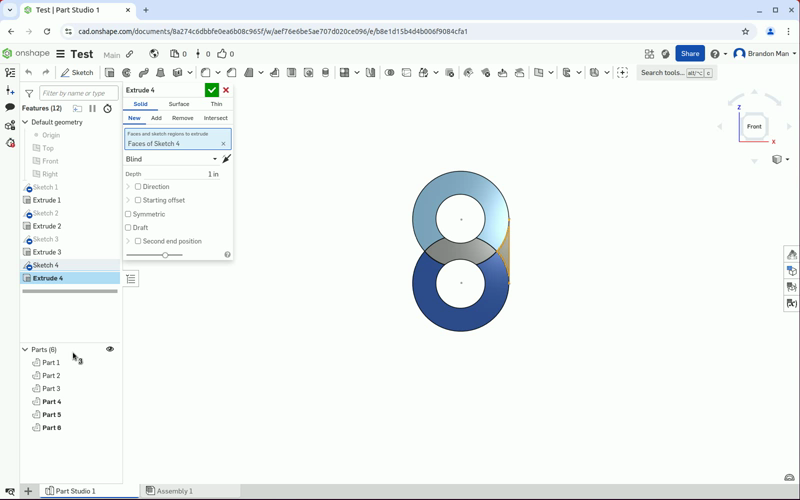
mouse_move(143, 106)
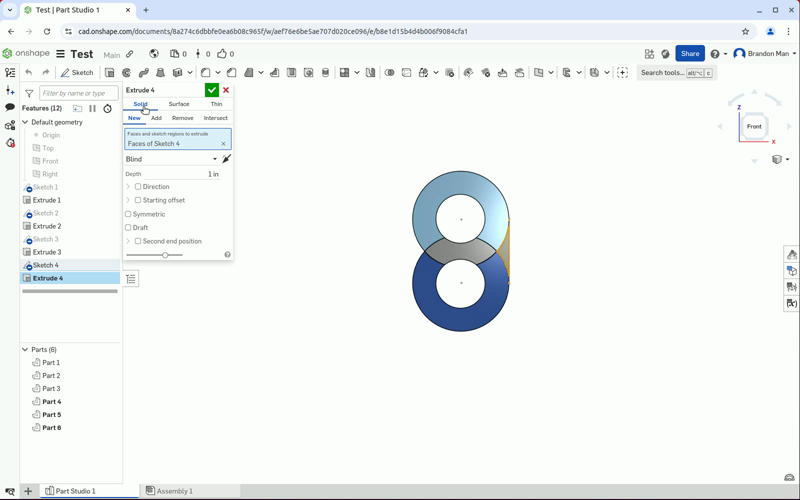
click(143, 106)
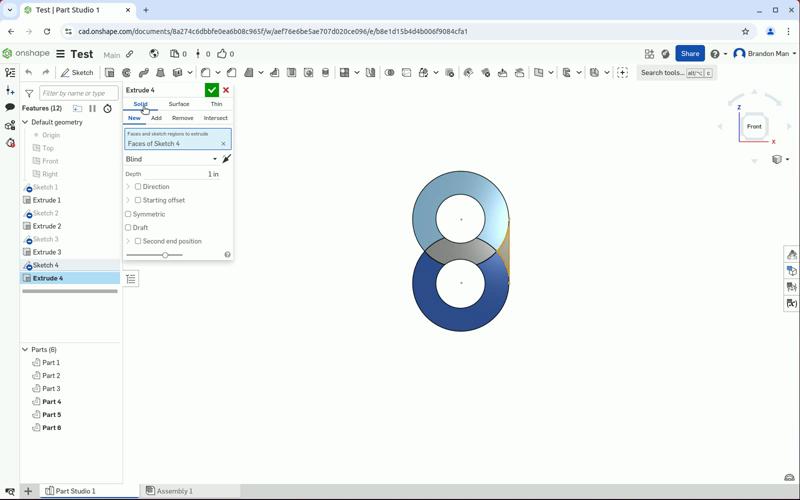
mouse_move(137, 120)
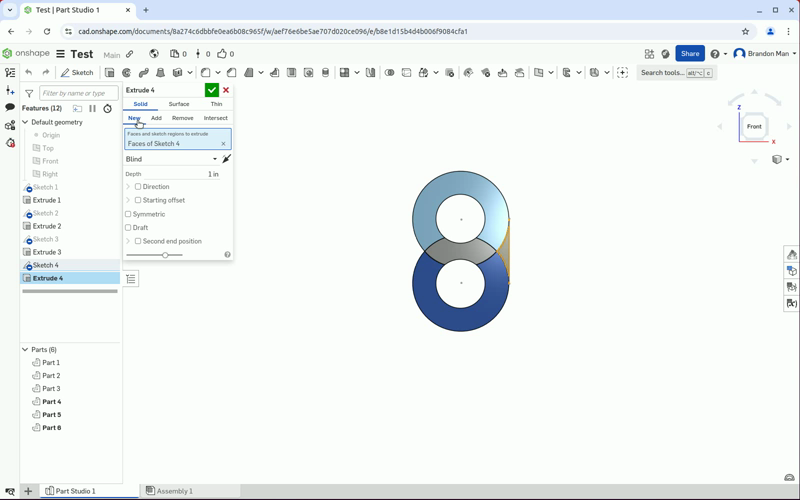
click(137, 120)
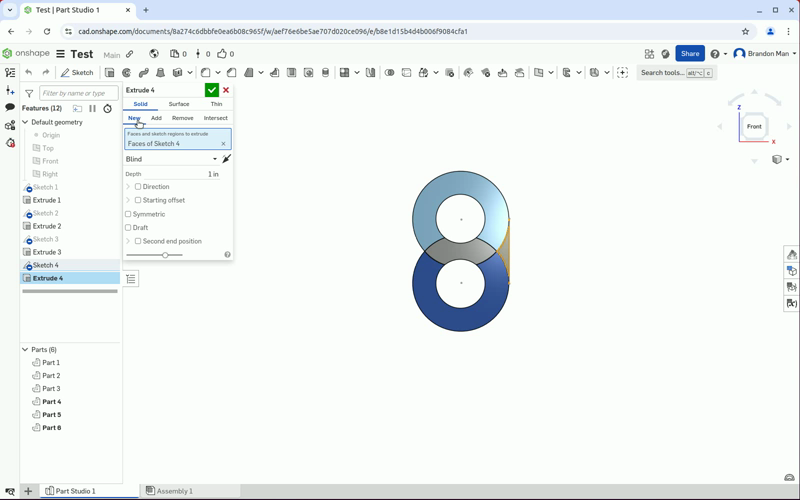
key(tab, 4)
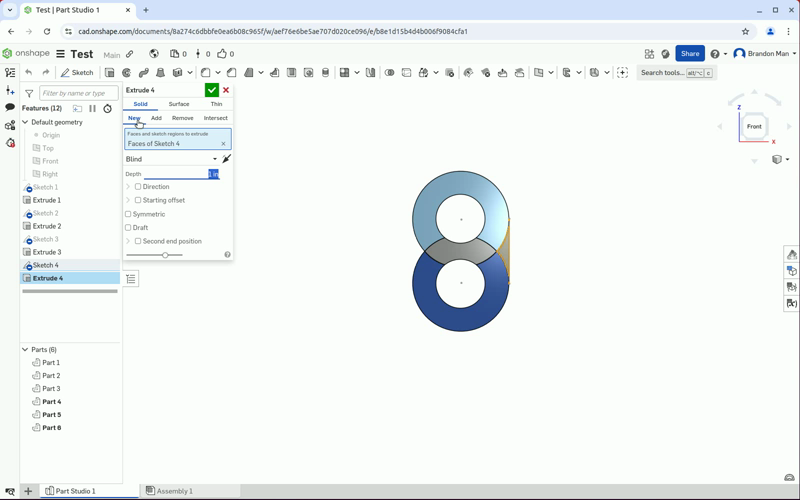
text(10.11)
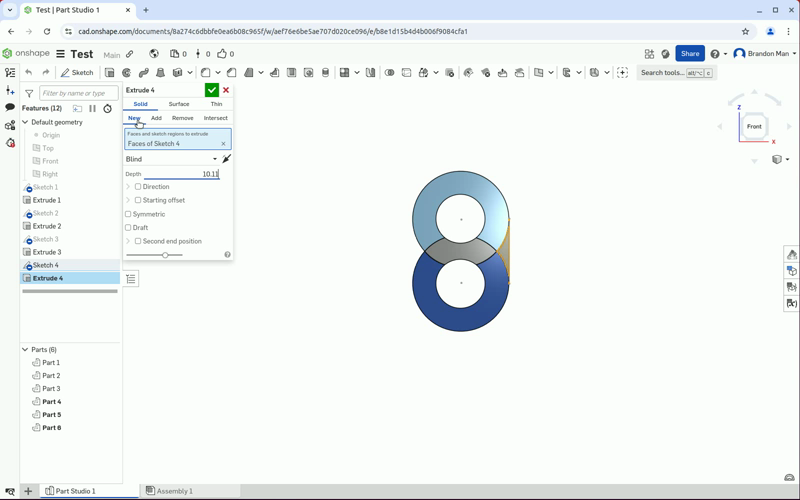
key(enter)
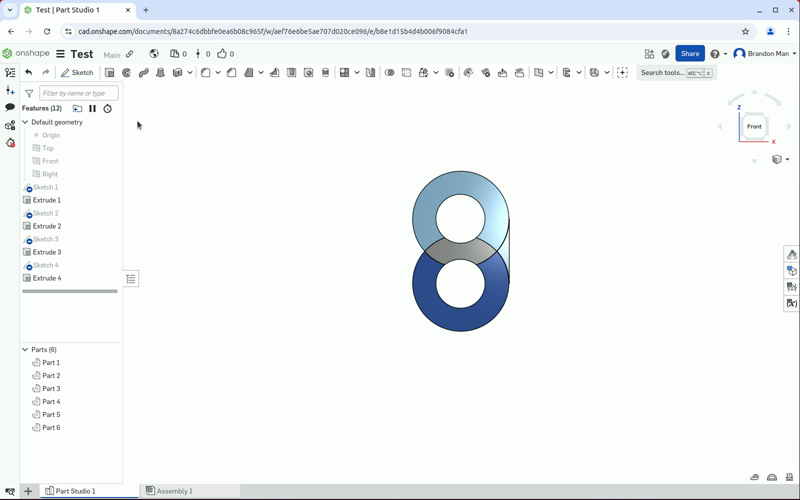
key(shift+h)
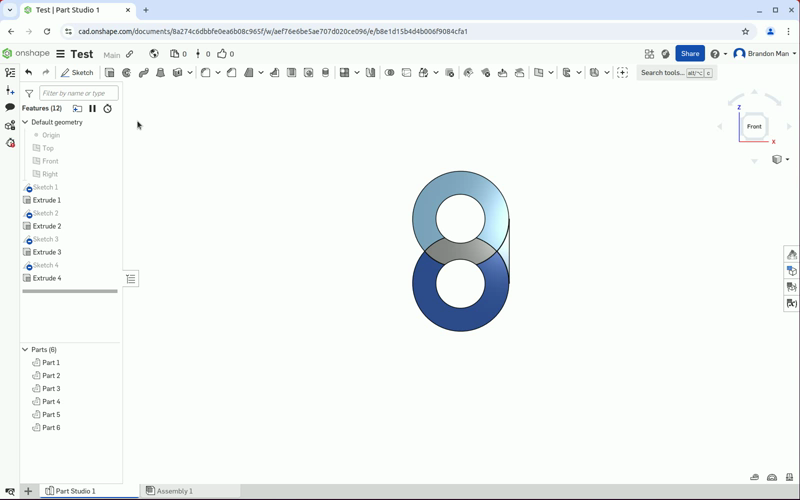
key(shift+h)
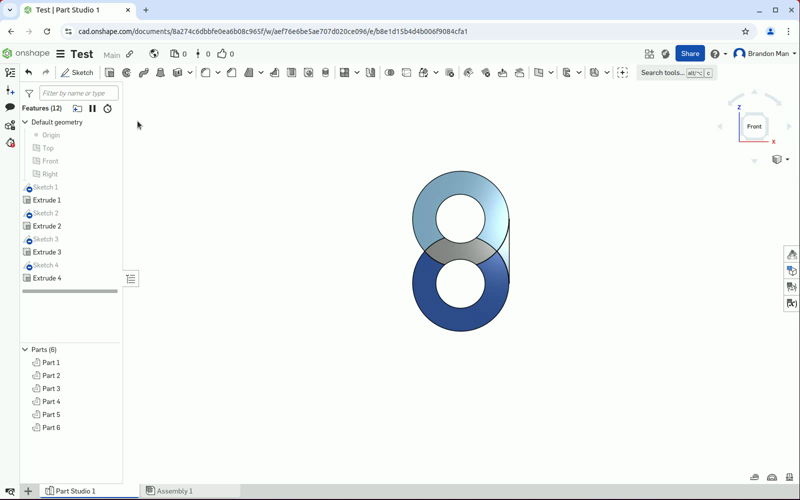
mouse_move(73, 189)
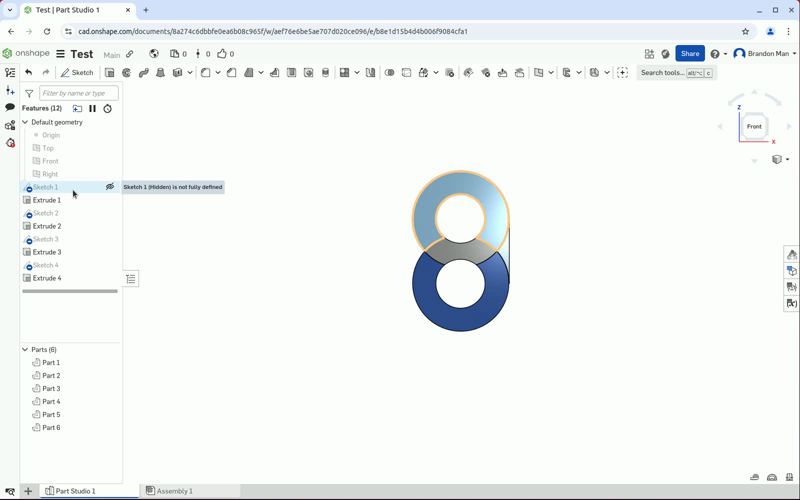
click(73, 189)
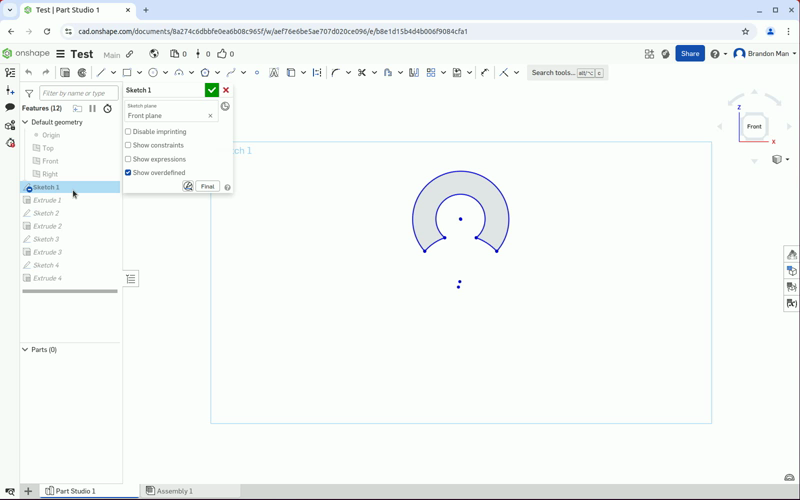
mouse_move(229, 92)
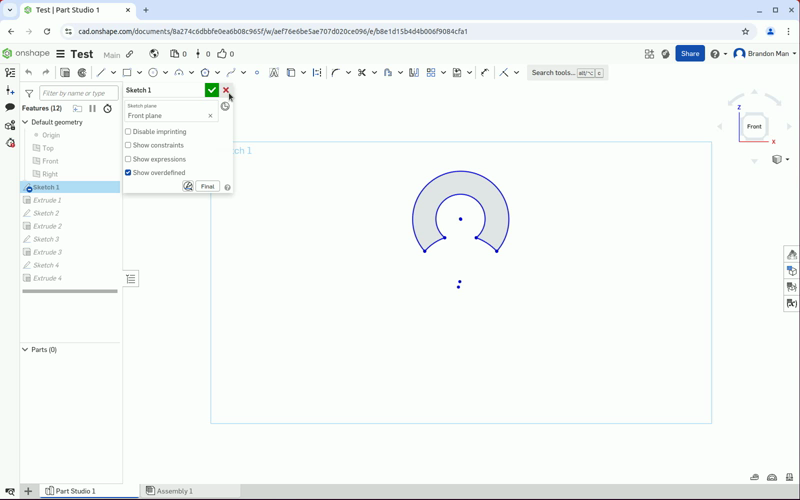
click(229, 92)
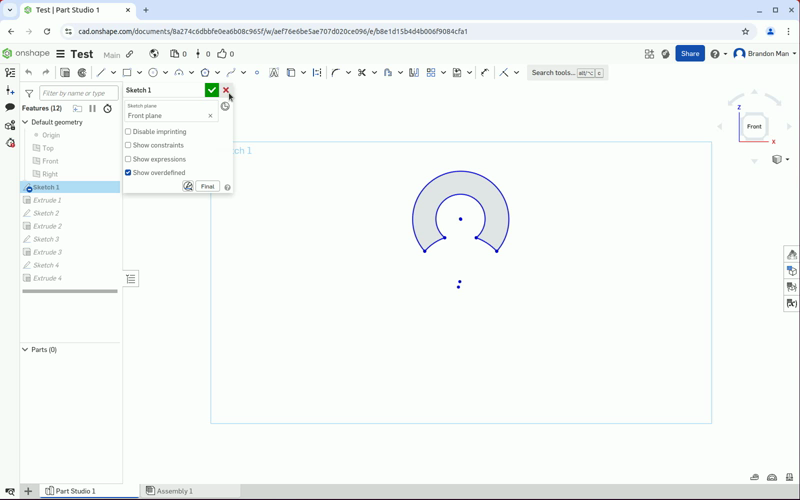
key(shift+s)
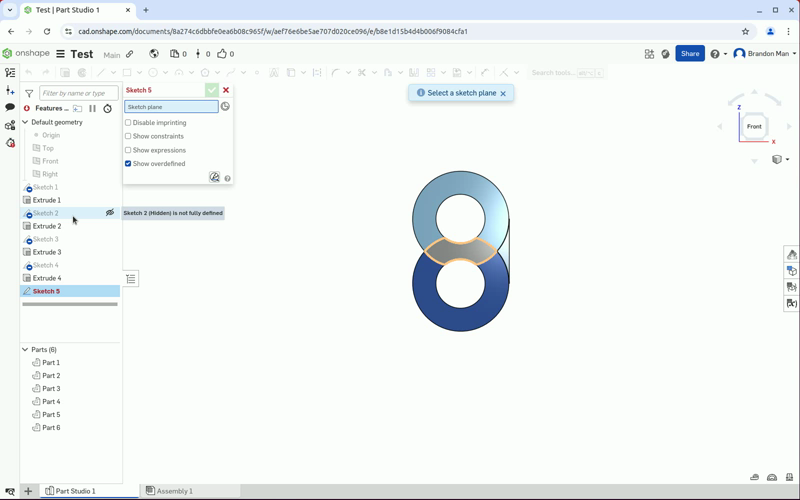
scroll(3)
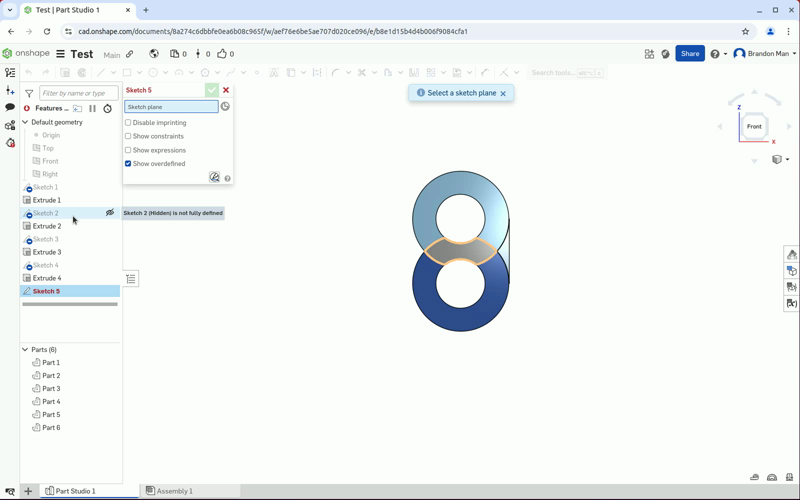
mouse_move(73, 163)
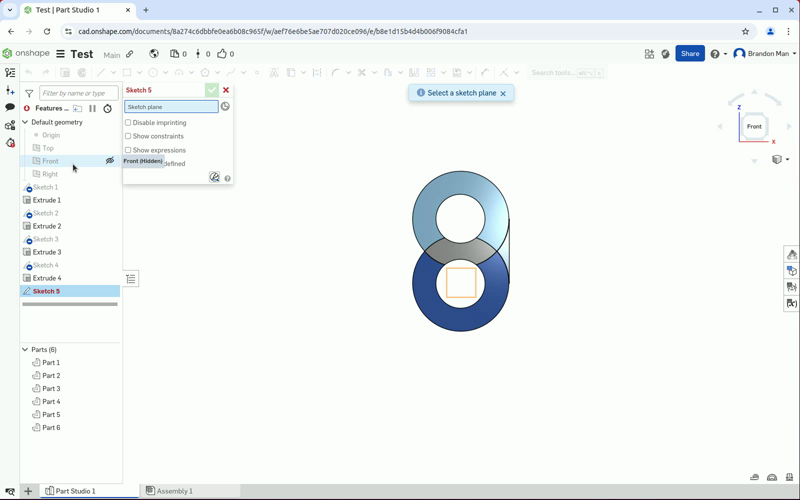
click(73, 163)
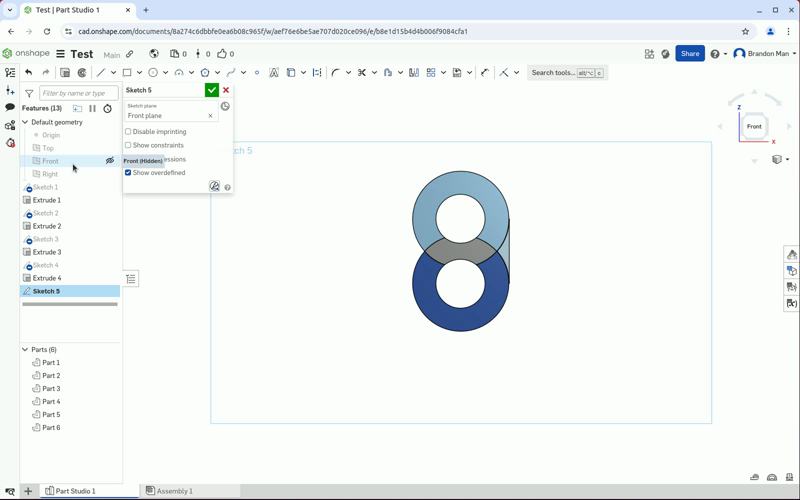
mouse_move(73, 352)
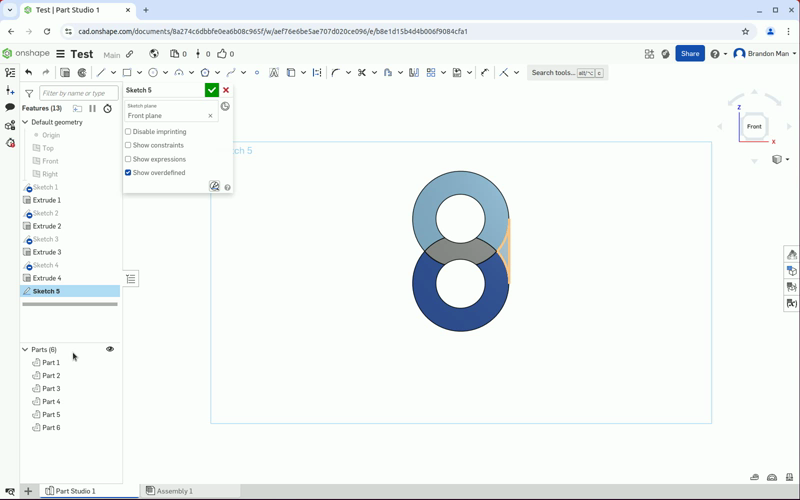
key(y)
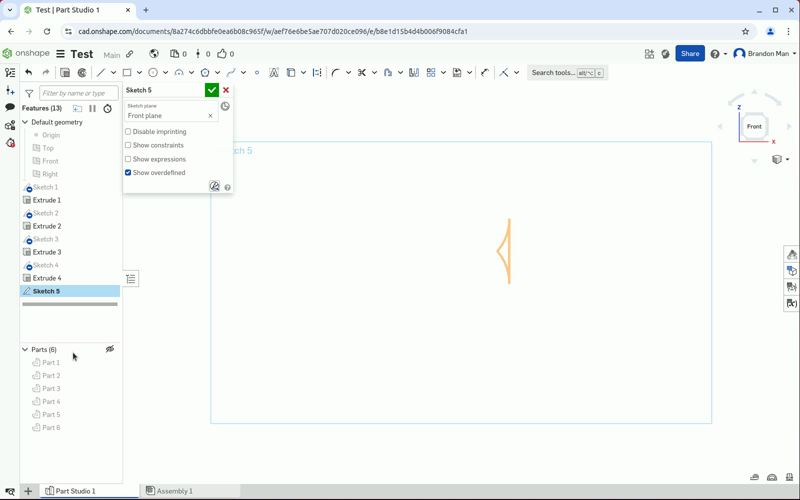
key(a)
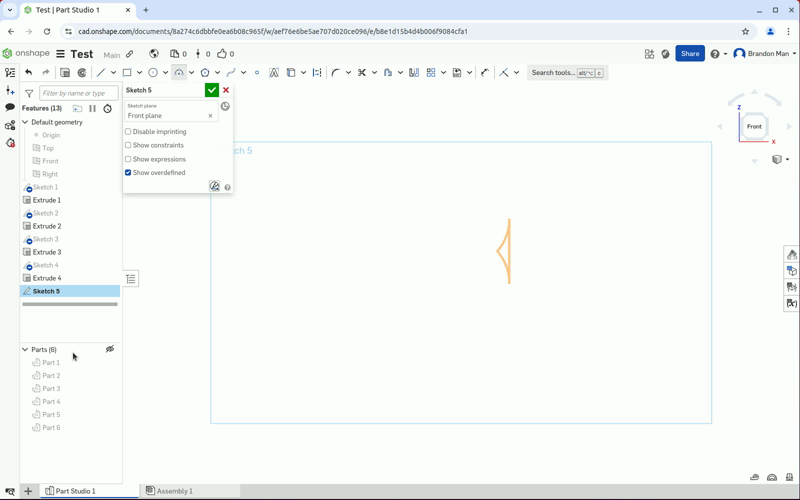
key_down(shift)
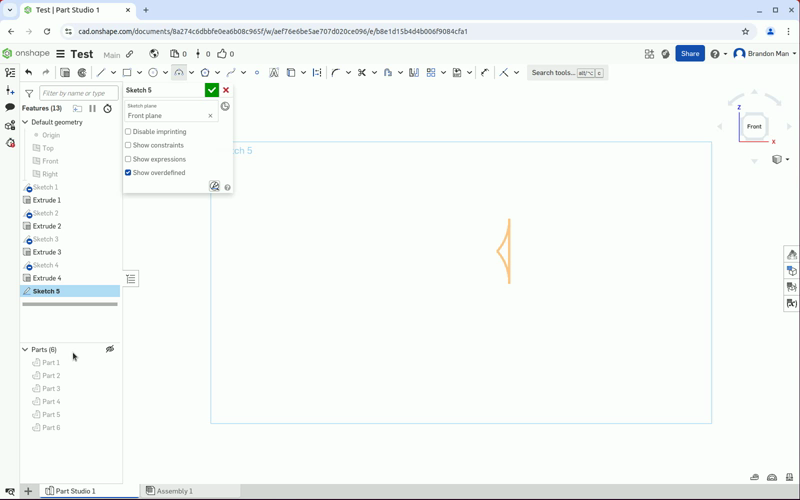
mouse_move(412, 282)
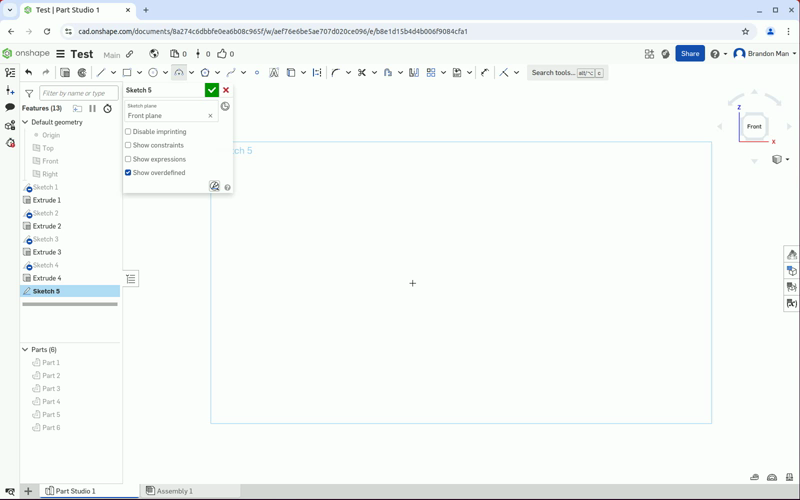
click(412, 282)
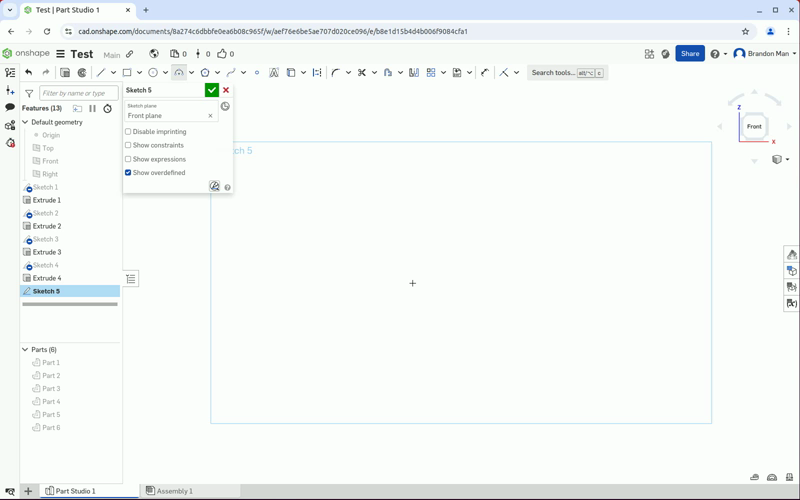
key_up(shift)
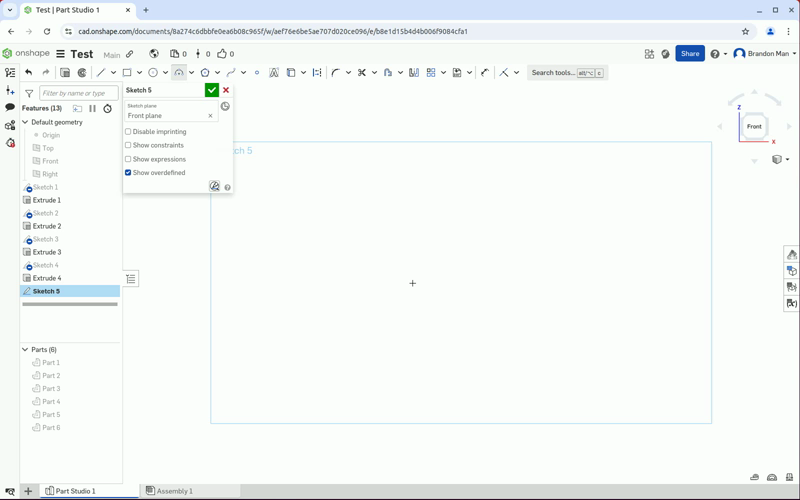
key_down(shift)
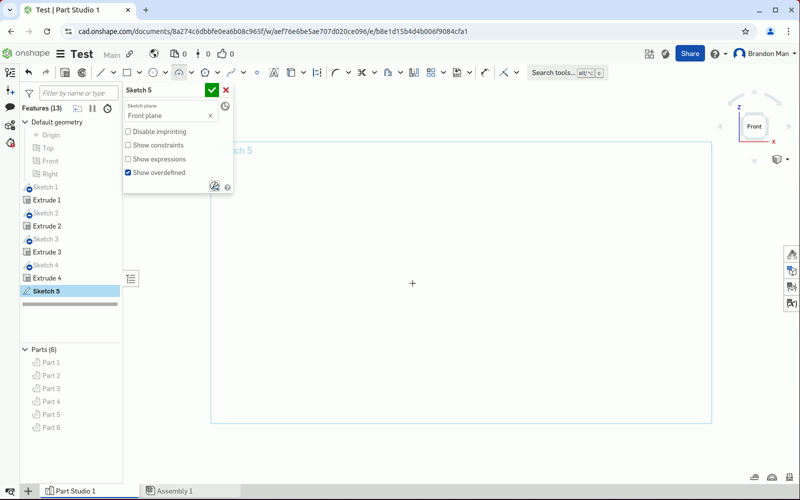
mouse_move(425, 250)
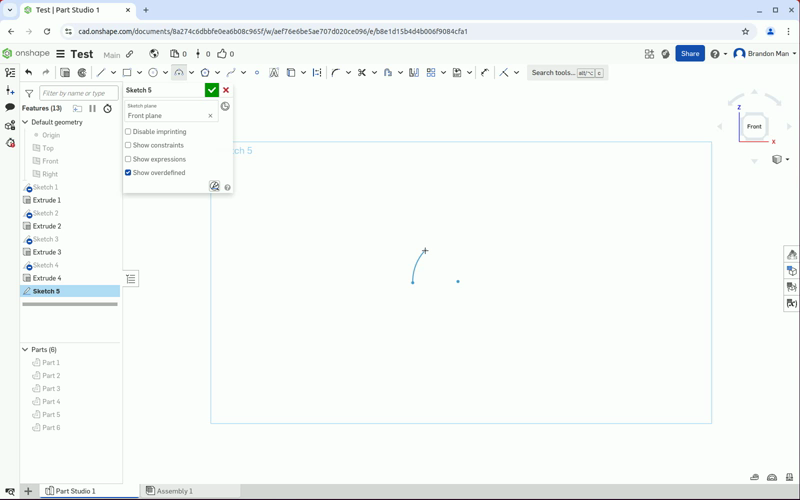
click(425, 250)
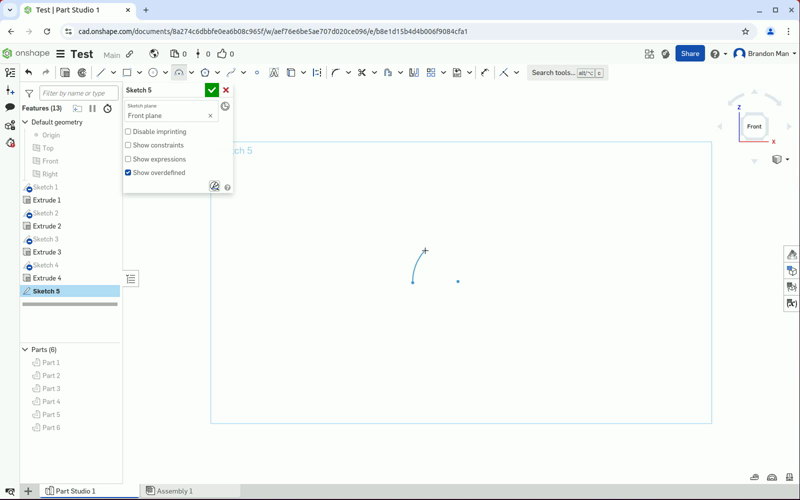
mouse_move(415, 265)
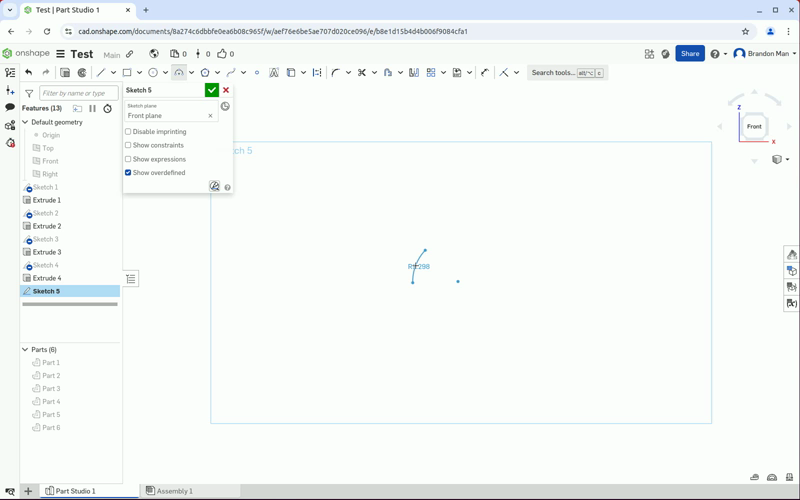
click(415, 265)
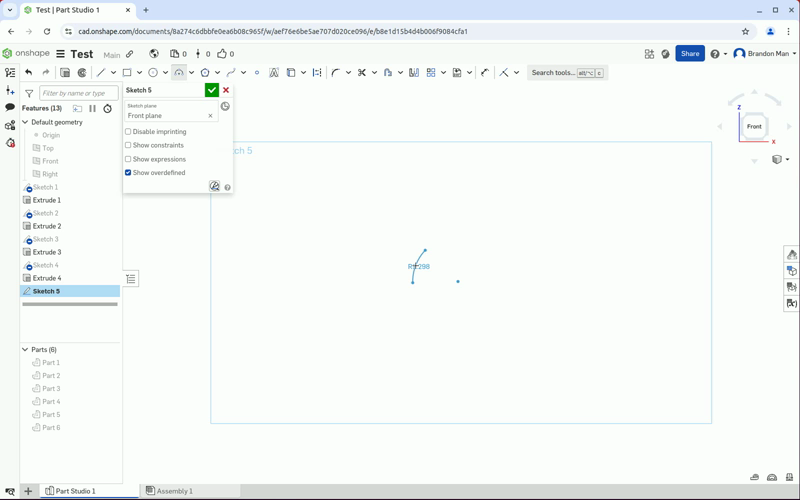
key_up(shift)
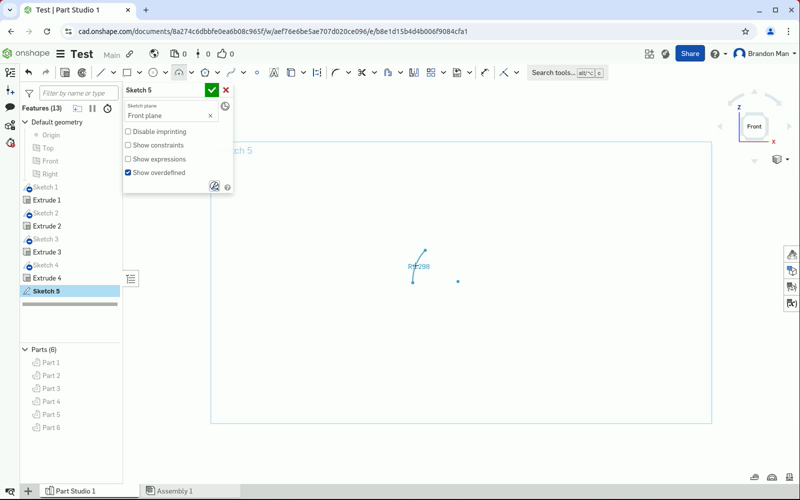
mouse_move(425, 250)
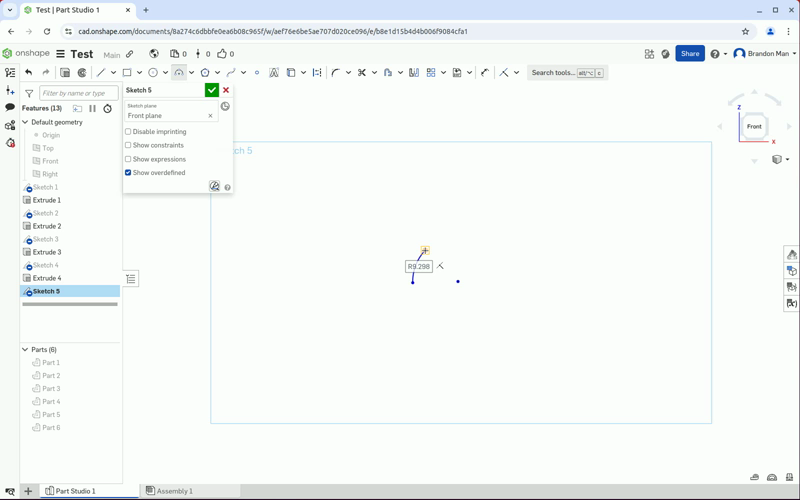
click(425, 250)
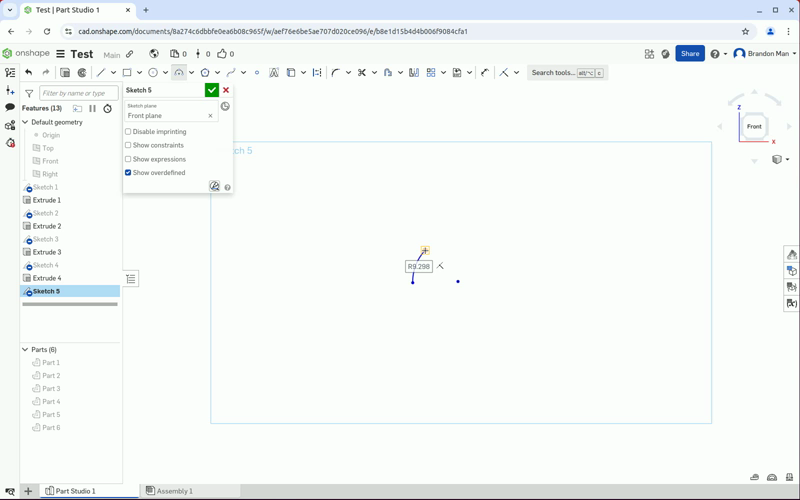
key_down(shift)
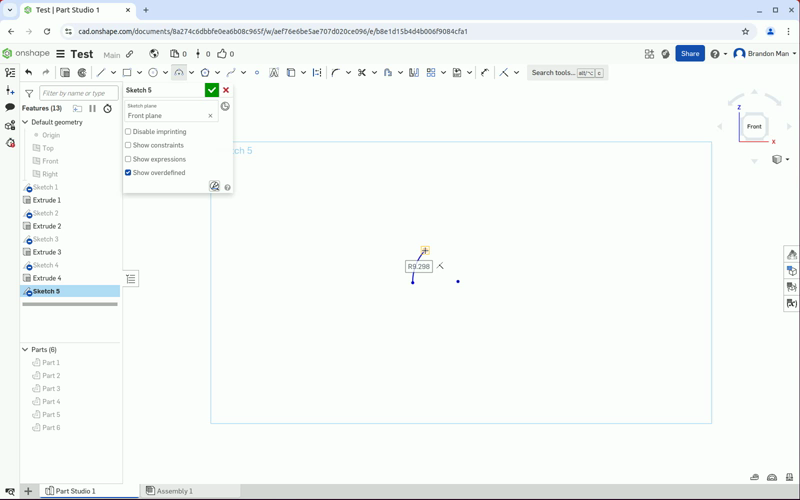
mouse_move(412, 218)
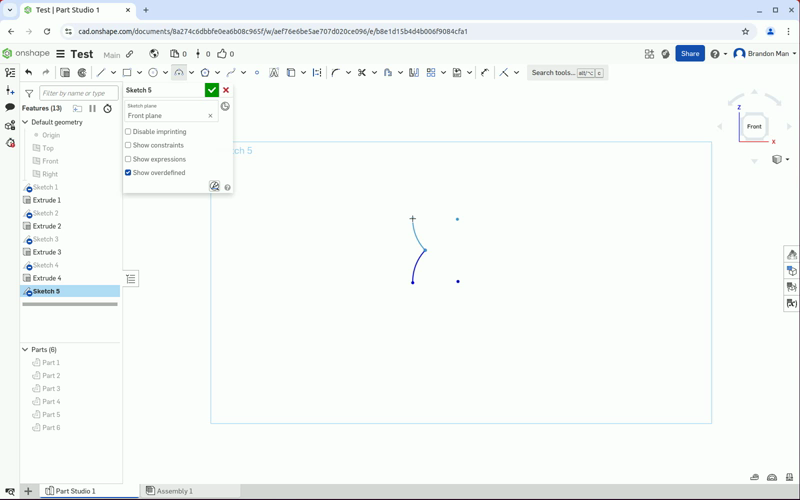
click(412, 218)
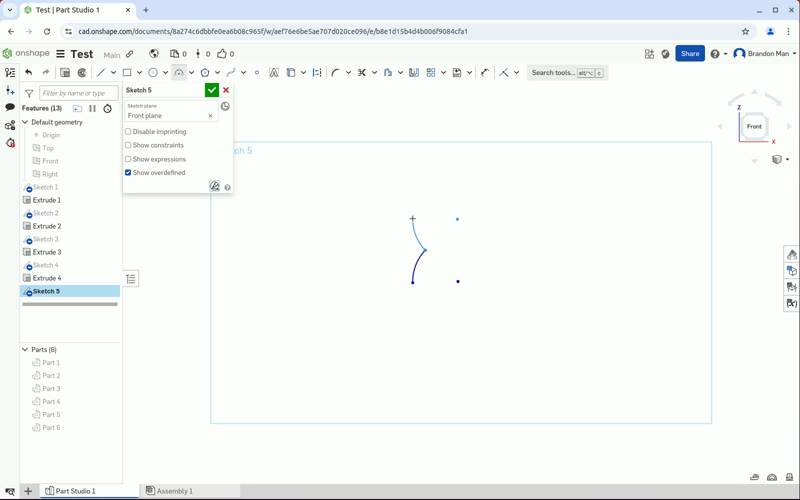
mouse_move(416, 235)
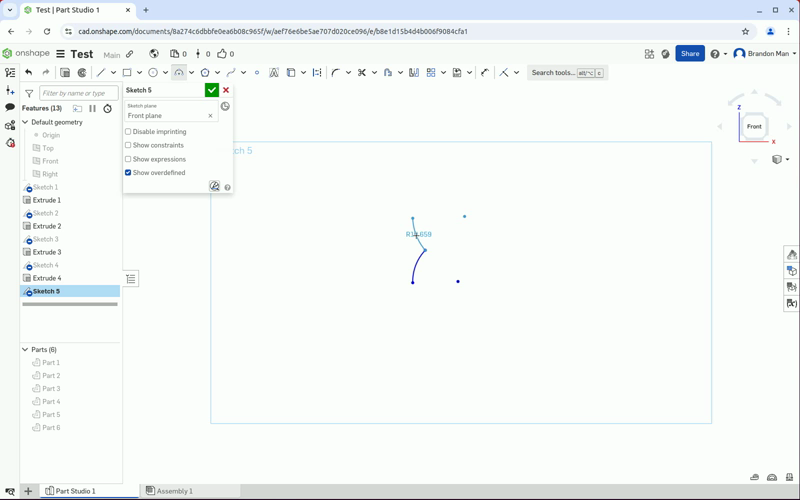
click(416, 235)
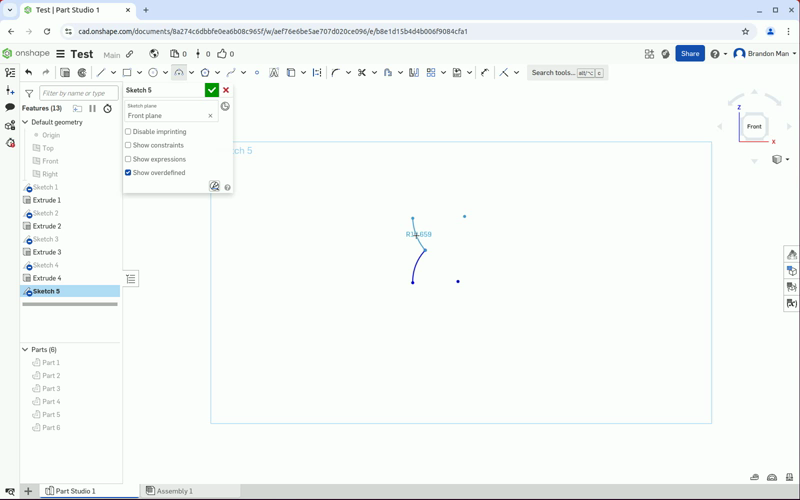
key_up(shift)
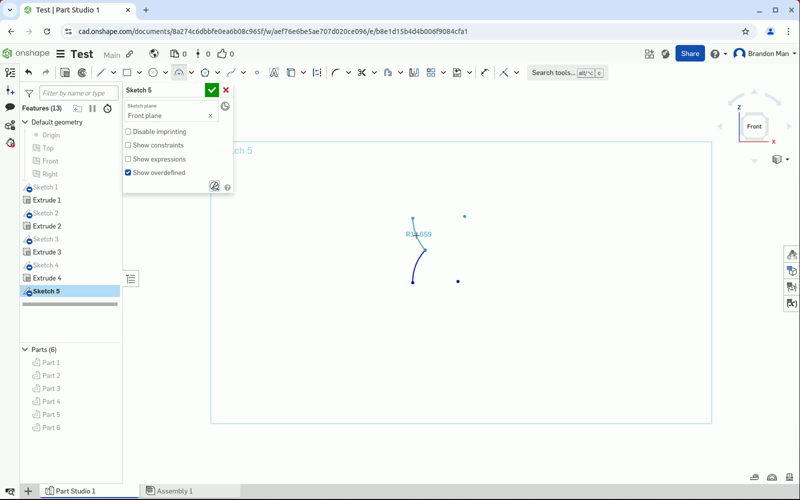
key(esc)
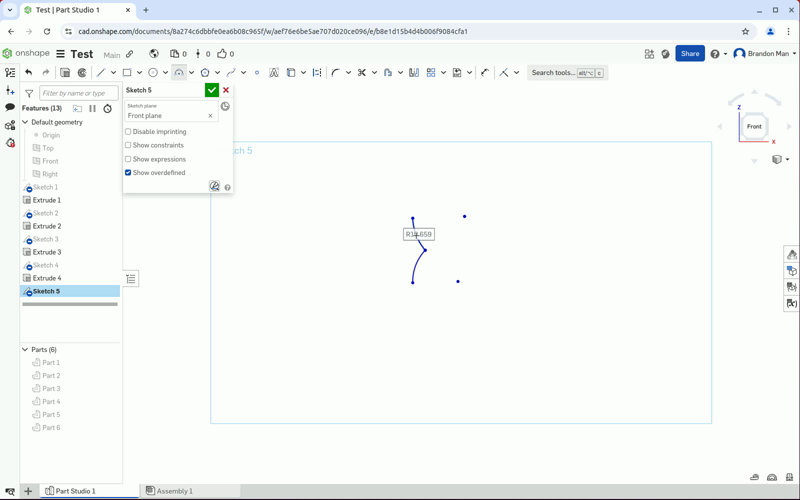
key(l)
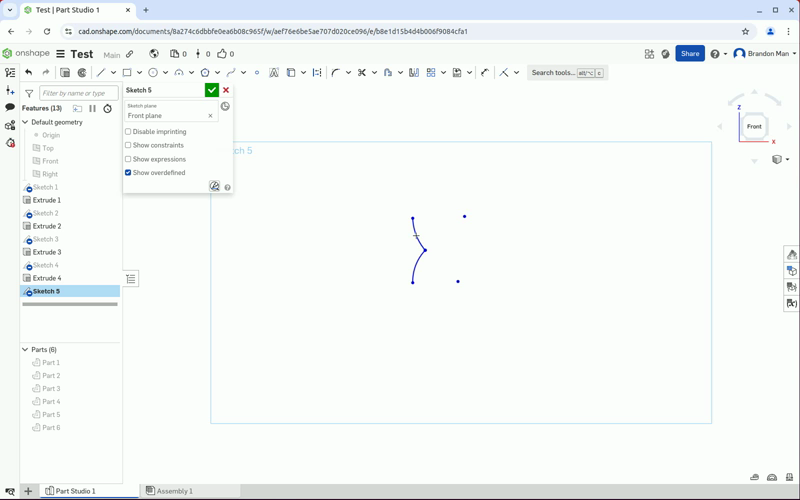
mouse_move(412, 218)
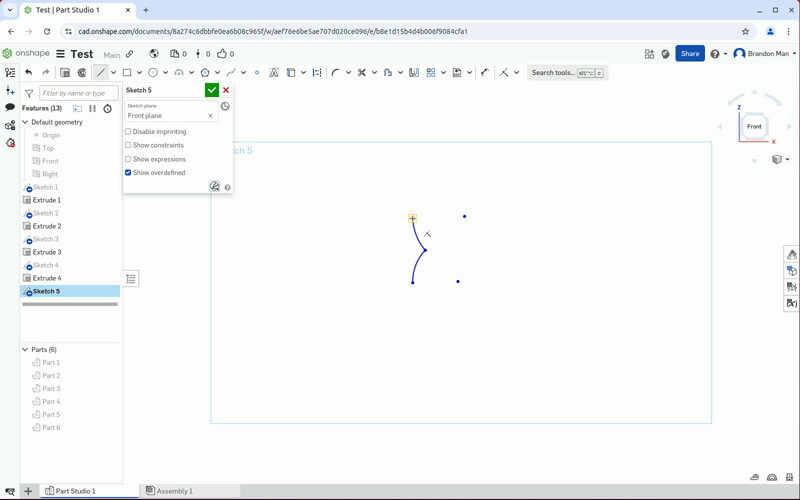
click(412, 218)
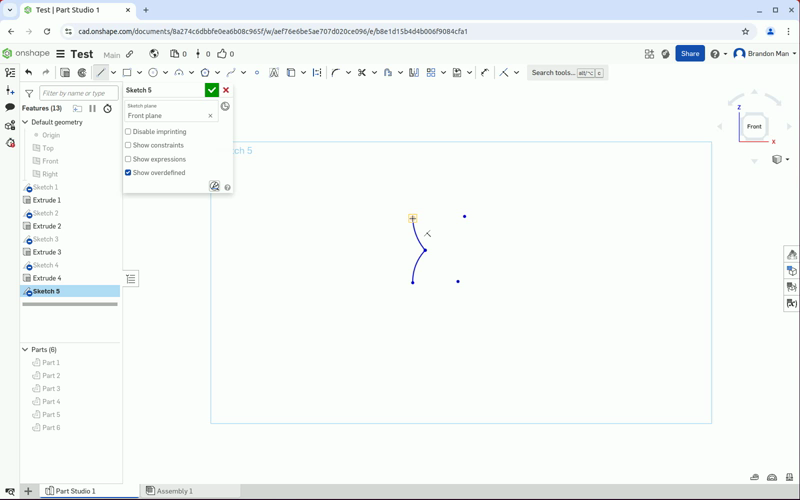
key_down(shift)
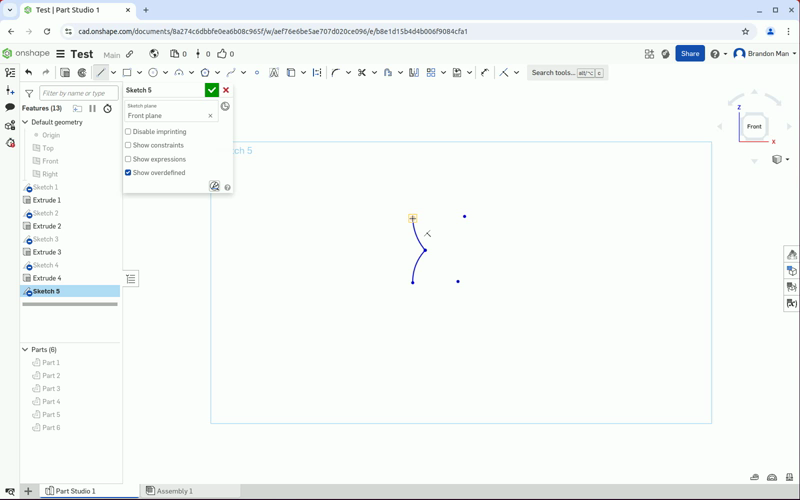
mouse_move(412, 282)
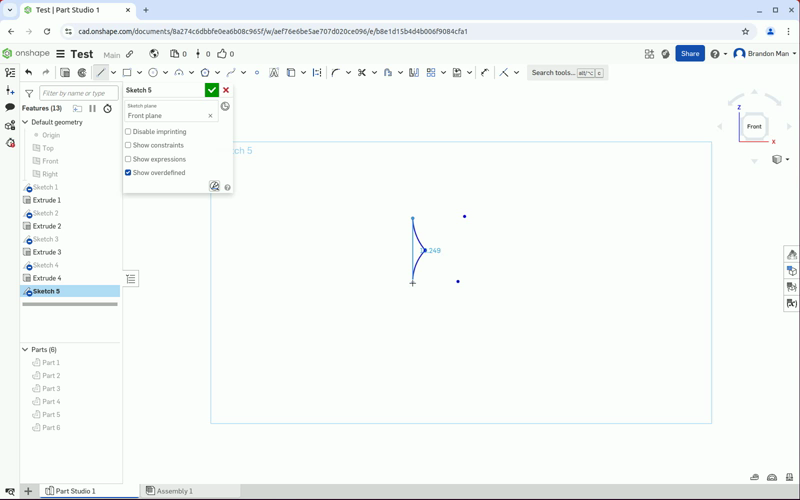
key_up(shift)
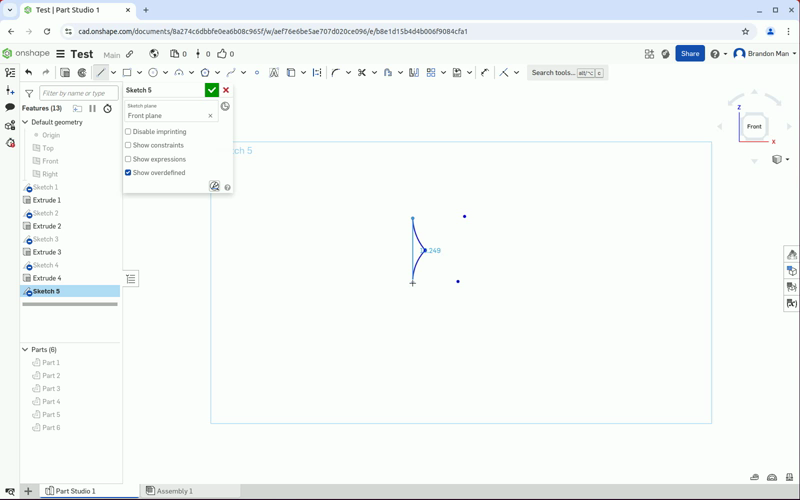
click(412, 282)
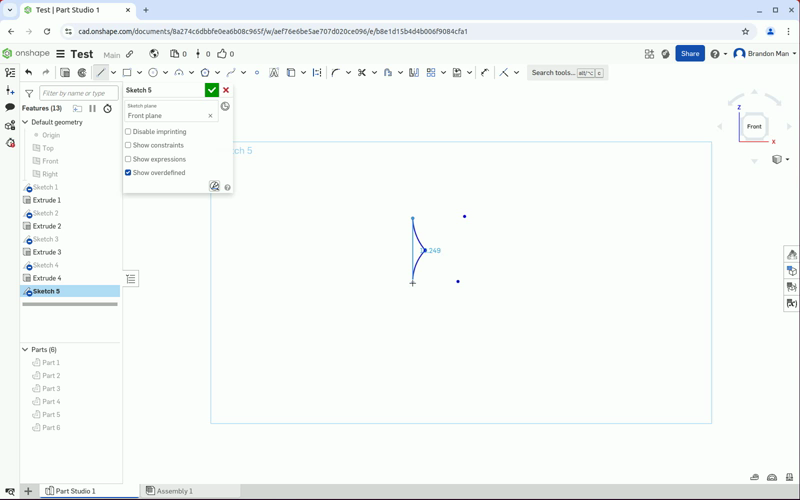
key(esc)
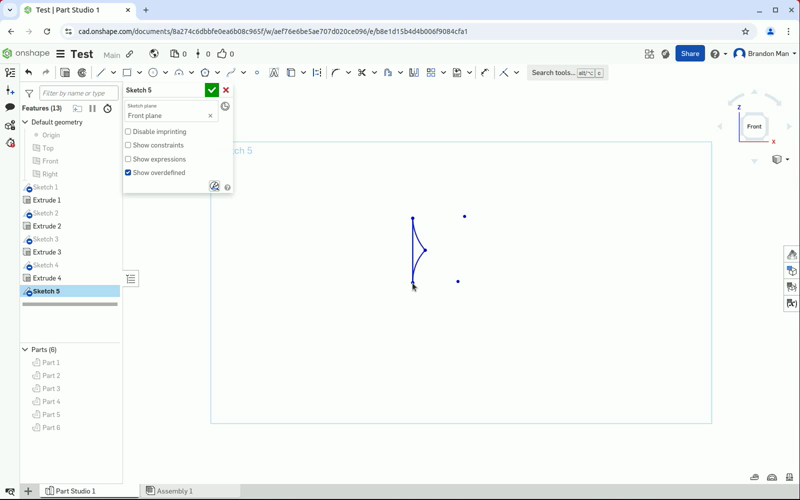
mouse_move(416, 265)
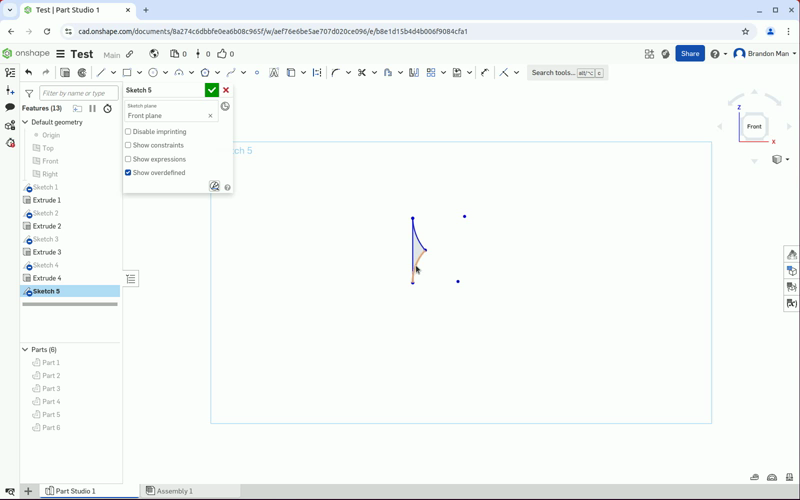
scroll(6)
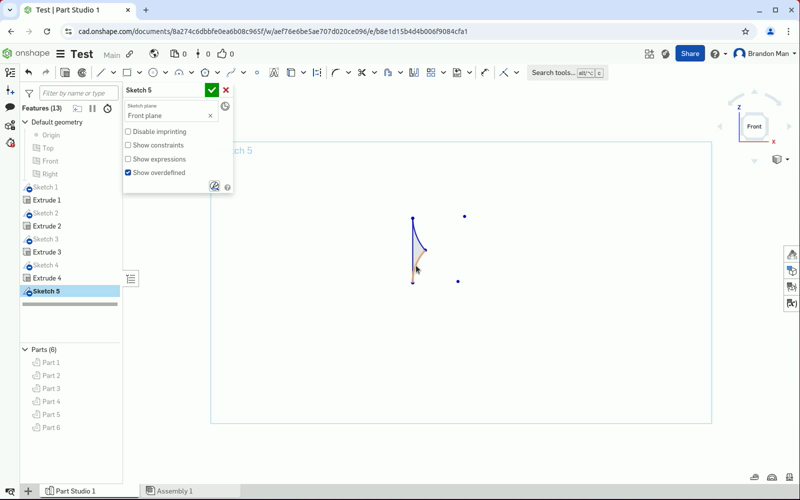
scroll(6)
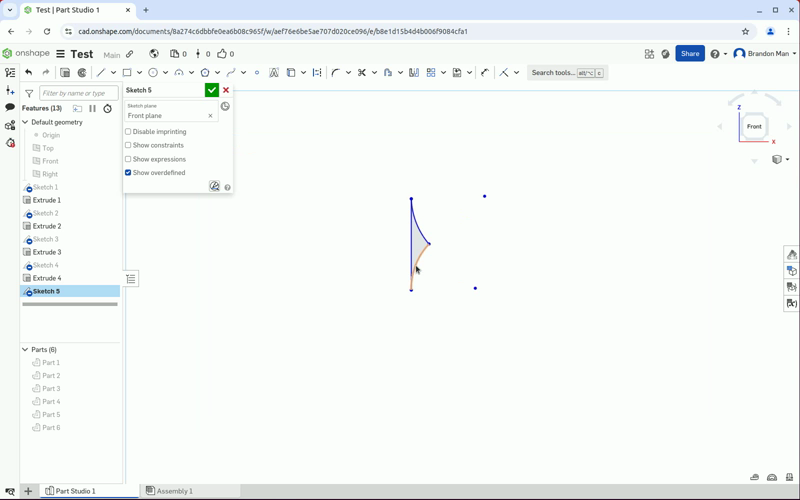
scroll(6)
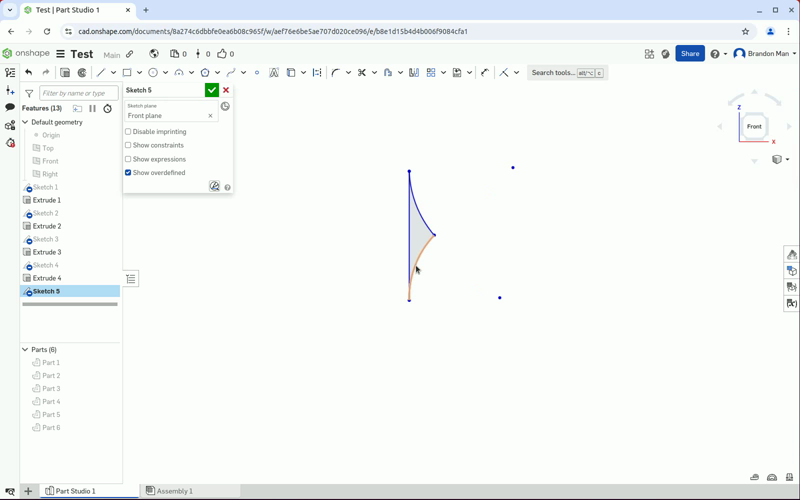
scroll(6)
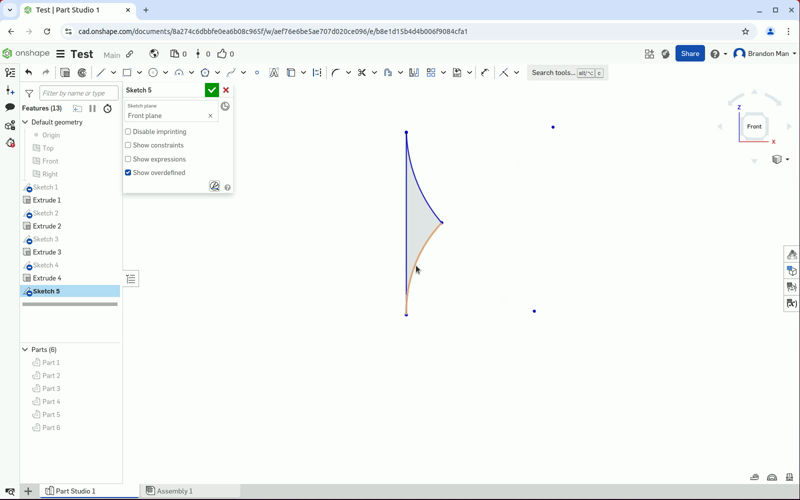
scroll(6)
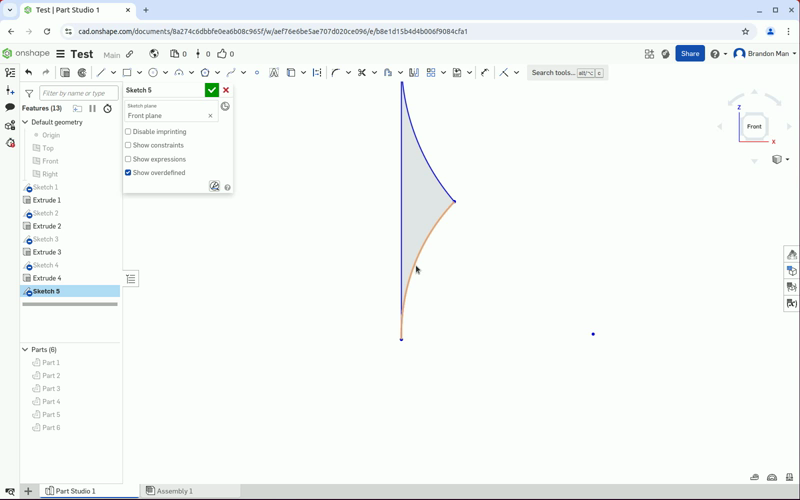
scroll(6)
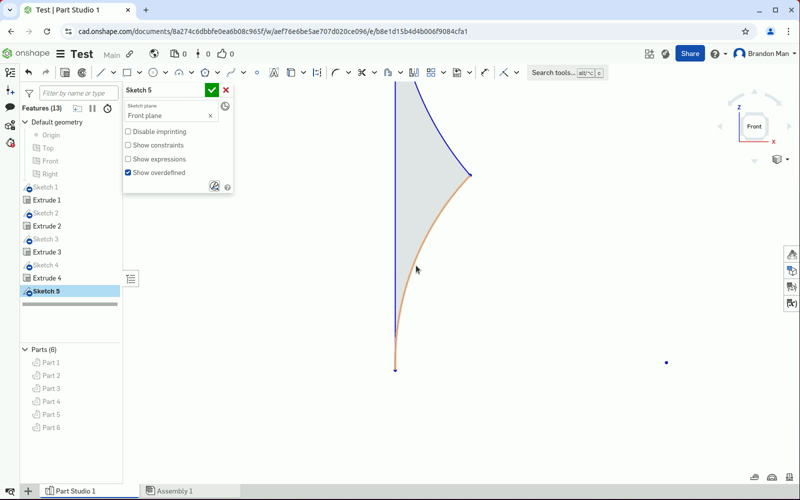
scroll(6)
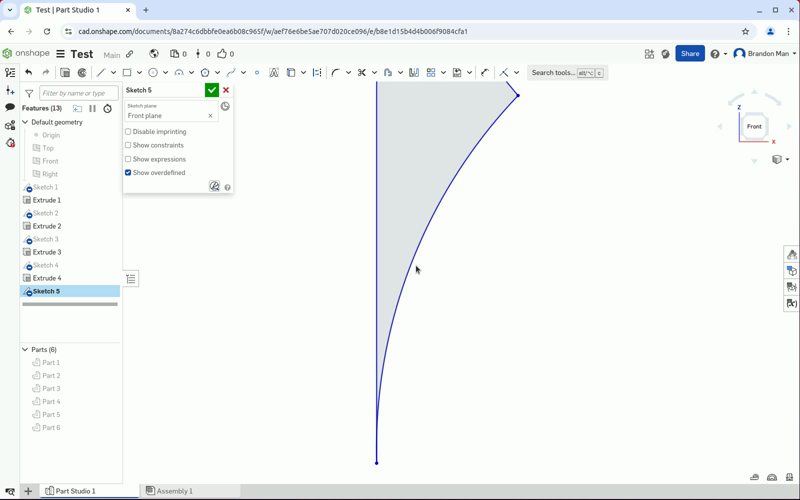
click(416, 265)
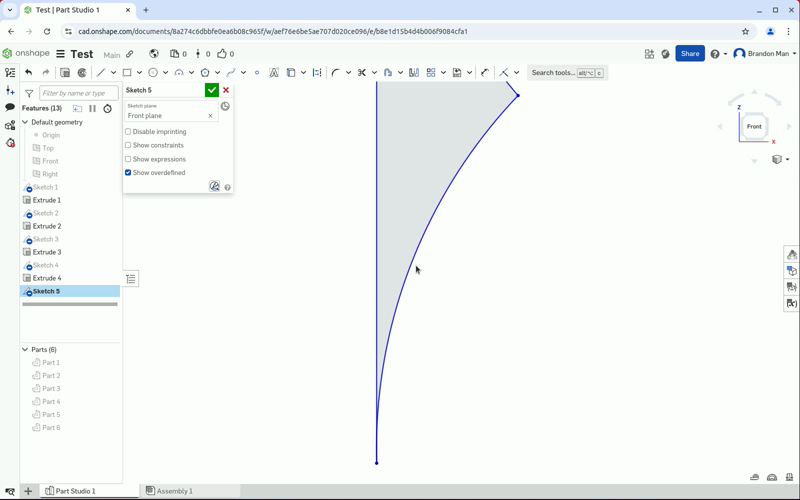
scroll(-6)
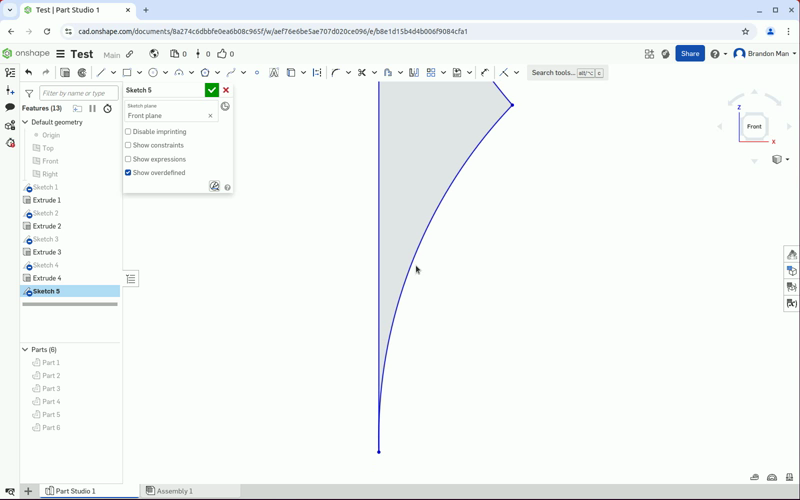
scroll(-6)
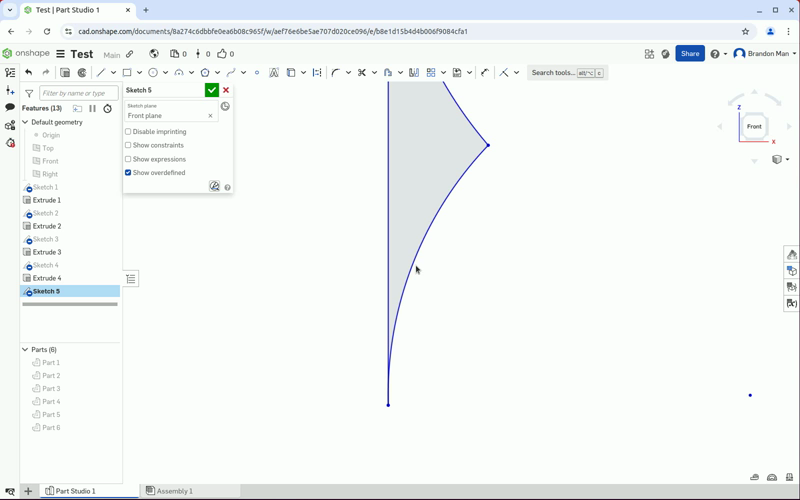
scroll(-6)
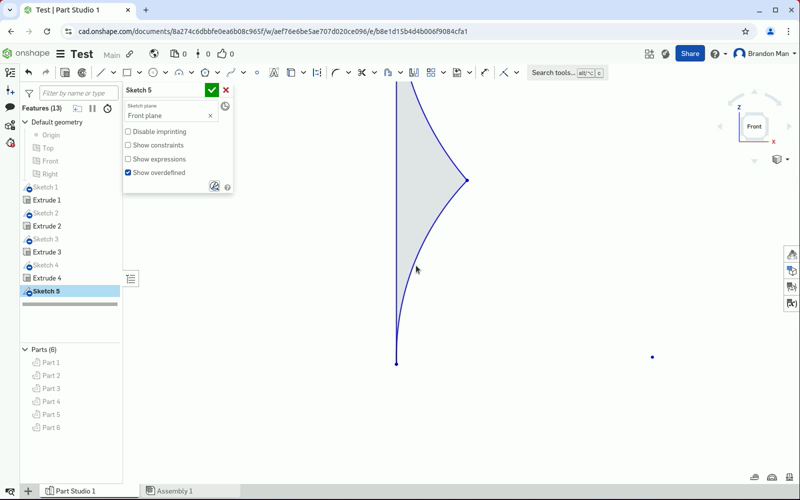
scroll(-6)
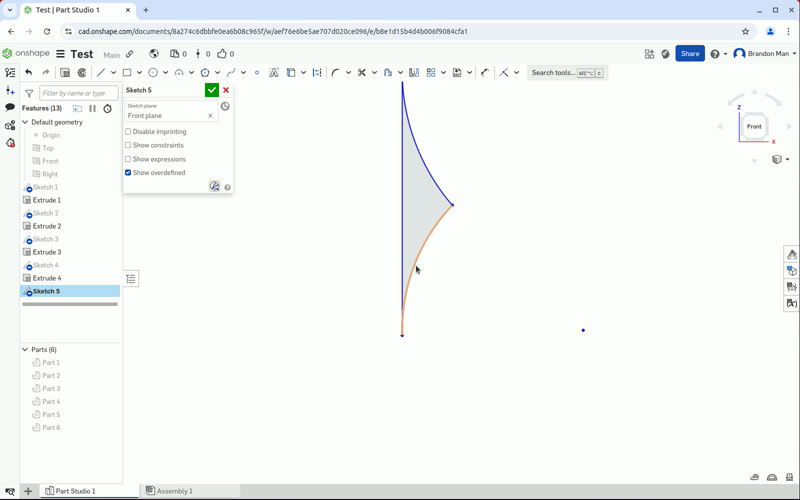
scroll(-6)
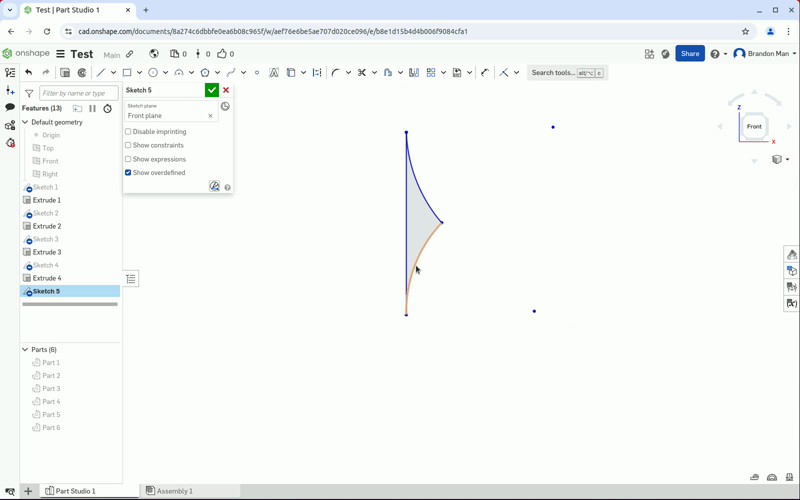
scroll(-6)
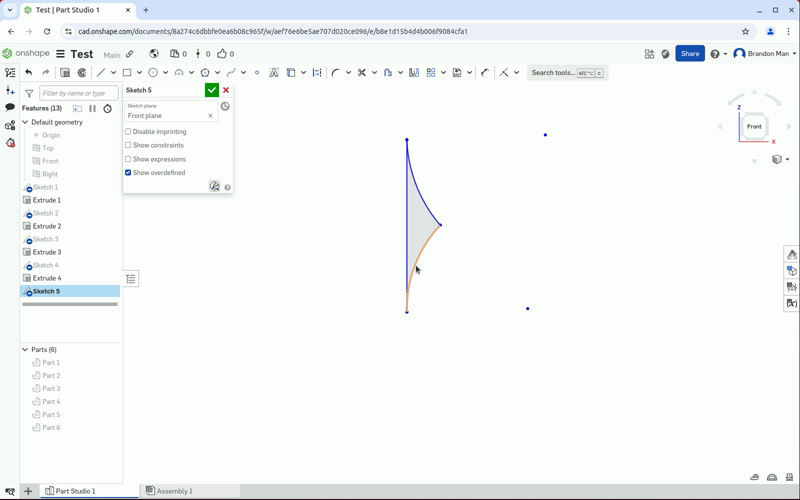
scroll(-6)
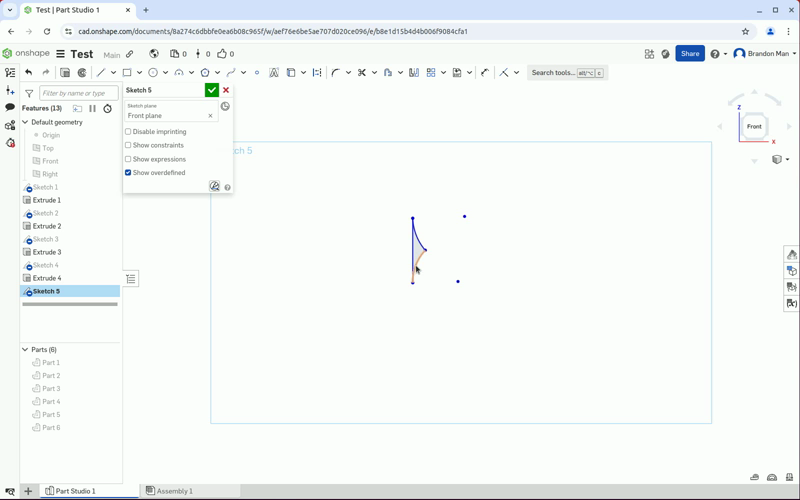
mouse_move(73, 352)
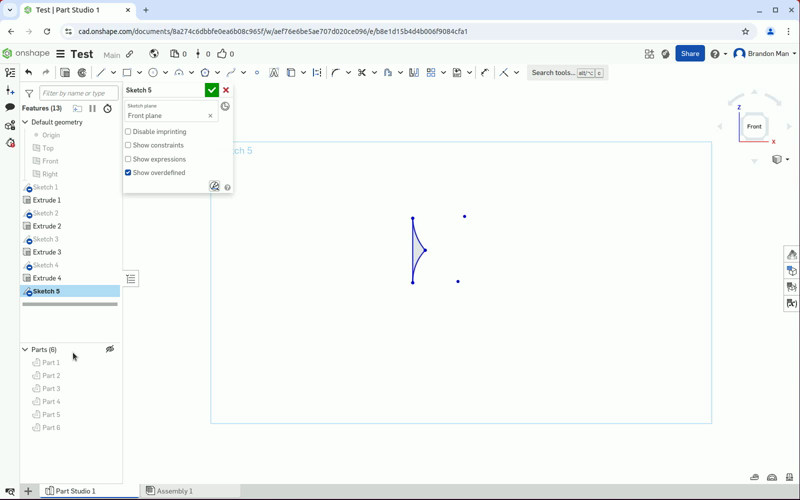
key(shift+y)
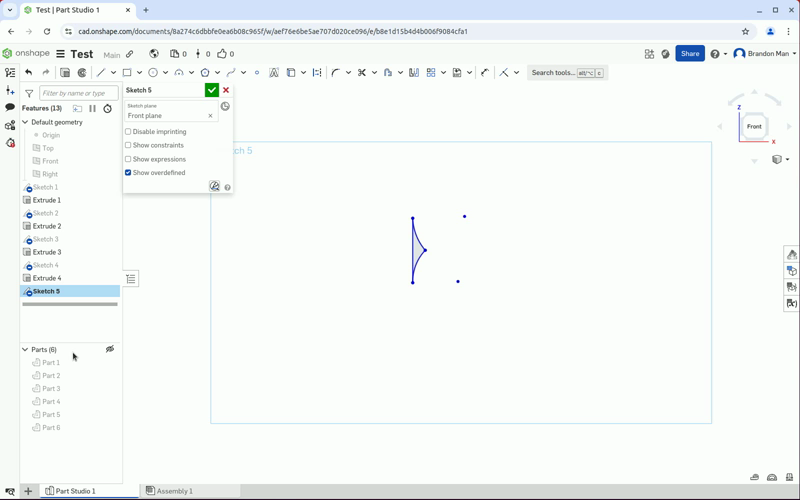
key(shift+e)
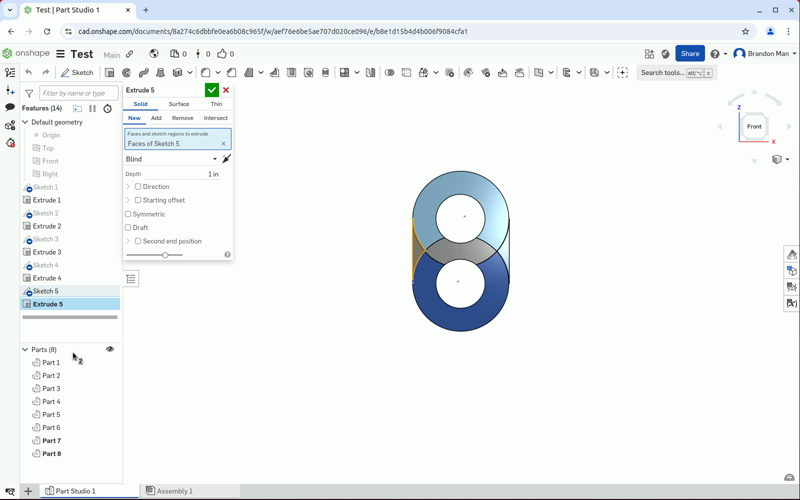
mouse_move(143, 106)
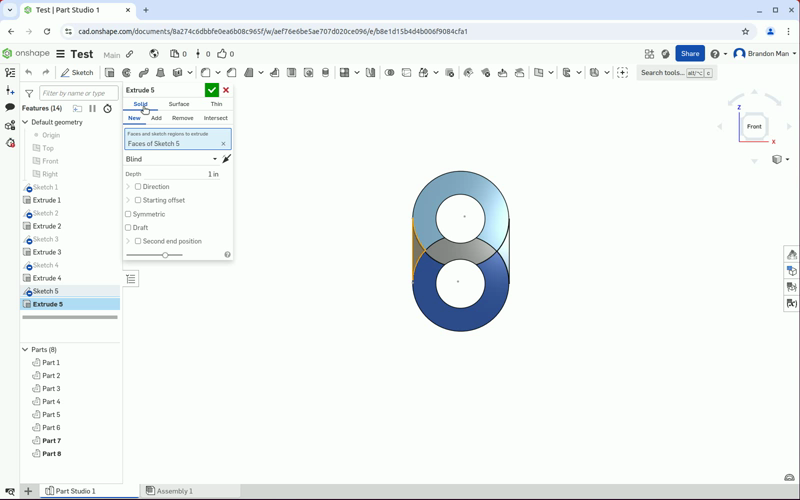
click(143, 106)
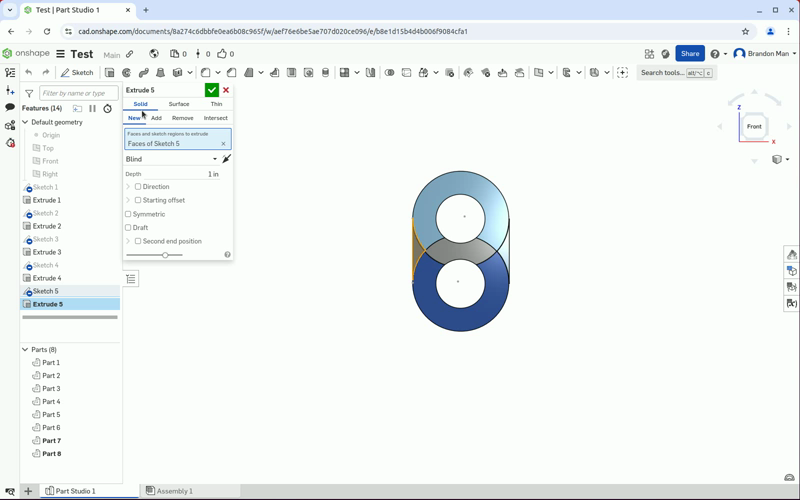
mouse_move(137, 120)
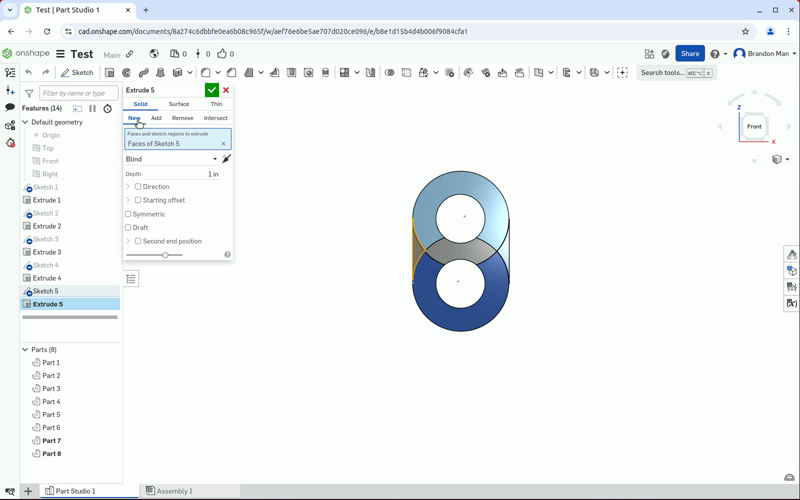
click(137, 120)
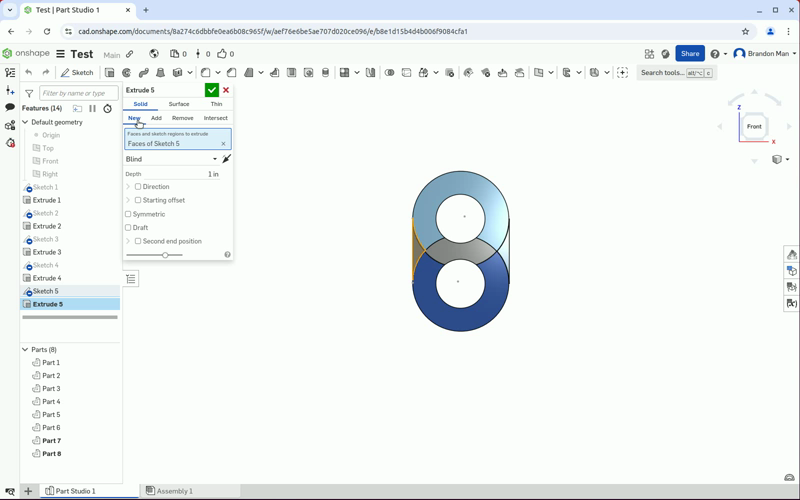
key(tab, 4)
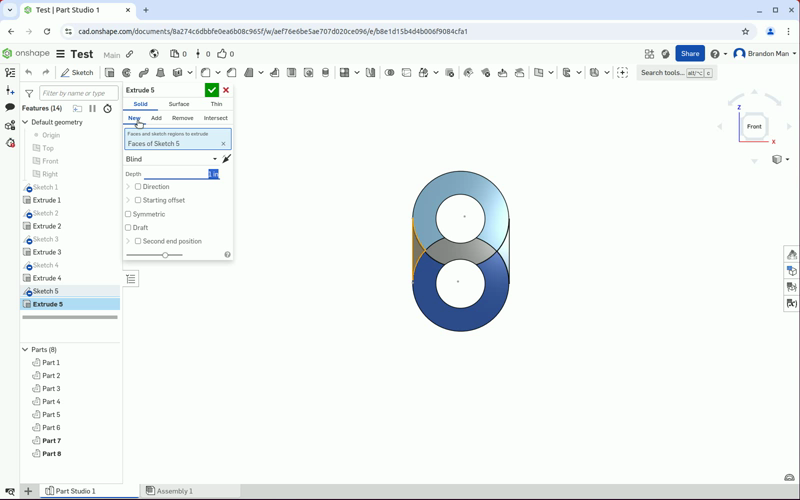
text(10.11)
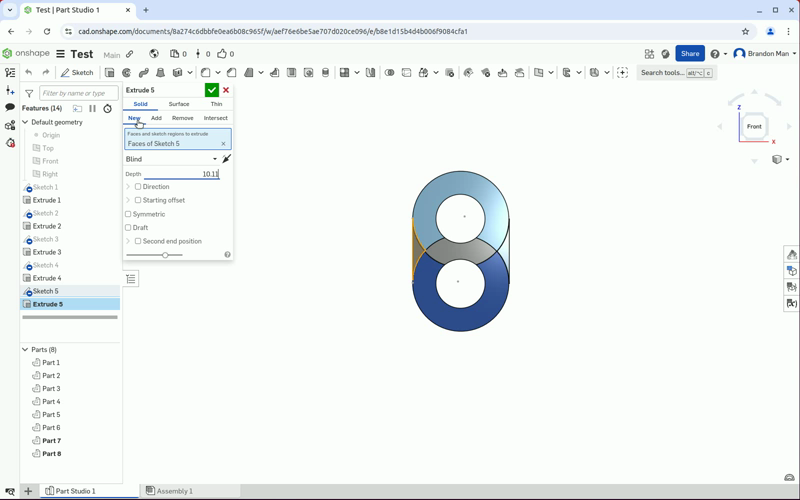
key(enter)
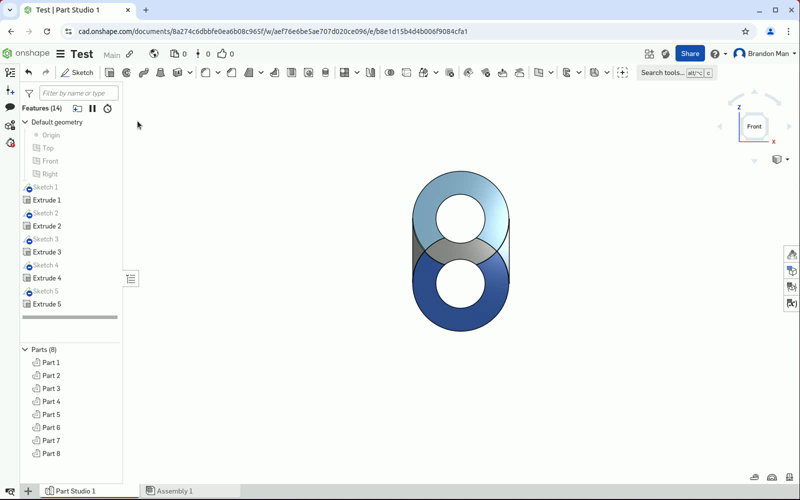
key(shift+h)
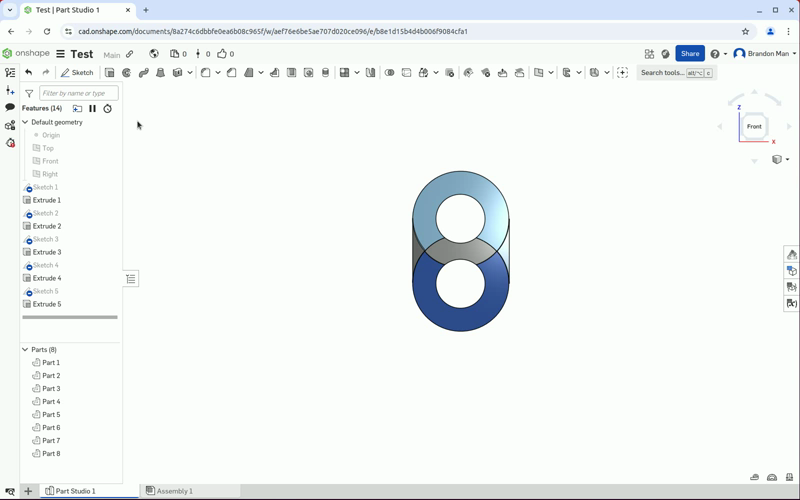
key(shift+h)
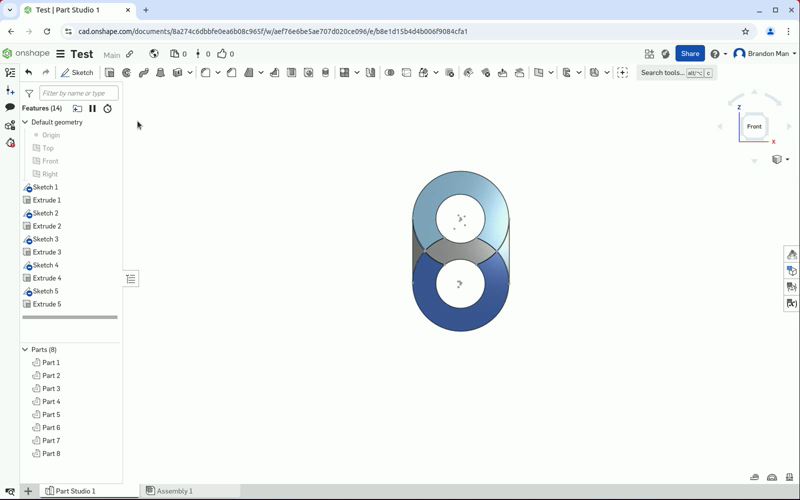
key(shift+7)
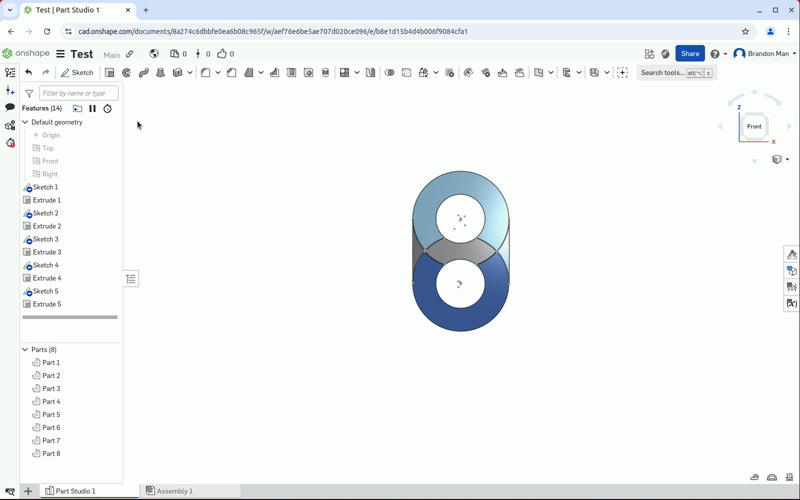
key(left, 2)
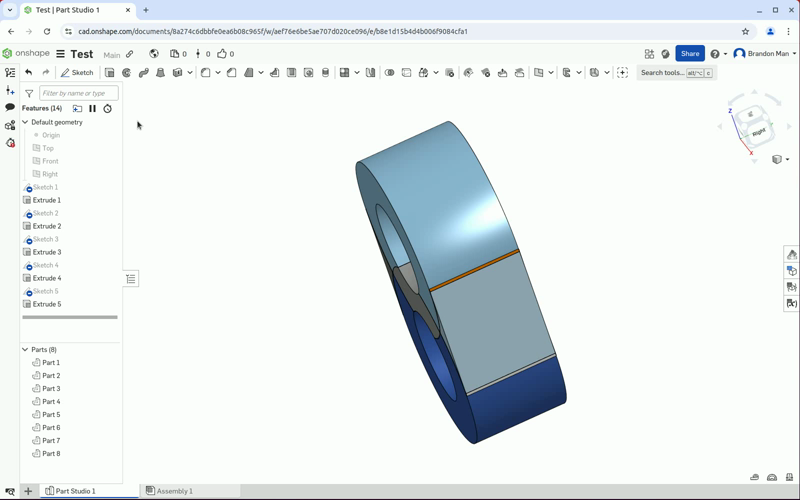
key(down, 2)
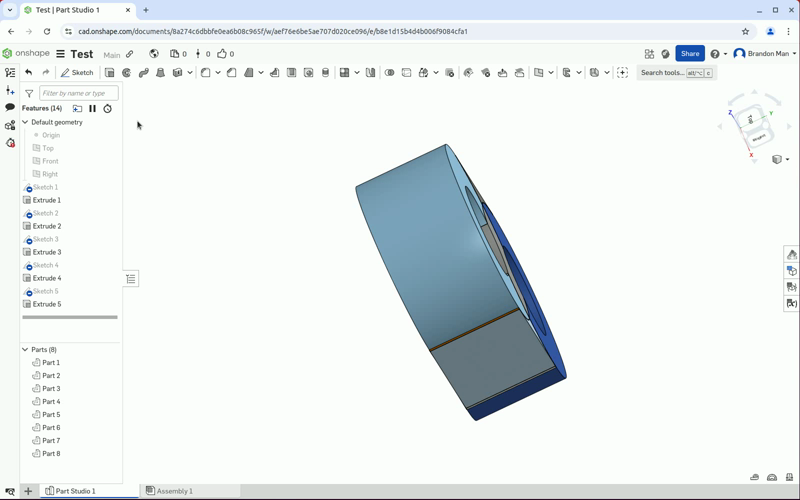
key(up, 2)
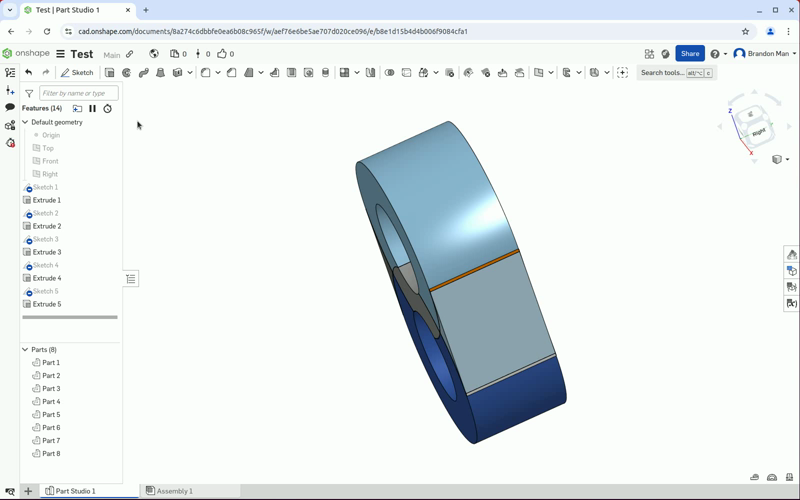
key(right, 2)
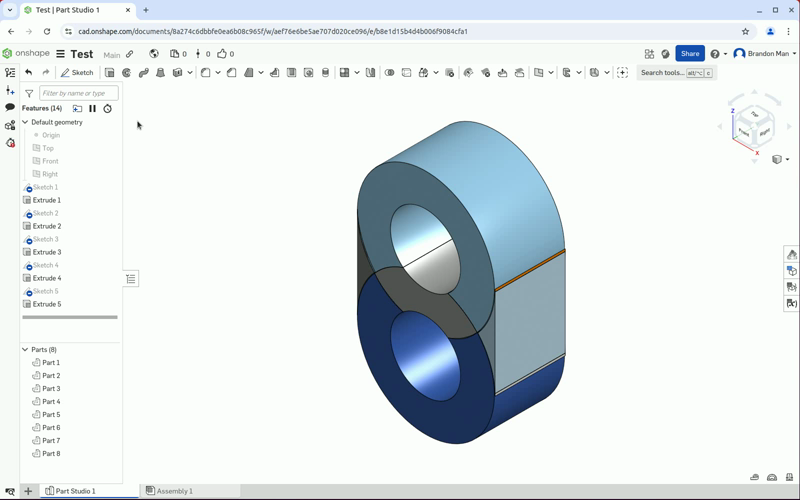
mouse_move(73, 189)
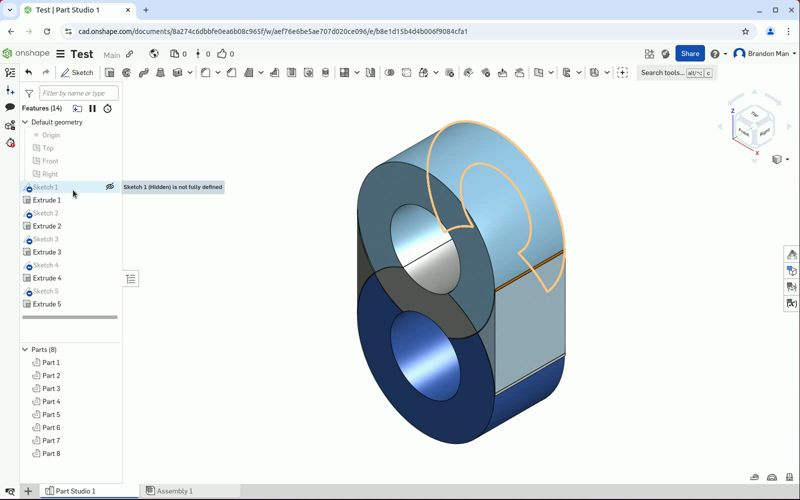
click(73, 189)